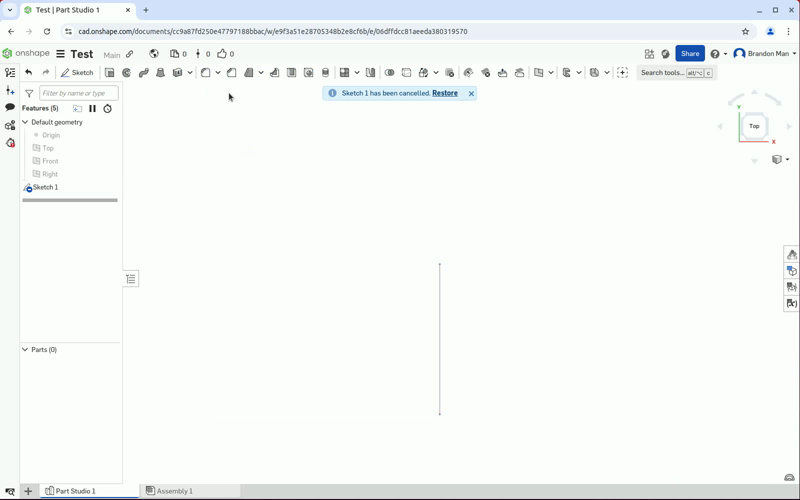
key(shift+h)
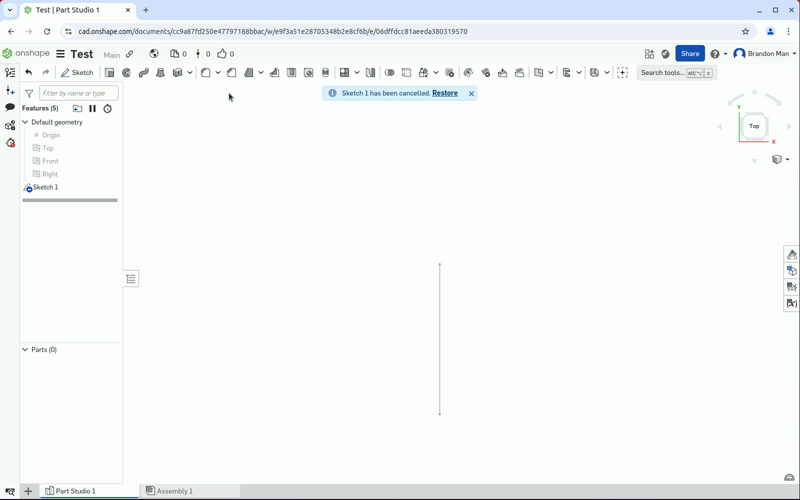
key(shift+s)
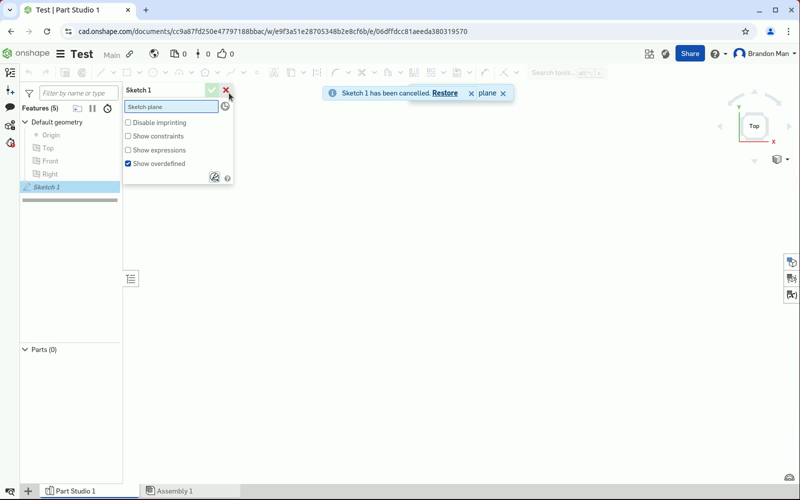
mouse_move(73, 150)
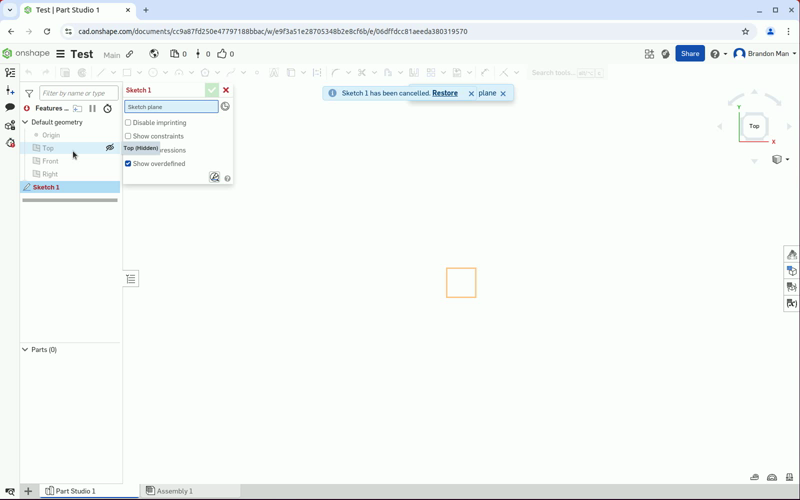
click(73, 150)
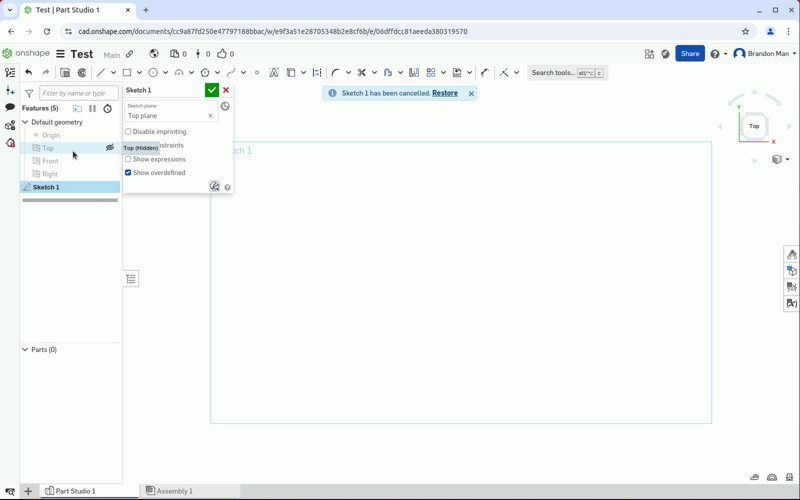
mouse_move(73, 352)
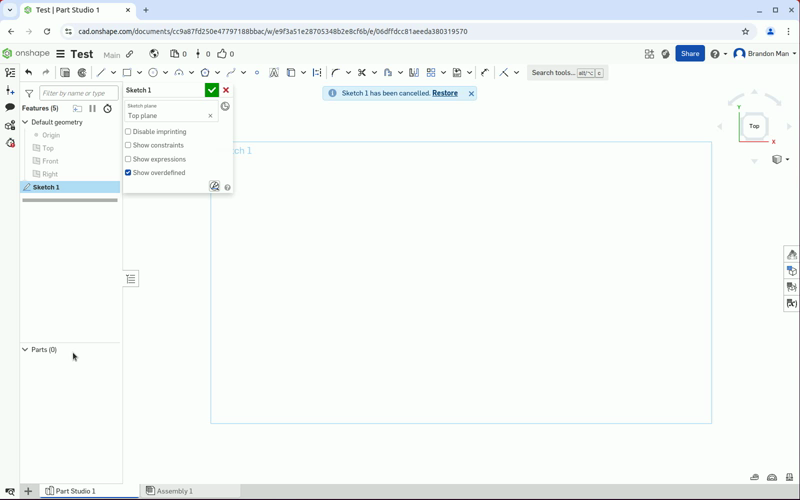
key(y)
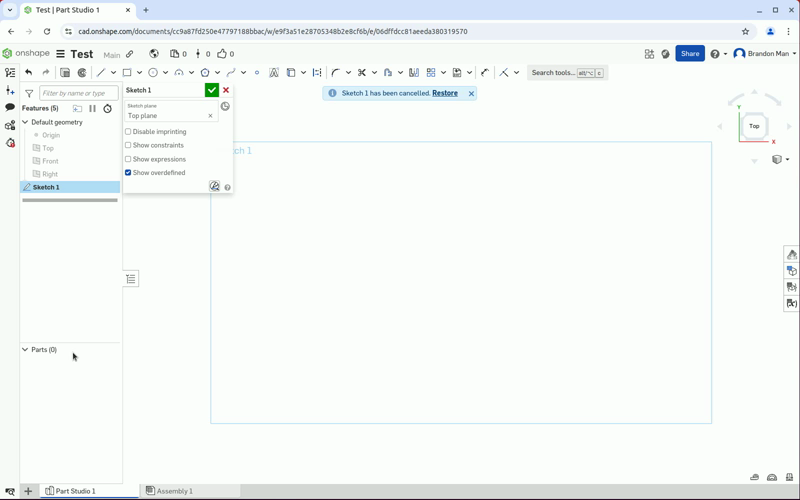
key(l)
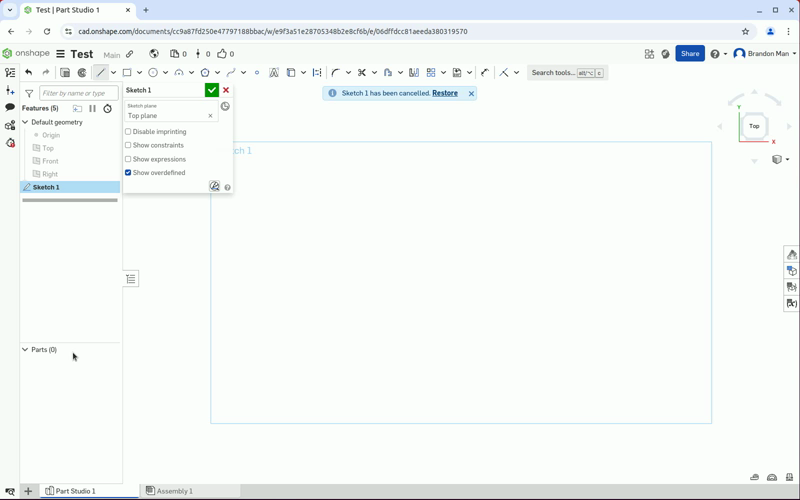
key_down(shift)
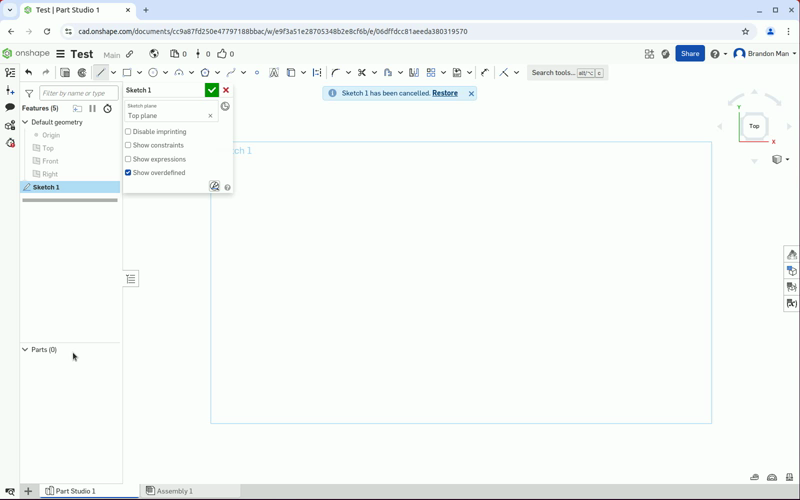
mouse_move(349, 395)
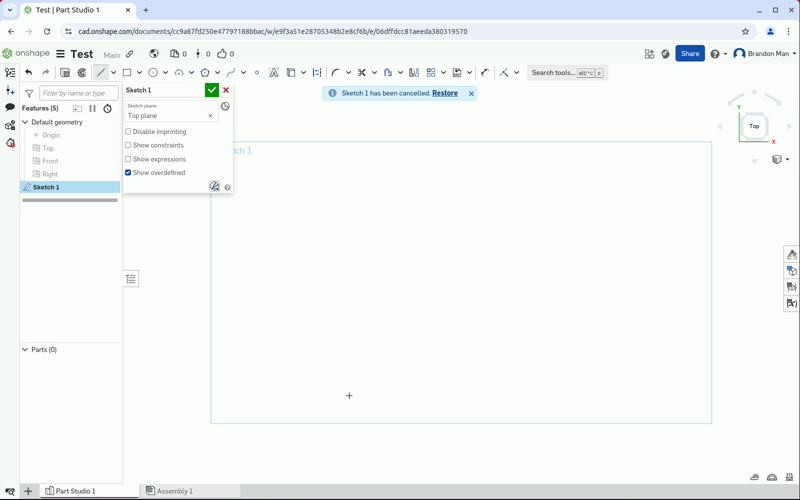
click(349, 395)
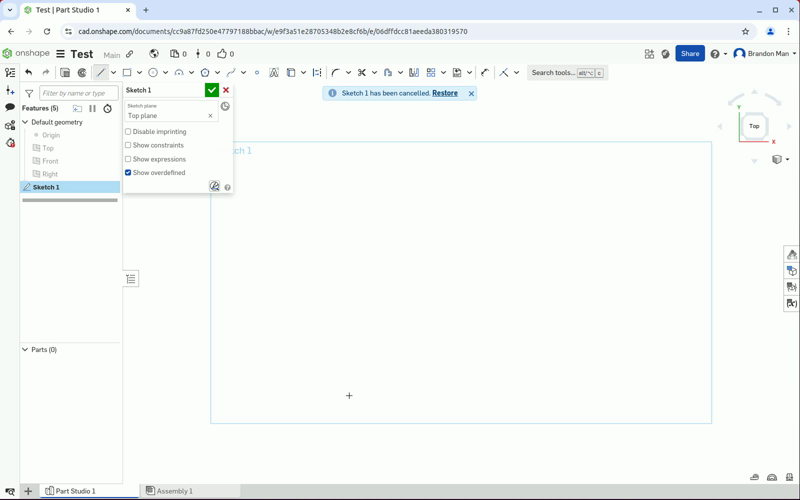
key_up(shift)
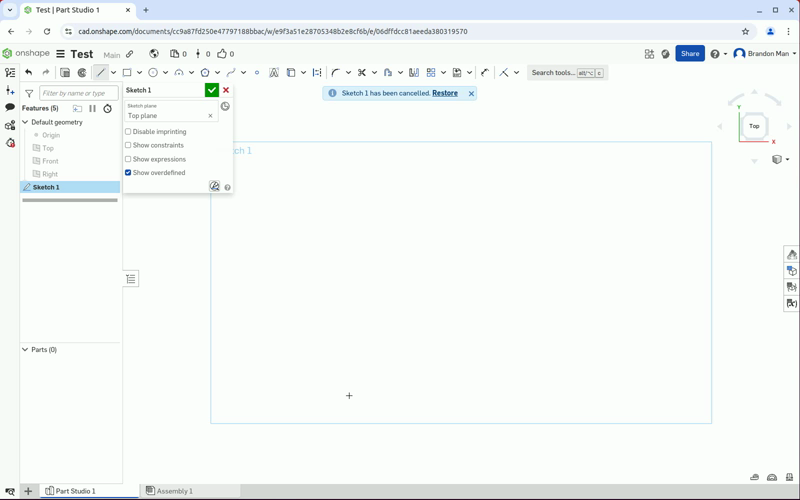
key_down(shift)
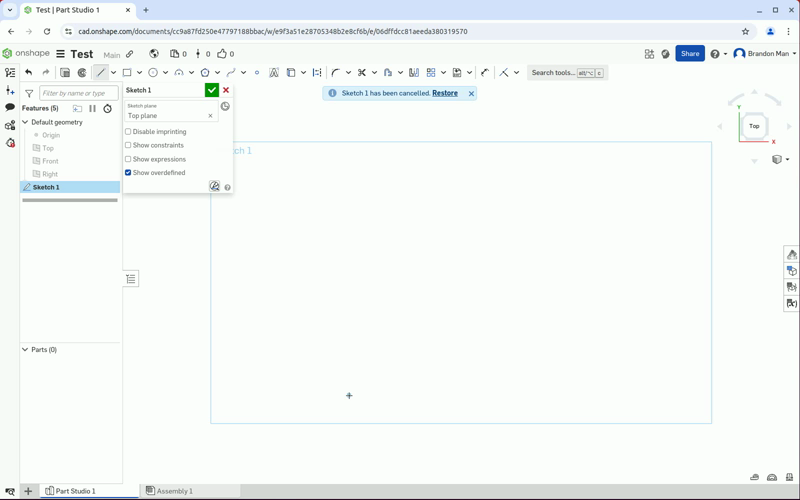
mouse_move(572, 395)
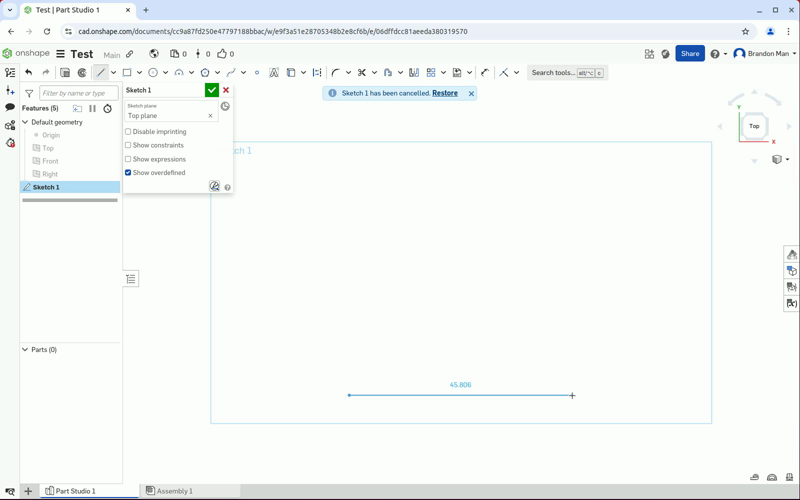
click(572, 395)
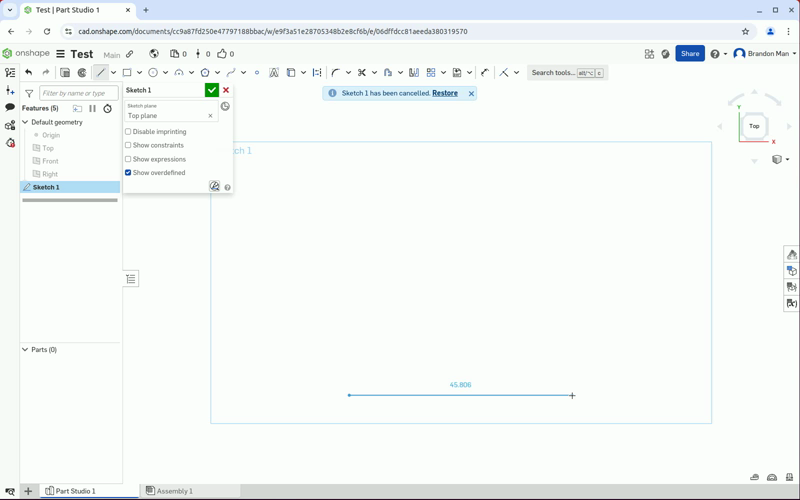
key_up(shift)
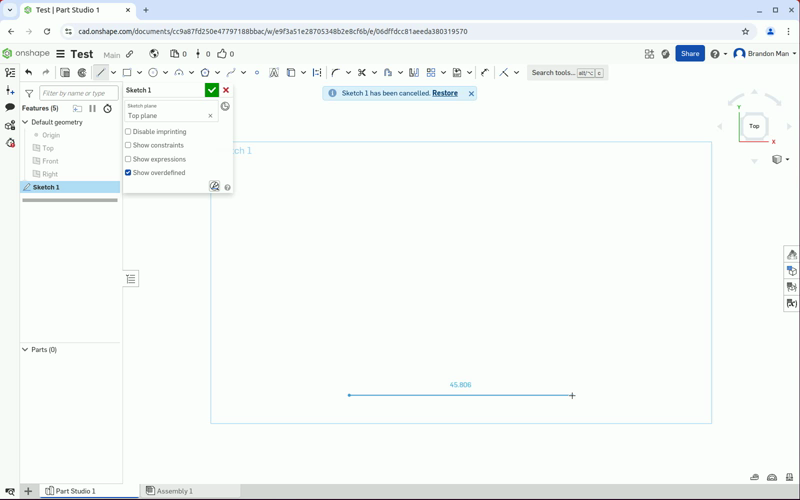
key_down(shift)
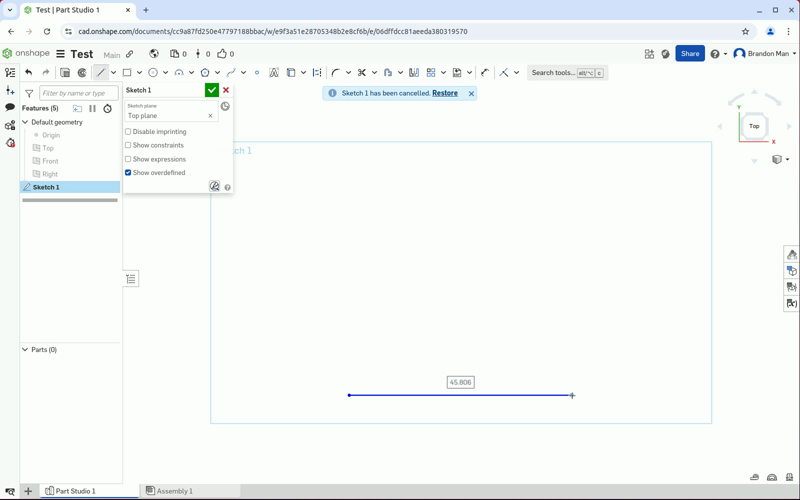
mouse_move(572, 175)
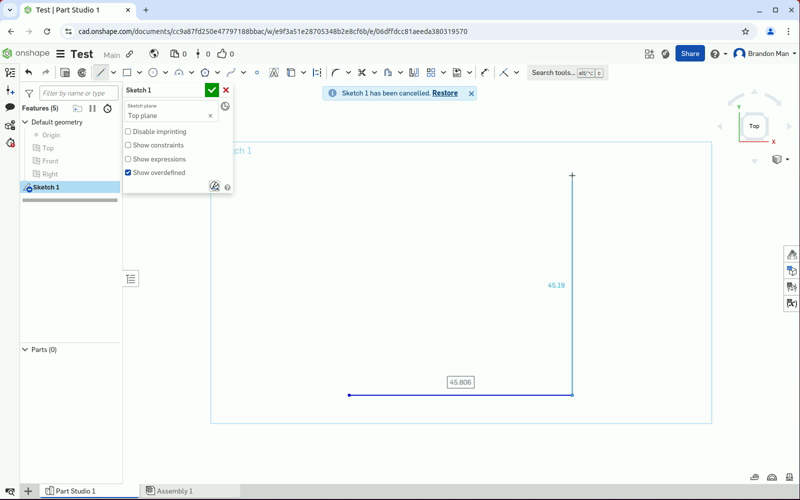
click(572, 175)
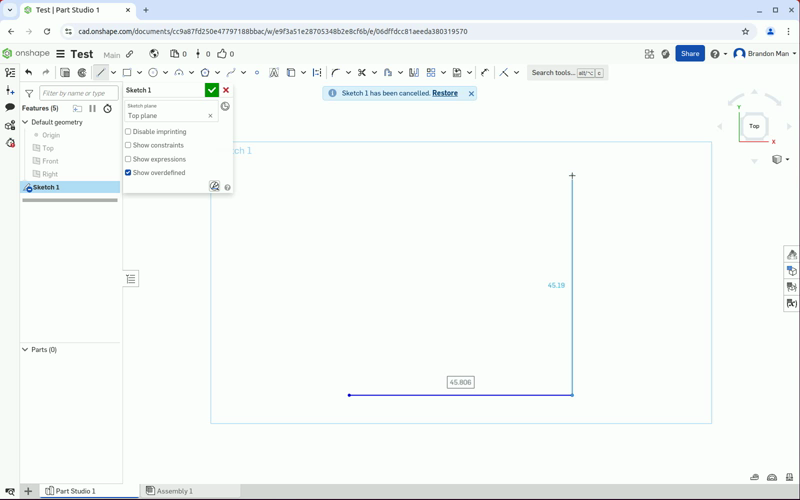
key_up(shift)
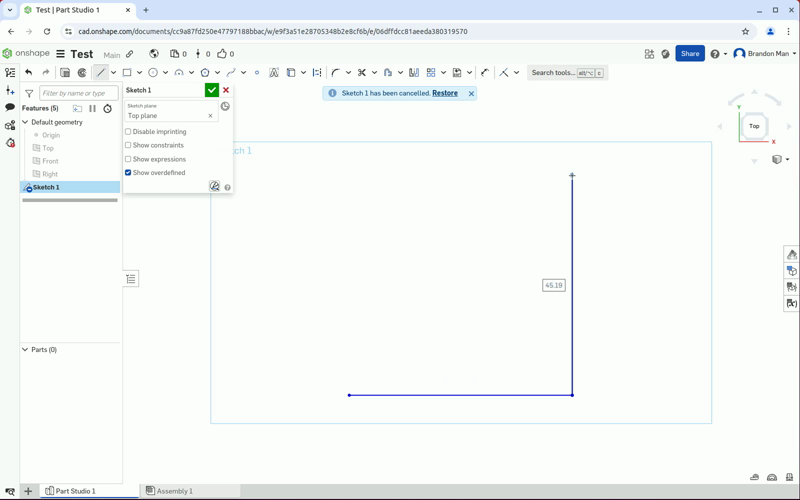
key_down(shift)
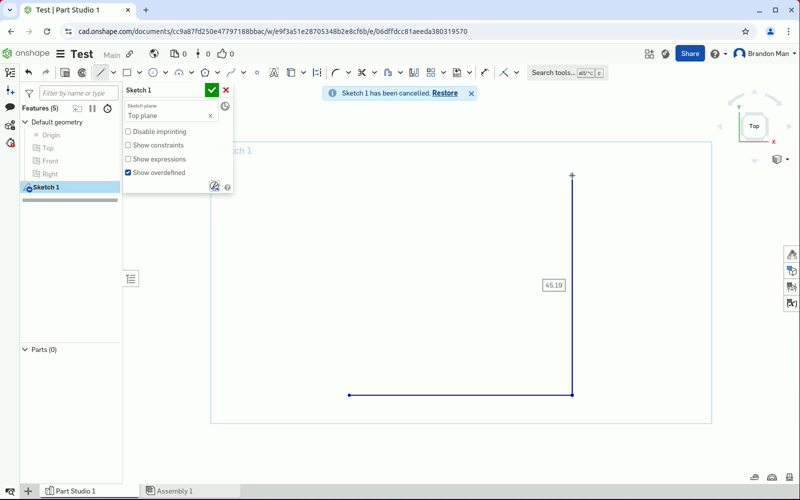
mouse_move(349, 175)
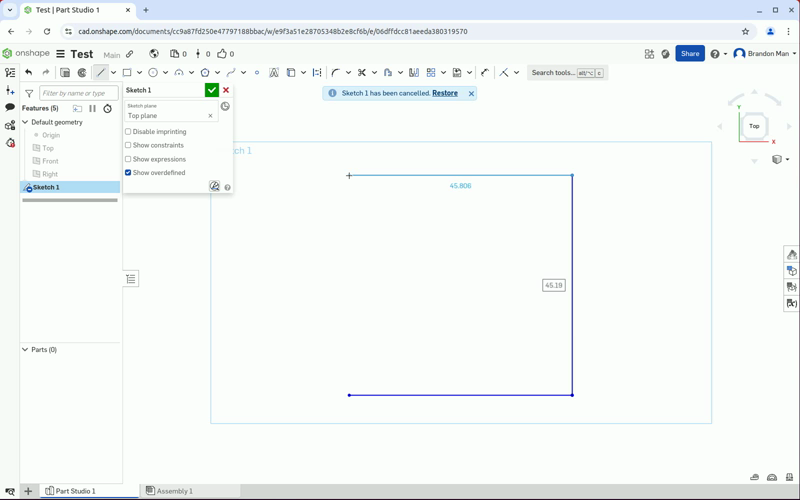
click(349, 175)
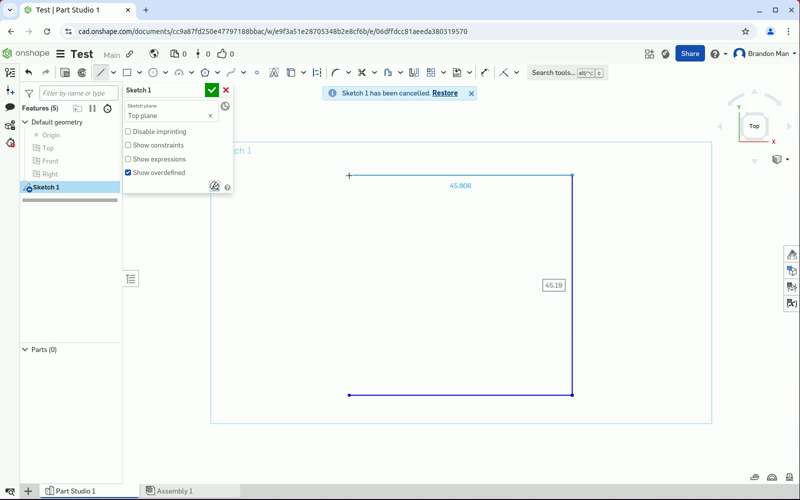
key_up(shift)
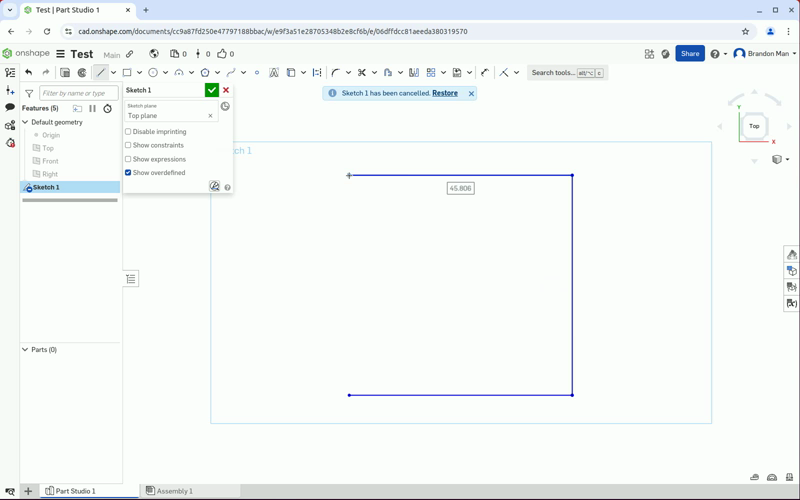
key_down(shift)
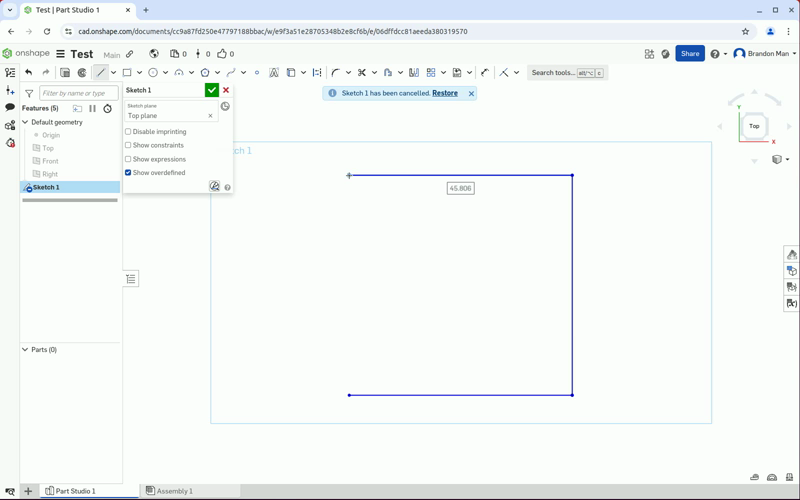
mouse_move(349, 395)
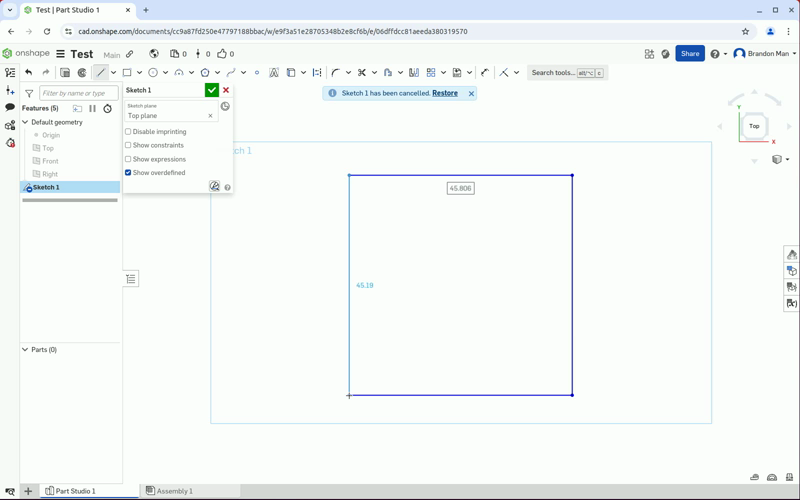
key_up(shift)
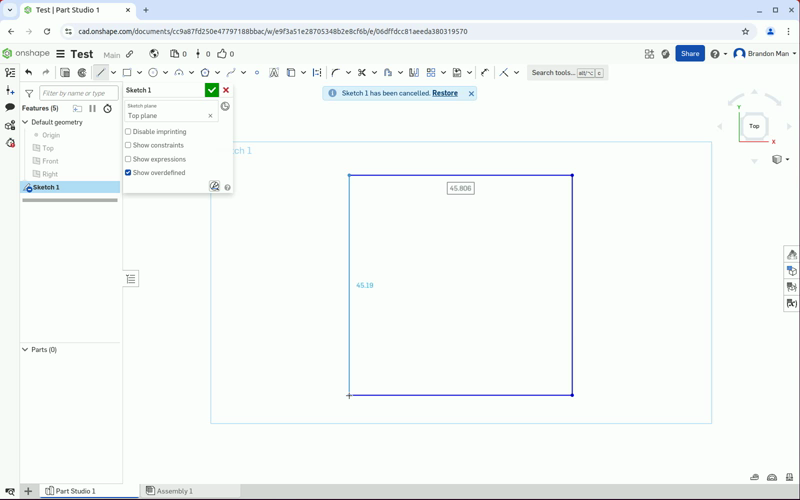
click(349, 395)
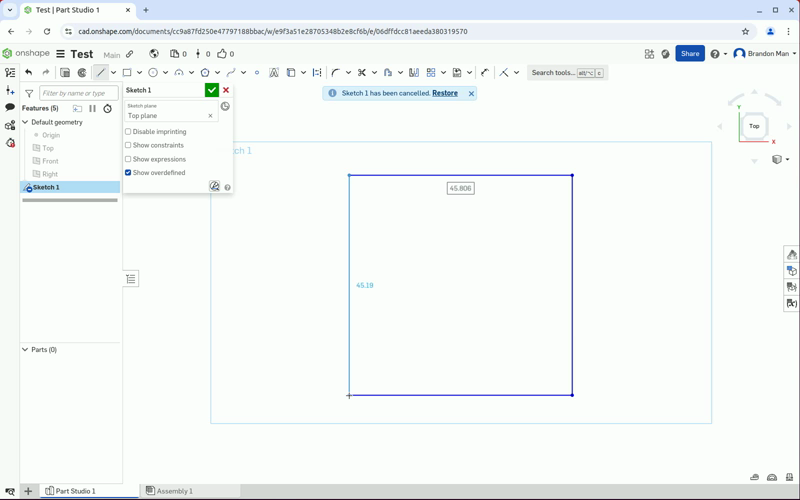
key(esc)
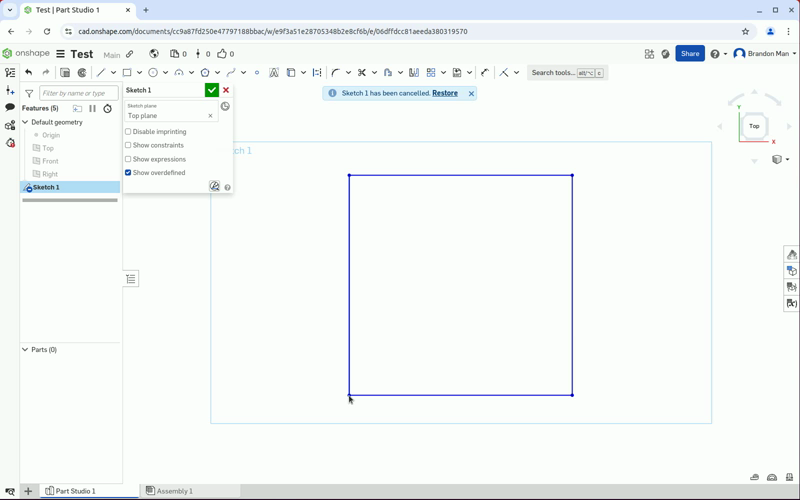
key(c)
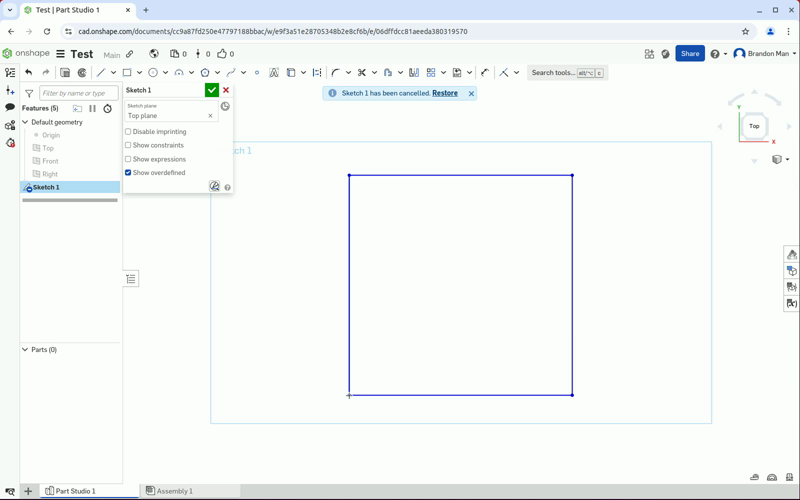
key_down(shift)
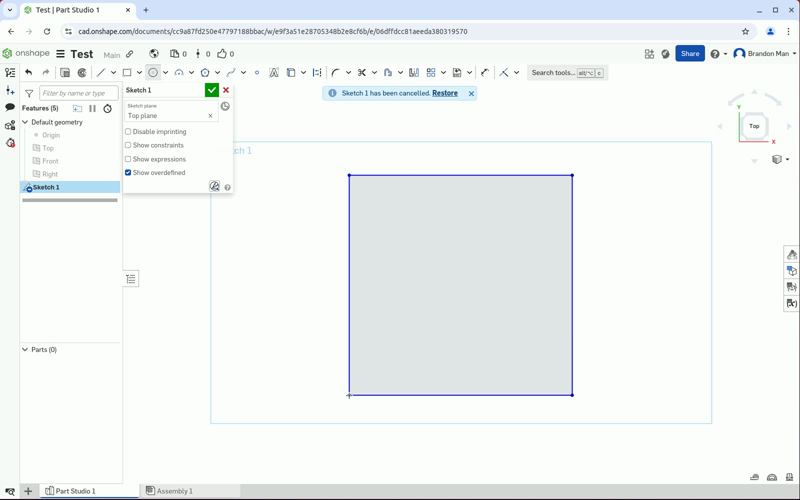
mouse_move(459, 282)
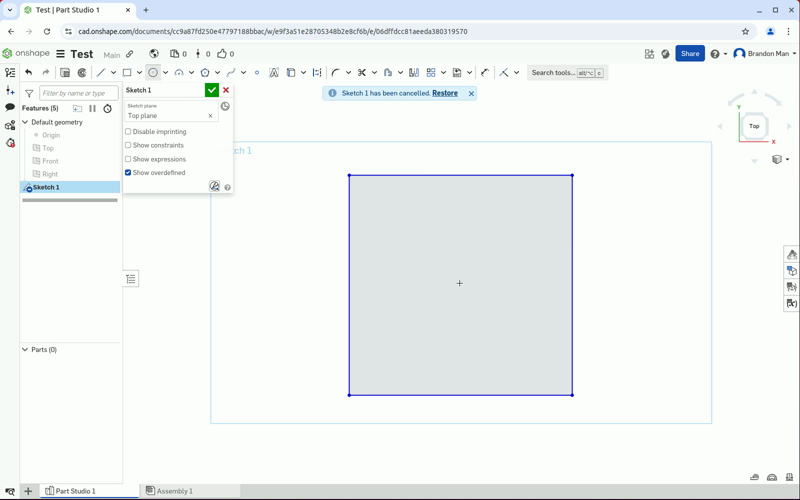
click(459, 282)
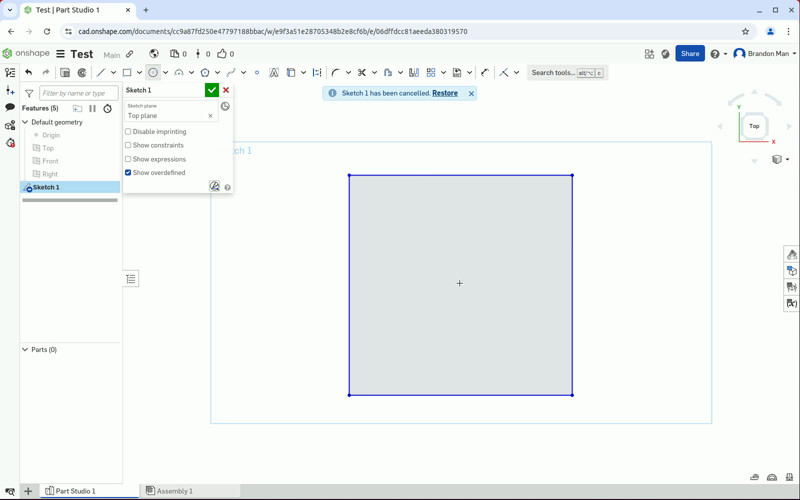
key_up(shift)
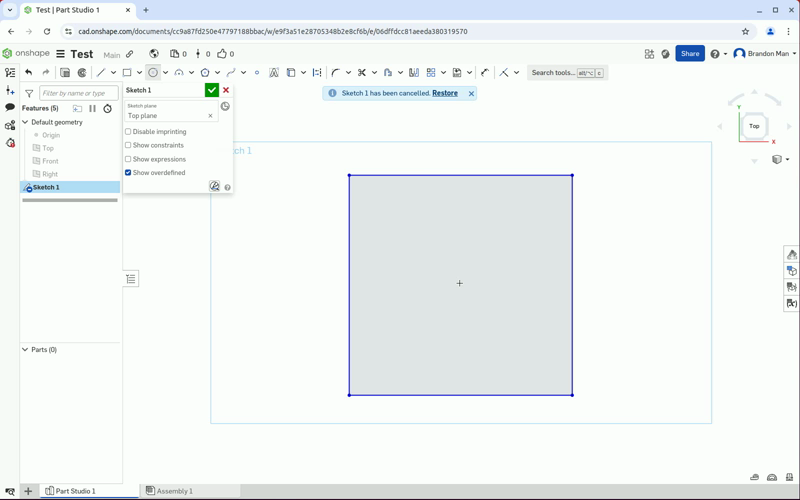
mouse_move(537, 282)
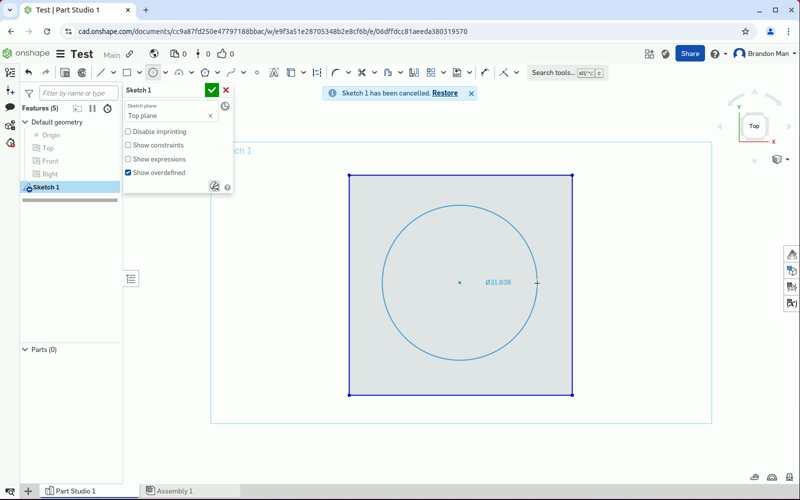
click(537, 282)
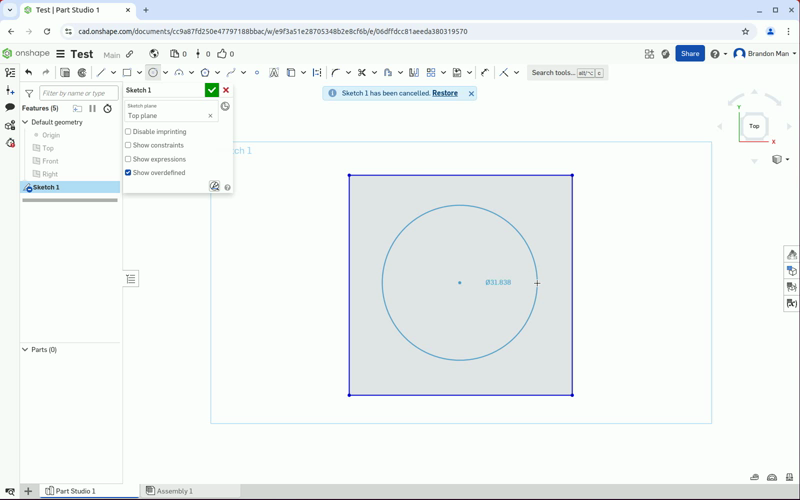
key(esc)
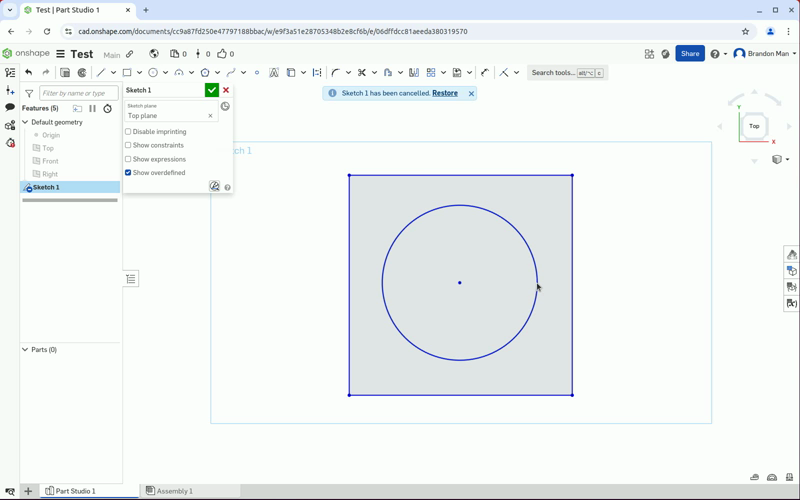
mouse_move(379, 346)
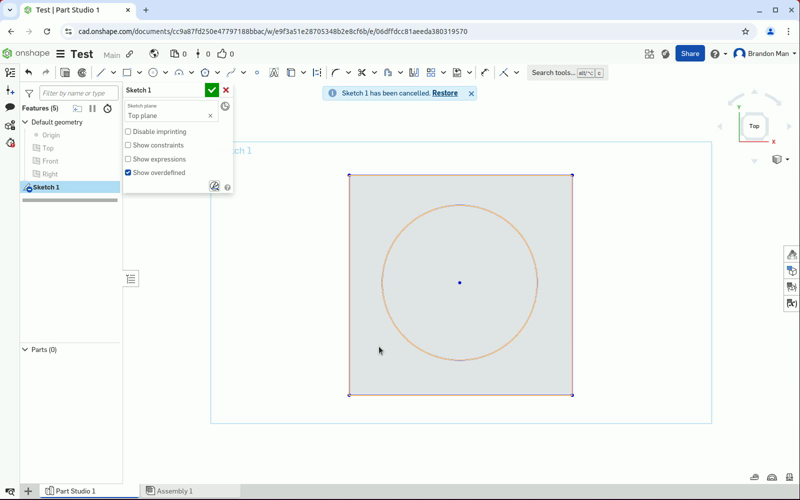
click(379, 346)
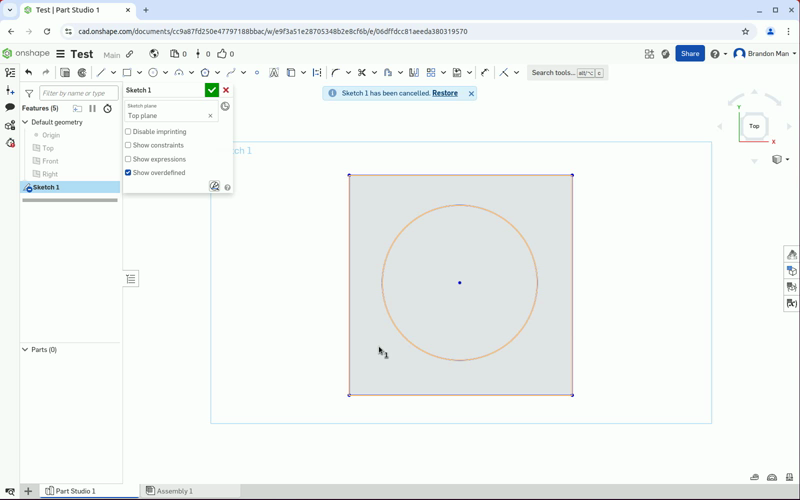
mouse_move(73, 352)
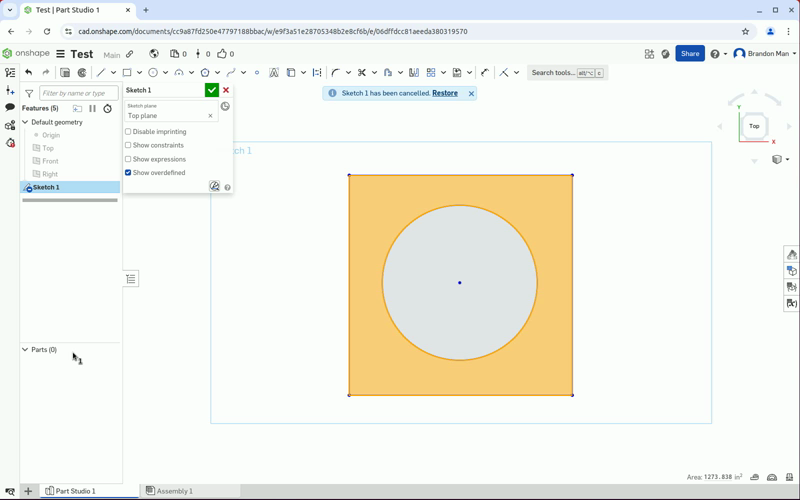
key(shift+y)
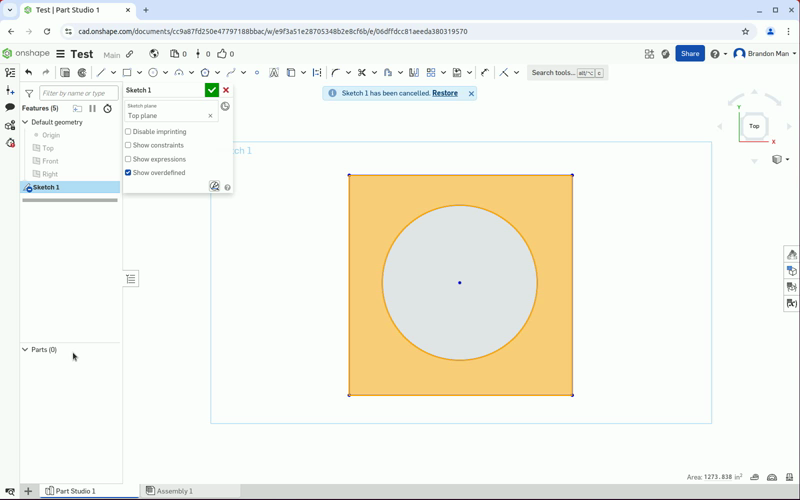
key(shift+e)
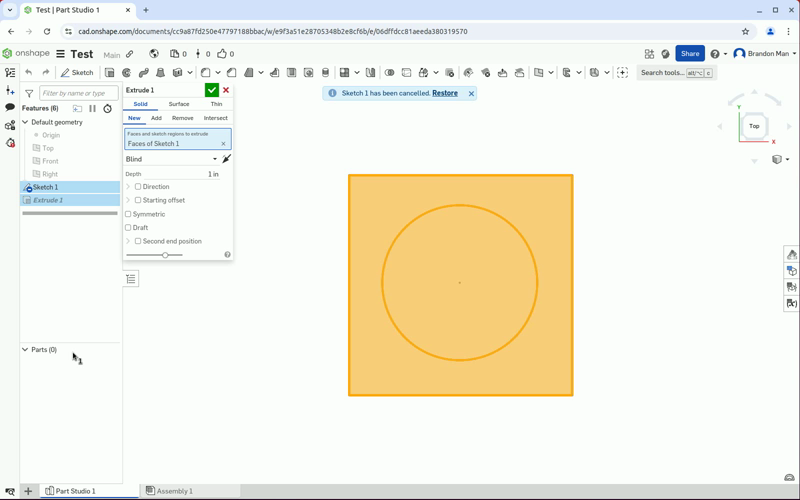
mouse_move(143, 106)
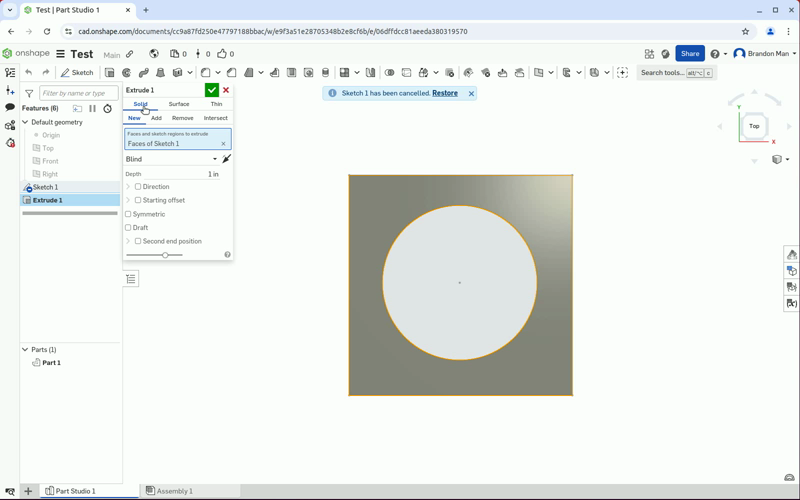
click(143, 106)
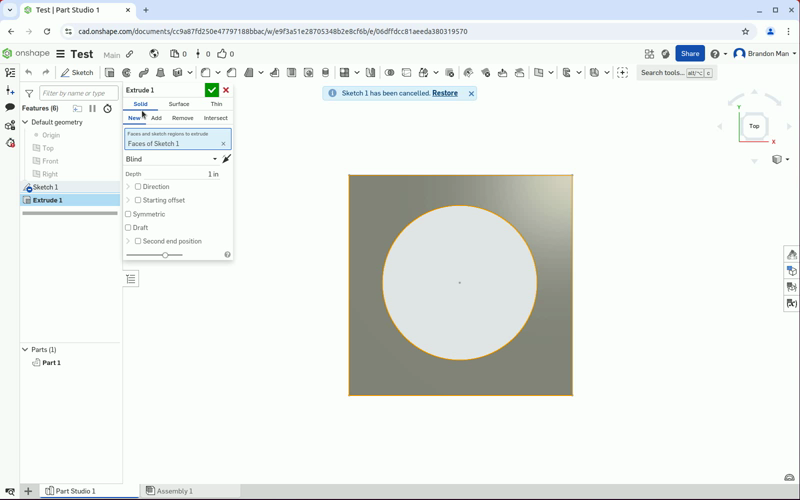
mouse_move(137, 120)
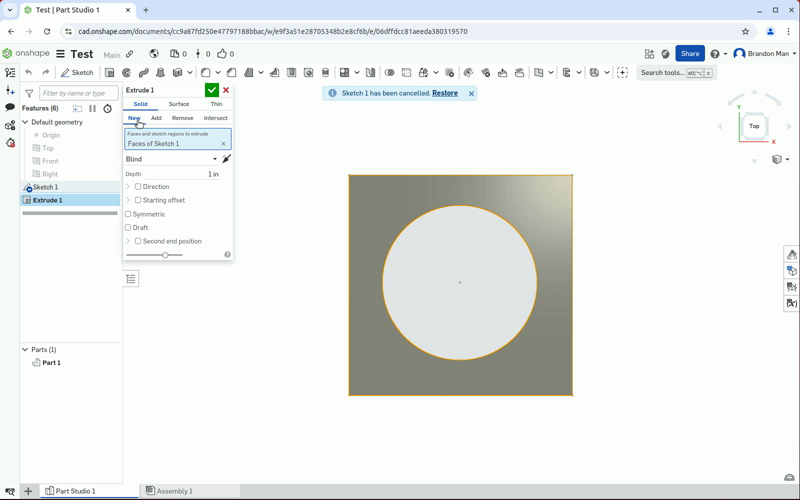
click(137, 120)
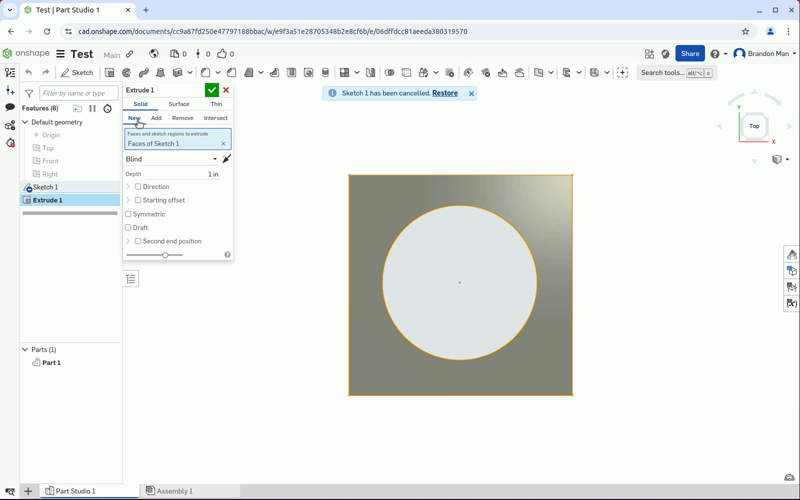
key(tab, 4)
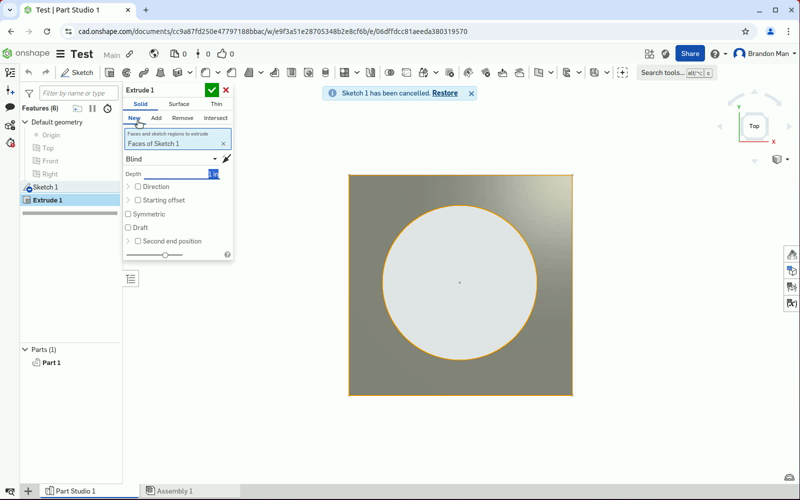
text(18.775)
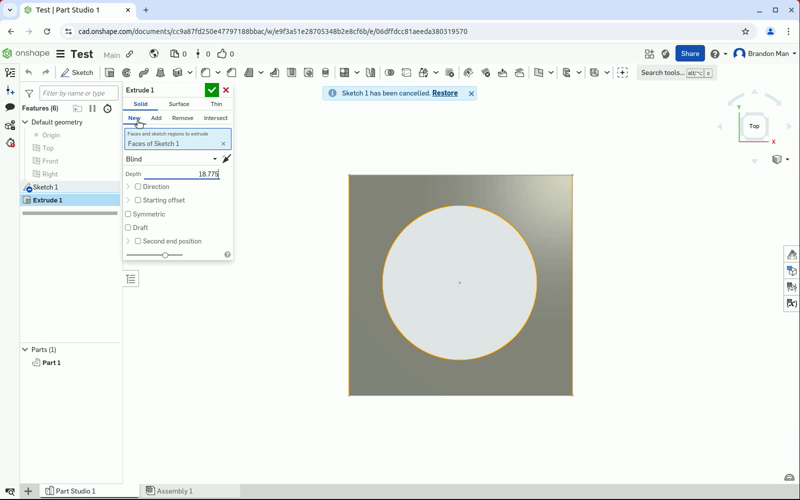
key(enter)
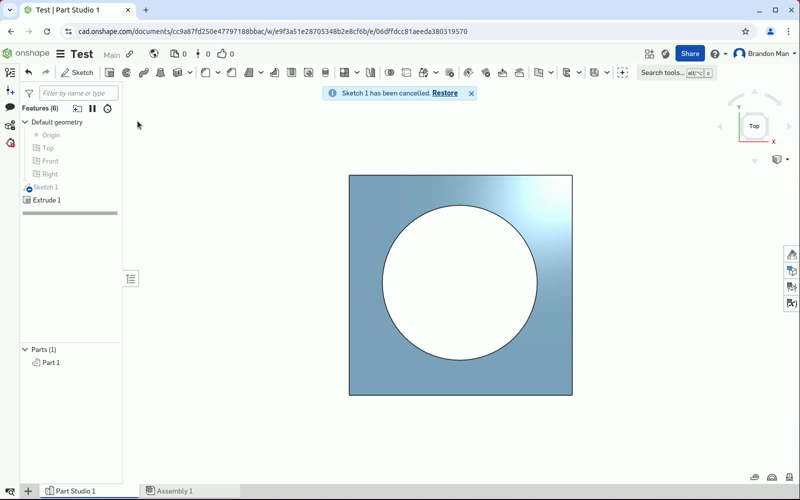
key(shift+h)
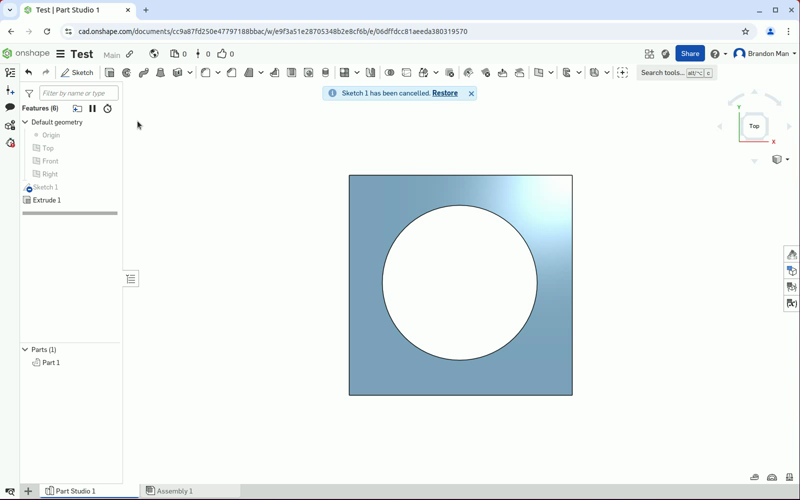
key(shift+h)
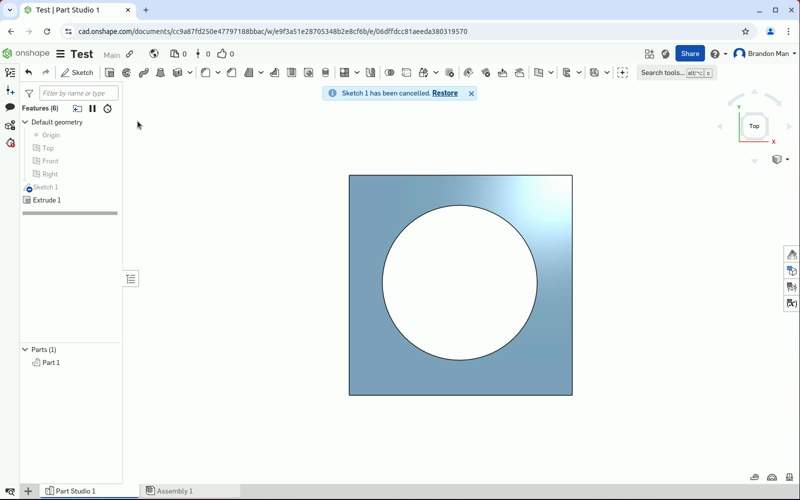
mouse_move(73, 189)
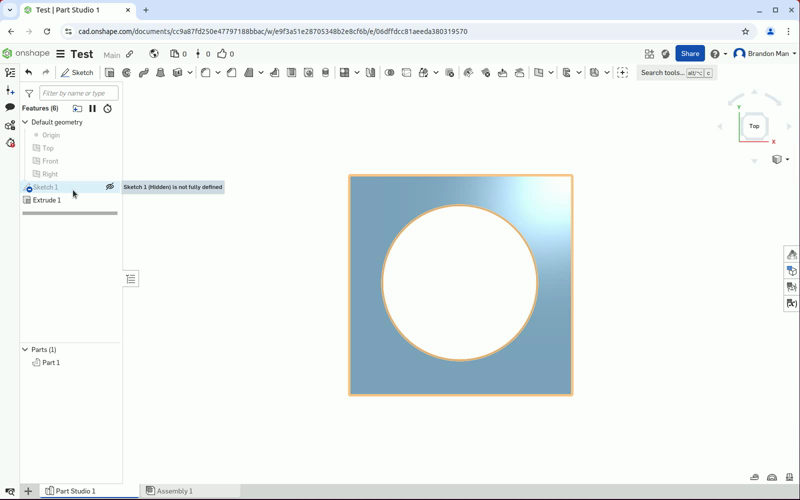
click(73, 189)
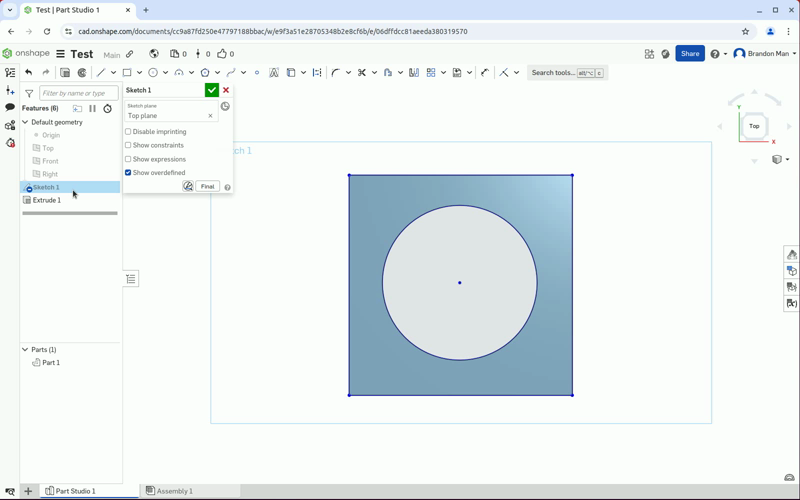
mouse_move(229, 92)
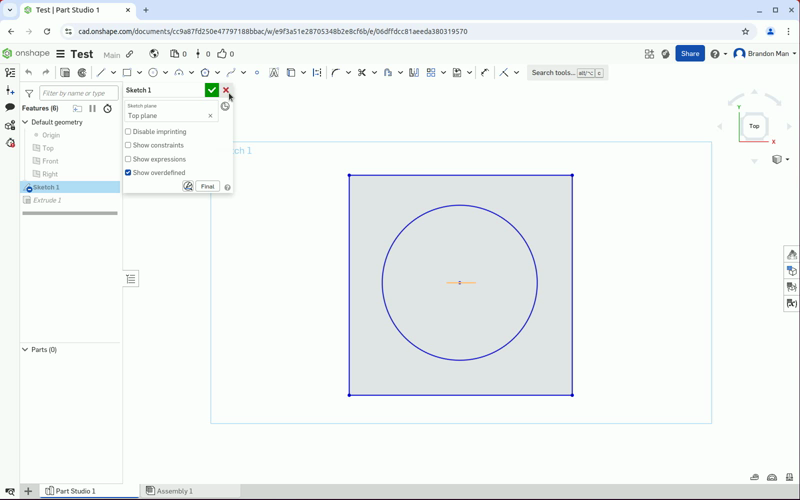
click(229, 92)
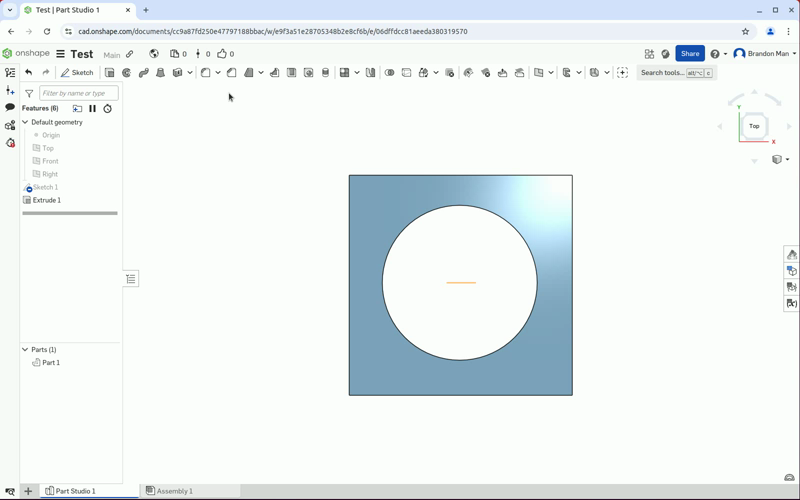
mouse_move(541, 75)
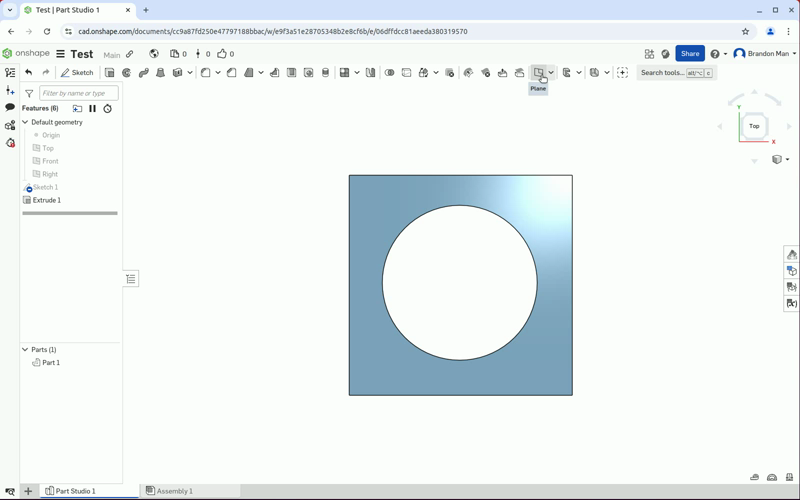
click(541, 75)
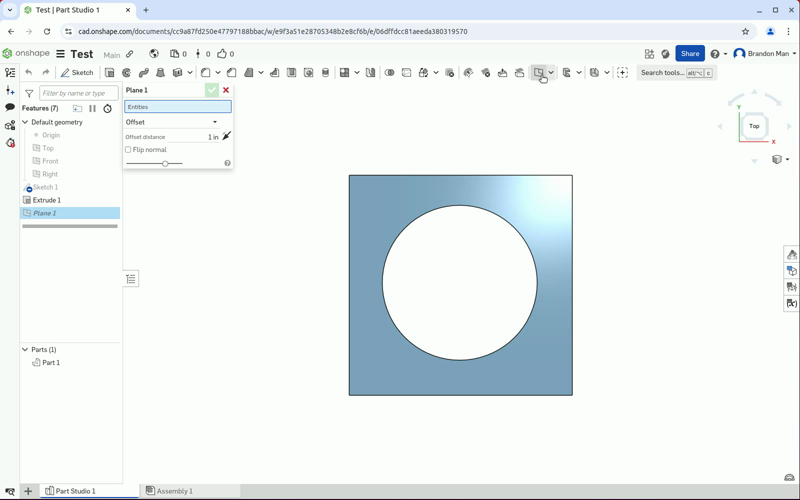
mouse_move(73, 150)
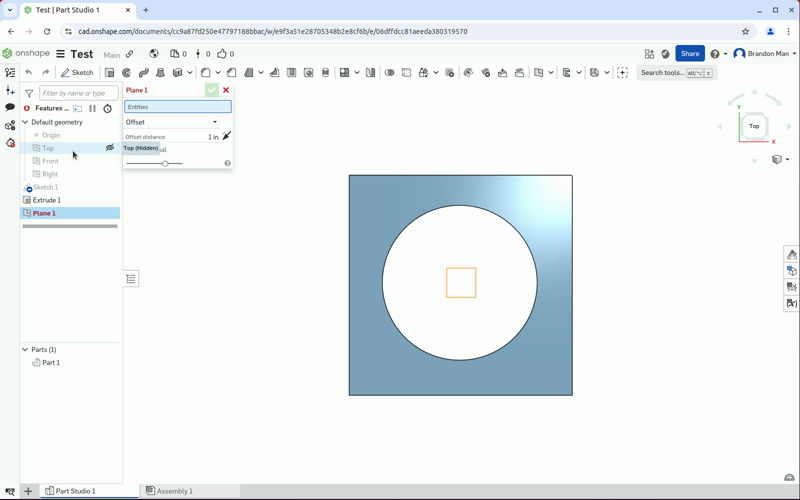
click(73, 150)
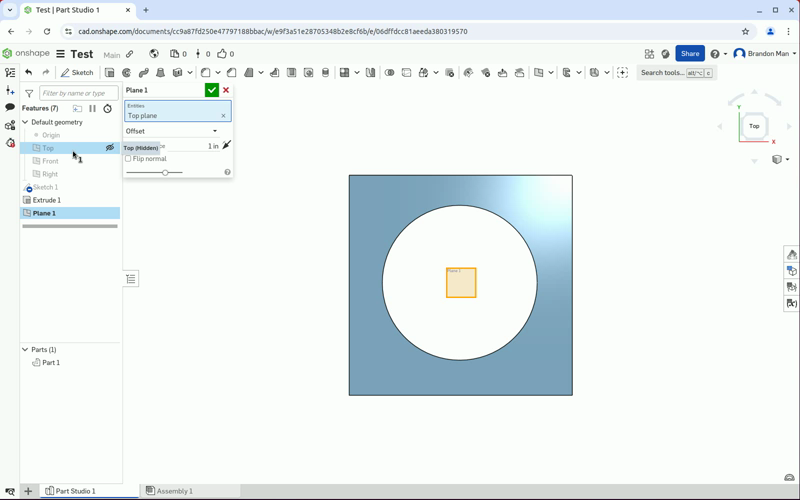
key(tab, 2)
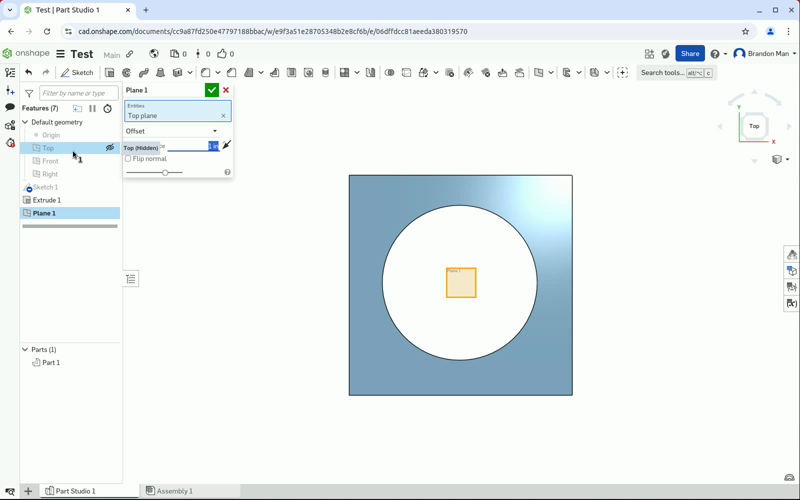
text(18.764)
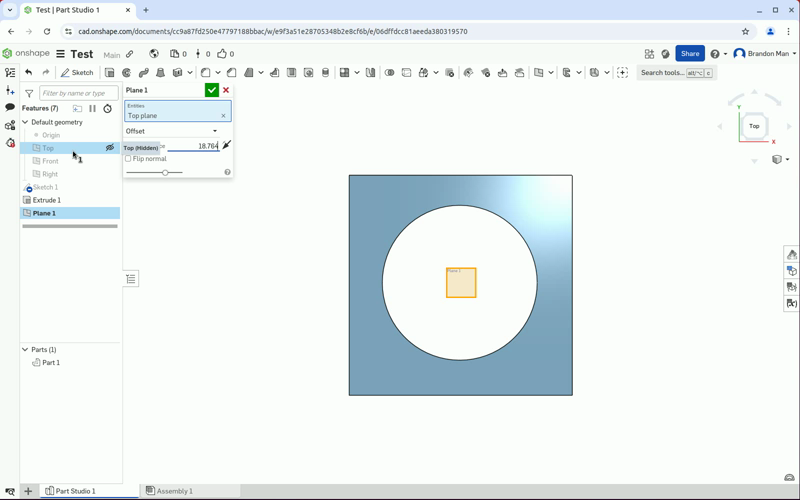
key(enter, 2)
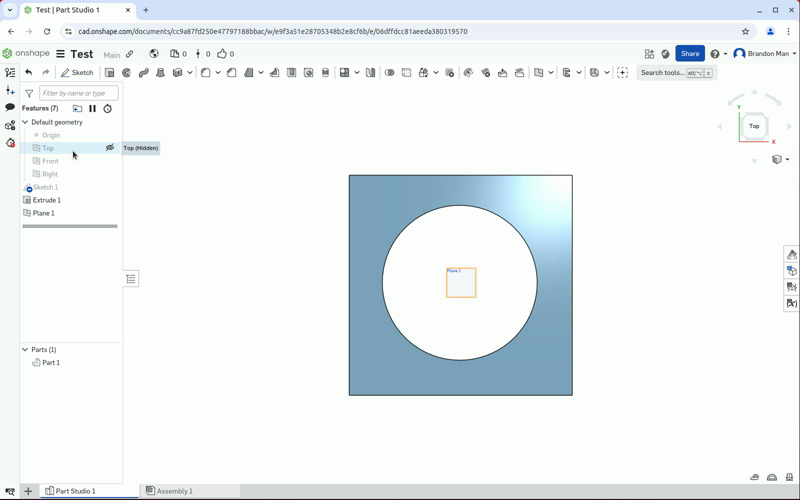
key(shift+s)
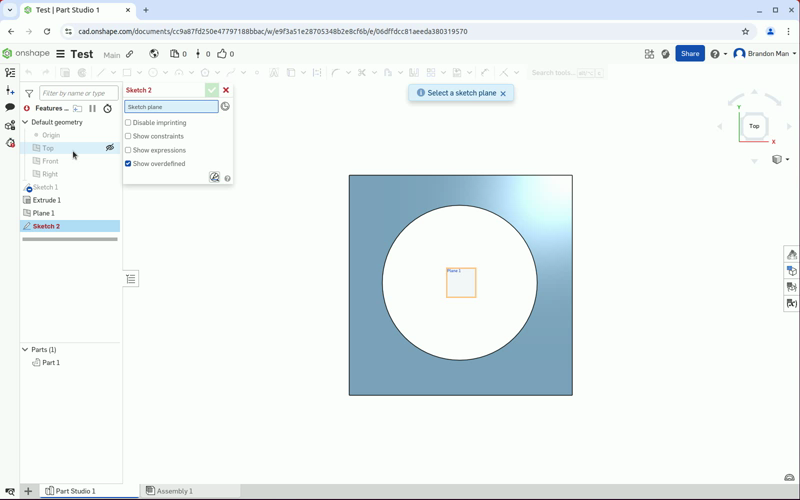
mouse_move(73, 215)
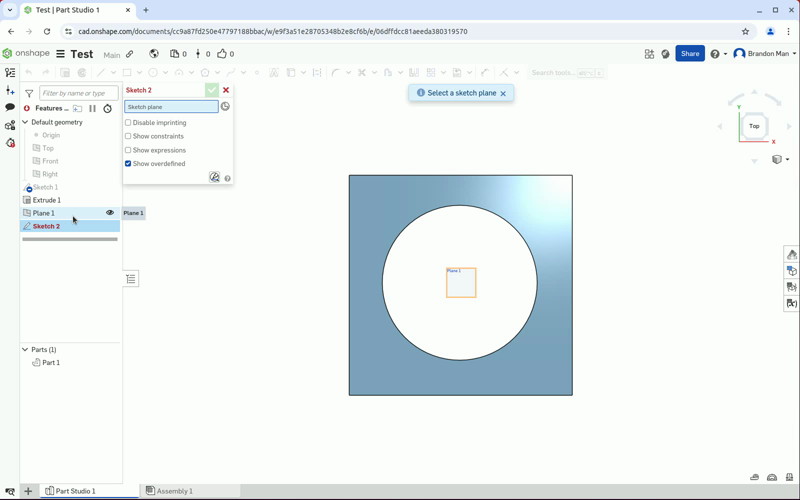
click(73, 215)
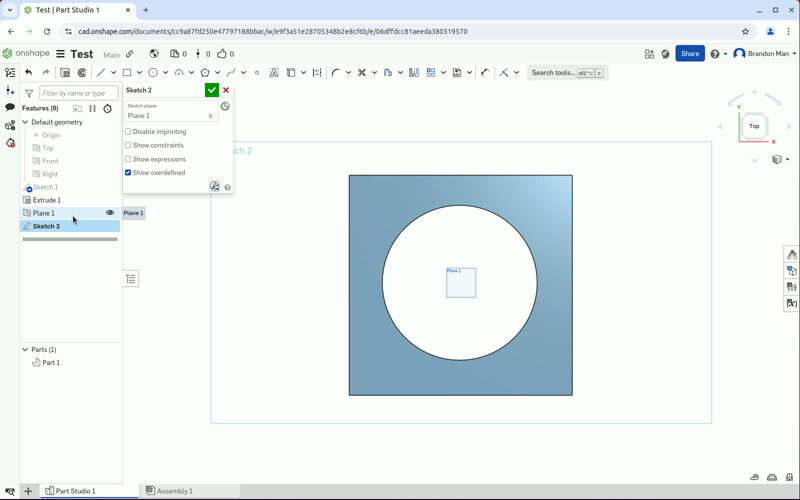
mouse_move(73, 352)
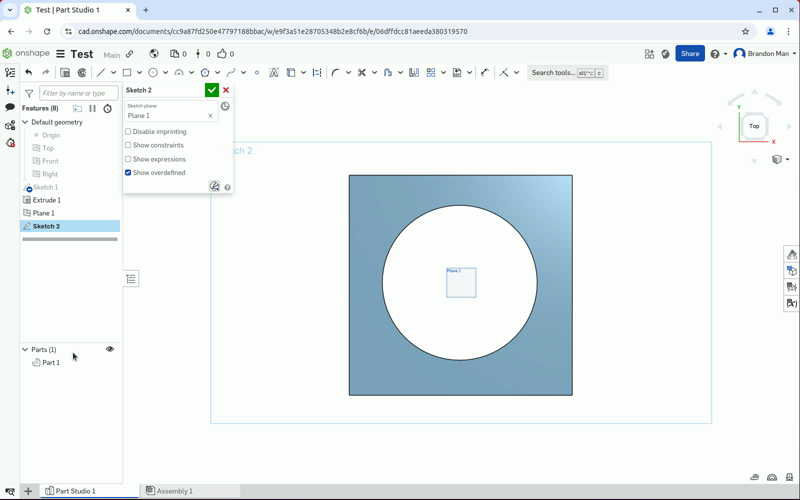
key(y)
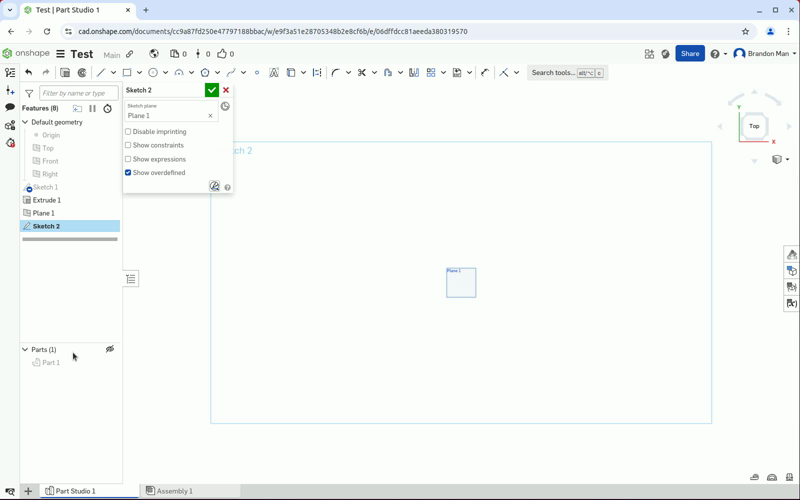
key(l)
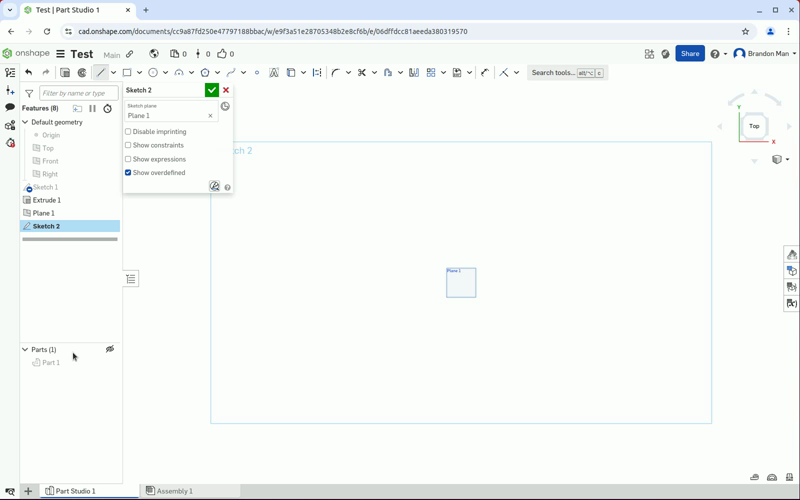
key_down(shift)
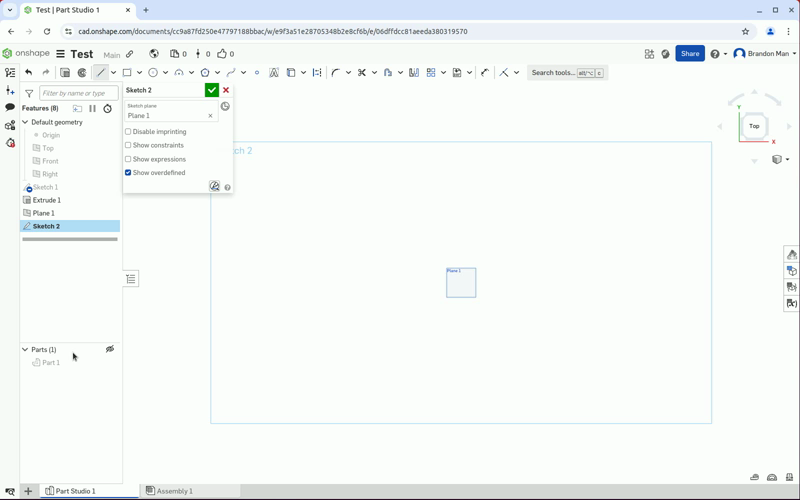
mouse_move(386, 257)
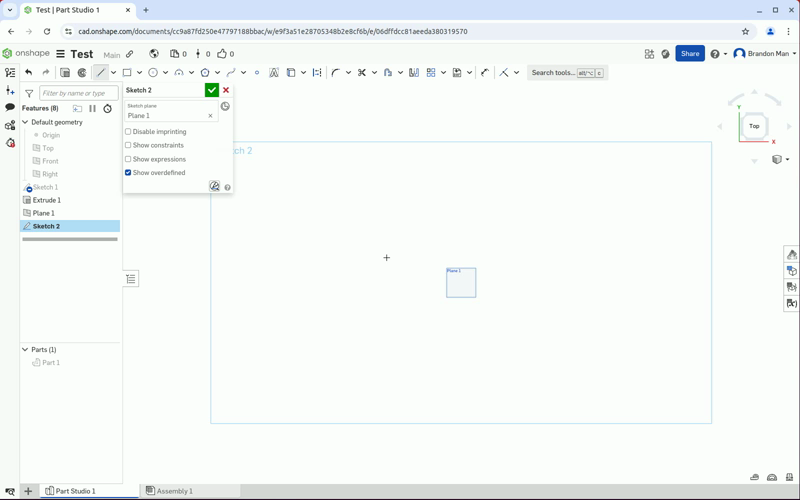
click(386, 257)
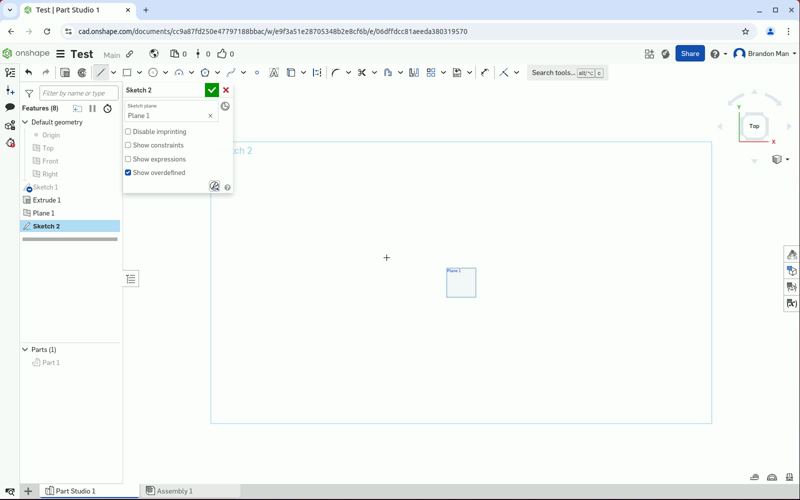
key_up(shift)
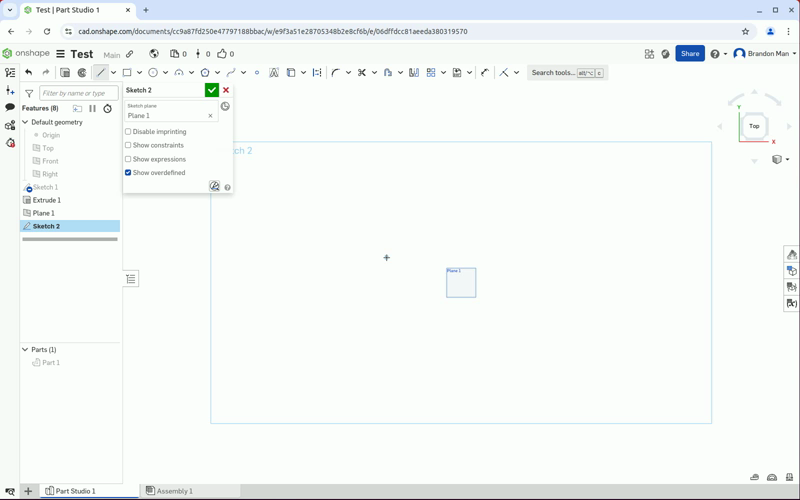
key_down(shift)
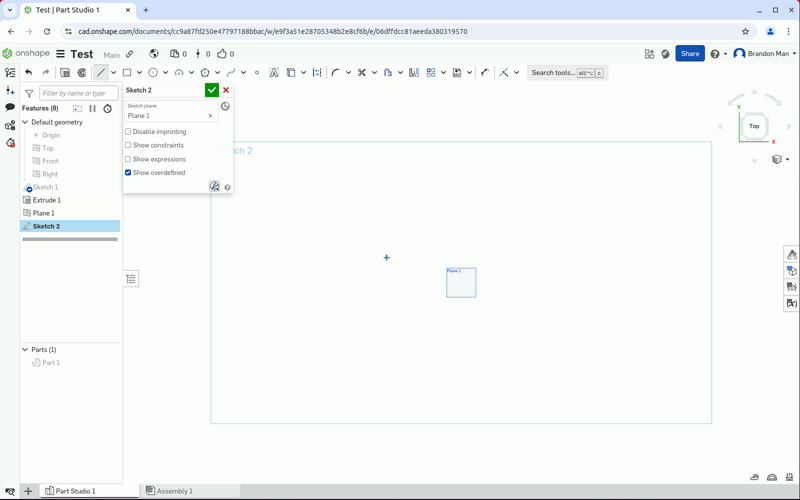
mouse_move(417, 257)
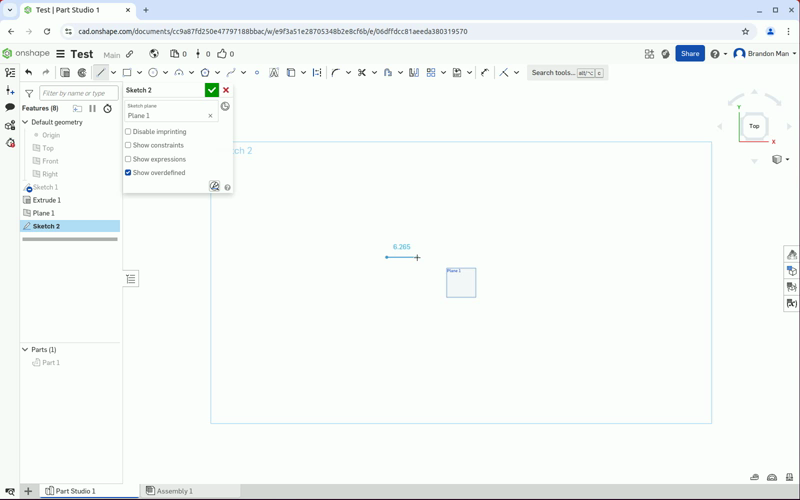
mouse_move(411, 257)
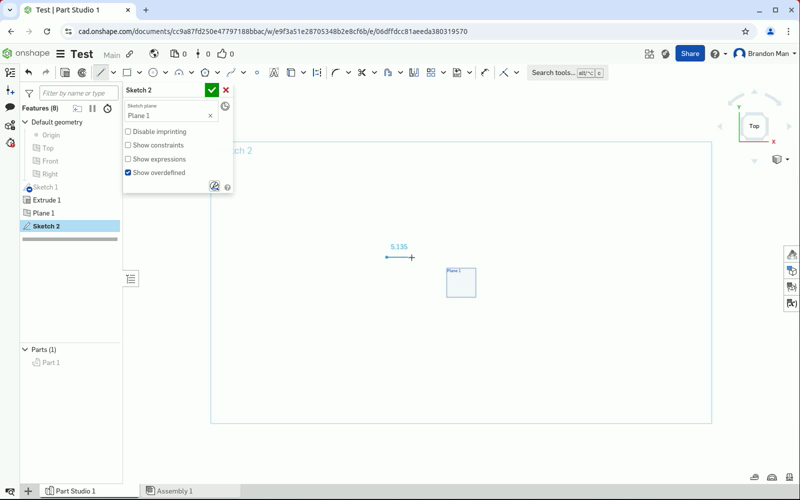
click(411, 257)
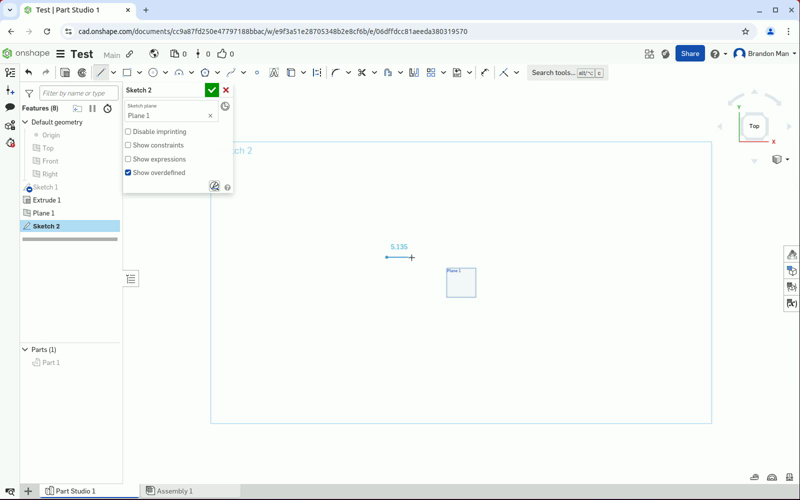
key_up(shift)
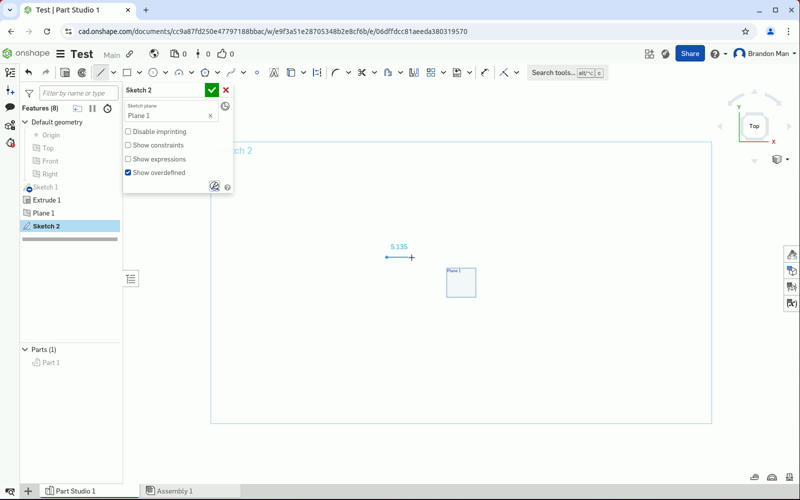
key_down(shift)
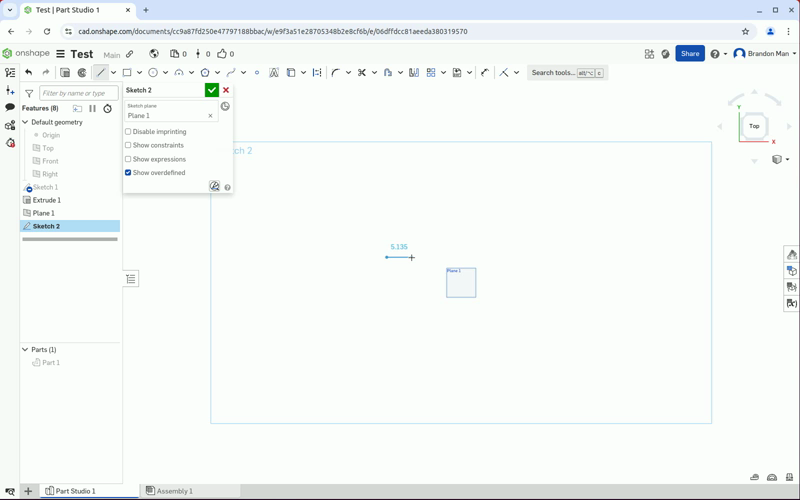
mouse_move(441, 257)
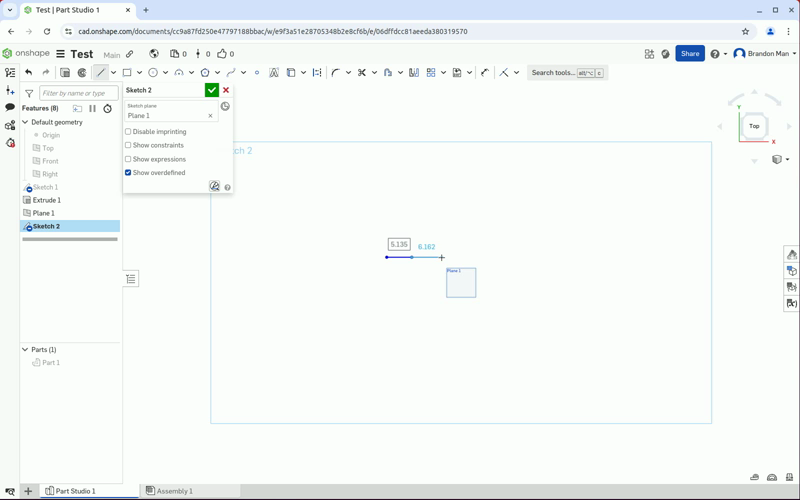
mouse_move(433, 257)
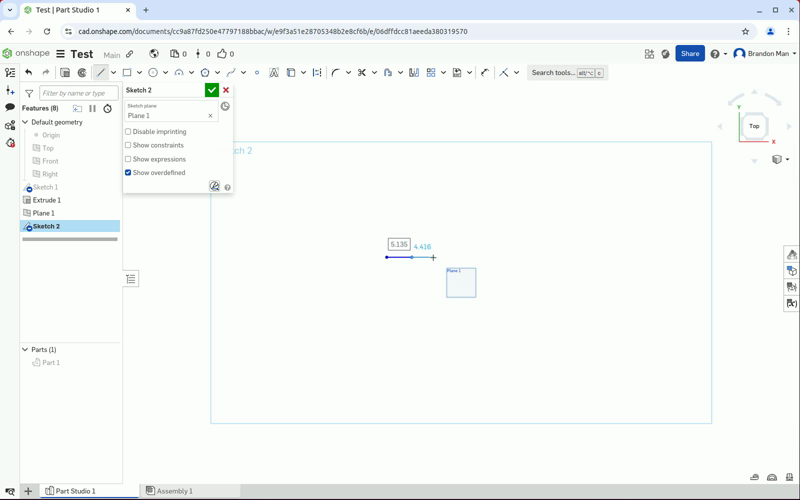
click(433, 257)
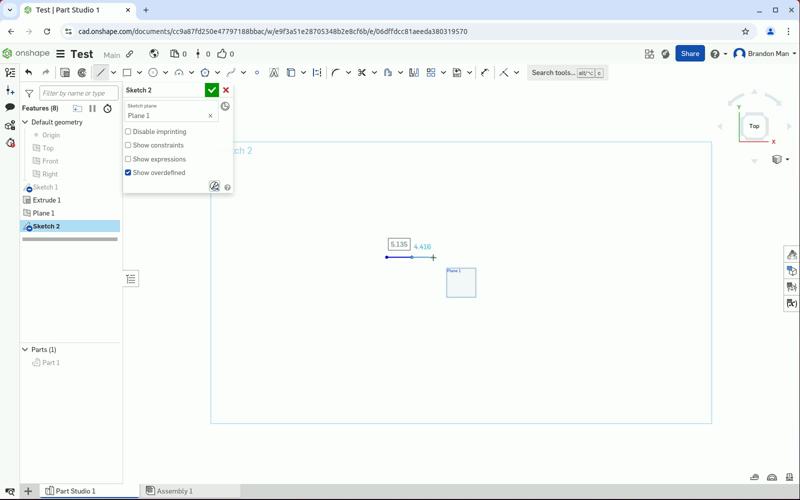
key_up(shift)
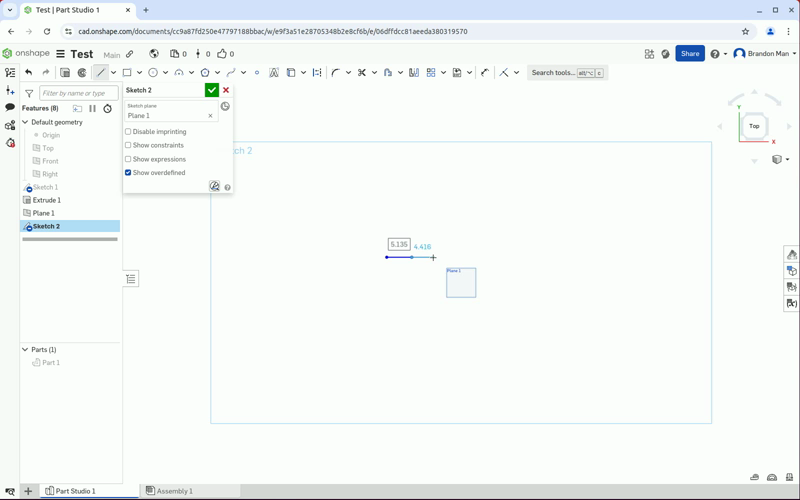
key_down(shift)
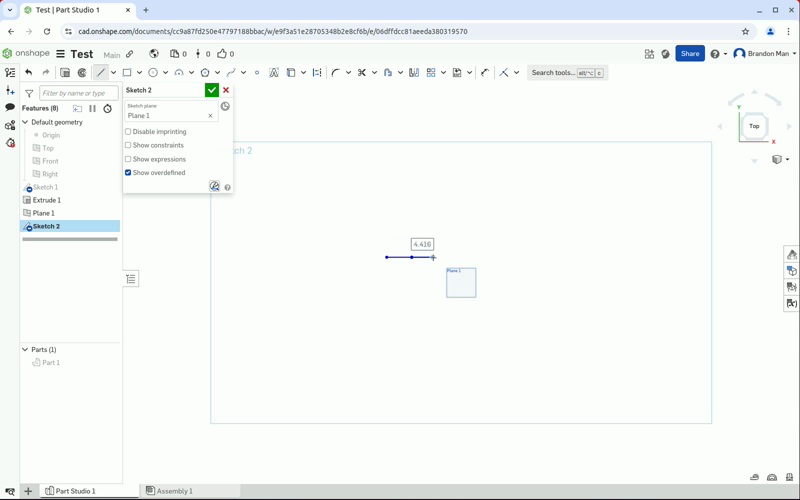
mouse_move(463, 257)
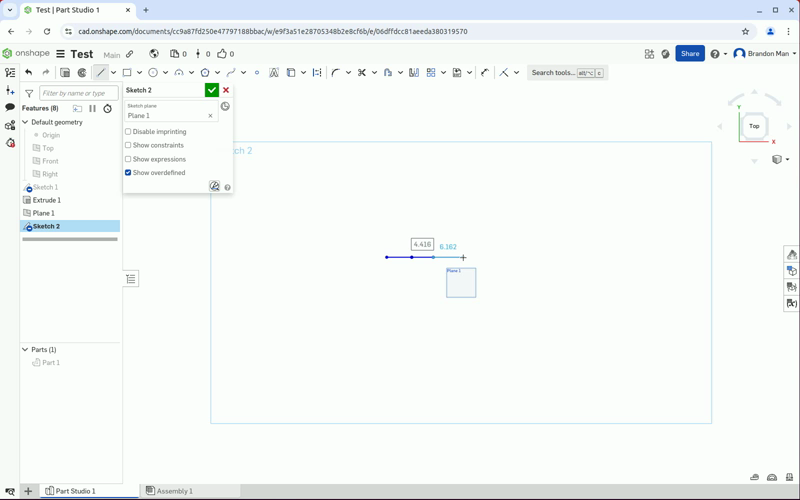
mouse_move(481, 257)
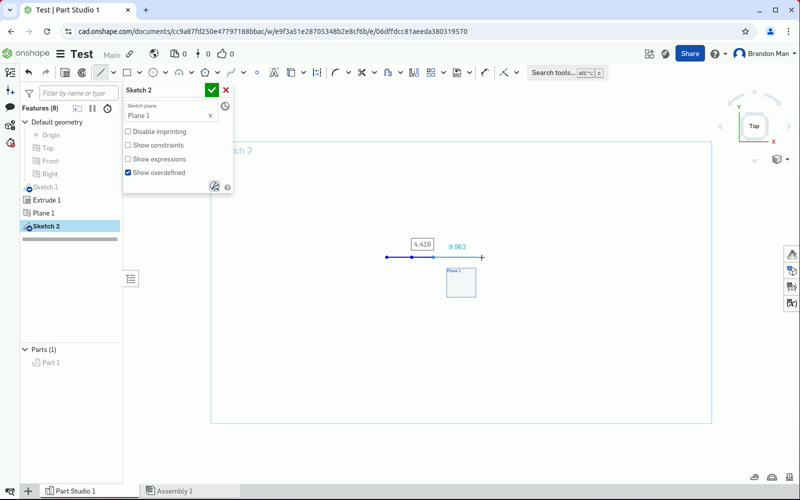
click(481, 257)
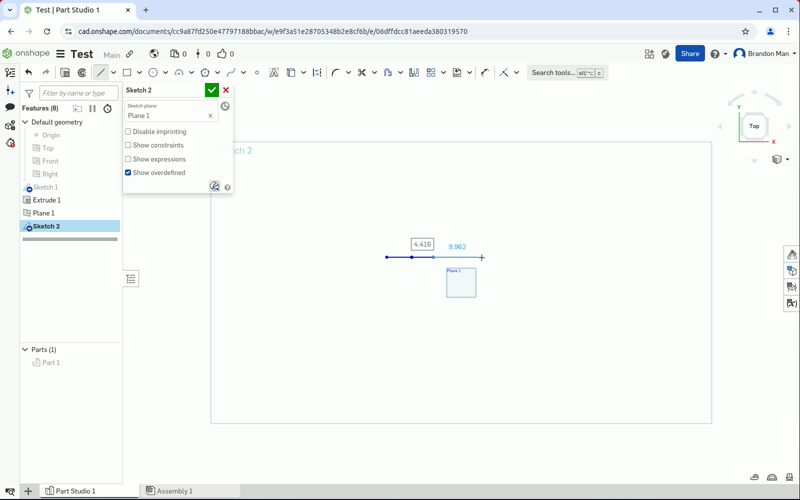
key_up(shift)
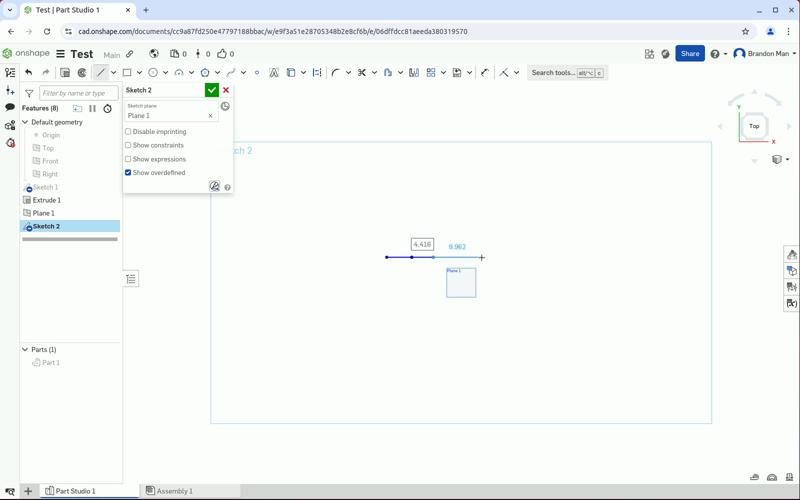
key_down(shift)
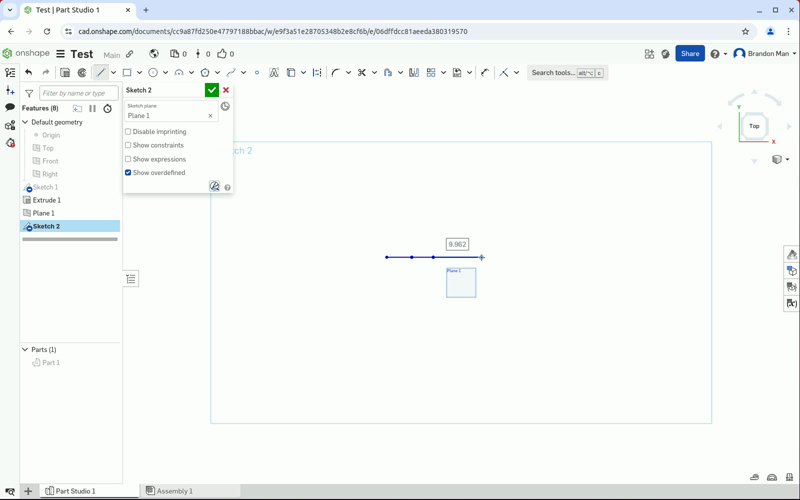
mouse_move(511, 257)
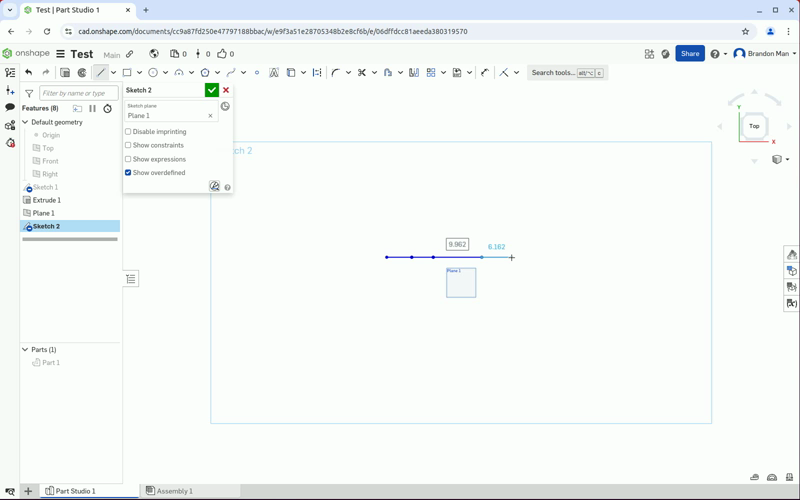
mouse_move(506, 257)
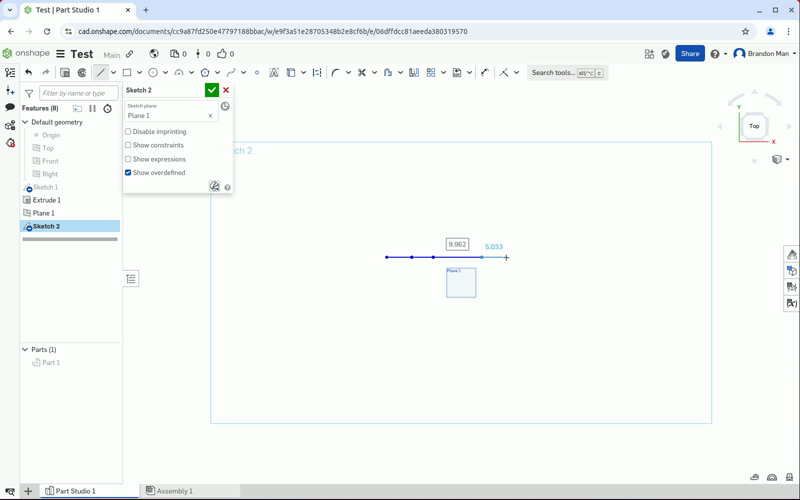
click(506, 257)
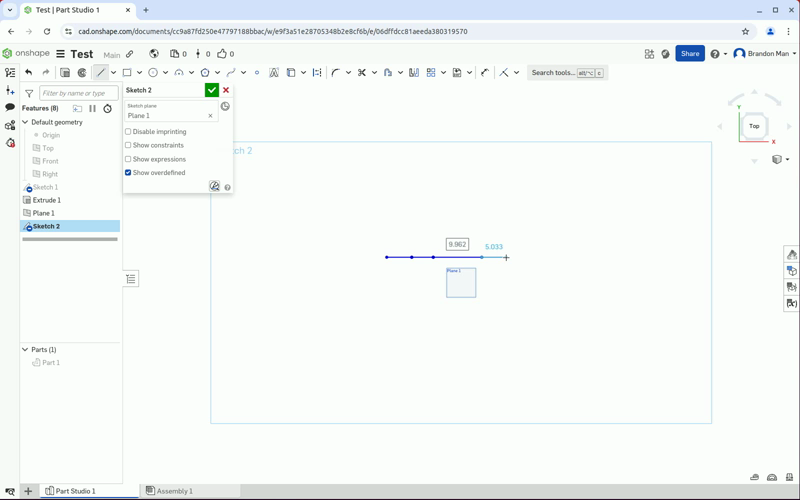
key_up(shift)
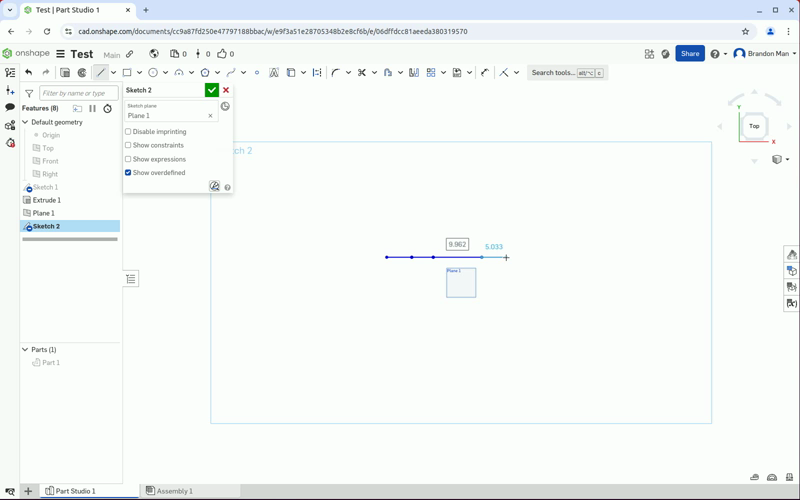
key_down(shift)
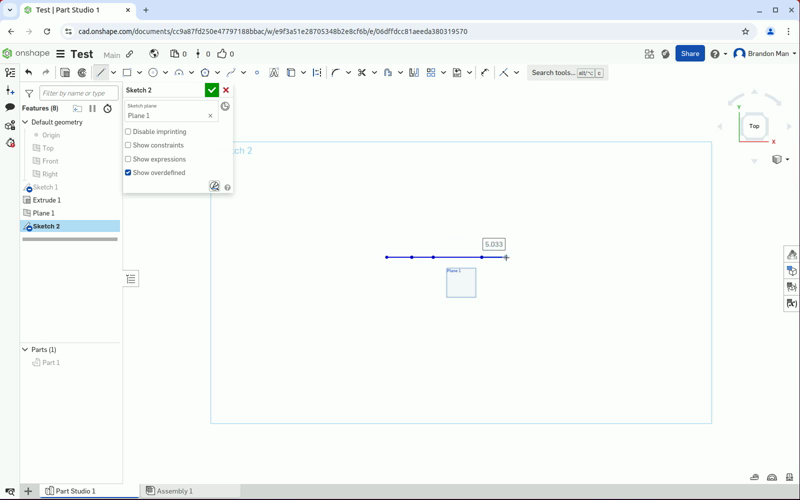
mouse_move(536, 257)
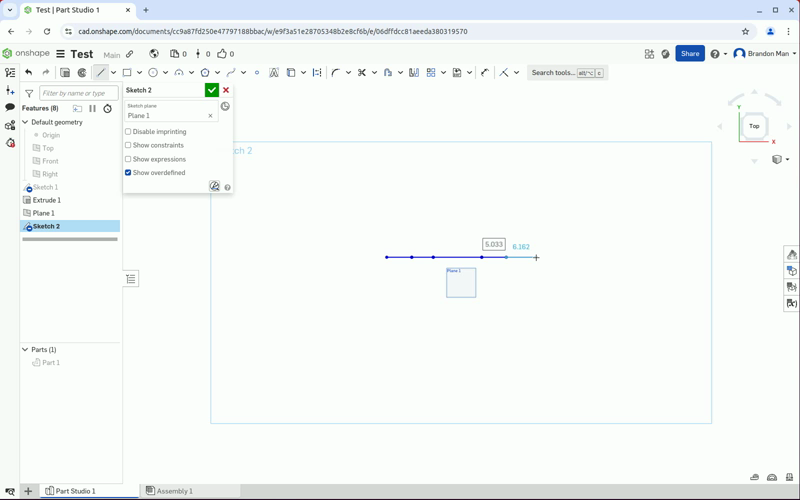
mouse_move(534, 257)
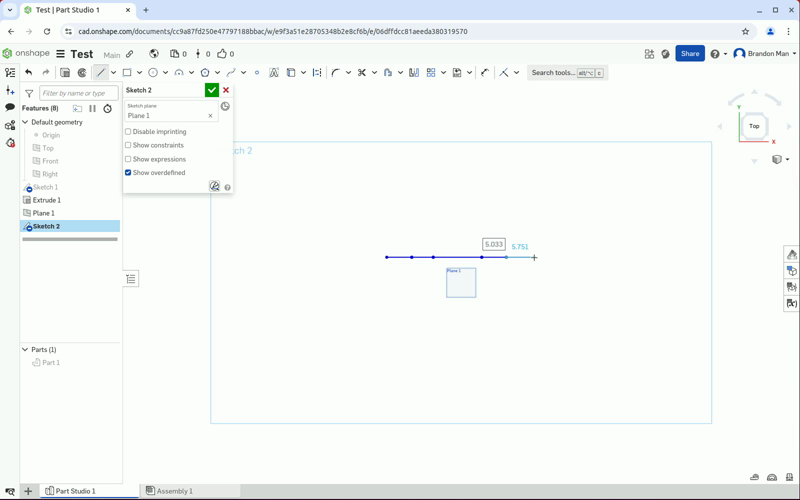
click(534, 257)
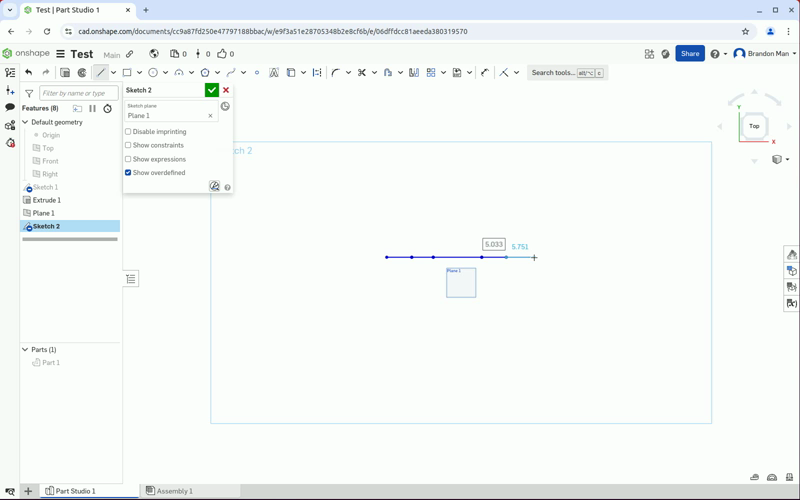
key_up(shift)
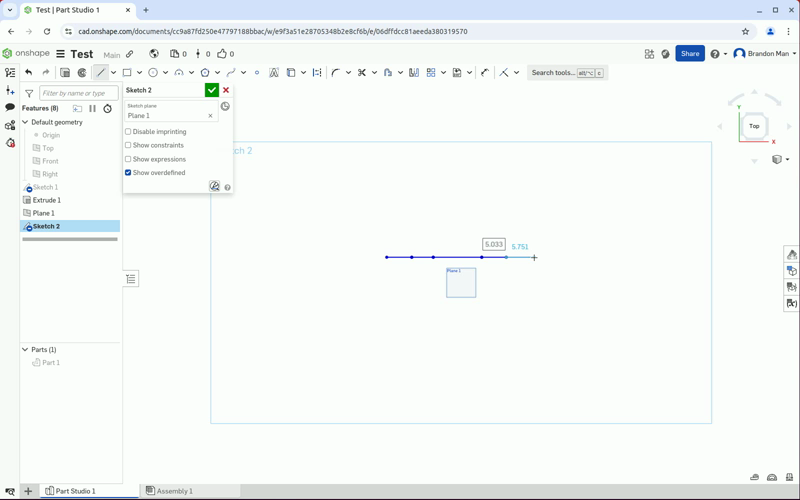
key(esc)
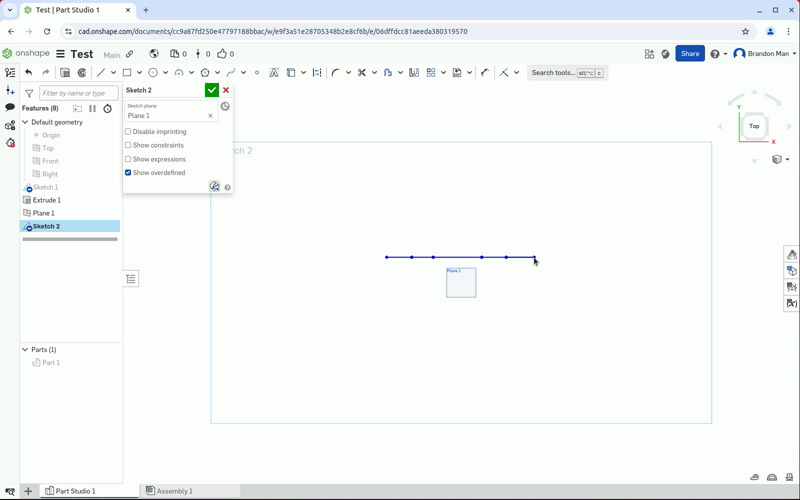
key(a)
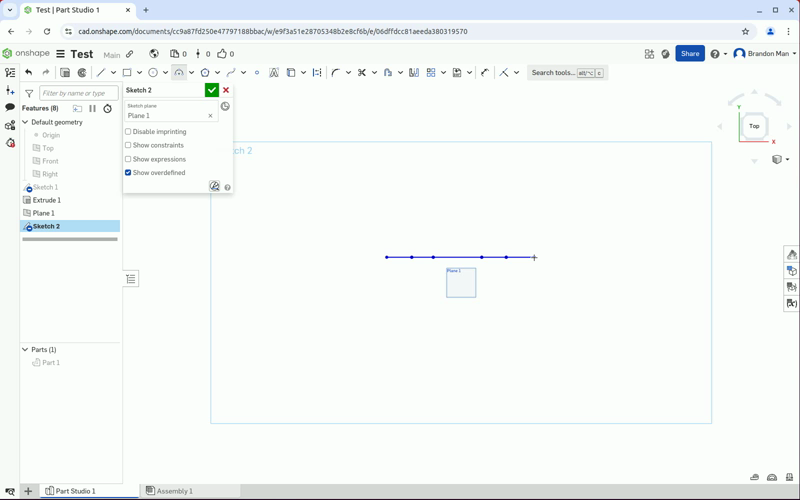
mouse_move(534, 257)
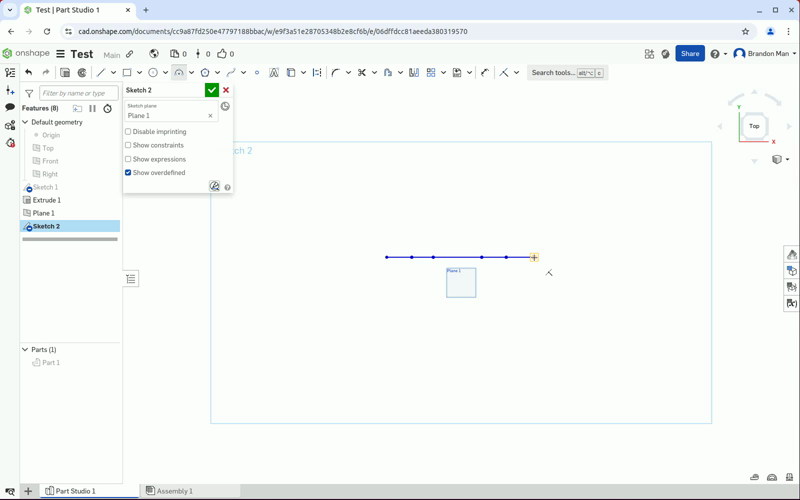
click(534, 257)
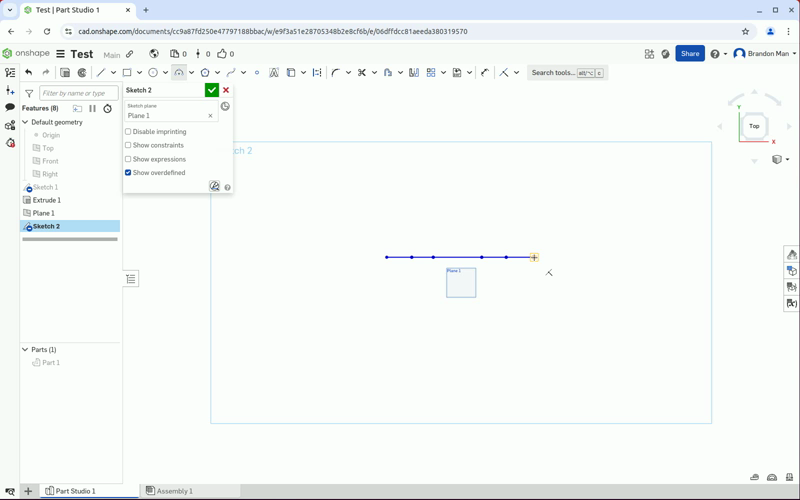
key_down(shift)
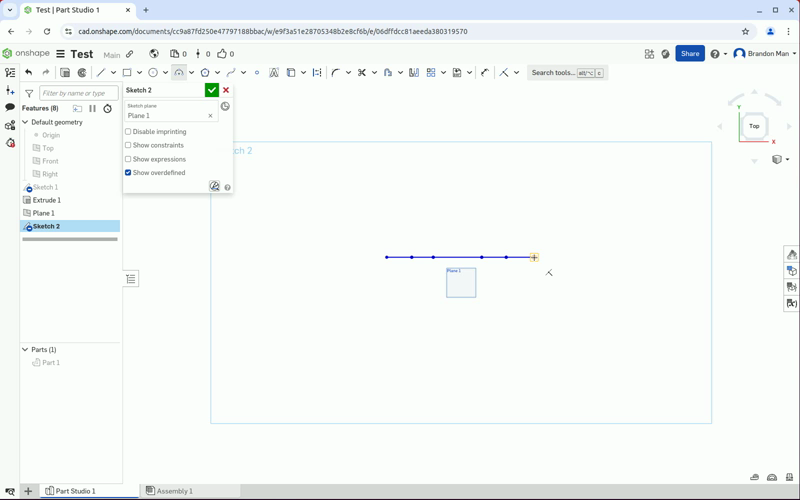
mouse_move(483, 207)
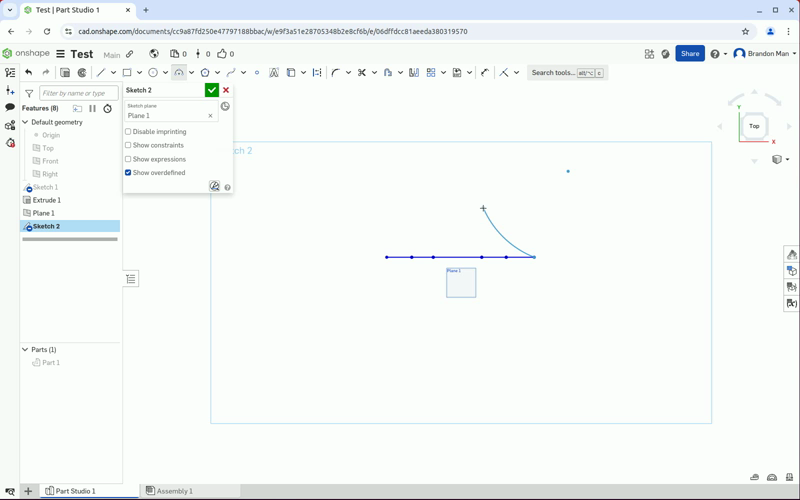
click(483, 207)
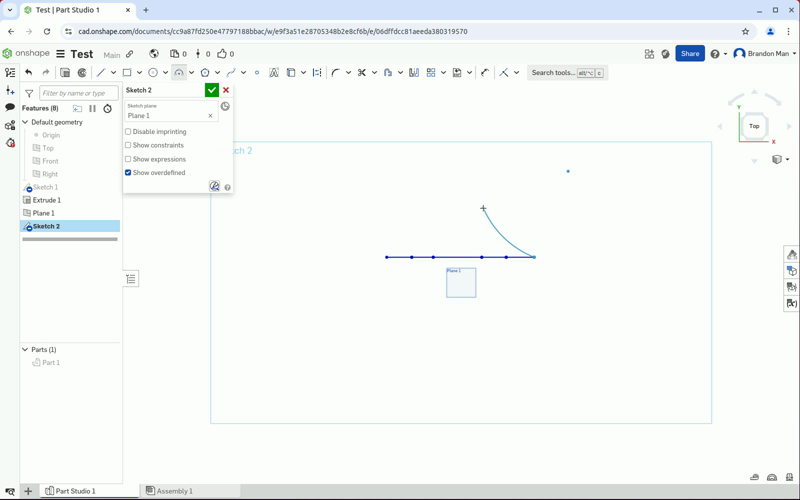
mouse_move(514, 226)
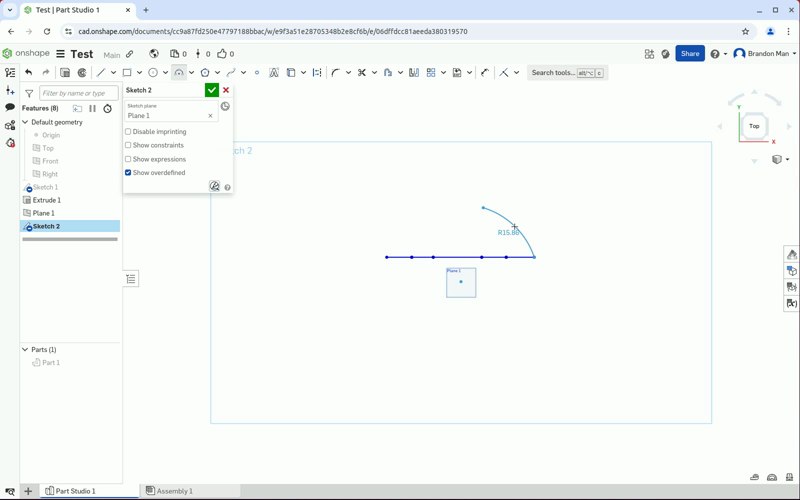
click(514, 226)
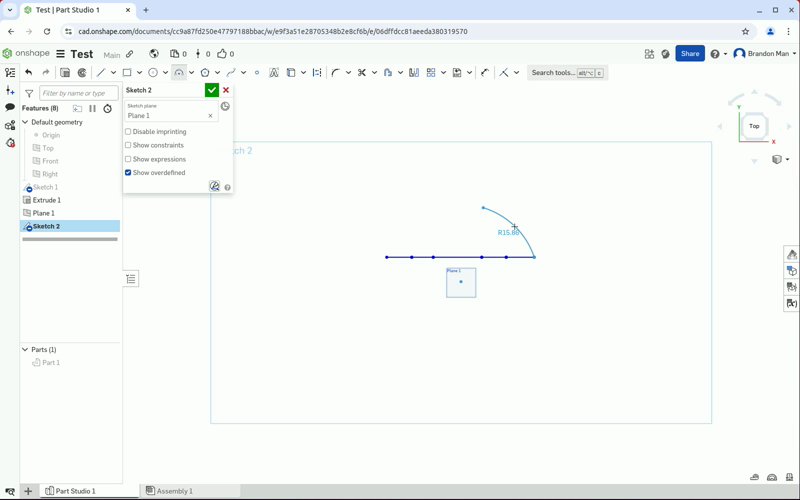
key_up(shift)
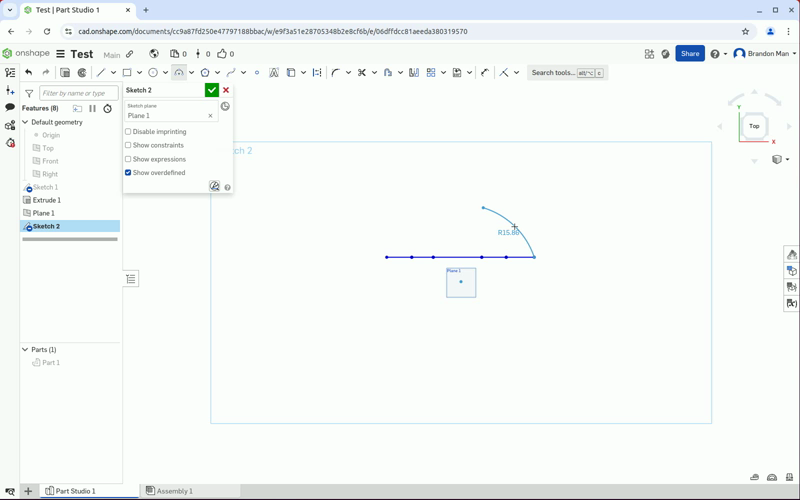
mouse_move(483, 207)
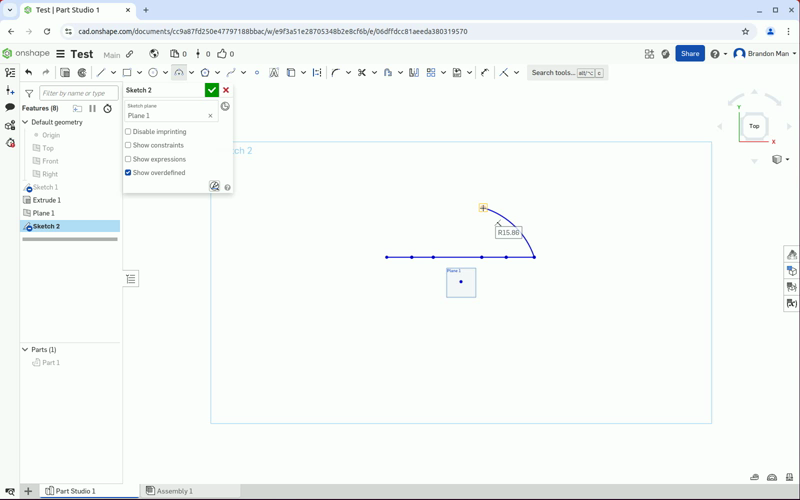
click(483, 207)
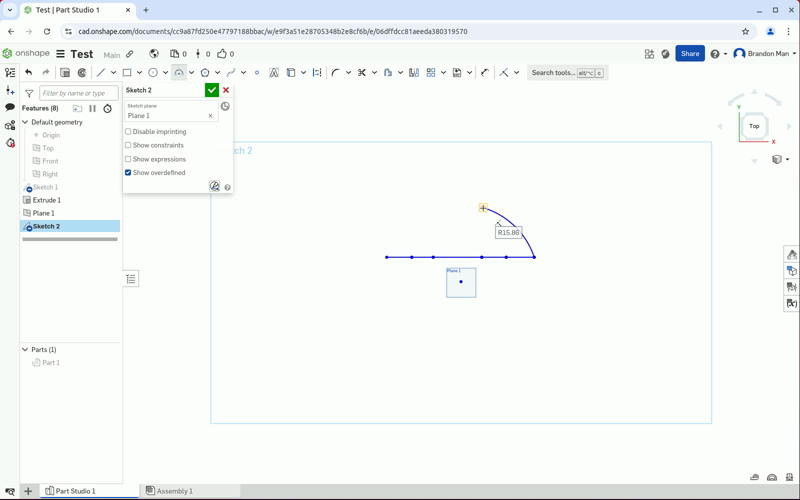
mouse_move(386, 257)
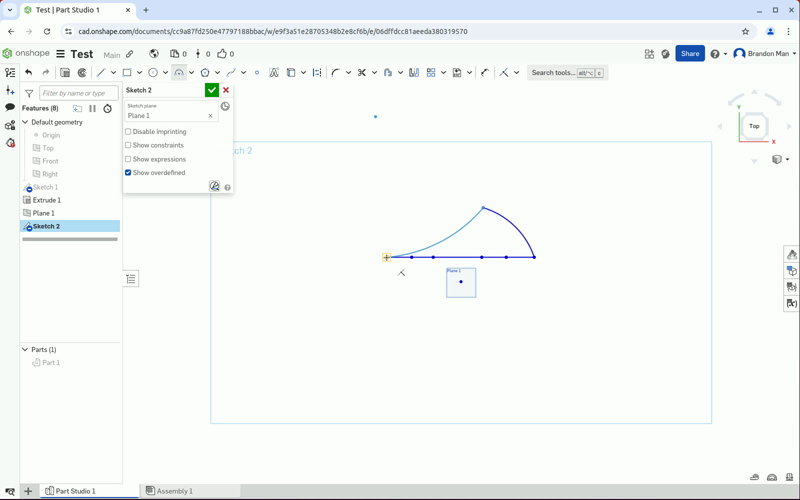
click(386, 257)
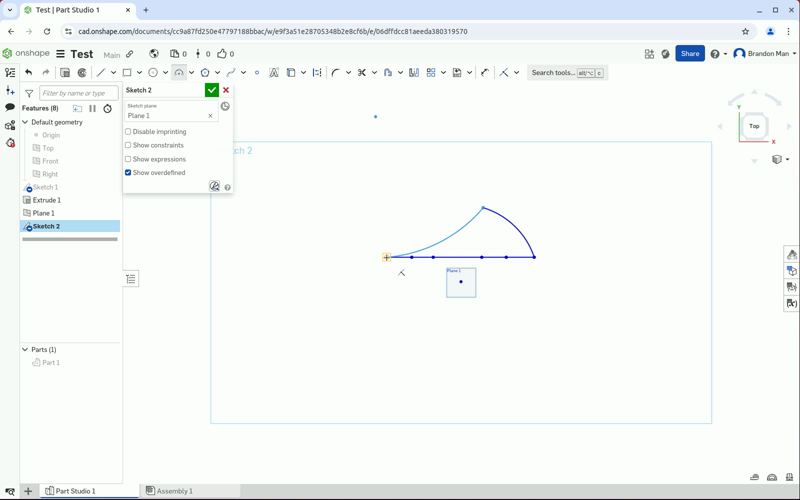
key_down(shift)
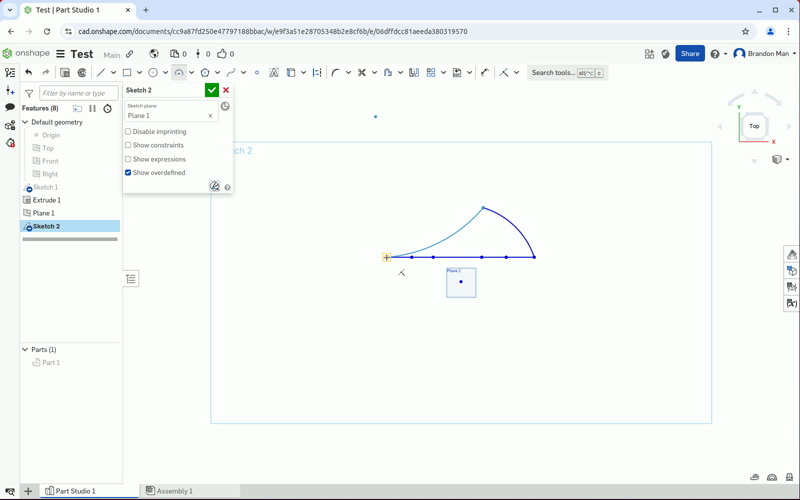
mouse_move(425, 213)
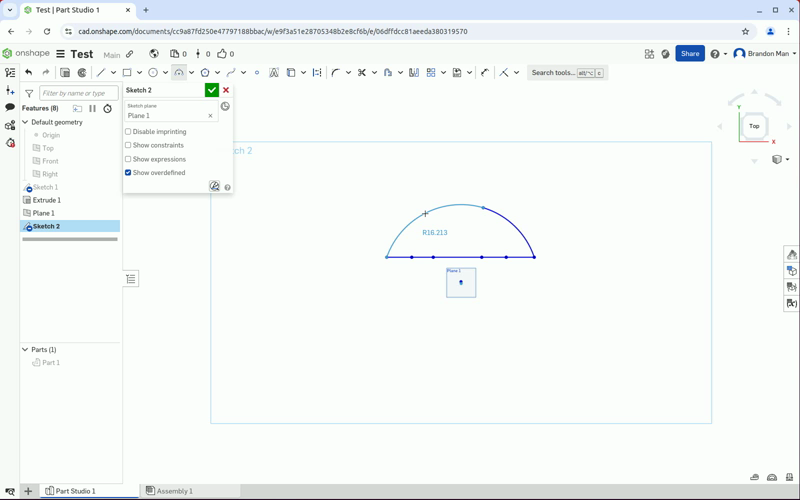
click(425, 213)
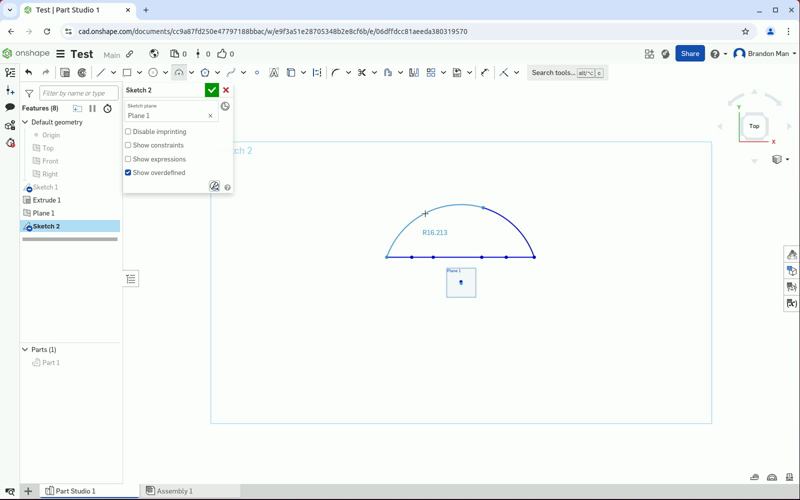
key_up(shift)
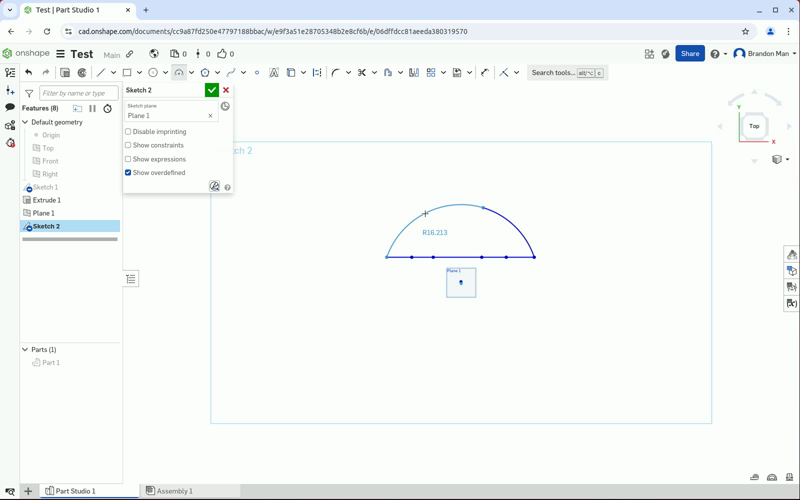
key(esc)
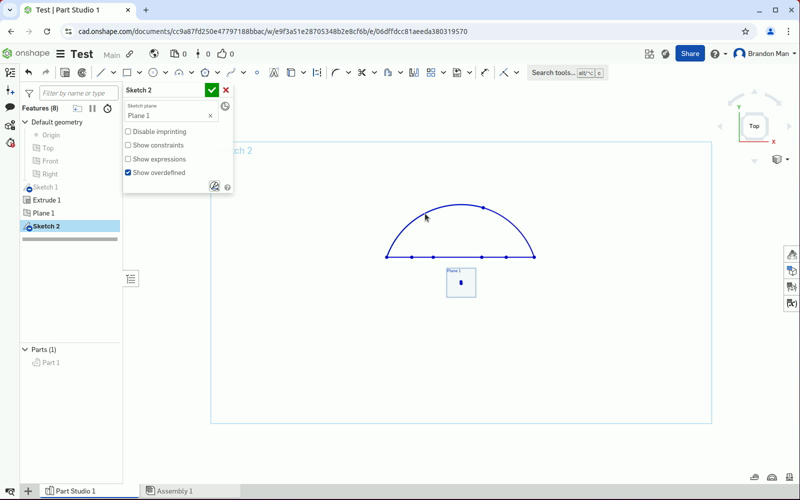
mouse_move(454, 241)
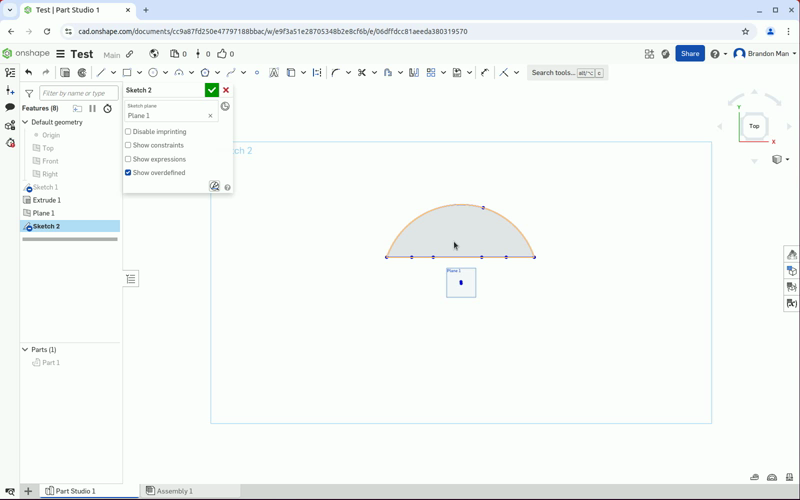
click(454, 241)
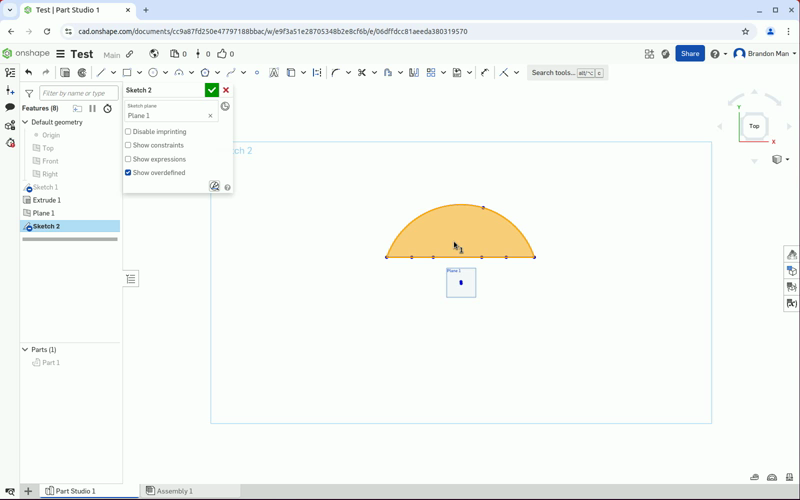
mouse_move(73, 352)
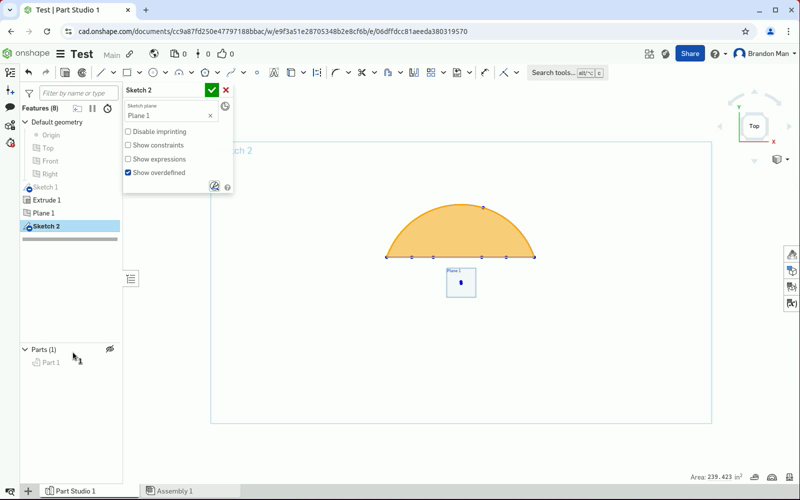
key(shift+y)
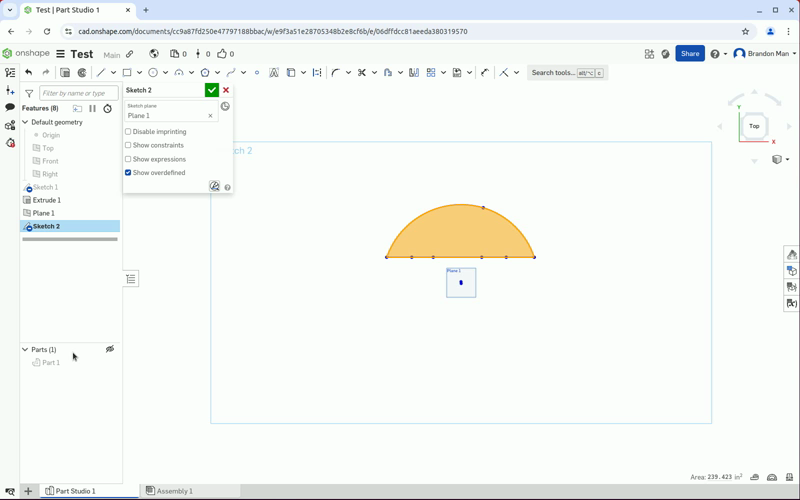
key(shift+e)
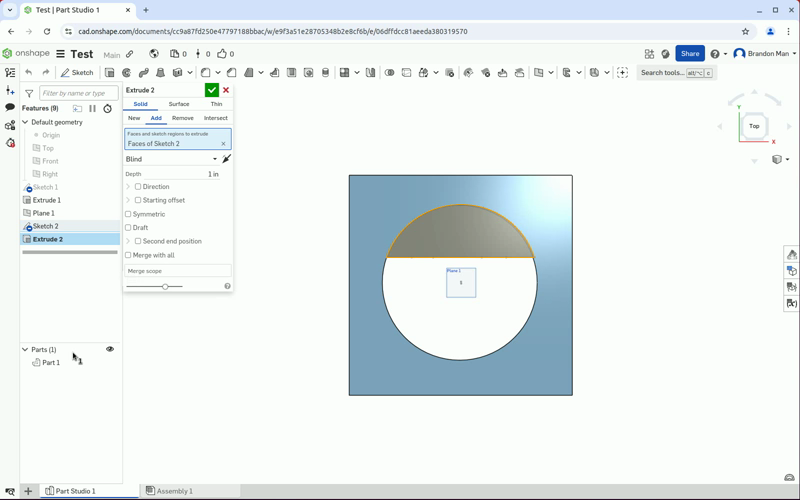
mouse_move(143, 106)
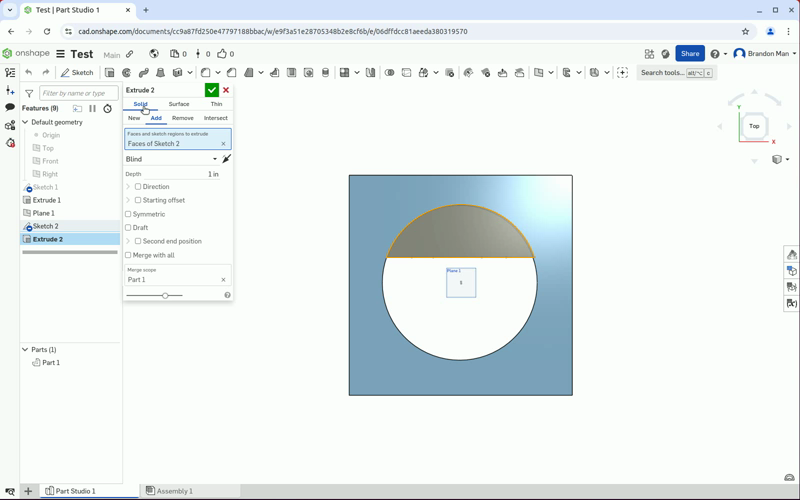
click(143, 106)
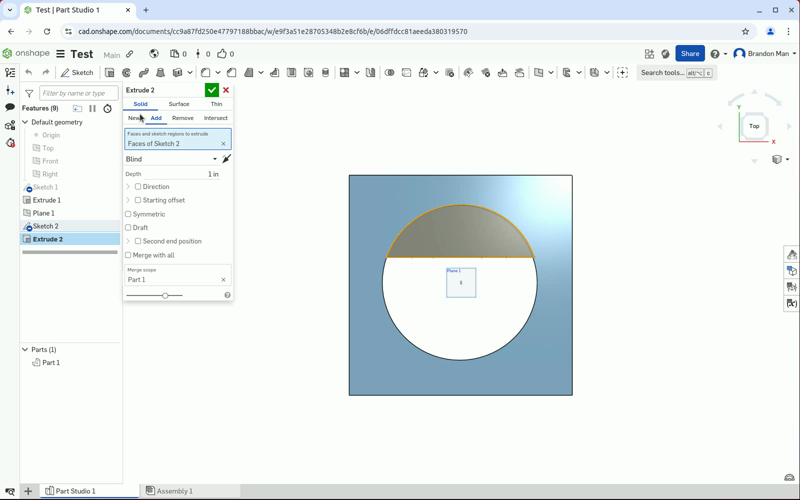
mouse_move(137, 120)
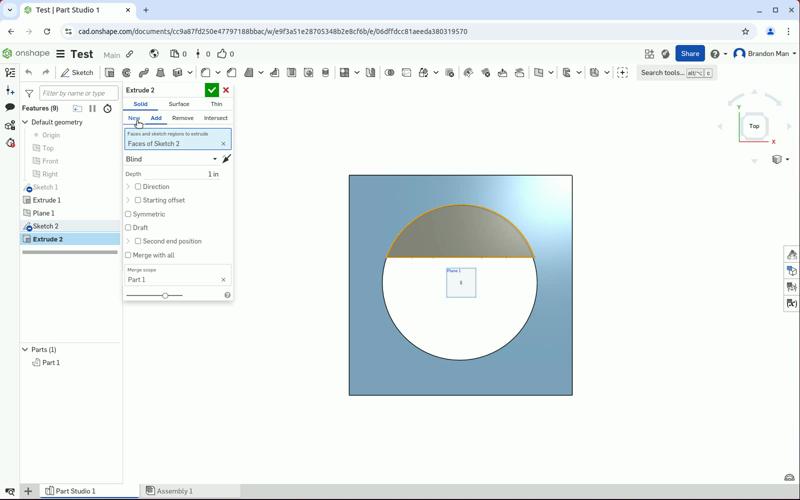
click(137, 120)
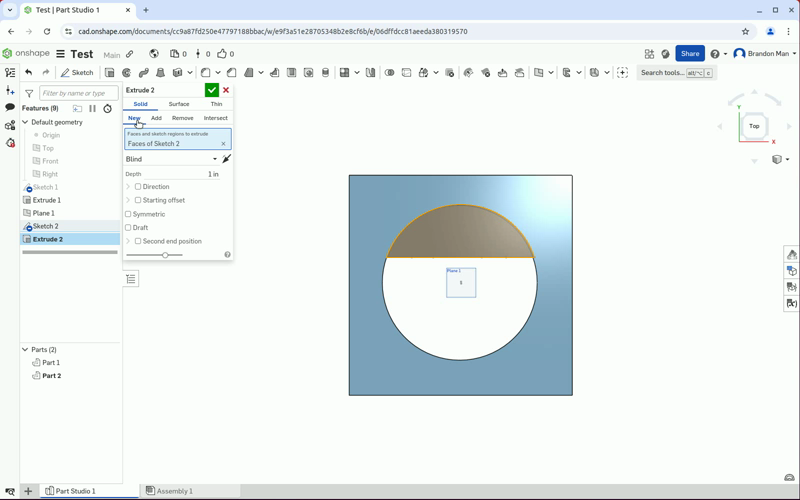
key(tab, 4)
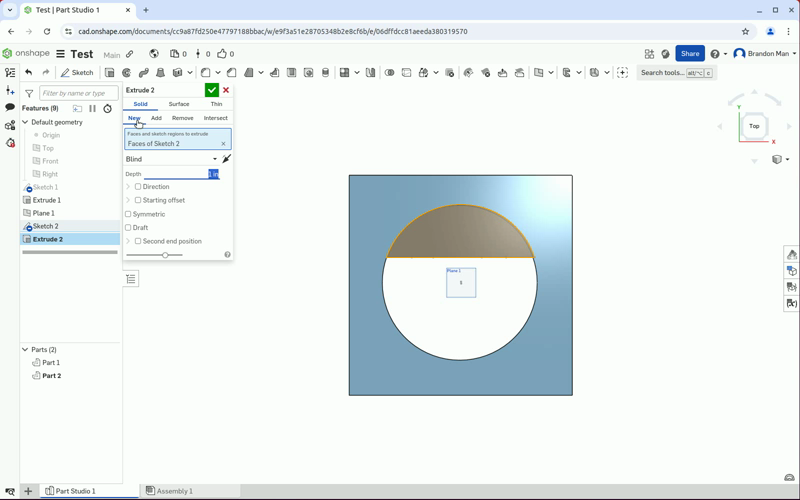
text(-9.388)
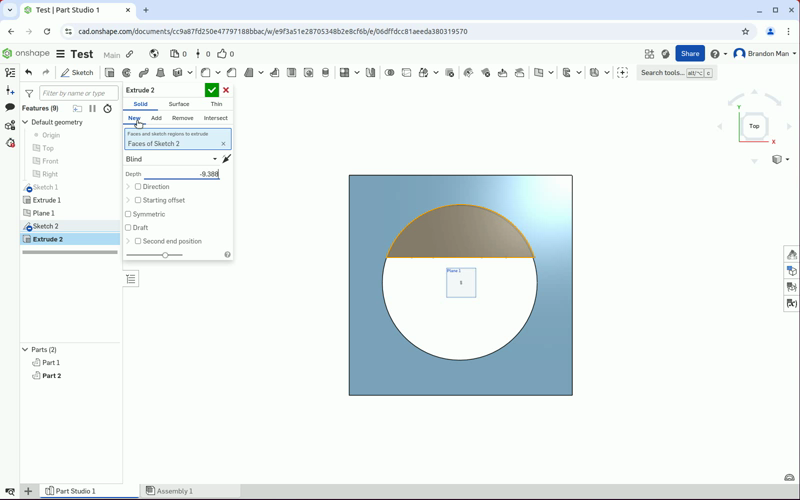
key(enter)
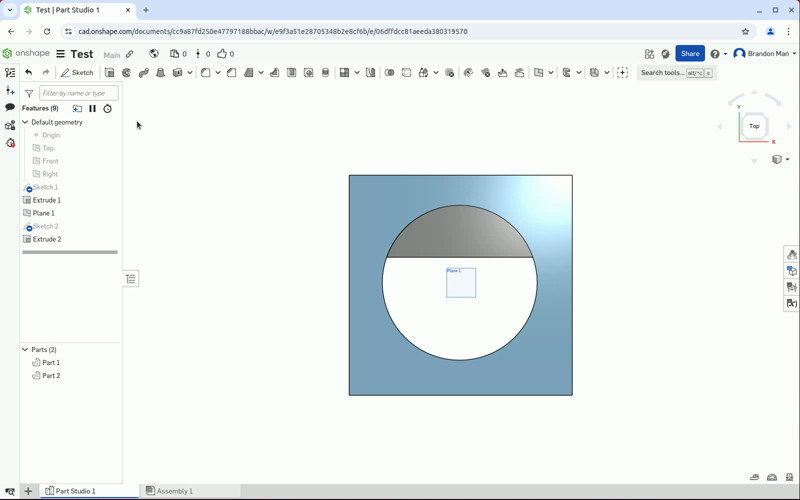
key(shift+h)
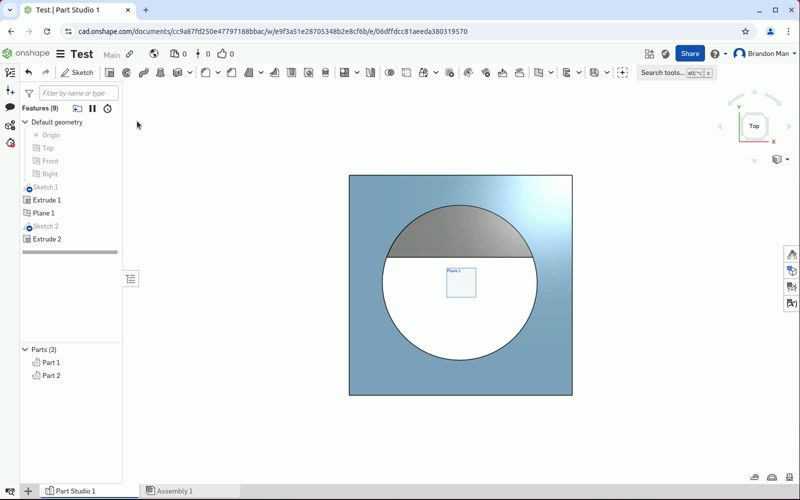
key(shift+h)
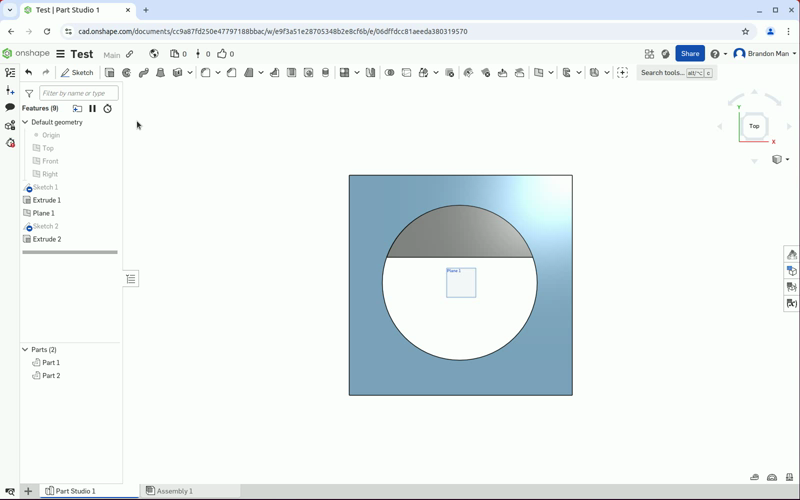
mouse_move(73, 189)
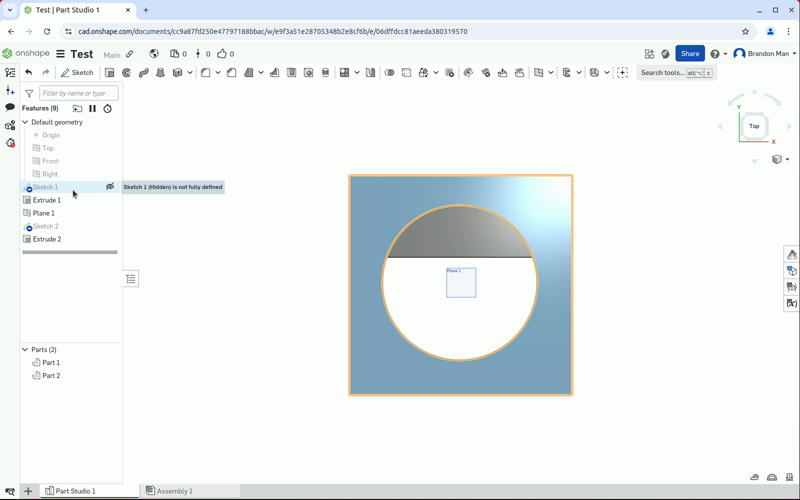
click(73, 189)
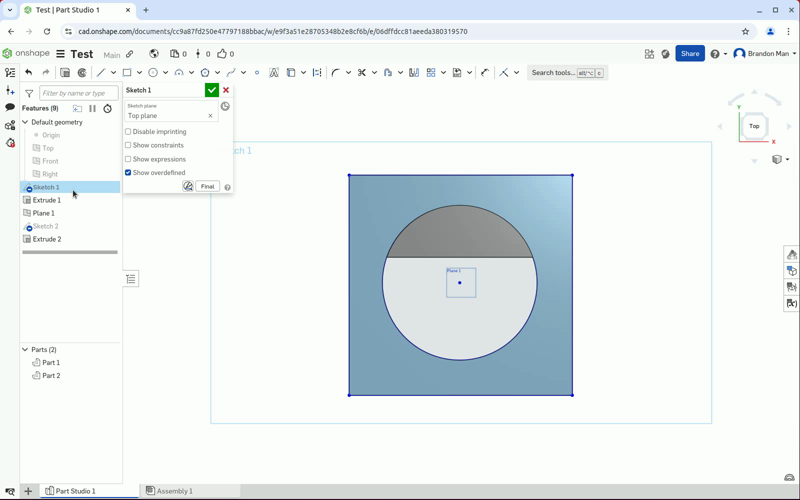
mouse_move(229, 92)
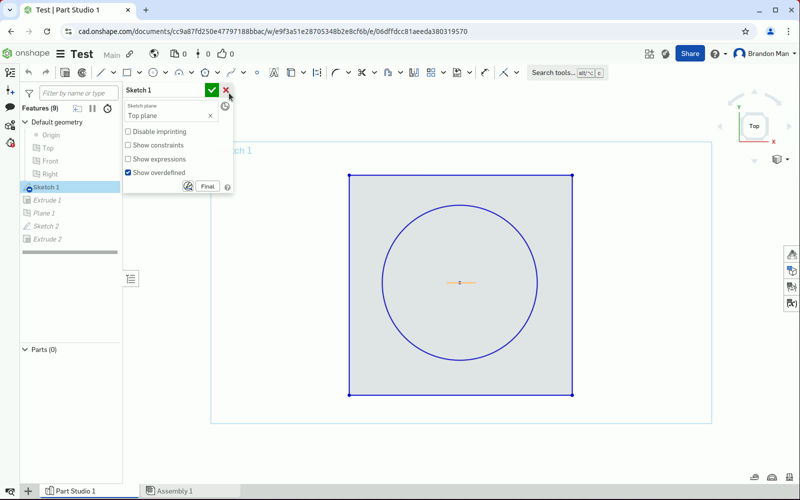
click(229, 92)
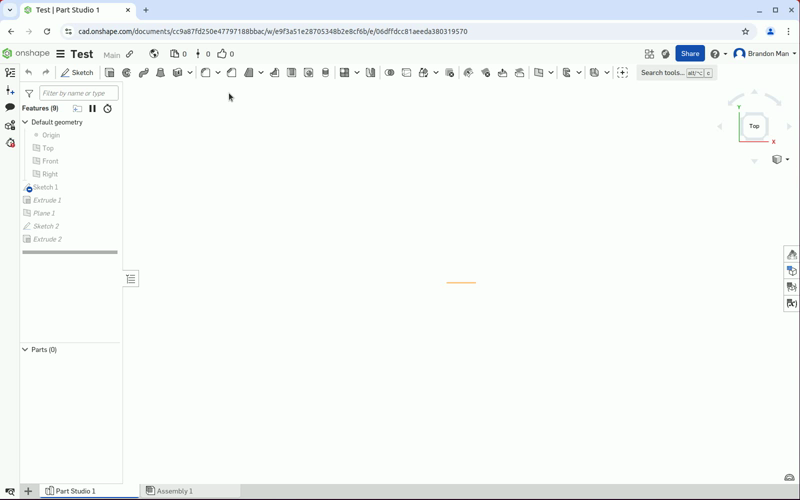
key(shift+s)
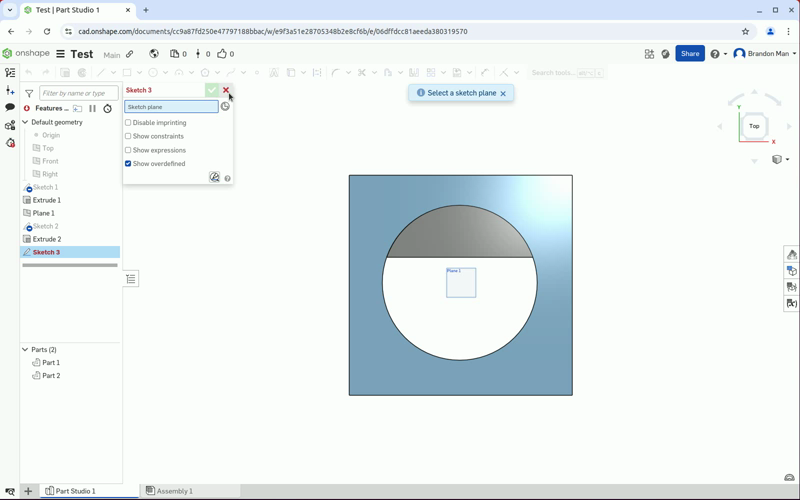
mouse_move(73, 215)
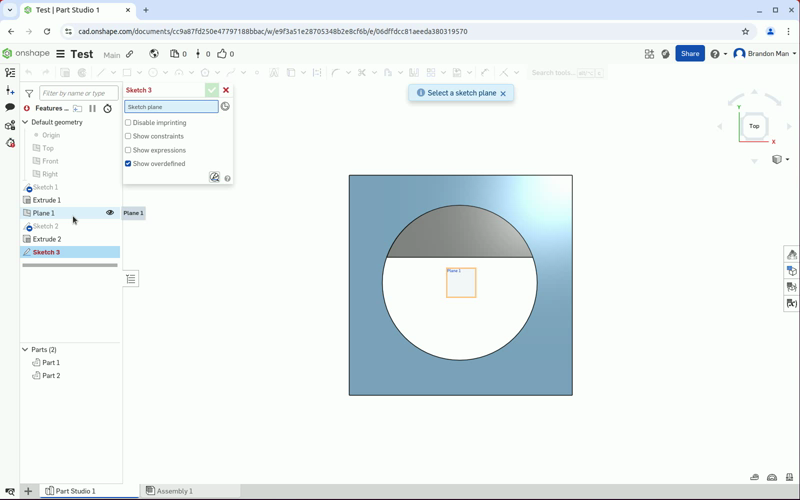
click(73, 215)
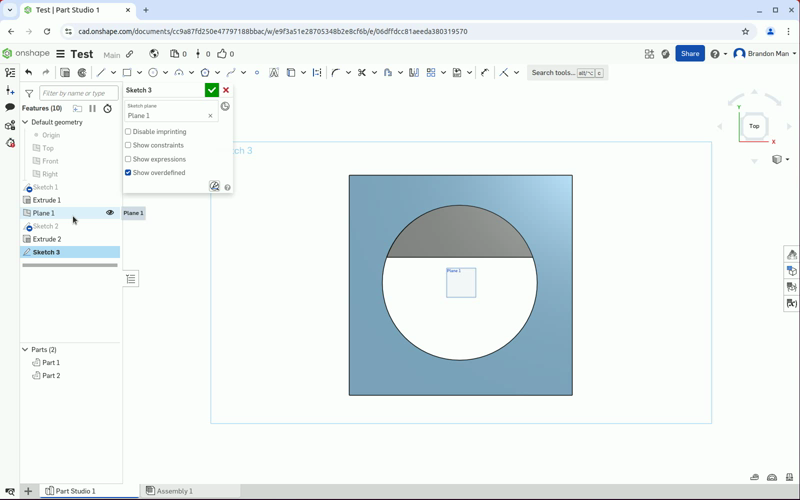
mouse_move(73, 352)
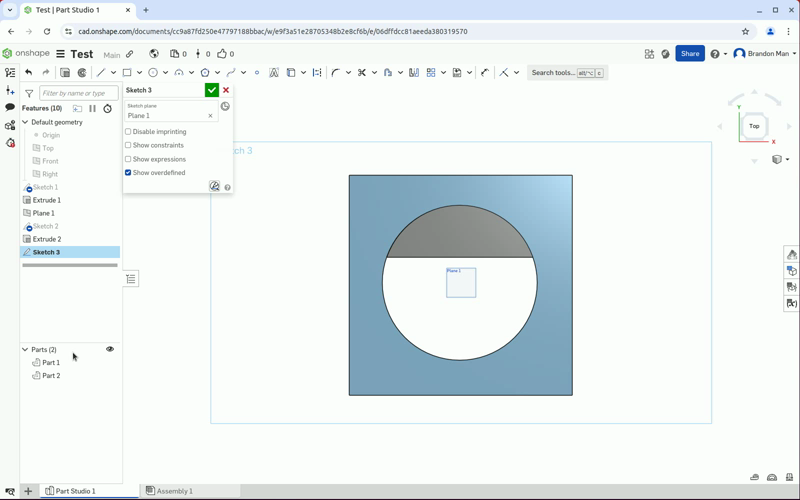
key(y)
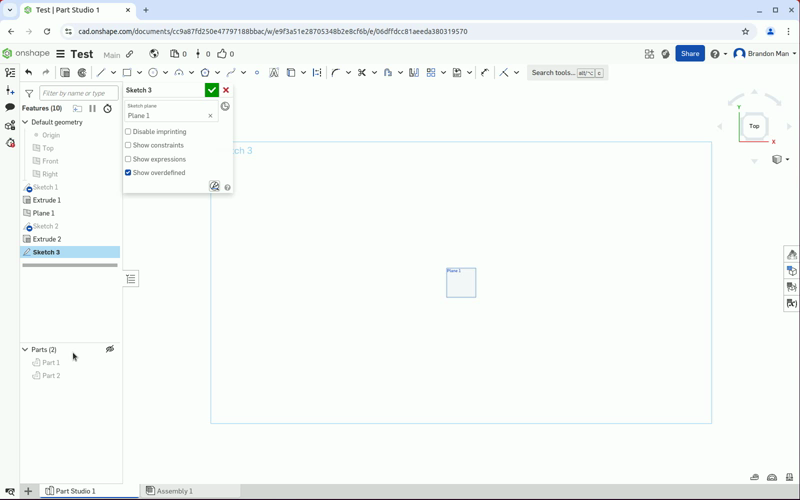
key(a)
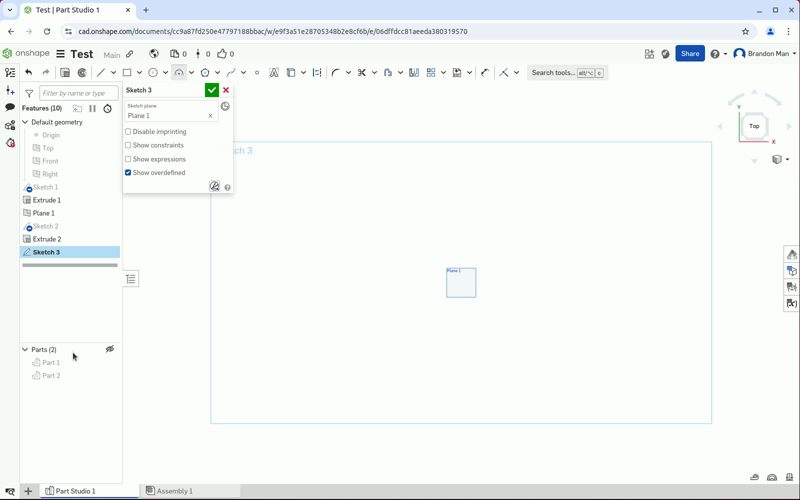
key_down(shift)
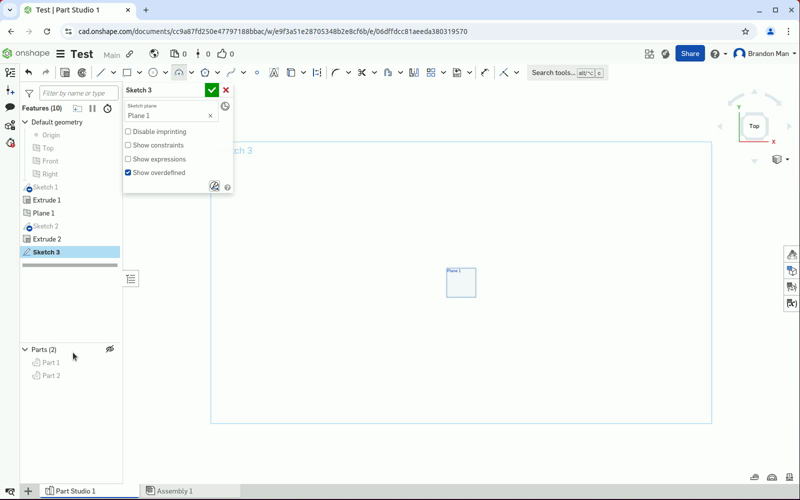
mouse_move(386, 306)
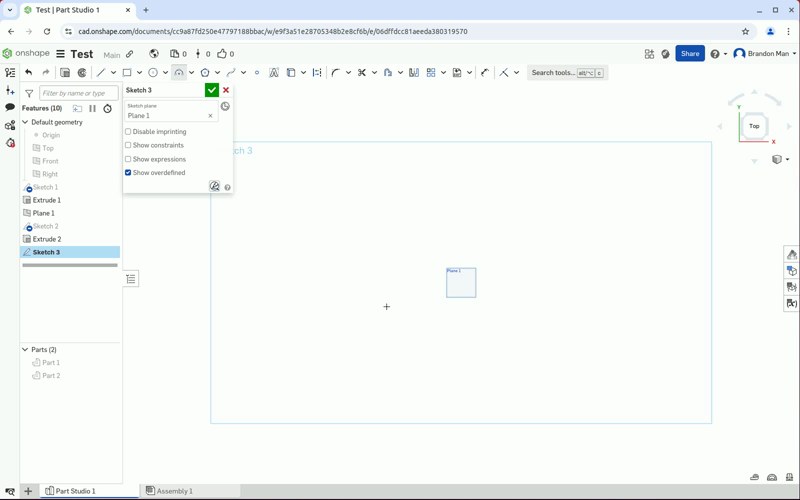
click(386, 306)
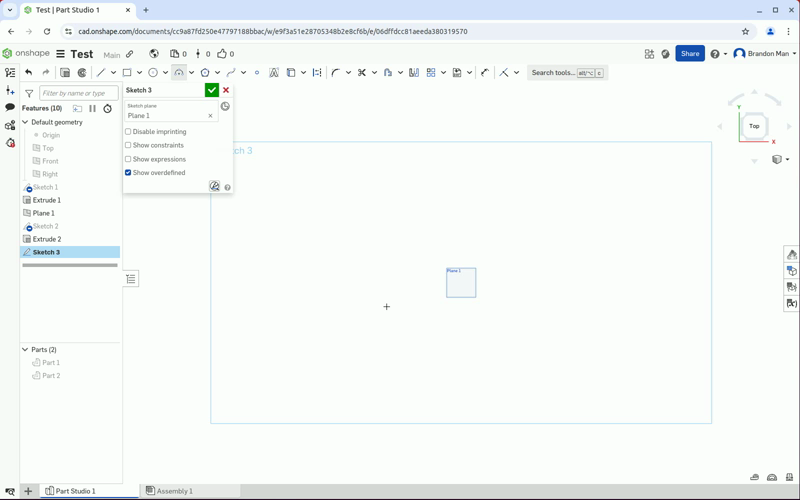
key_up(shift)
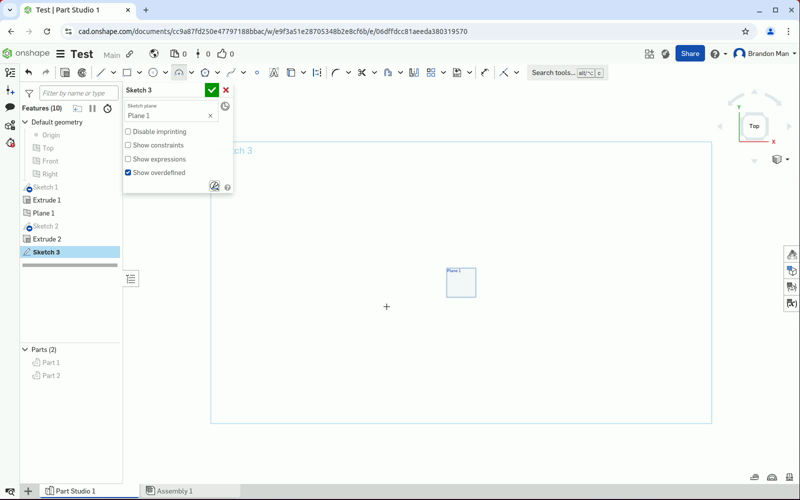
key_down(shift)
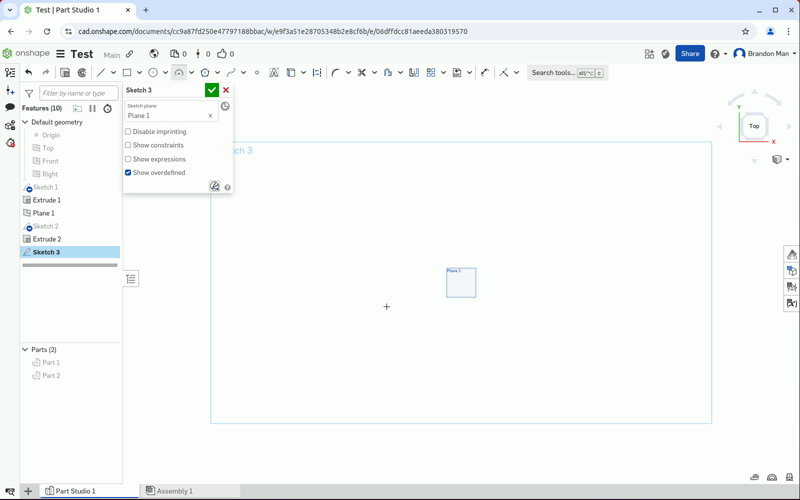
mouse_move(534, 306)
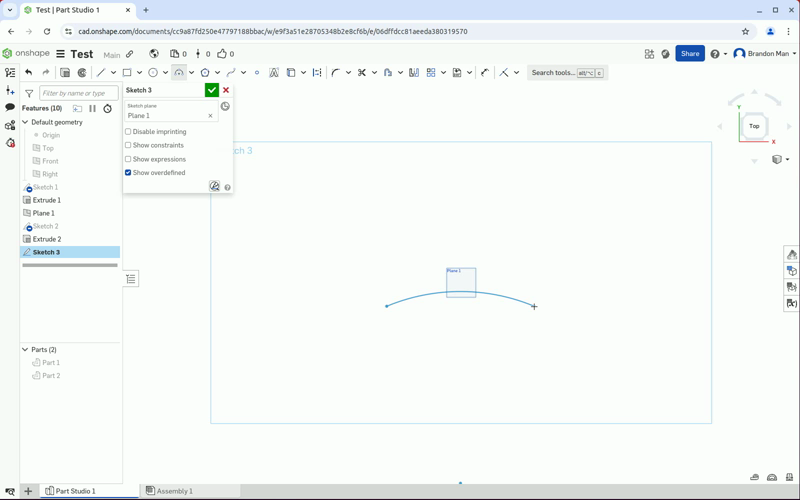
click(534, 306)
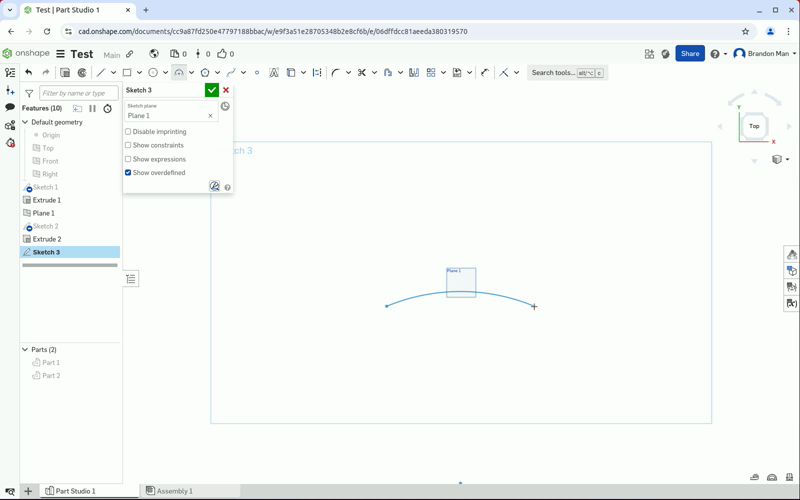
mouse_move(460, 360)
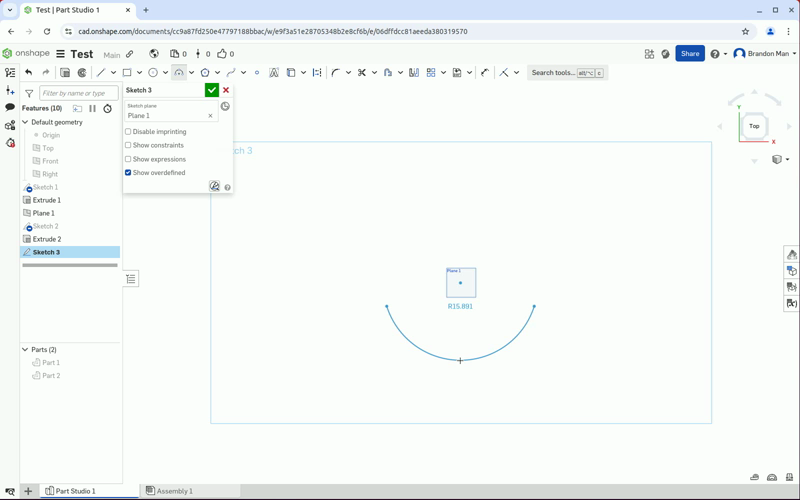
click(460, 360)
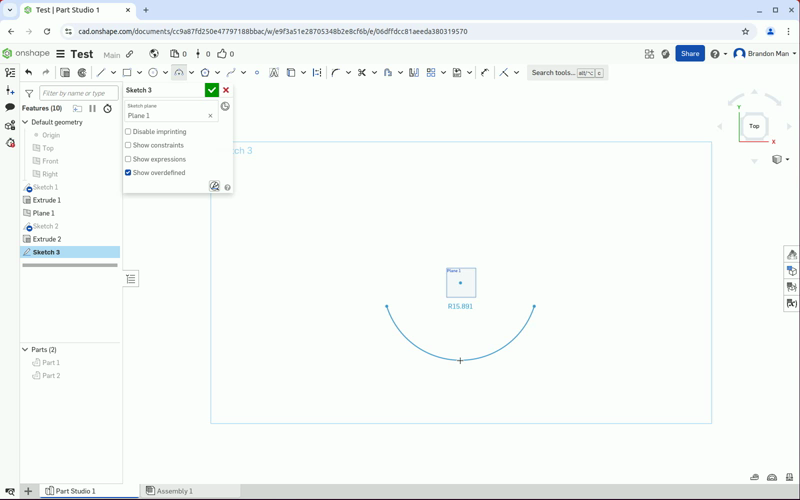
key_up(shift)
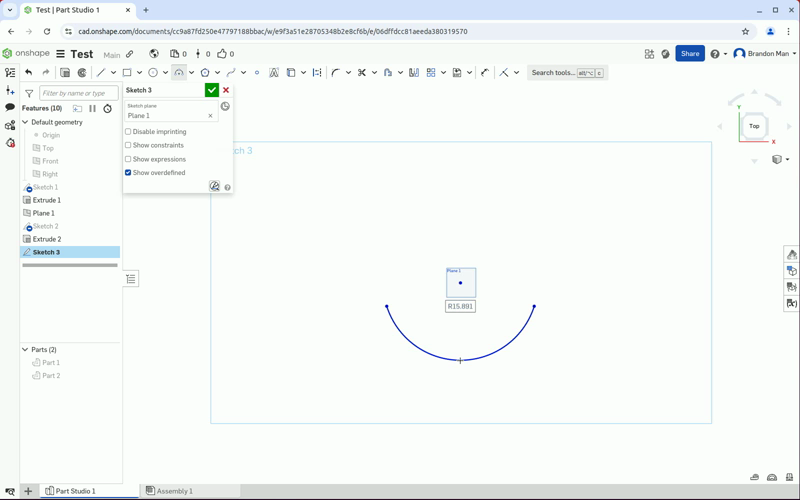
key(esc)
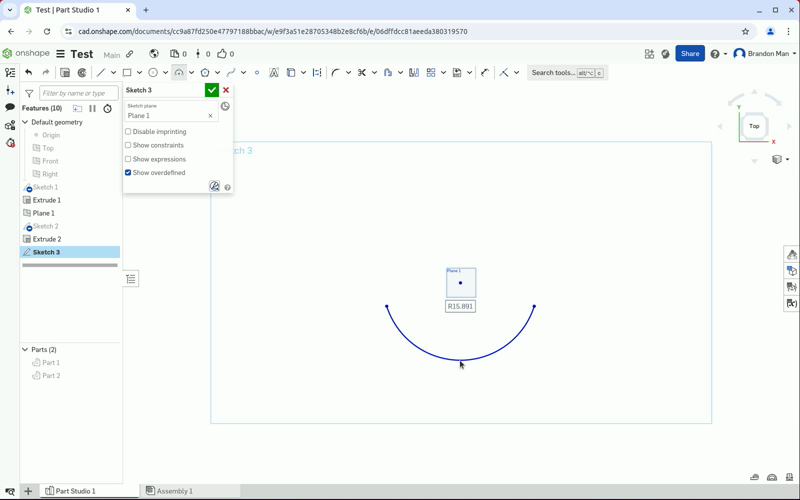
key(l)
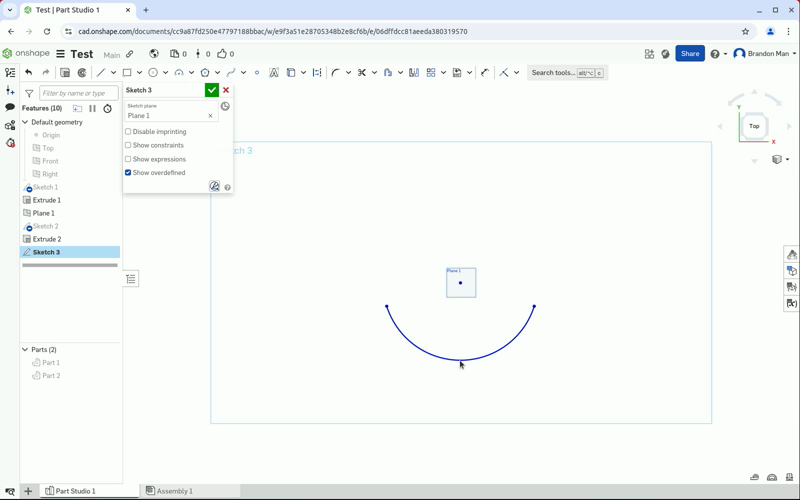
mouse_move(534, 306)
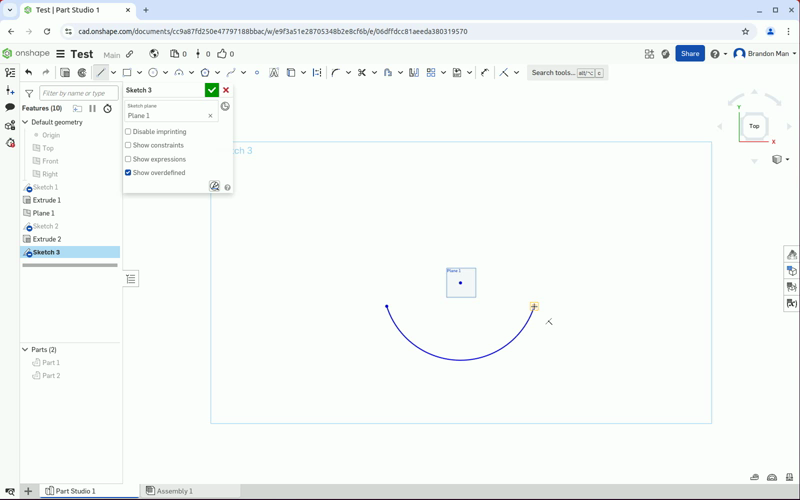
click(534, 306)
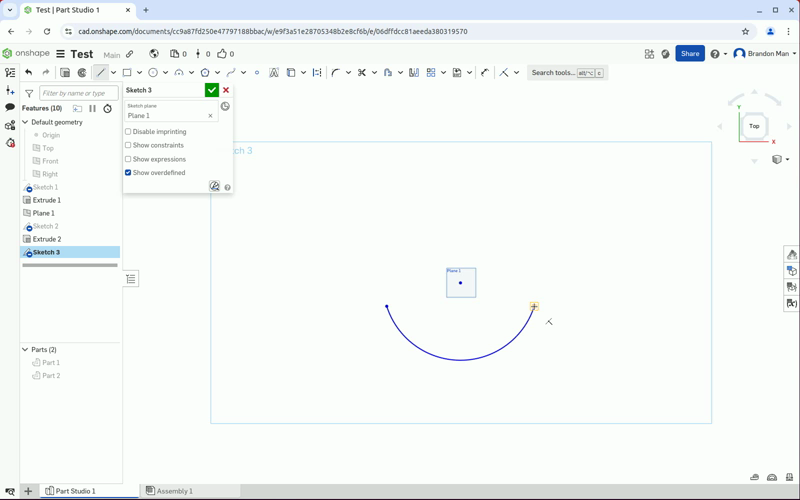
key_down(shift)
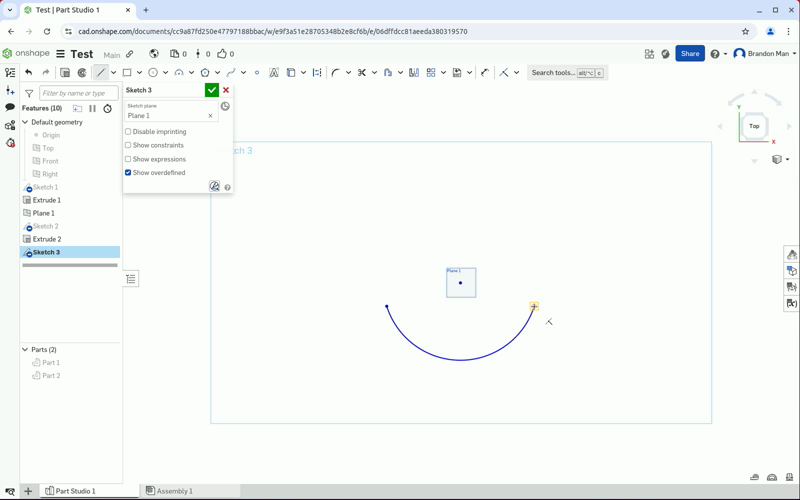
mouse_move(564, 306)
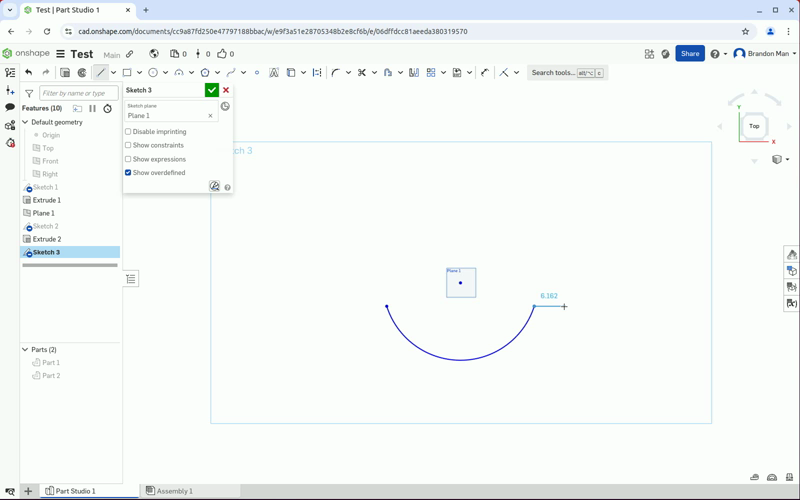
mouse_move(506, 306)
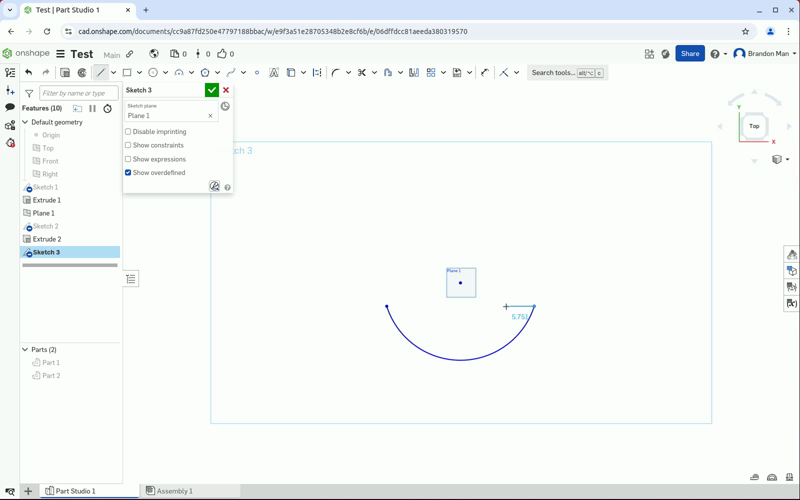
click(506, 306)
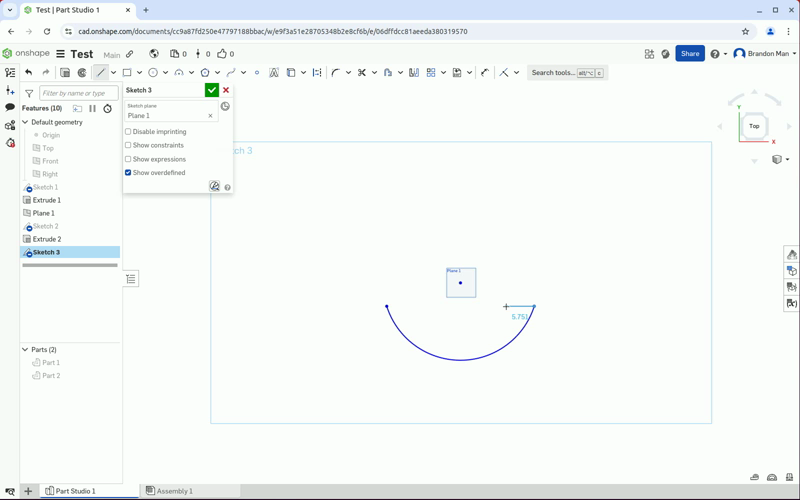
key_up(shift)
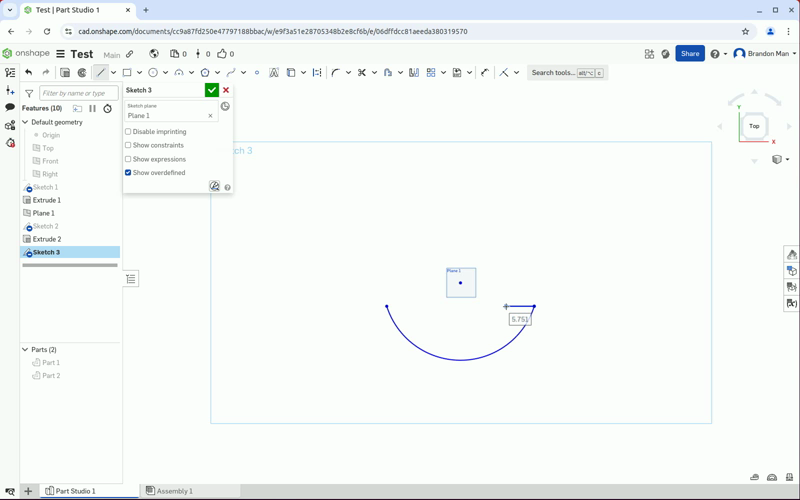
key_down(shift)
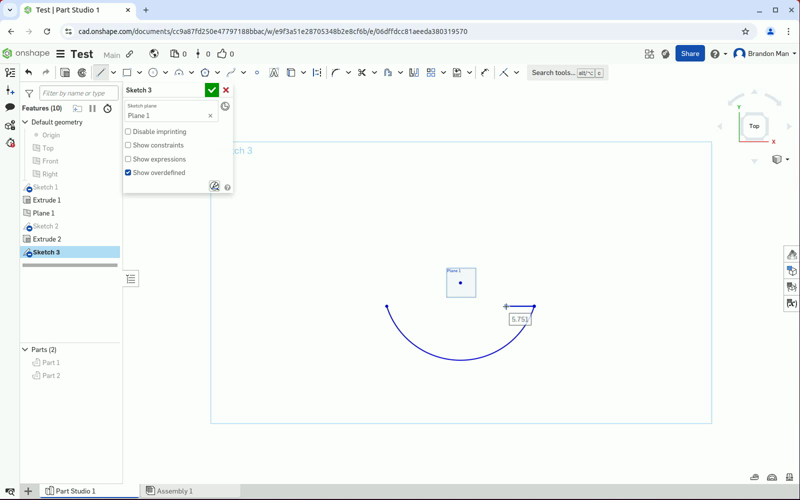
mouse_move(536, 306)
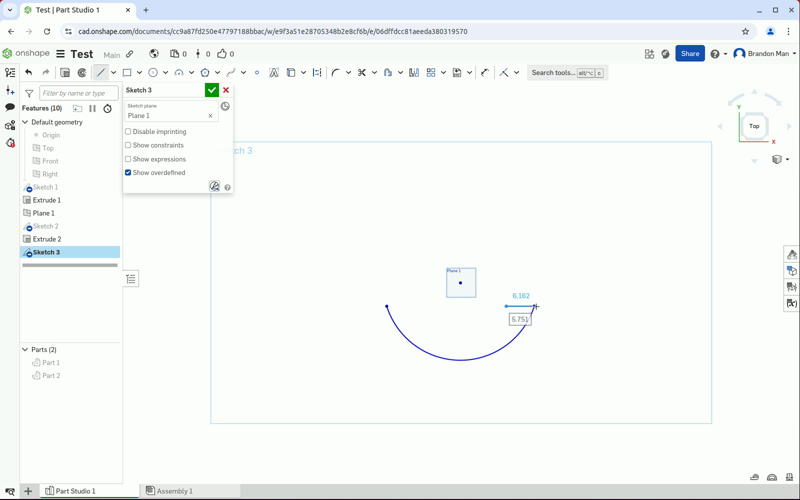
mouse_move(481, 306)
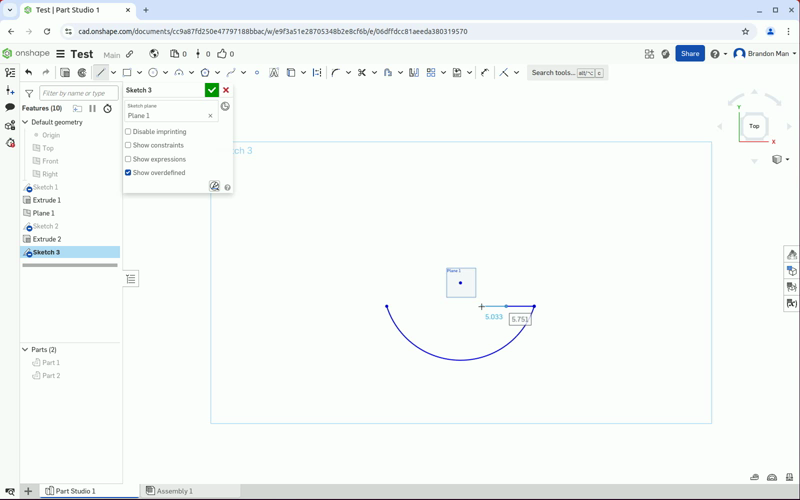
click(481, 306)
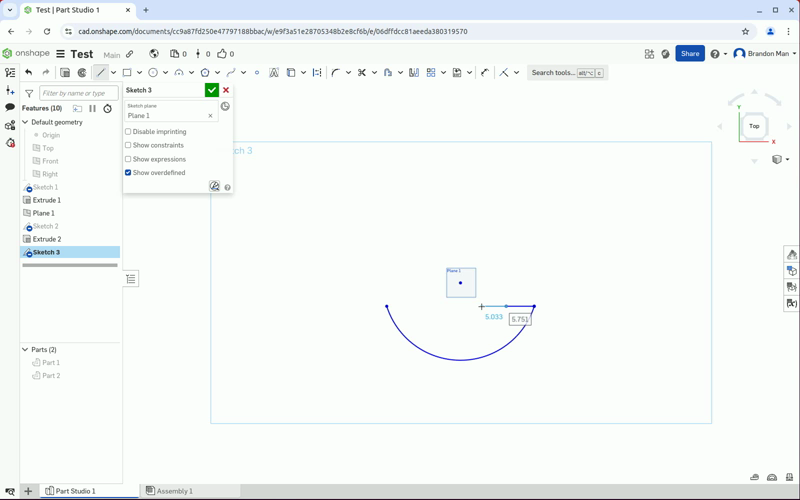
key_up(shift)
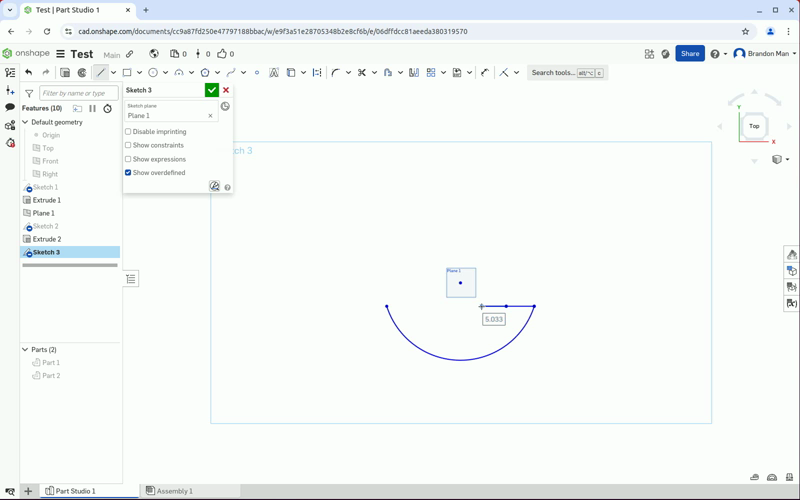
key_down(shift)
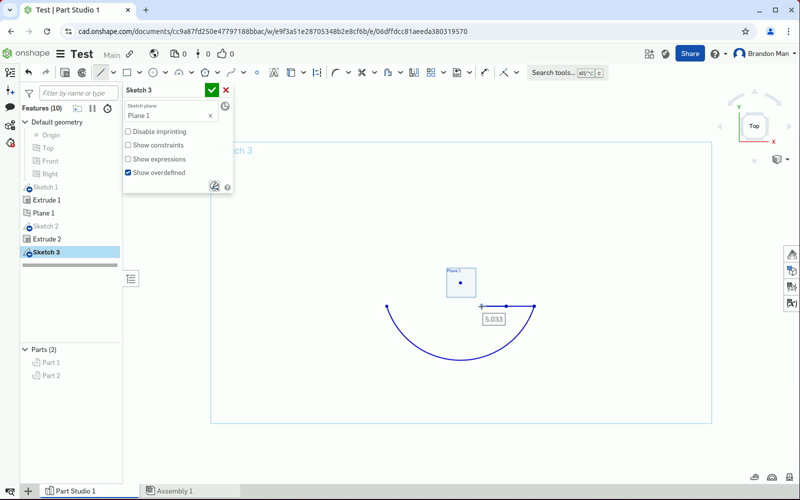
mouse_move(511, 306)
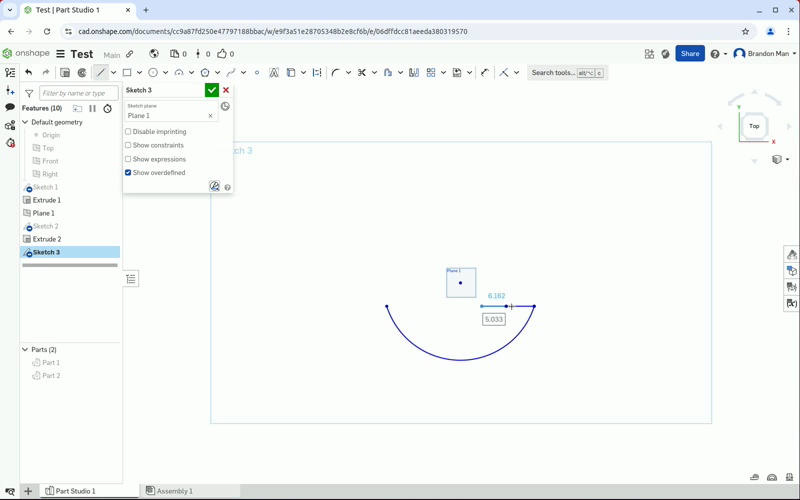
mouse_move(433, 306)
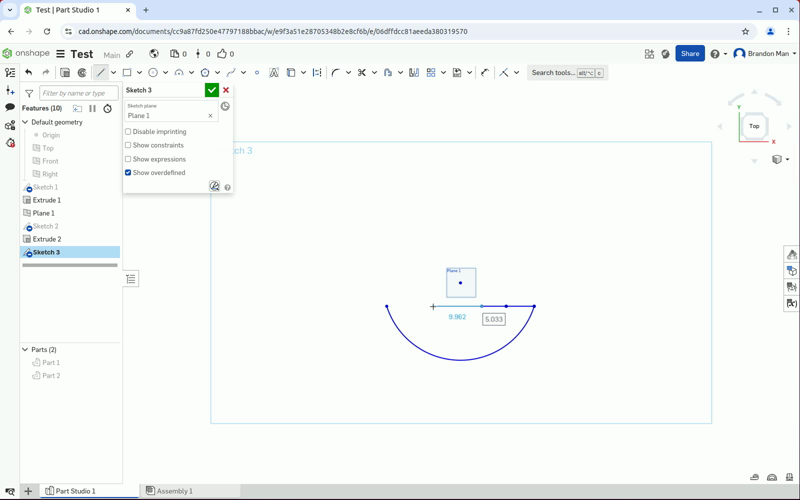
click(433, 306)
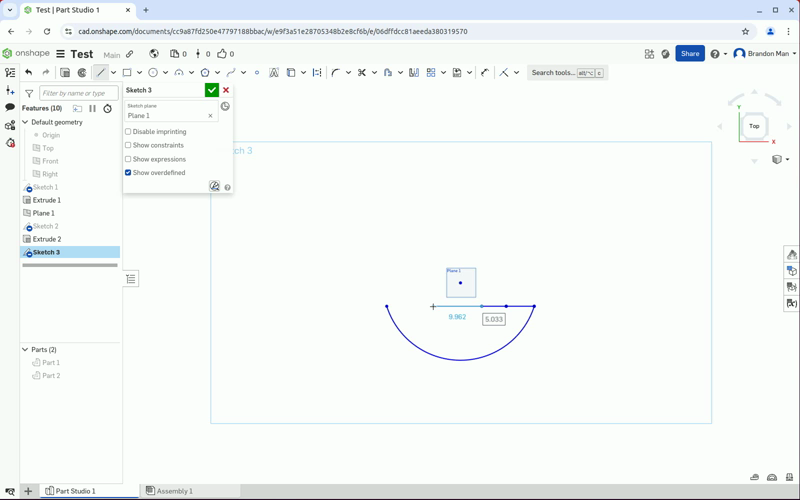
key_up(shift)
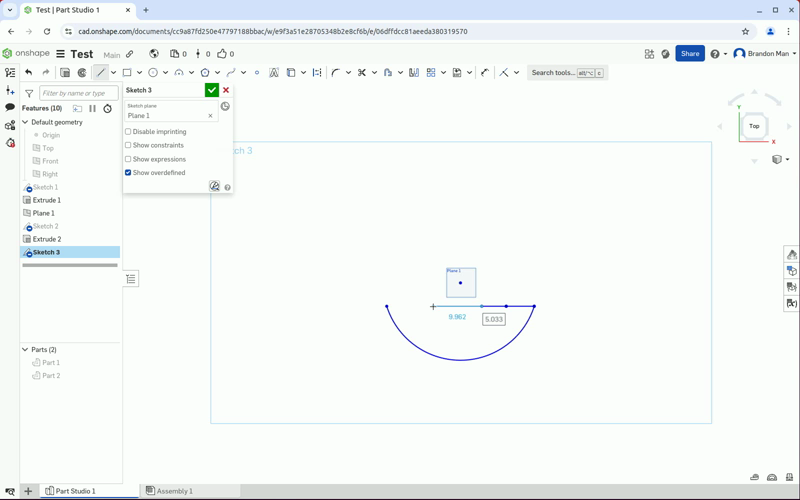
key_down(shift)
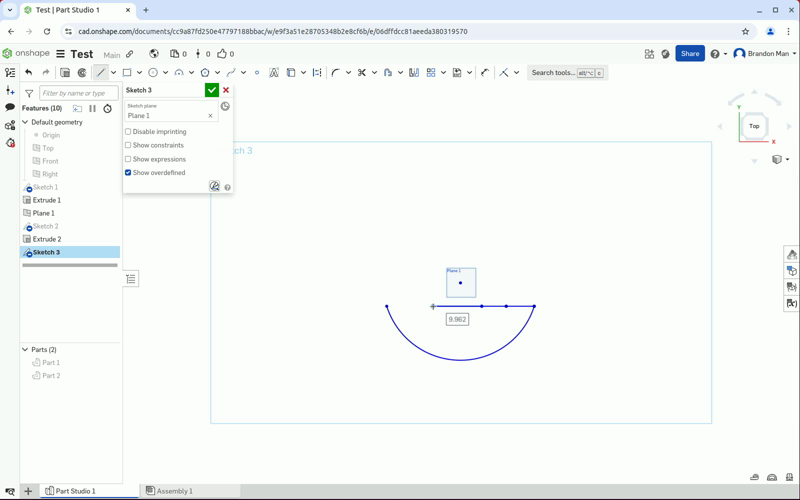
mouse_move(463, 306)
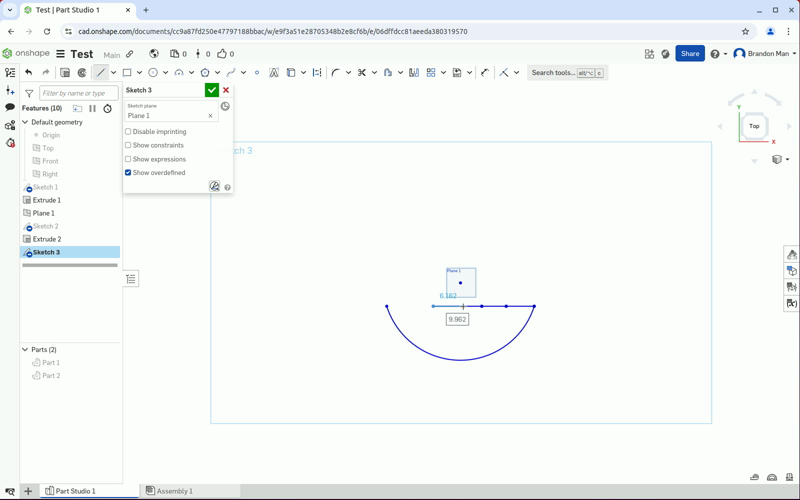
mouse_move(411, 306)
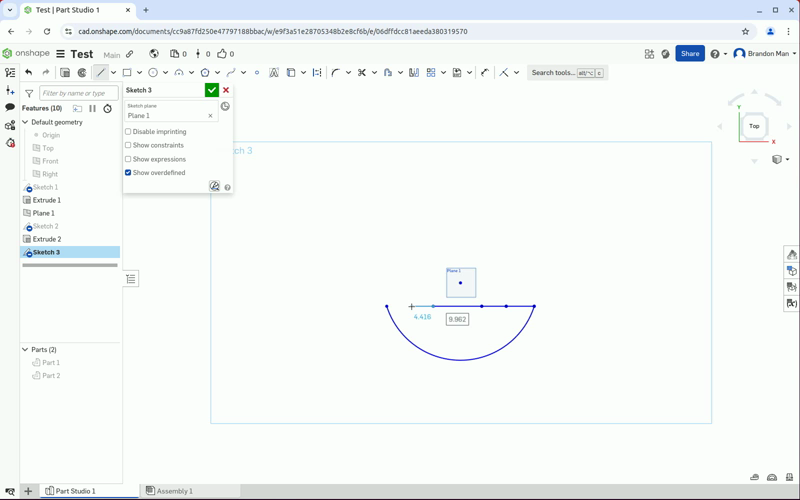
click(411, 306)
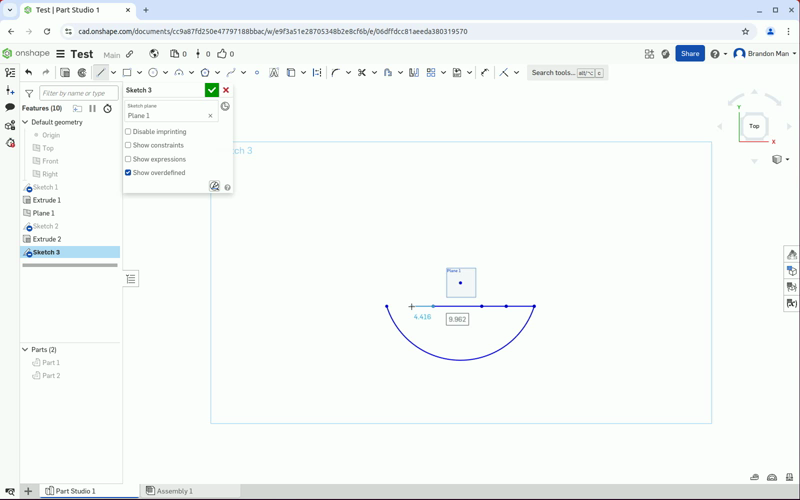
key_up(shift)
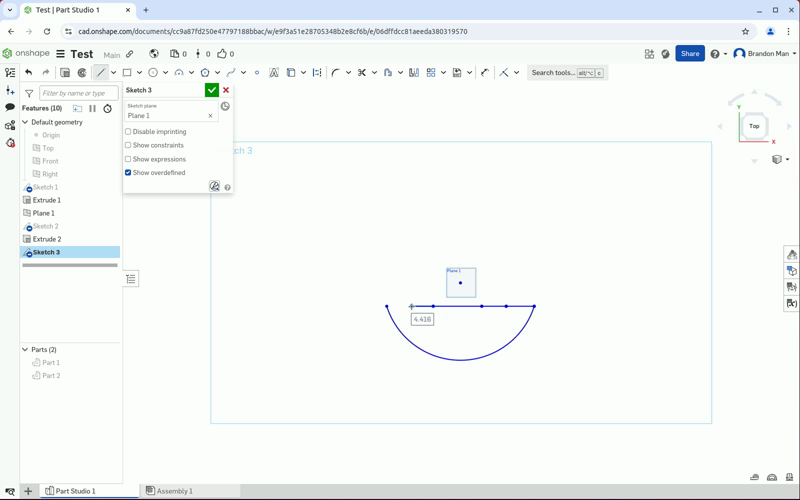
mouse_move(441, 306)
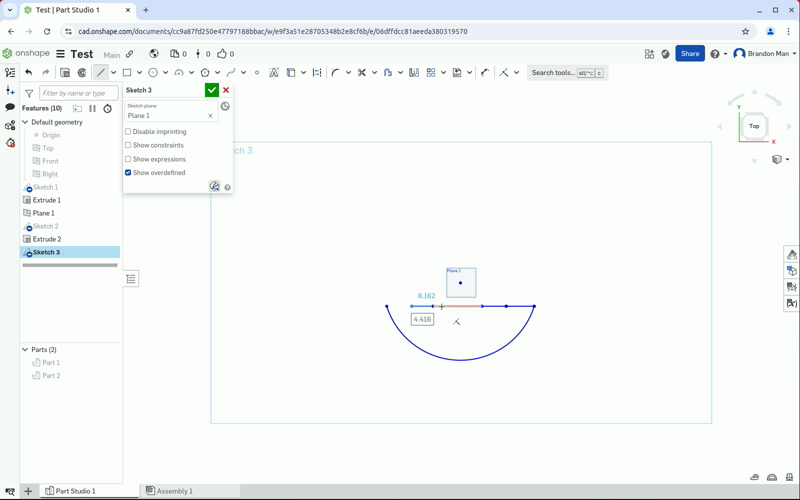
key_down(shift)
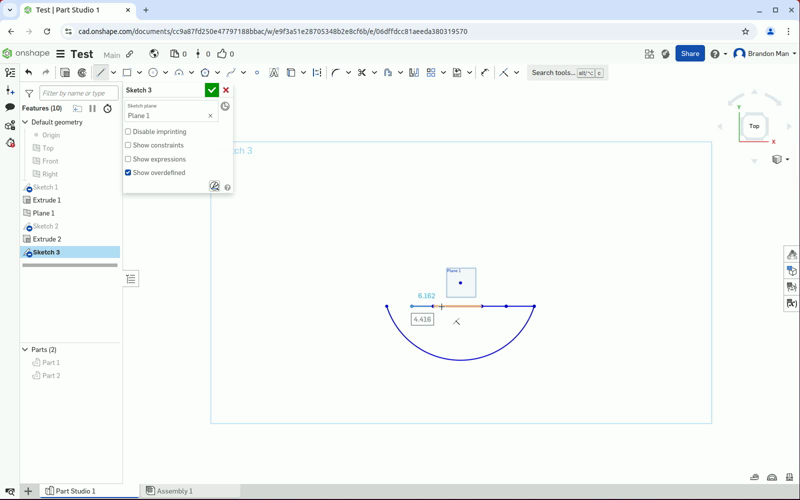
mouse_move(386, 306)
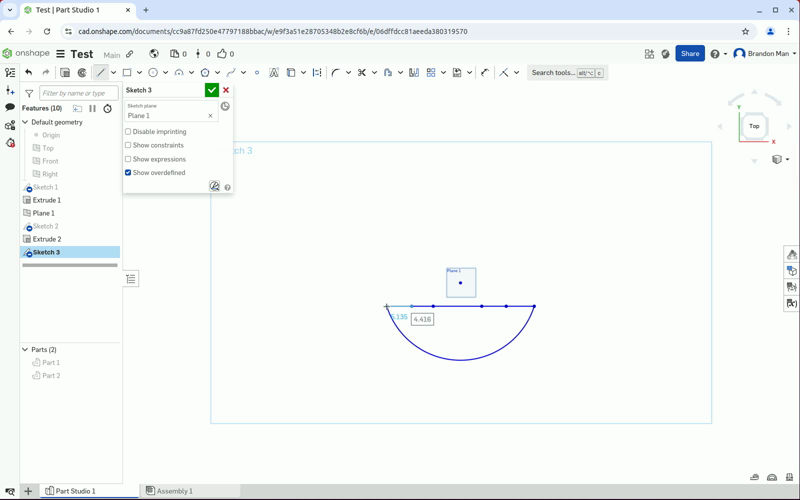
key_up(shift)
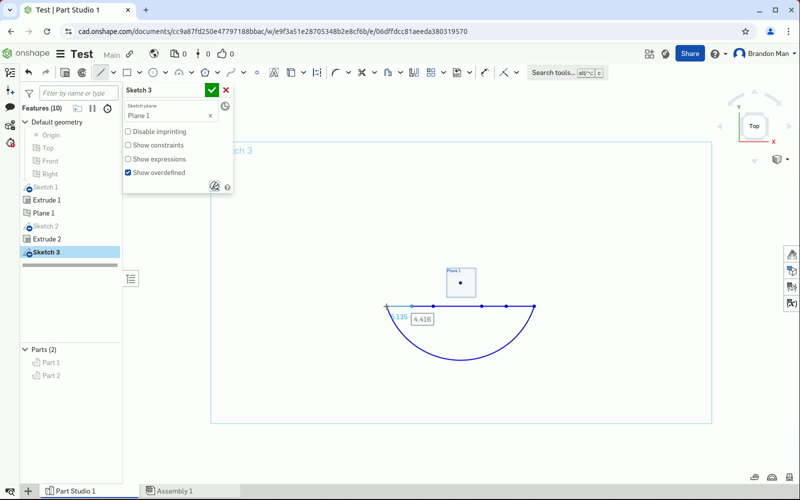
click(386, 306)
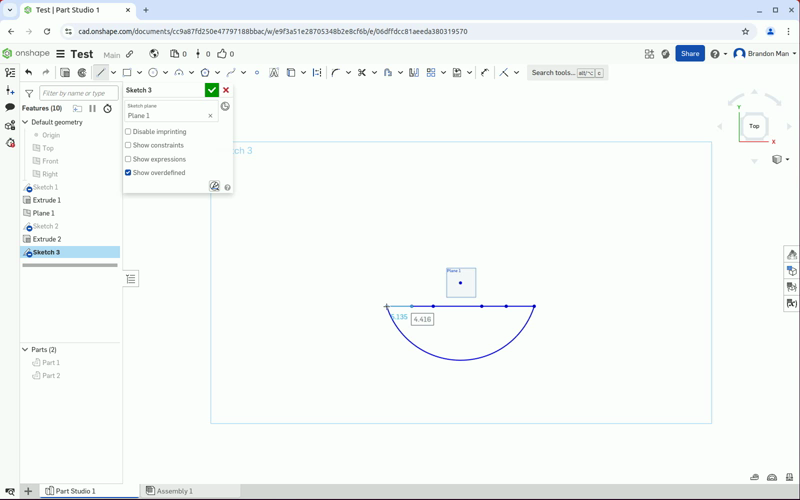
key(esc)
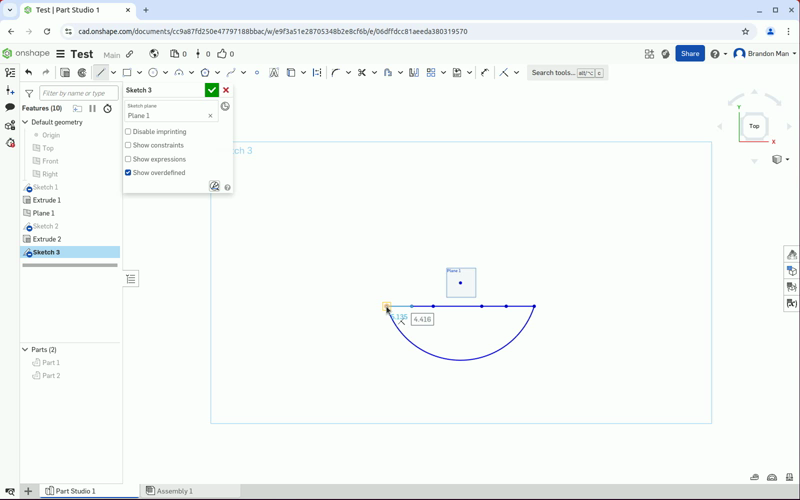
mouse_move(479, 345)
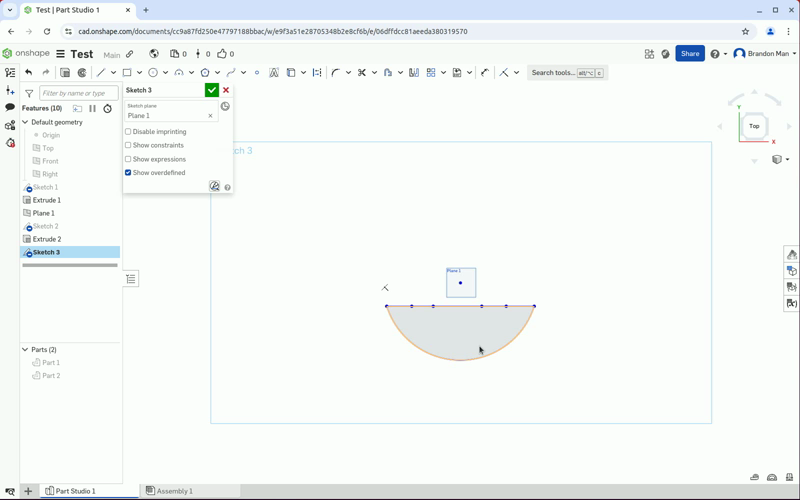
click(479, 345)
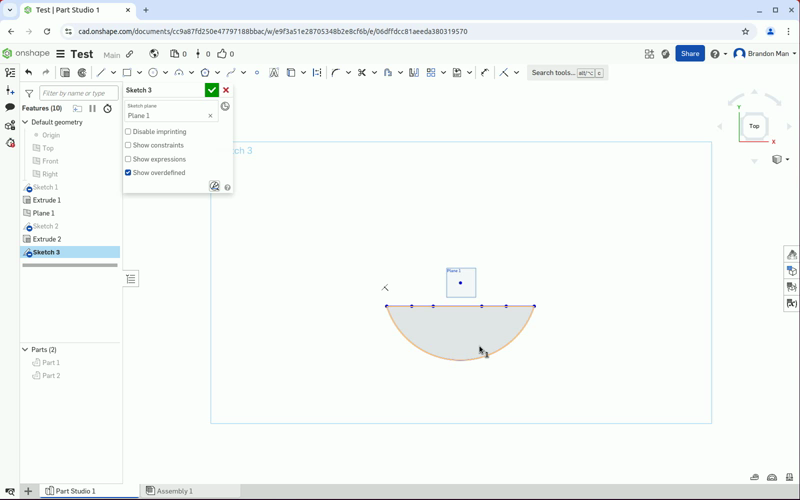
mouse_move(73, 352)
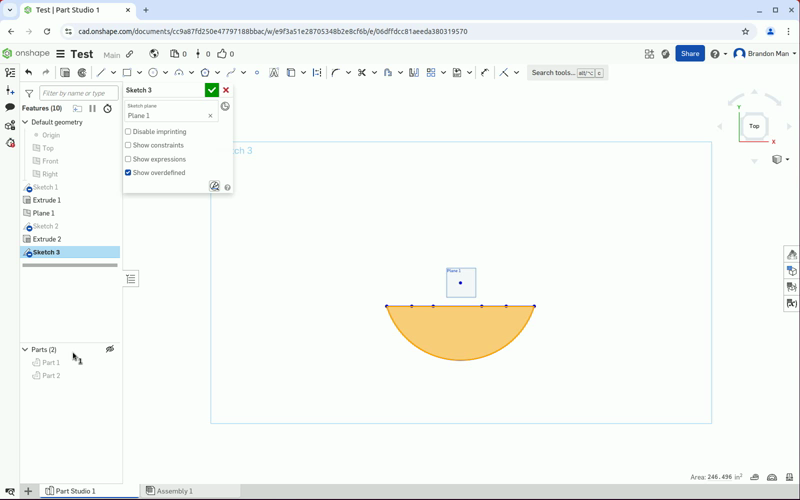
key(shift+y)
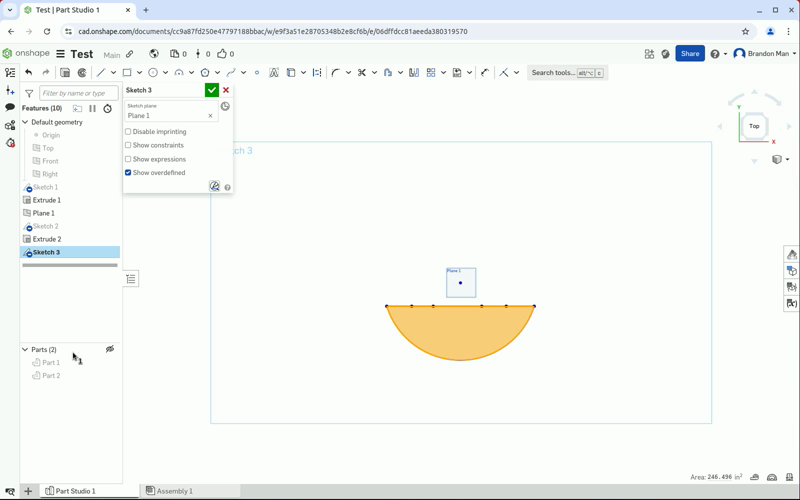
key(shift+e)
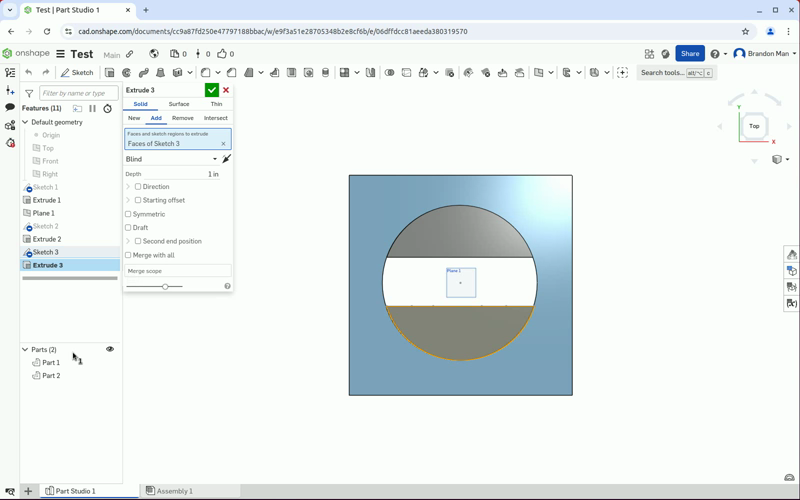
mouse_move(143, 106)
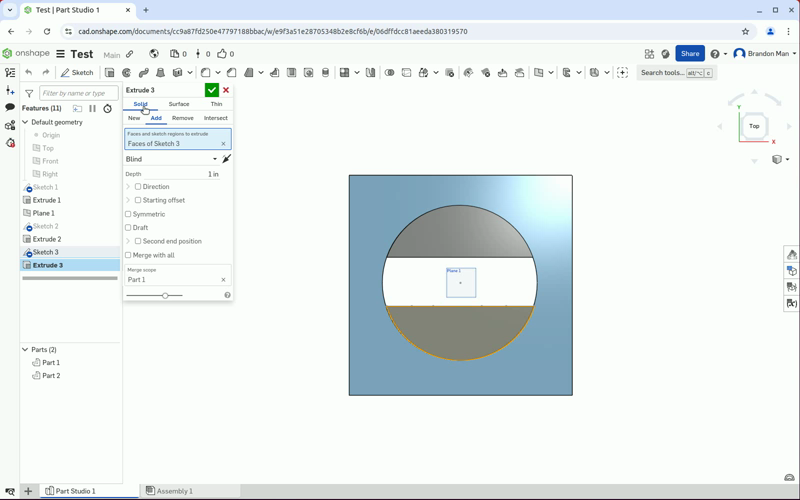
click(143, 106)
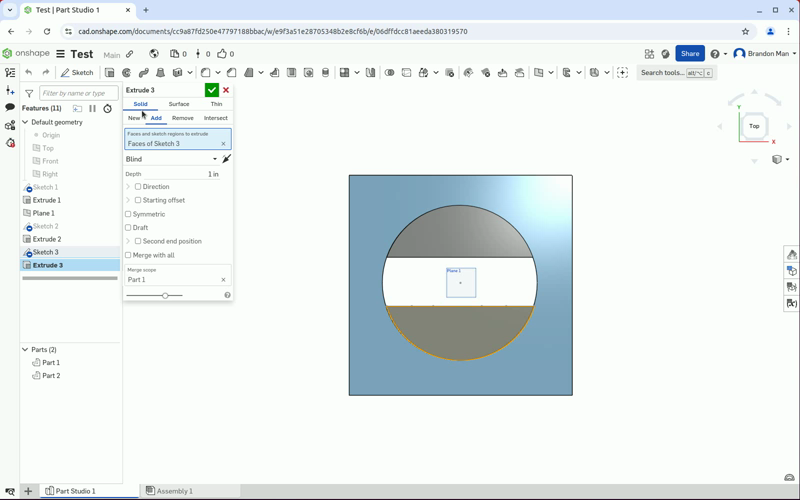
mouse_move(137, 120)
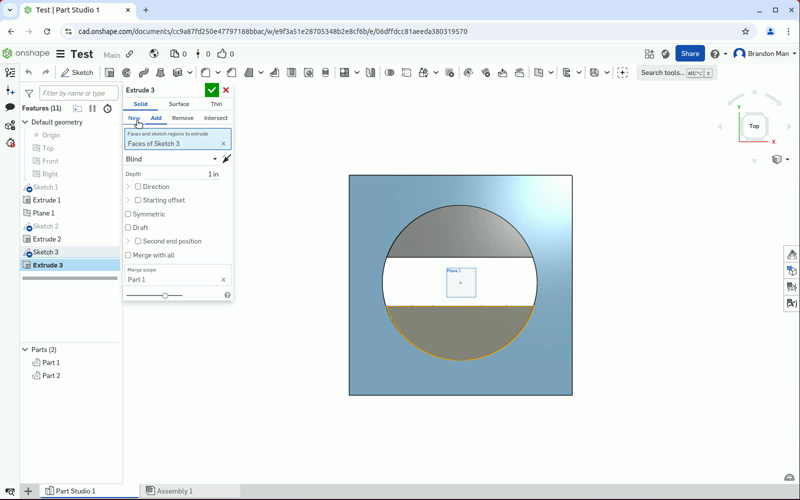
click(137, 120)
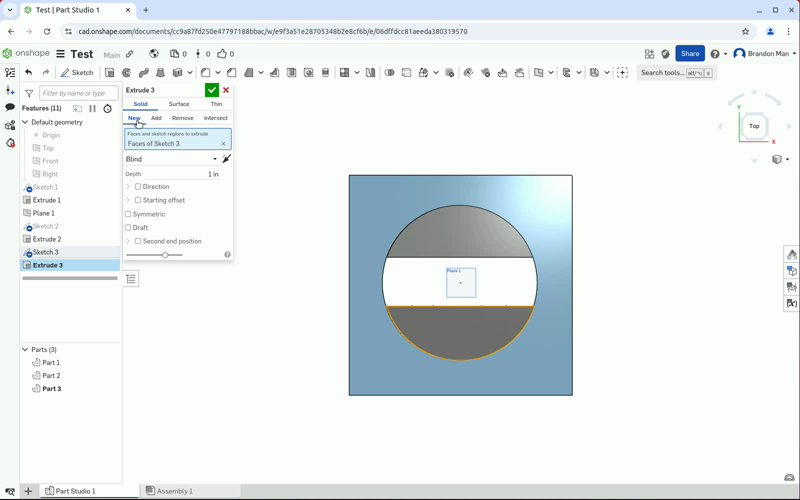
key(tab, 4)
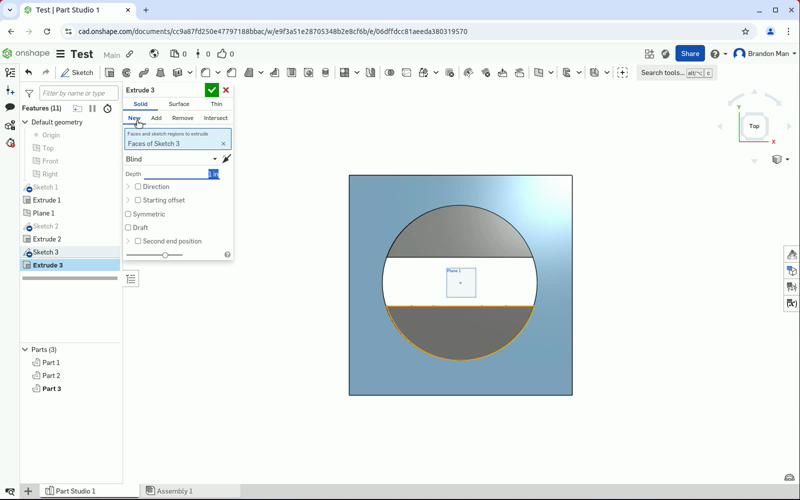
text(-9.388)
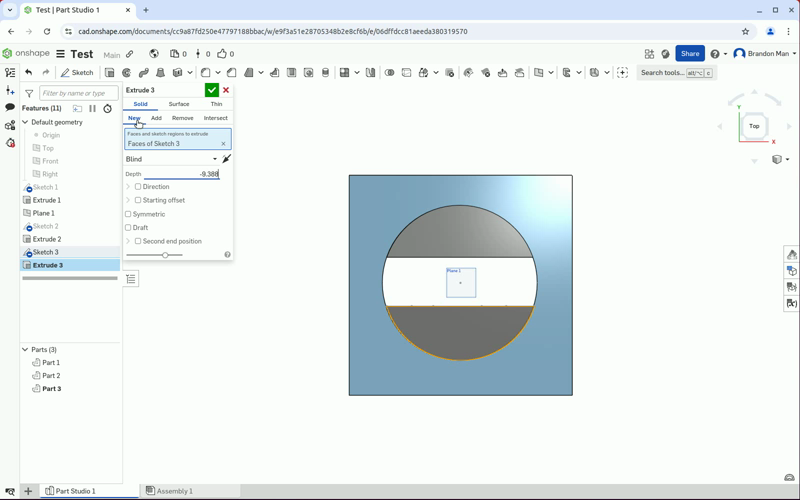
key(enter)
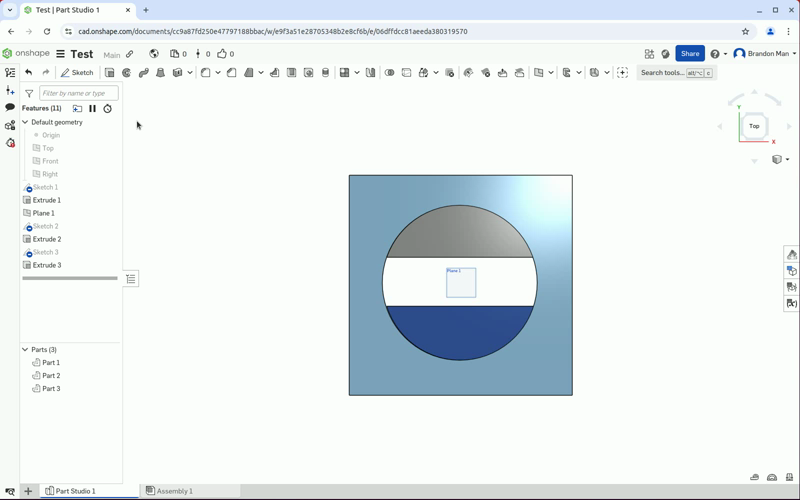
key(shift+h)
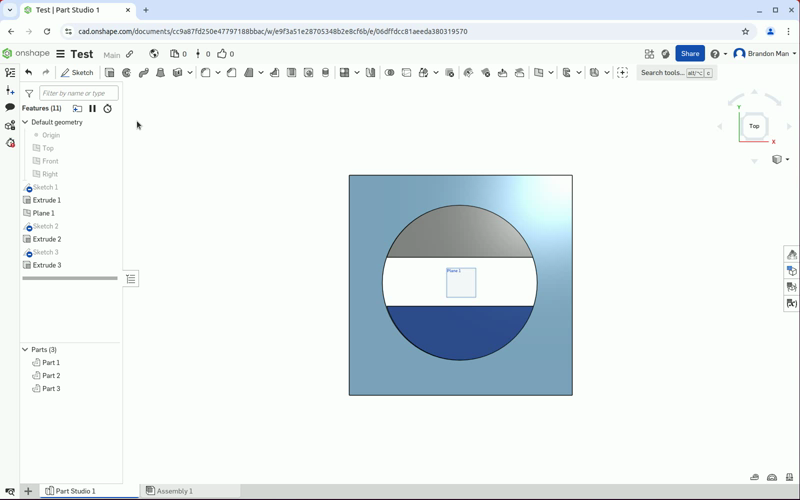
key(shift+h)
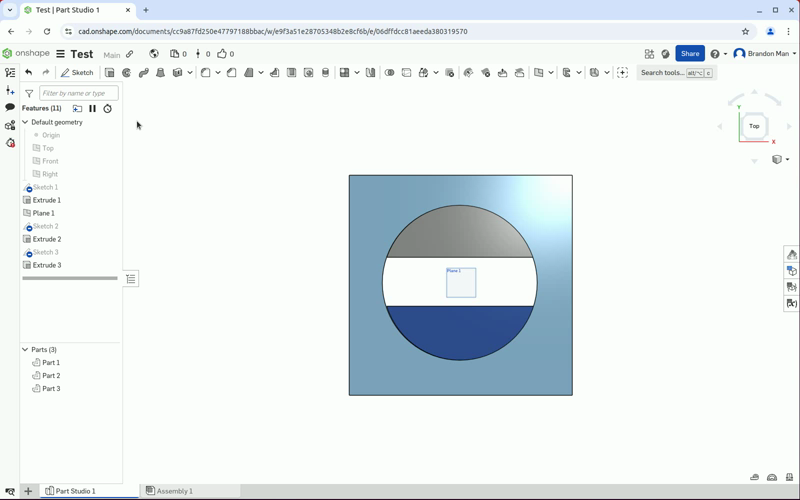
mouse_move(73, 189)
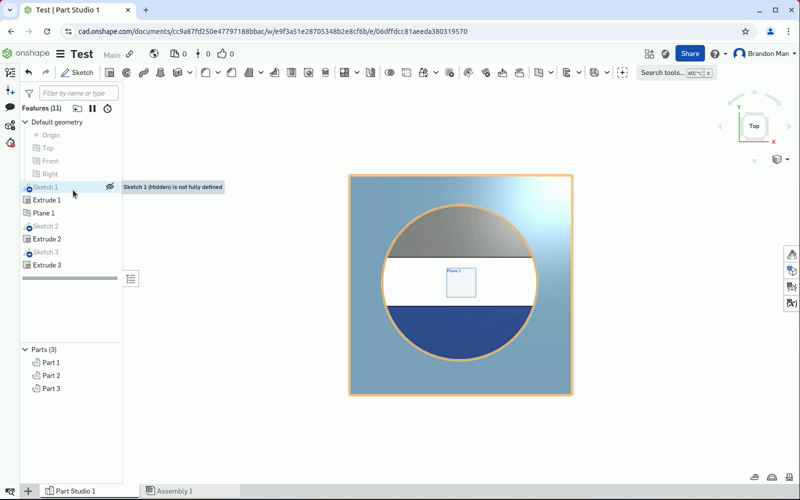
click(73, 189)
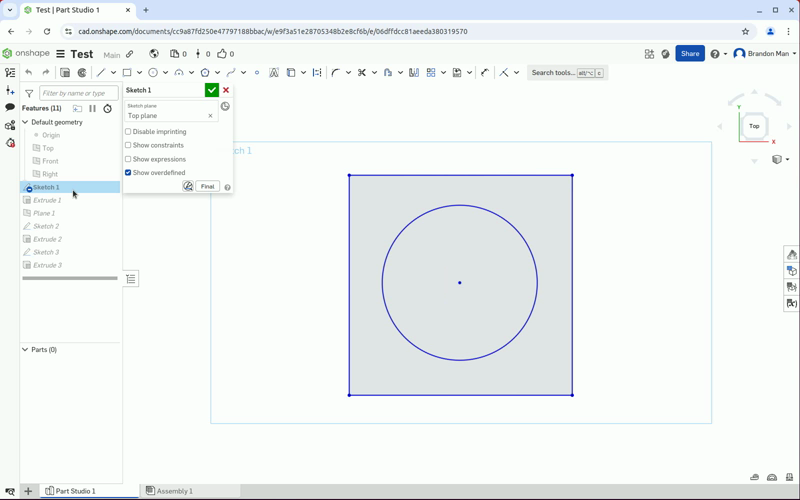
mouse_move(229, 92)
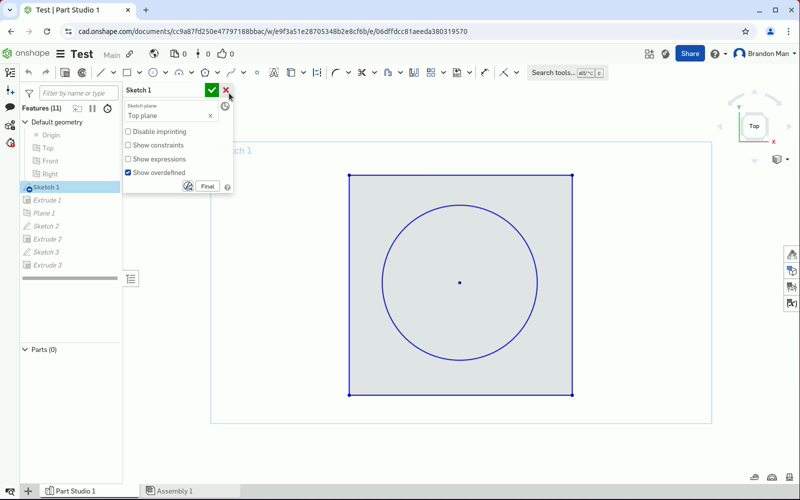
click(229, 92)
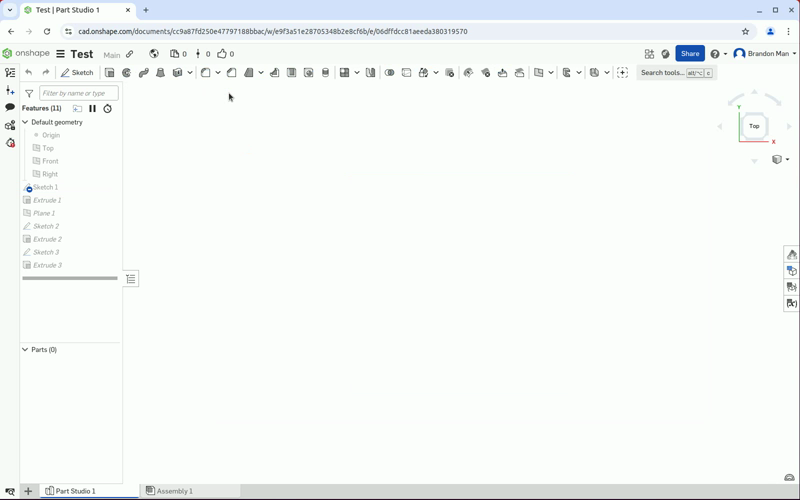
key(shift+s)
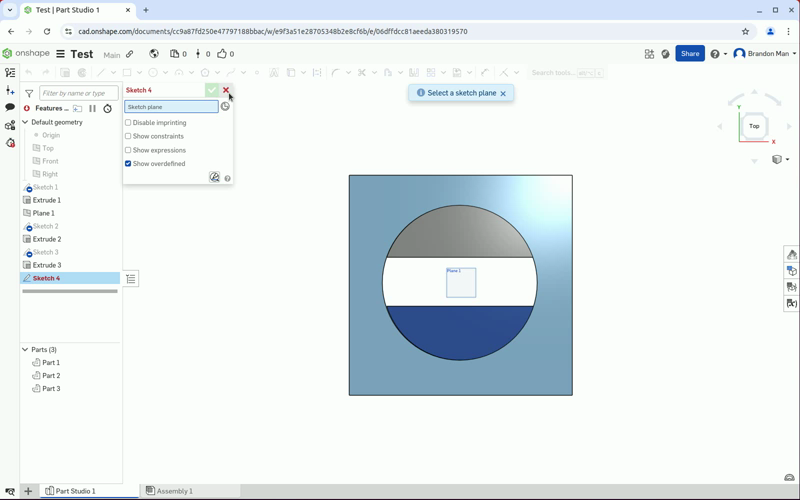
mouse_move(73, 215)
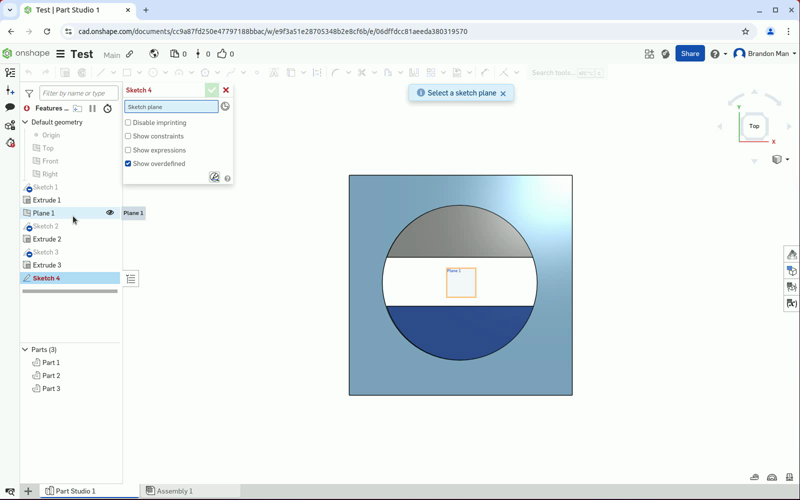
click(73, 215)
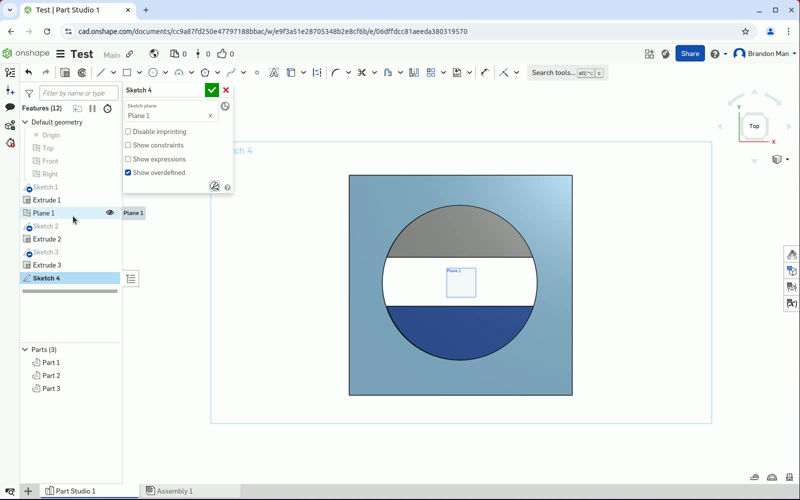
mouse_move(73, 352)
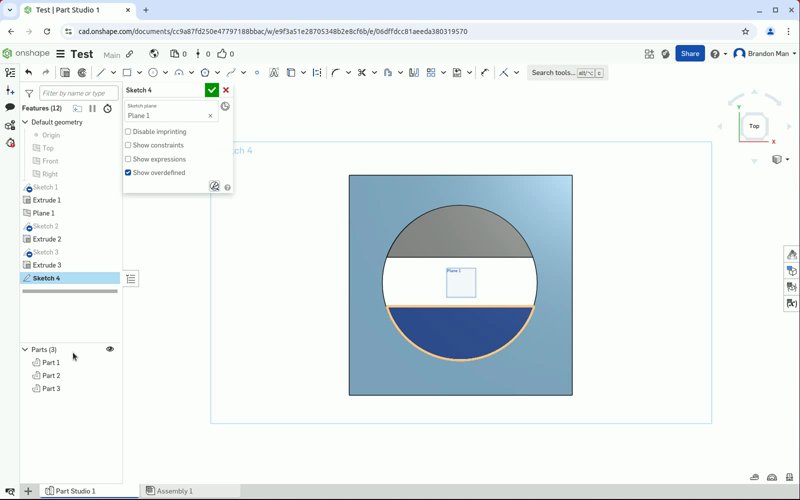
key(y)
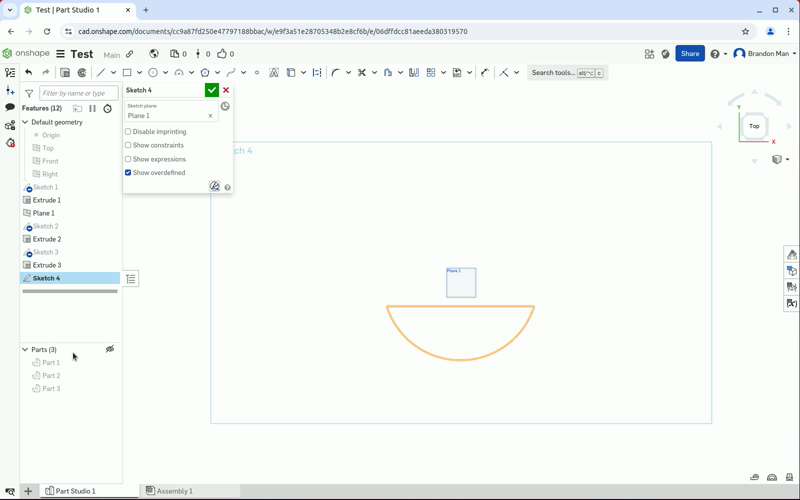
key(l)
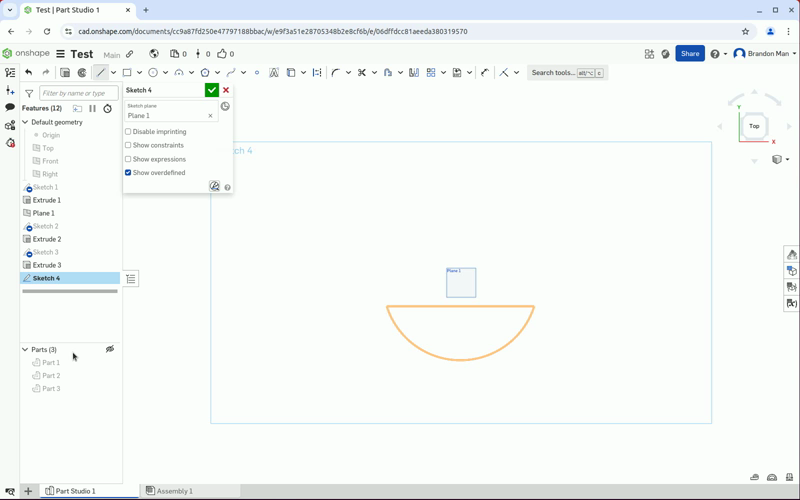
key_down(shift)
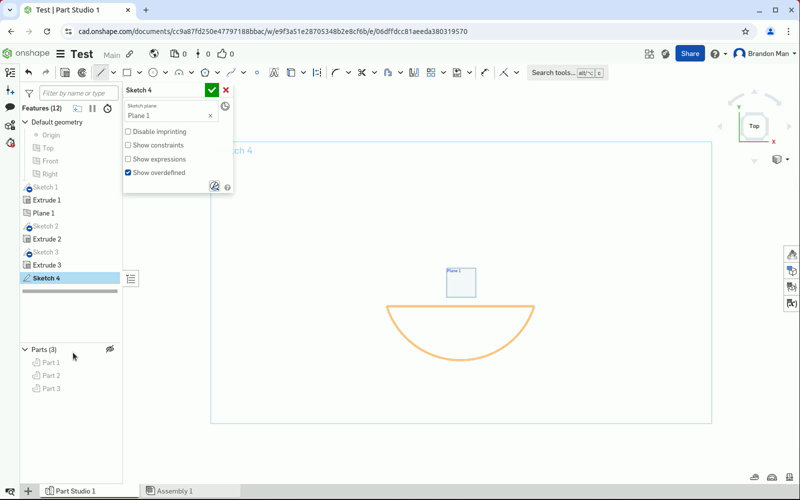
mouse_move(432, 306)
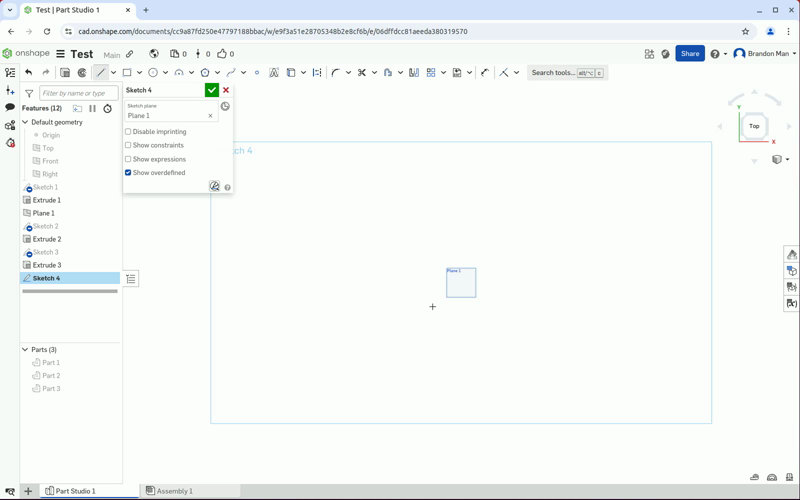
click(432, 306)
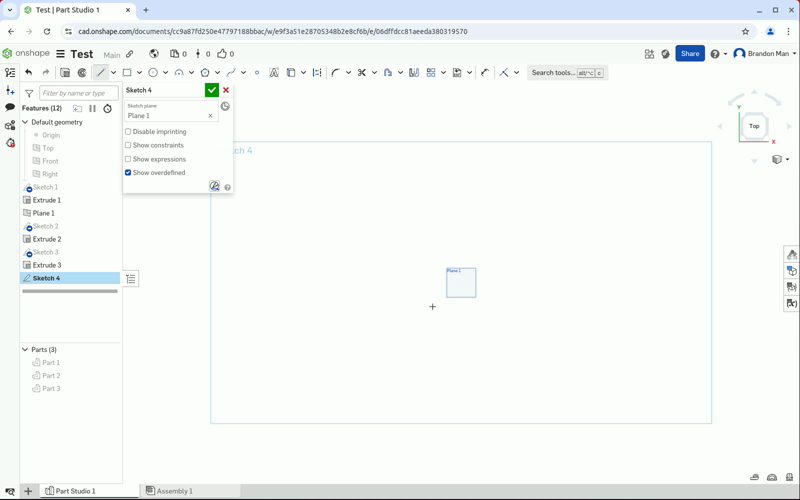
key_up(shift)
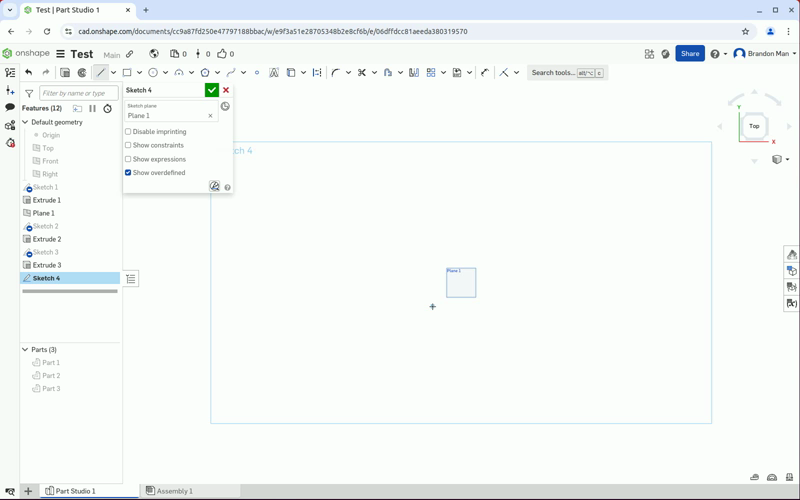
key_down(shift)
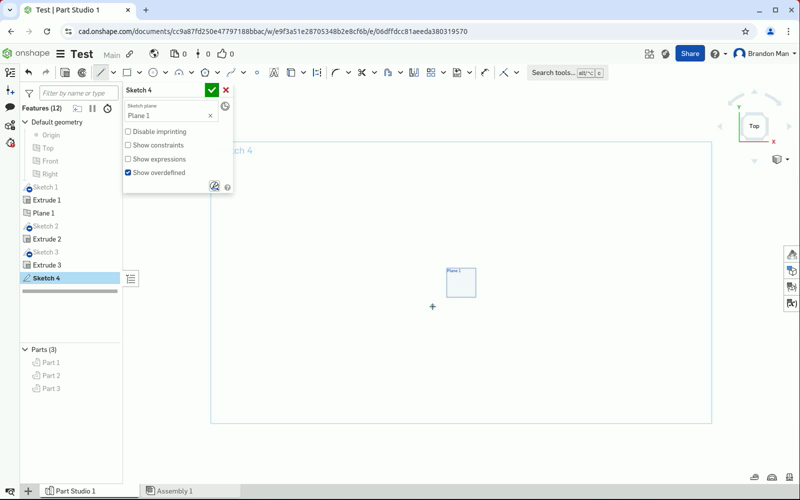
mouse_move(462, 306)
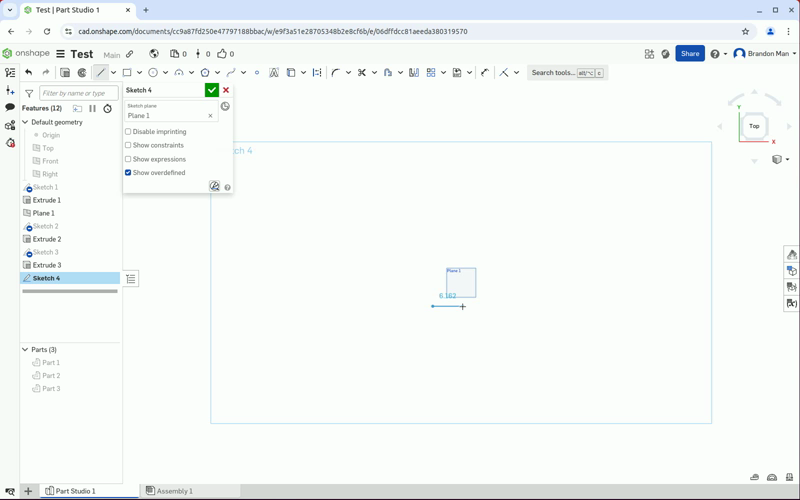
mouse_move(481, 306)
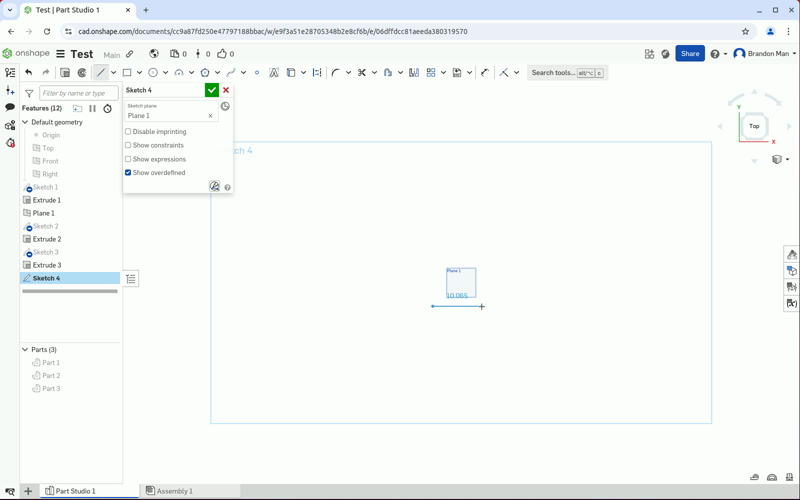
click(481, 306)
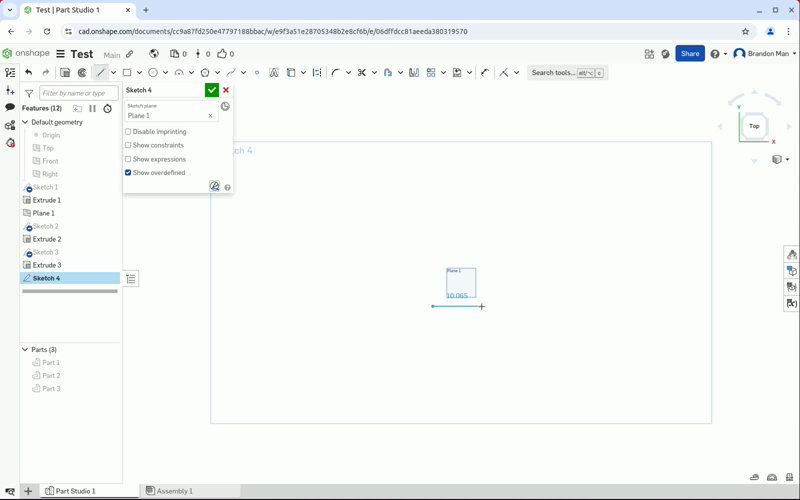
key_up(shift)
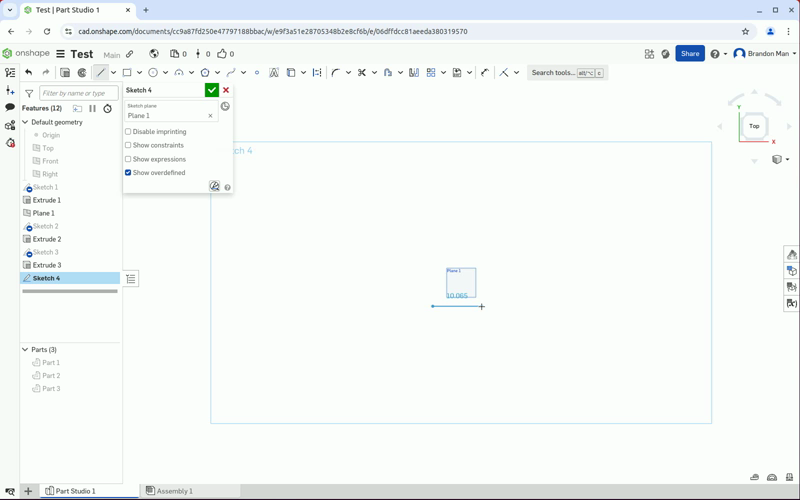
key_down(shift)
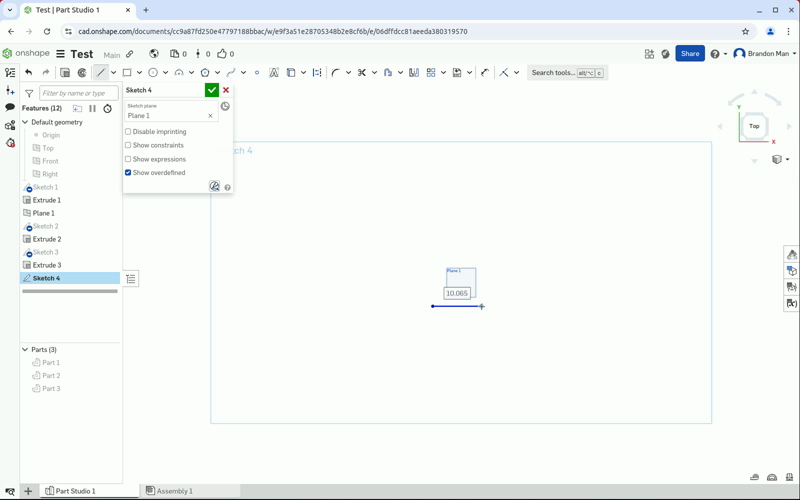
mouse_move(511, 306)
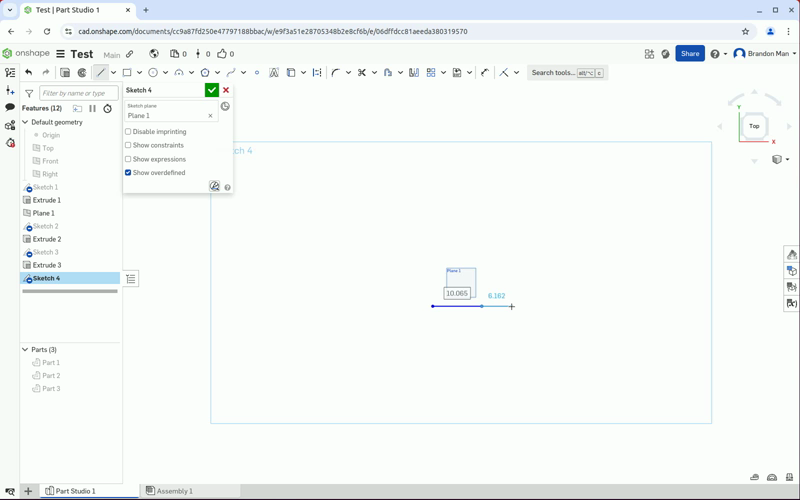
mouse_move(481, 256)
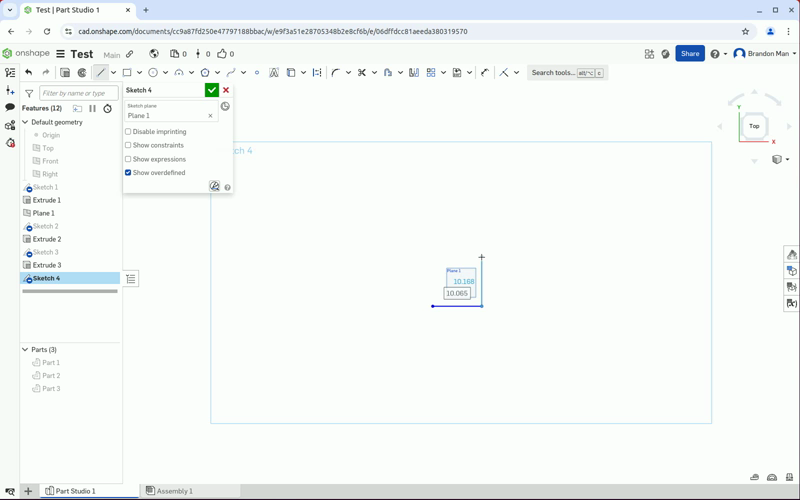
click(481, 256)
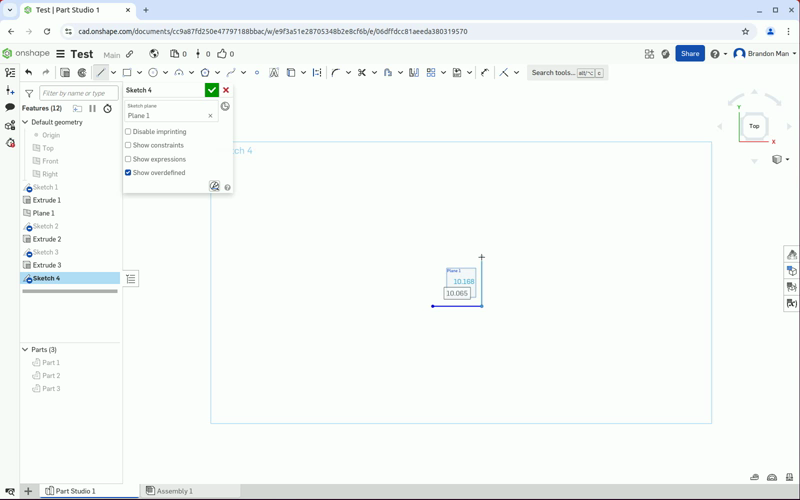
key_up(shift)
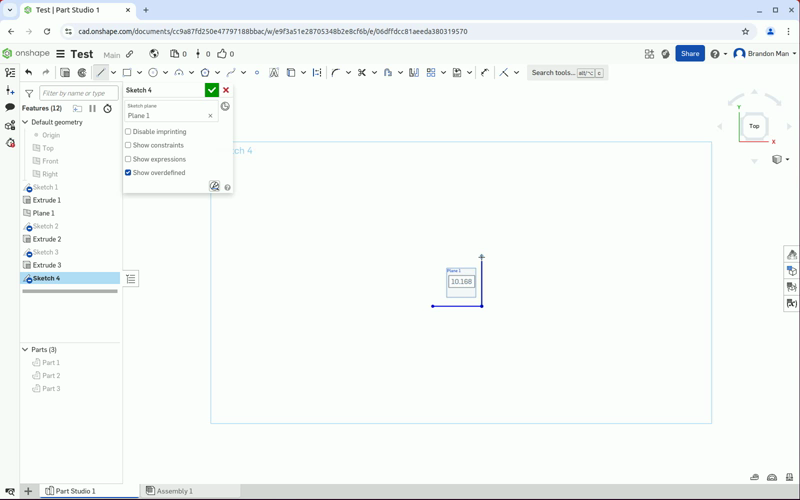
key_down(shift)
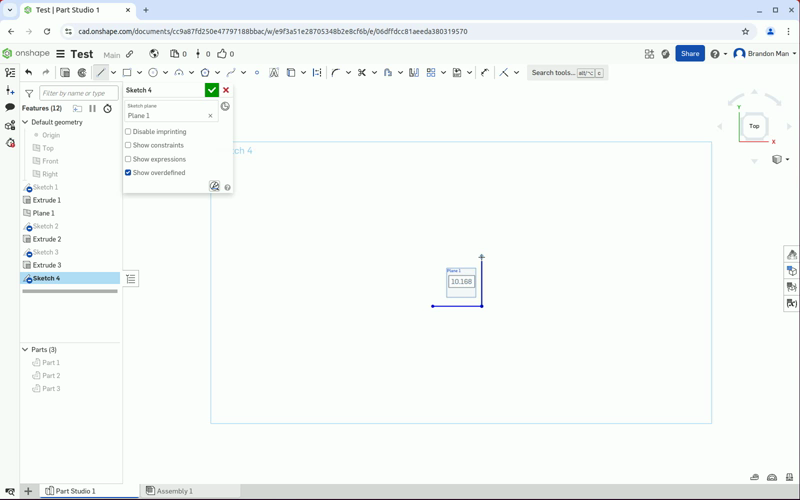
mouse_move(511, 256)
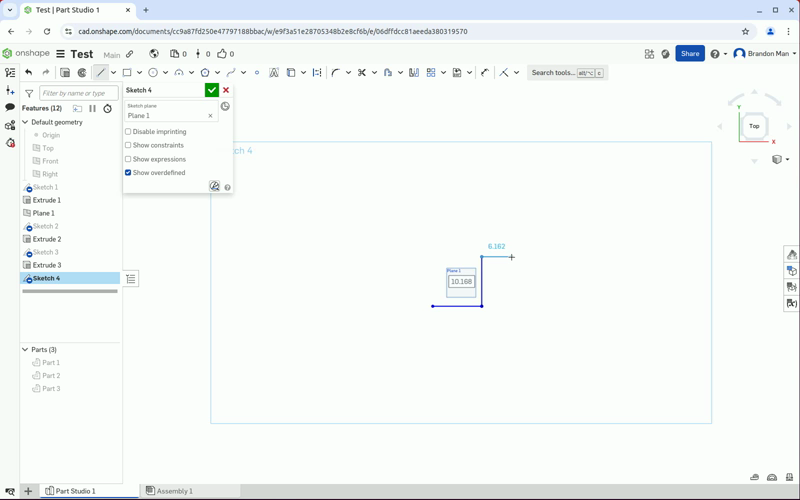
mouse_move(432, 256)
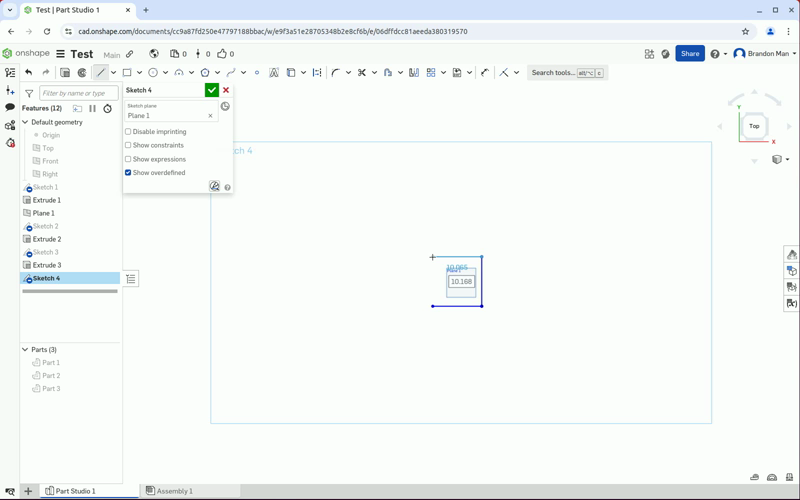
click(432, 256)
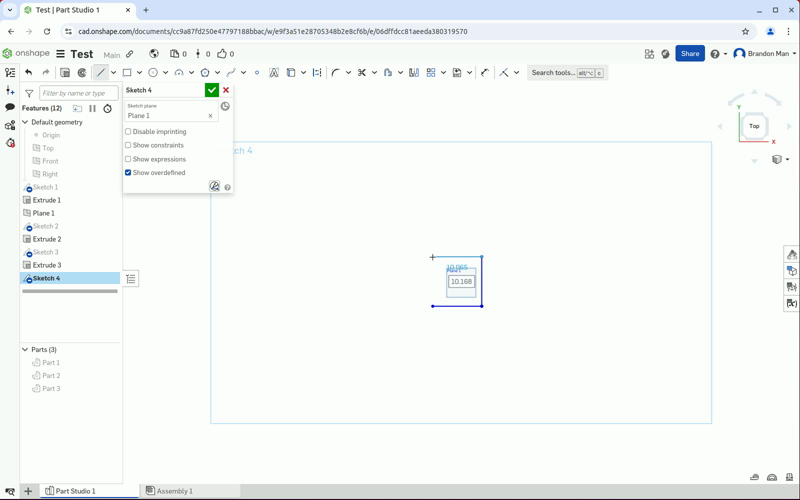
key_up(shift)
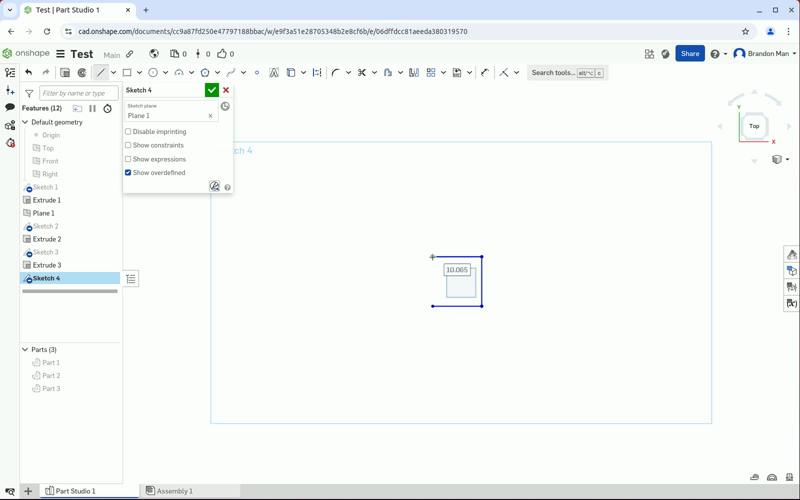
mouse_move(462, 256)
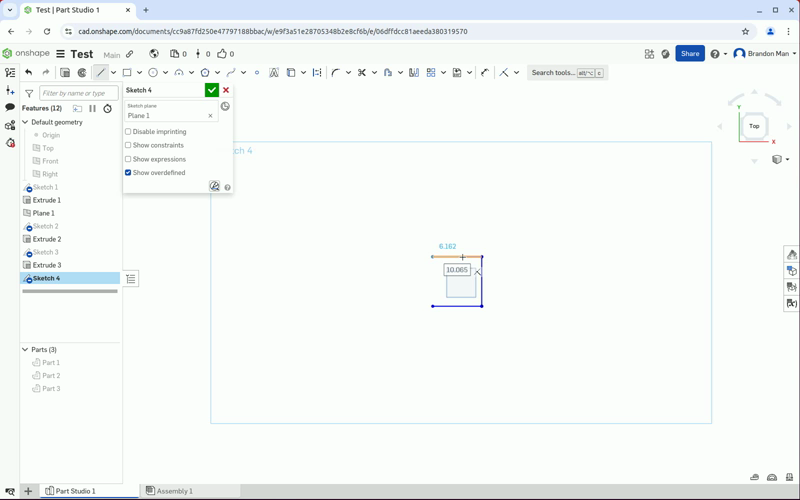
key_down(shift)
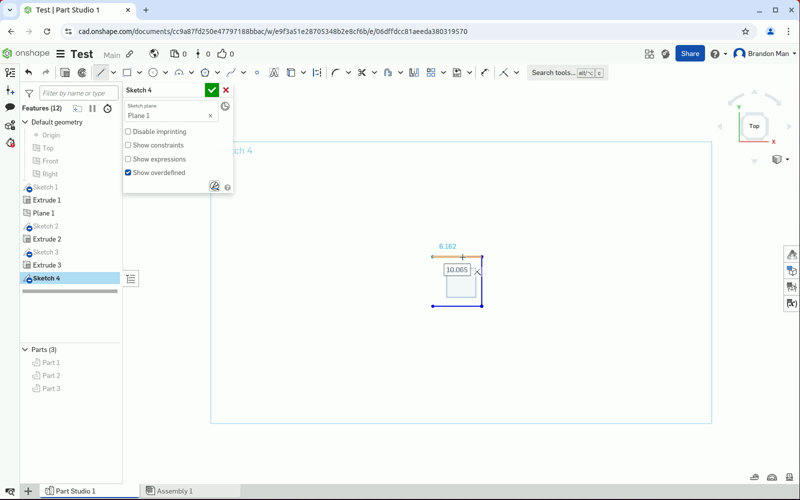
mouse_move(432, 306)
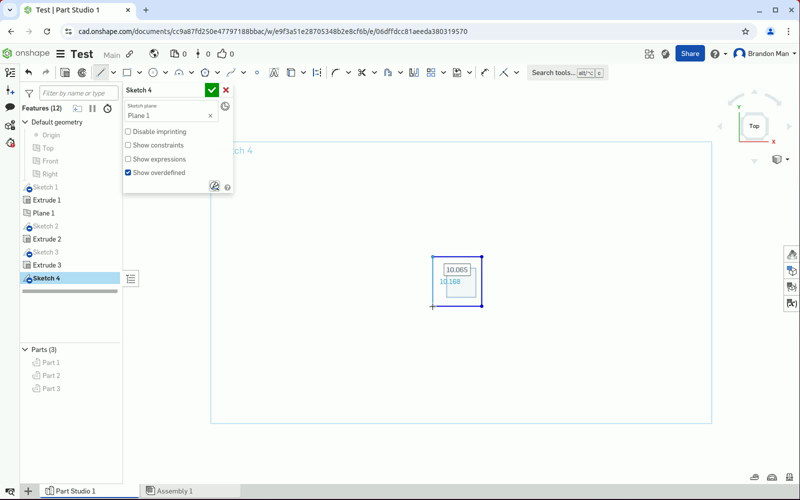
key_up(shift)
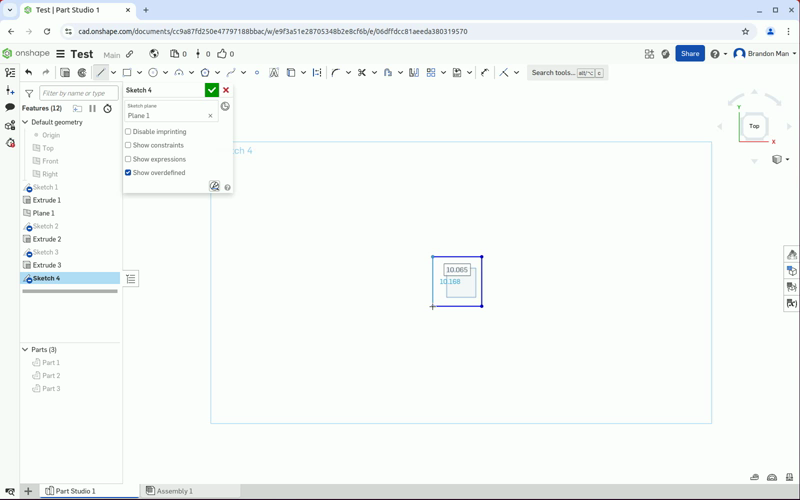
click(432, 306)
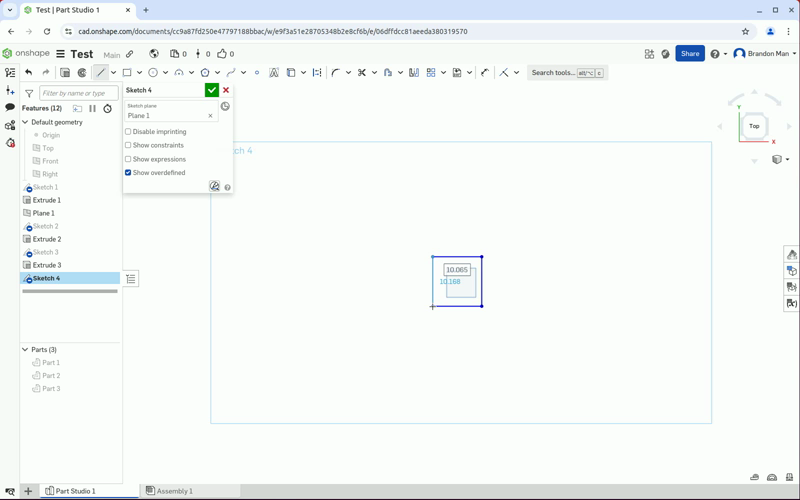
key(esc)
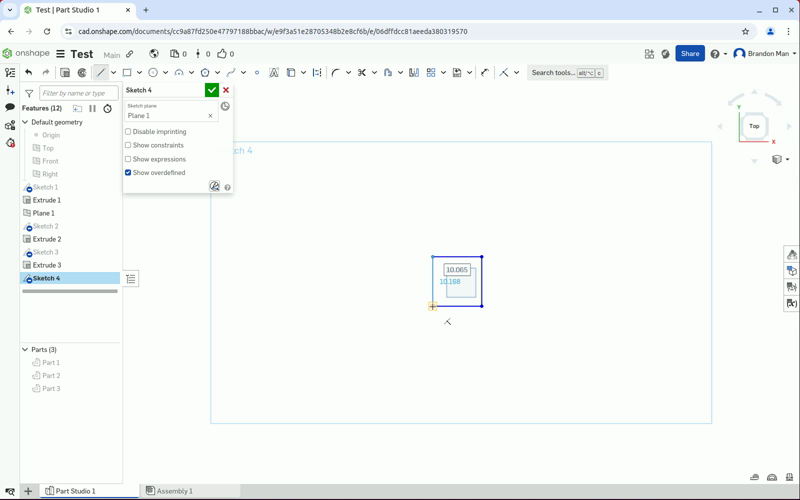
key(c)
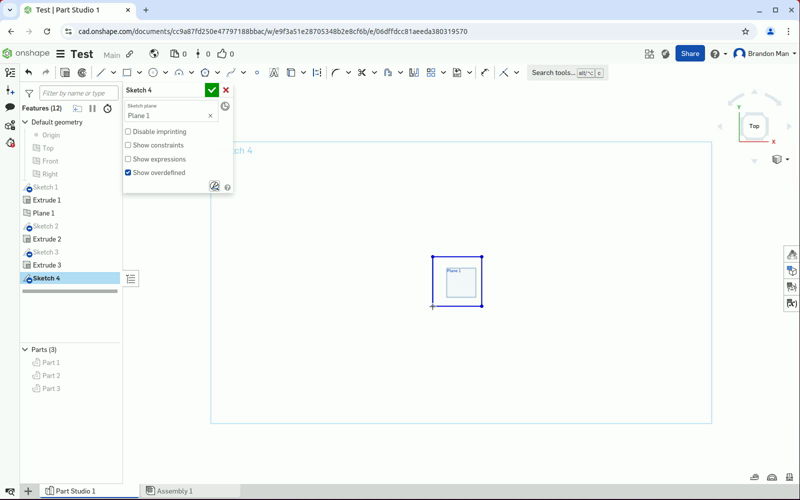
key_down(shift)
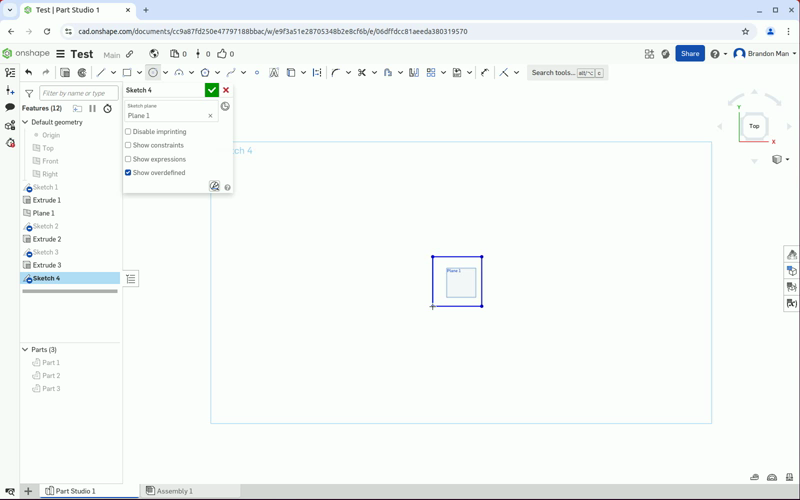
mouse_move(460, 282)
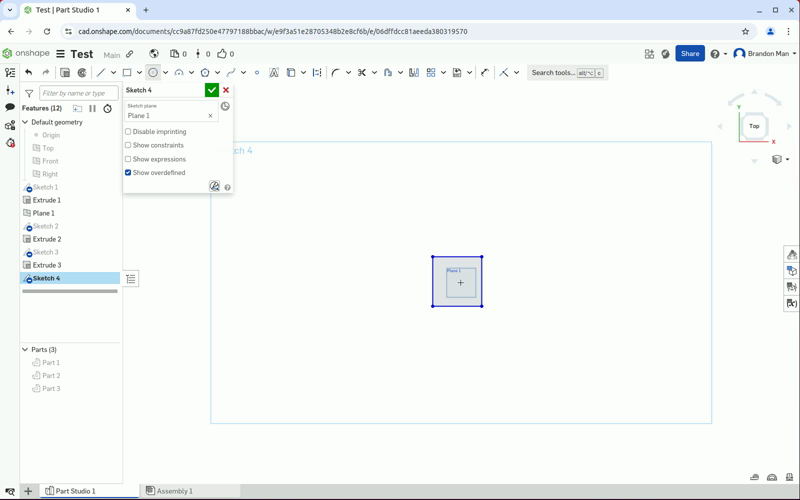
click(460, 282)
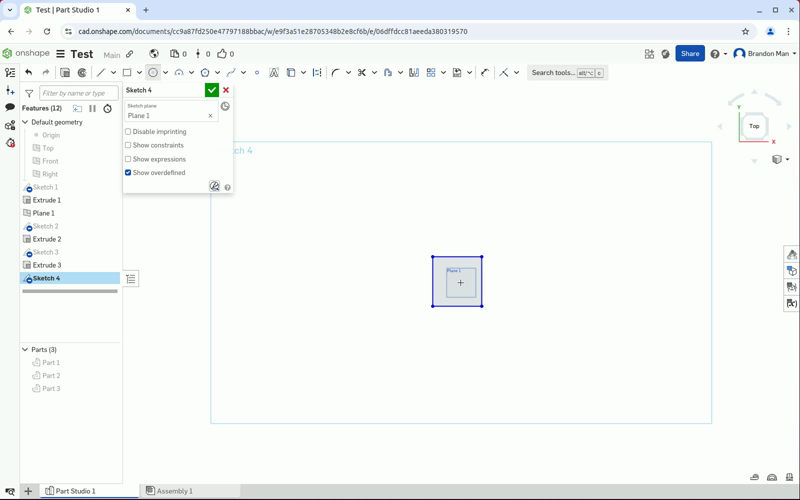
key_up(shift)
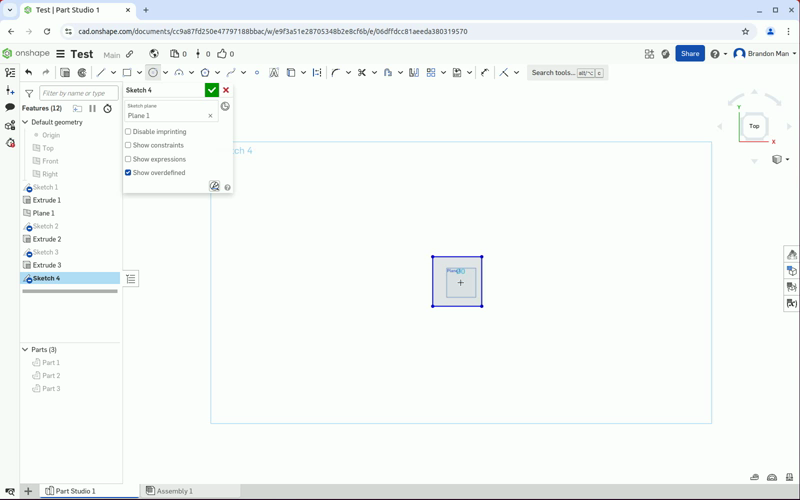
mouse_move(480, 282)
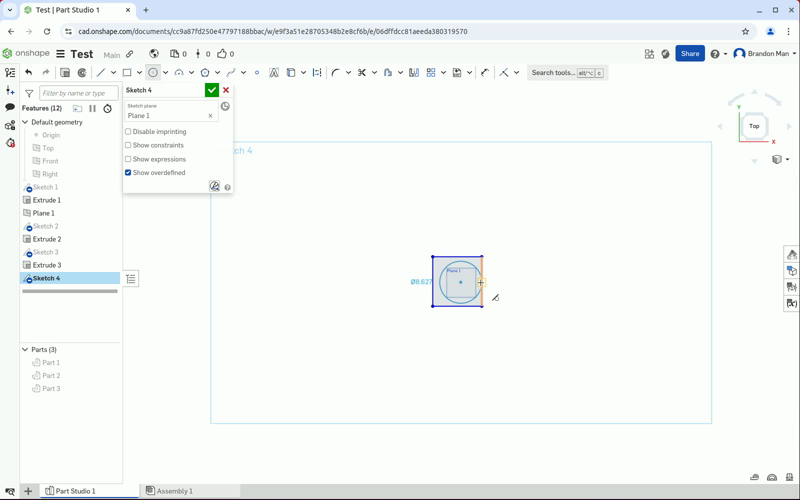
click(480, 282)
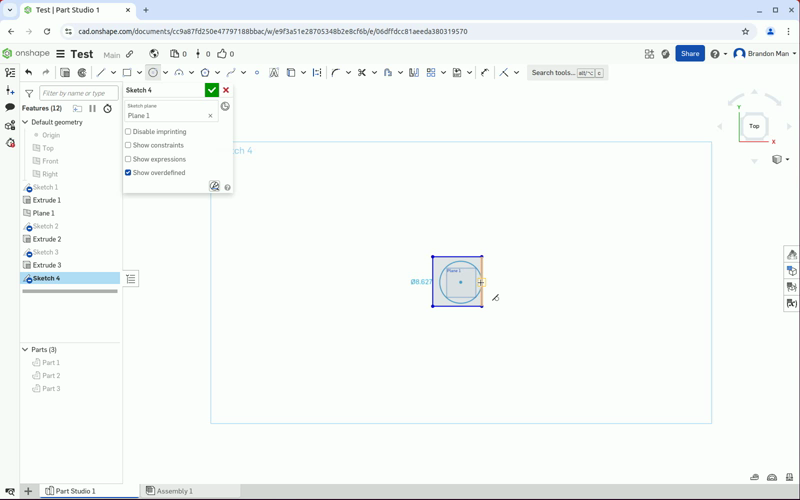
key(esc)
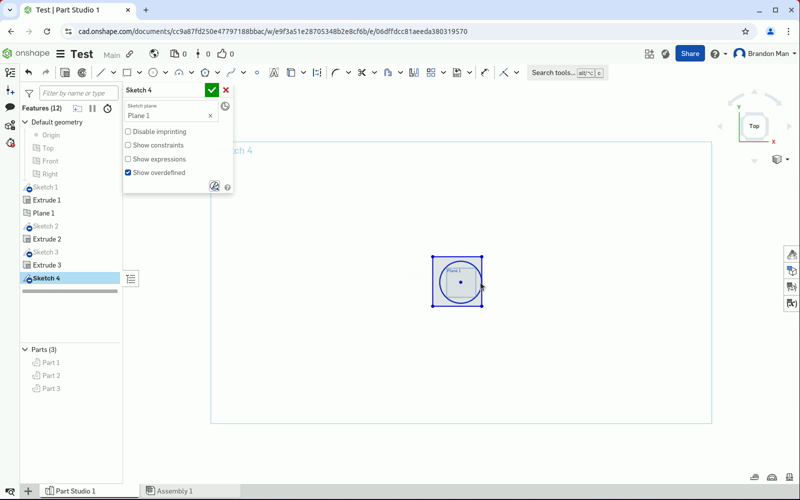
mouse_move(448, 262)
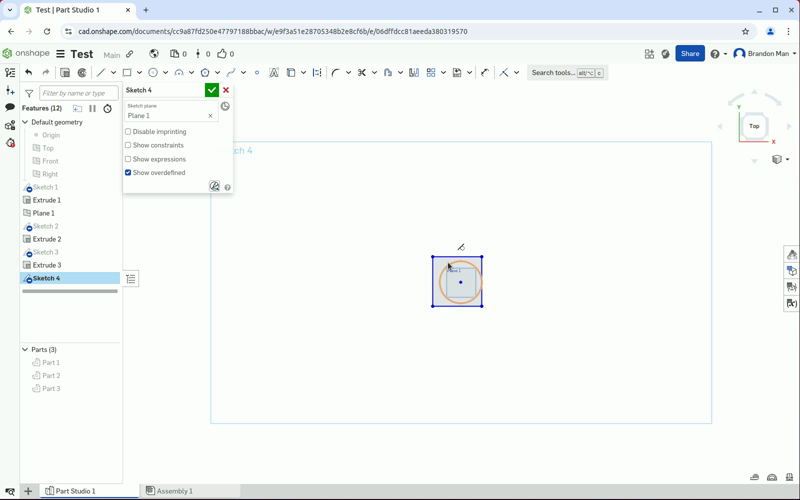
scroll(6)
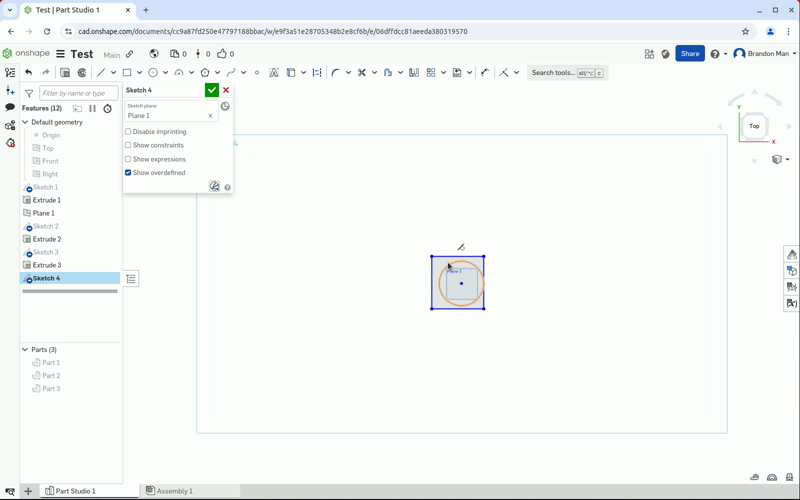
scroll(6)
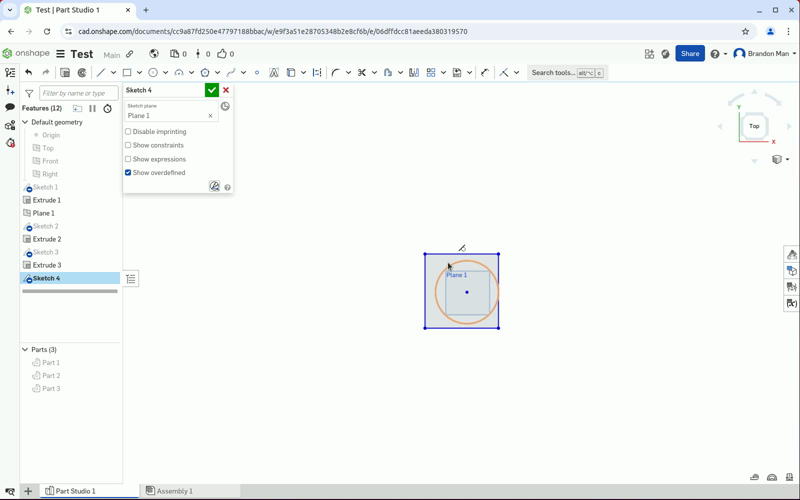
scroll(6)
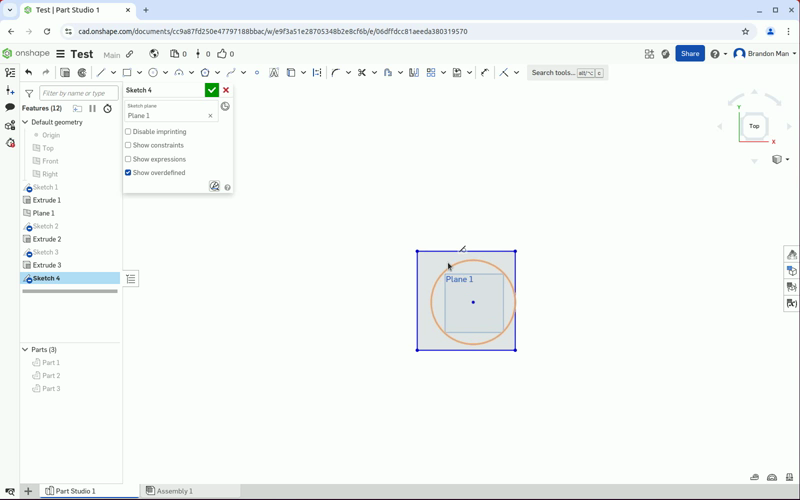
scroll(6)
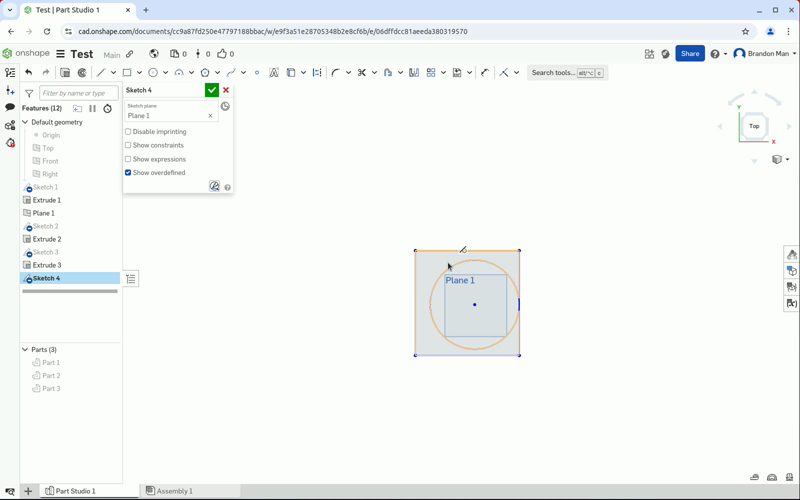
scroll(6)
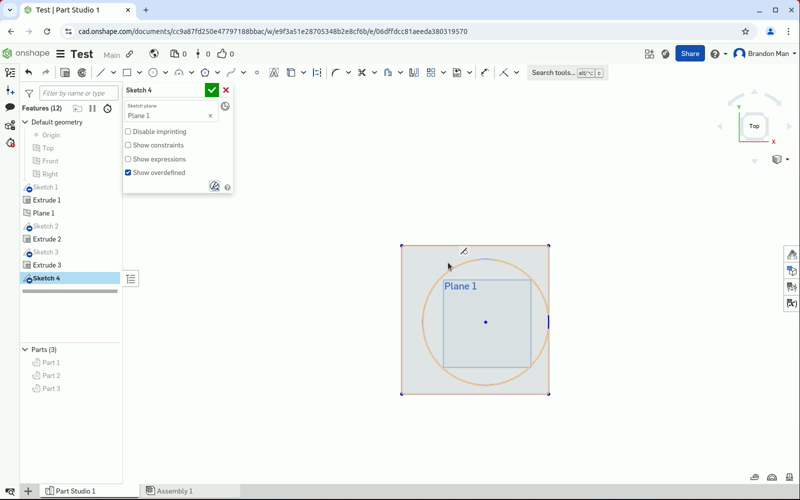
scroll(6)
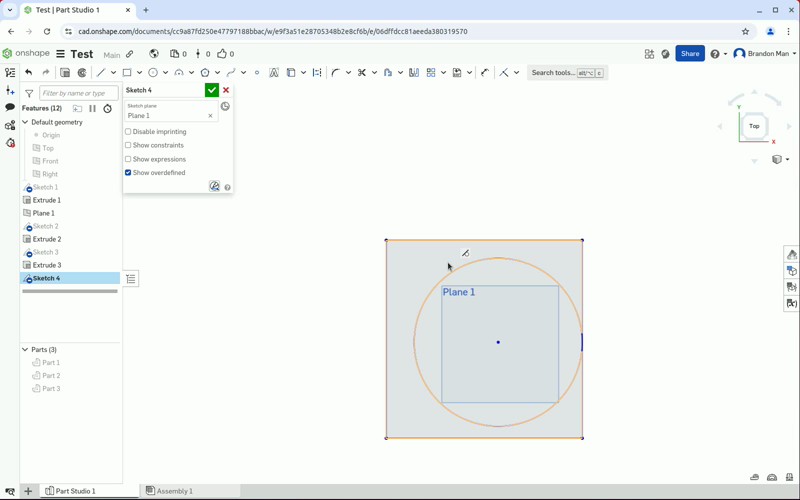
scroll(6)
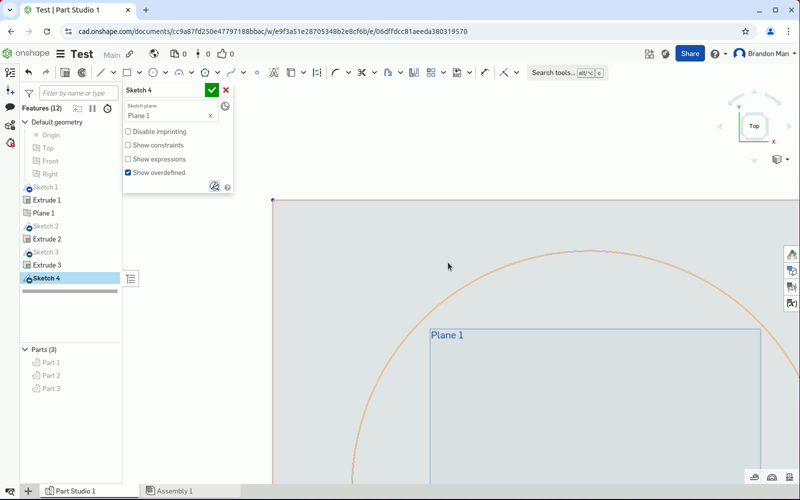
click(448, 262)
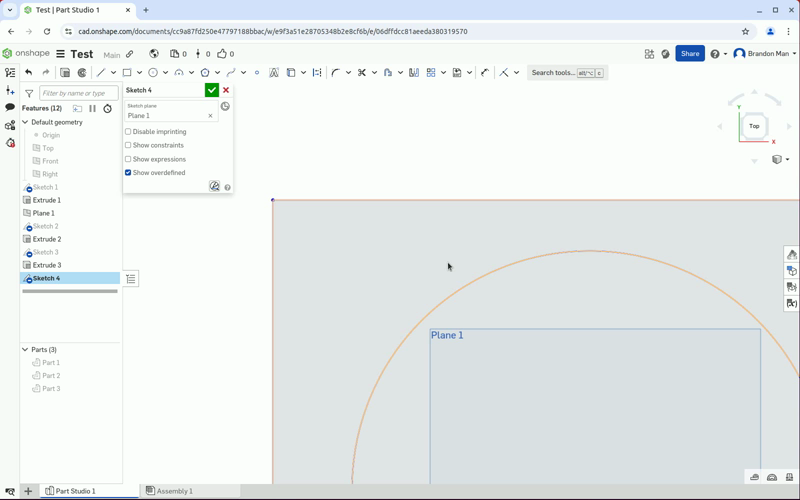
scroll(-6)
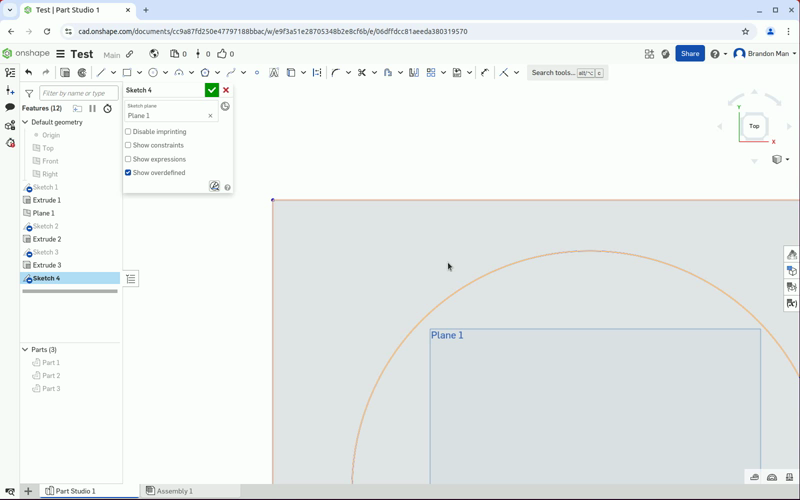
scroll(-6)
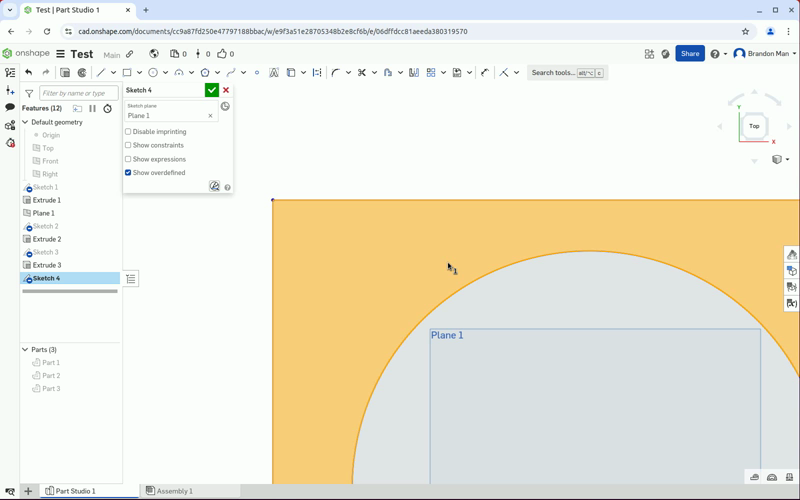
scroll(-6)
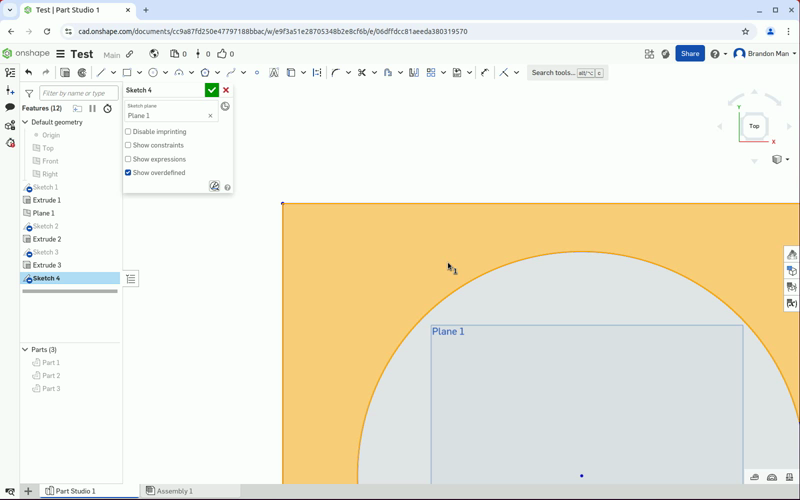
scroll(-6)
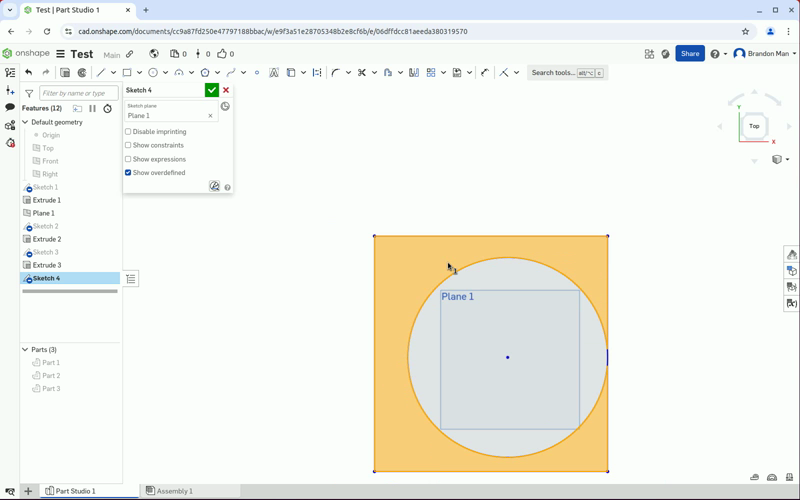
scroll(-6)
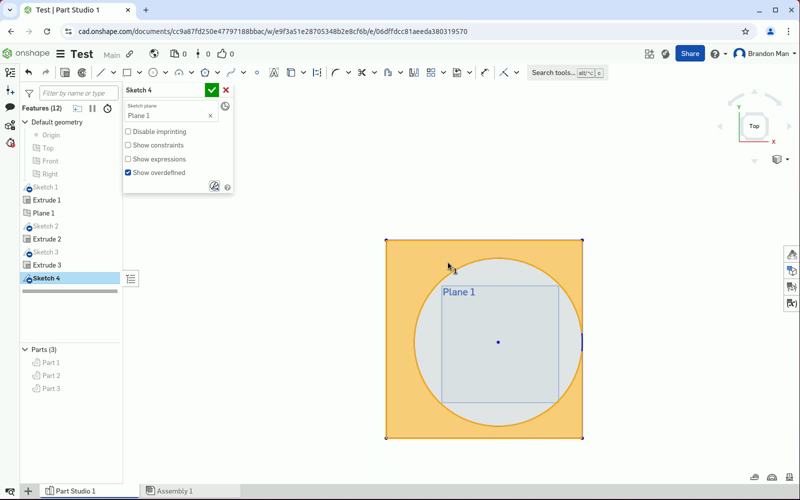
scroll(-6)
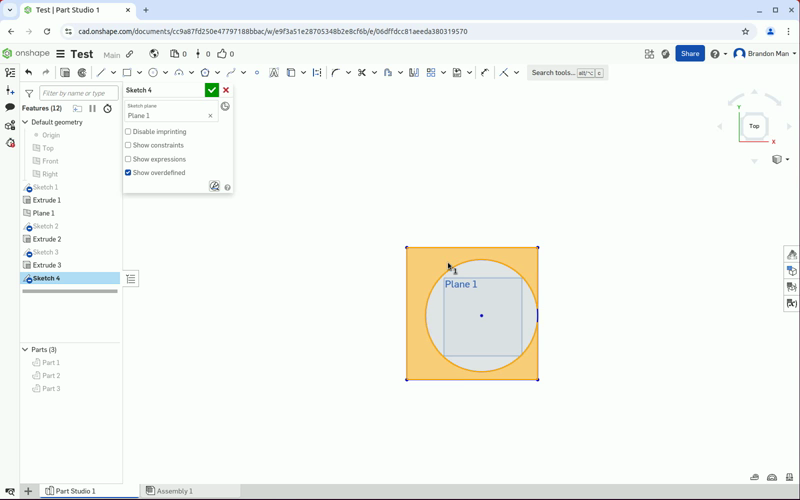
scroll(-6)
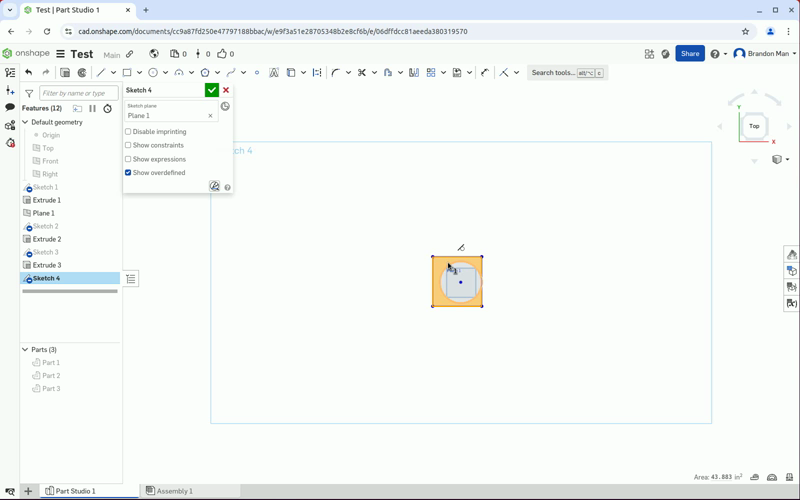
mouse_move(73, 352)
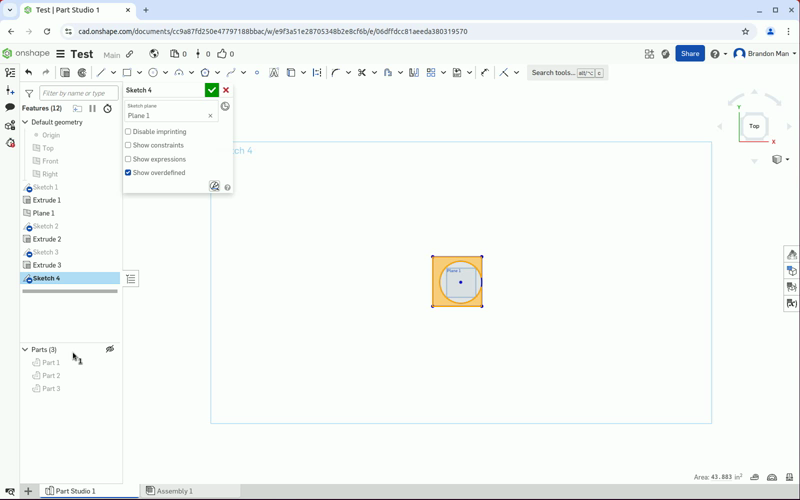
key(shift+y)
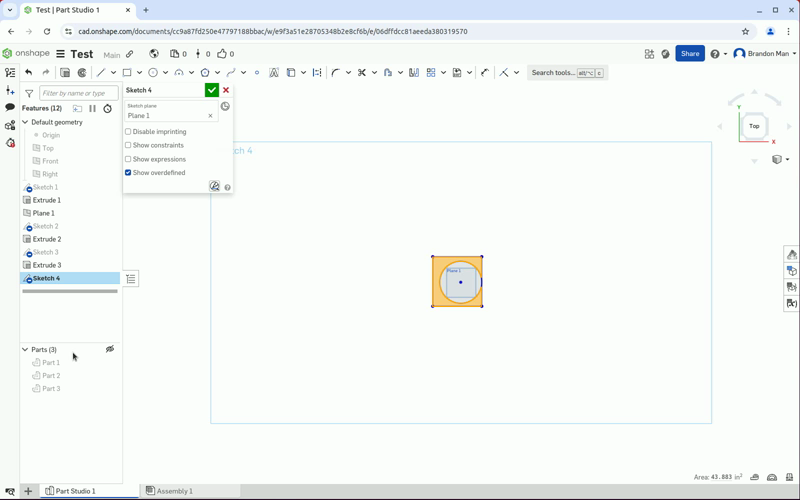
key(shift+e)
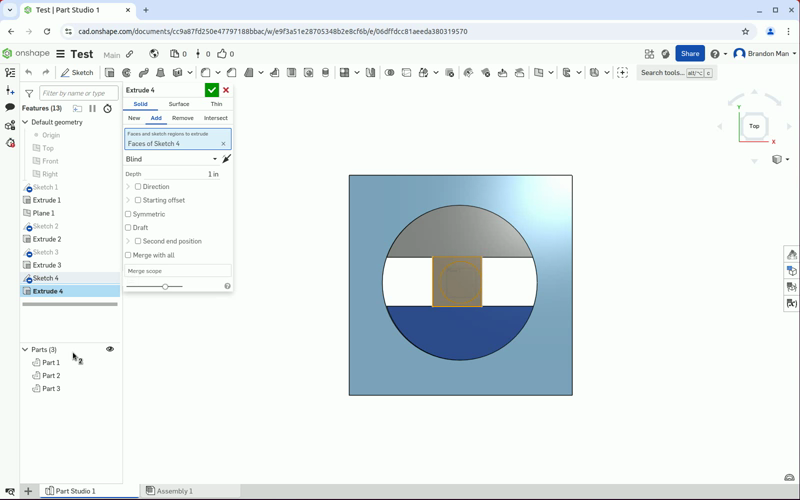
mouse_move(143, 106)
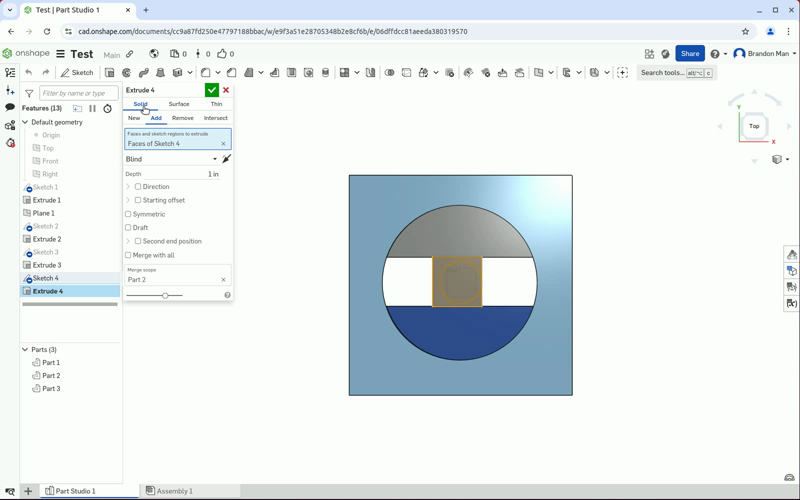
click(143, 106)
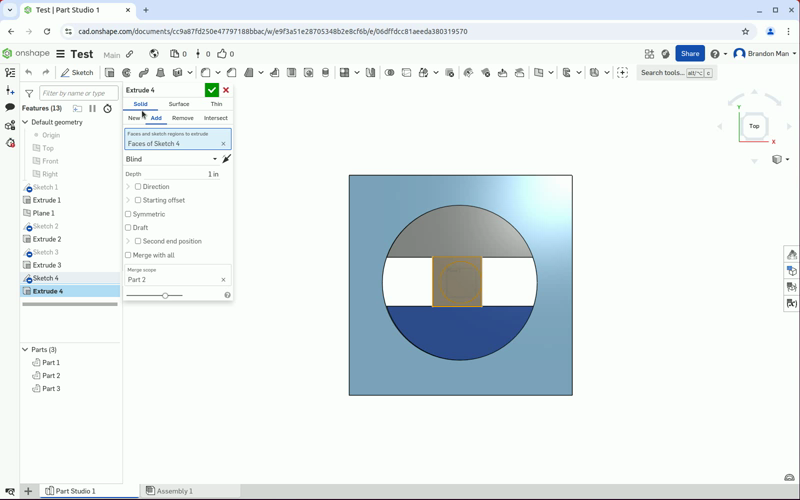
mouse_move(137, 120)
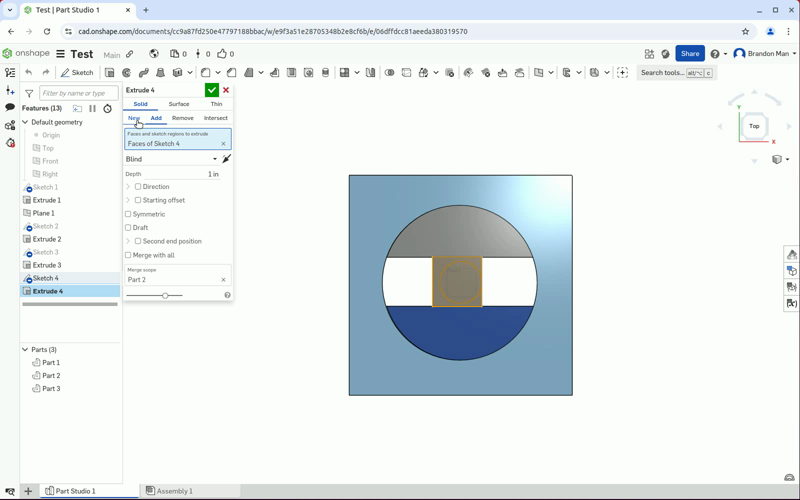
click(137, 120)
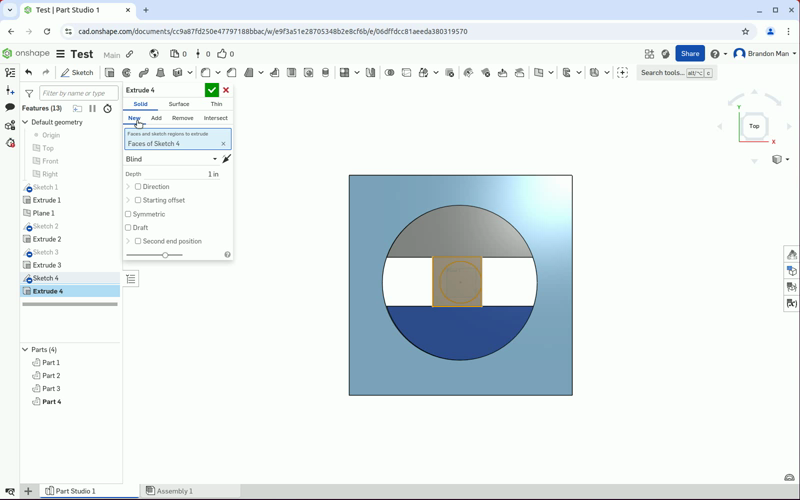
key(tab, 4)
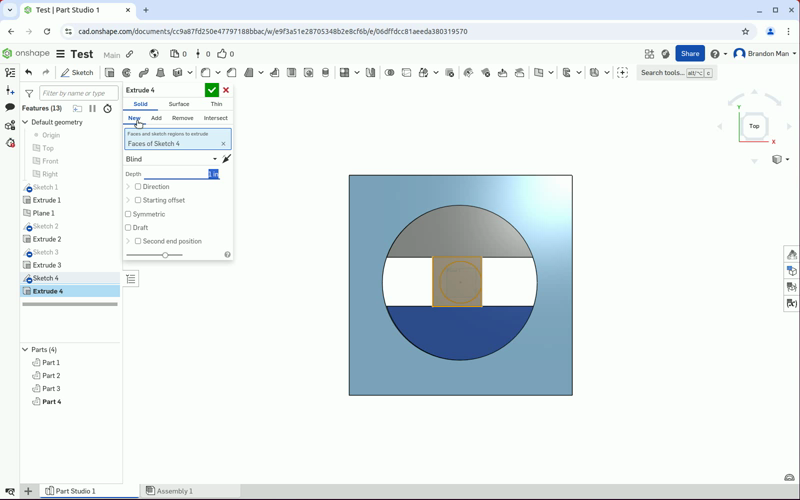
text(-9.388)
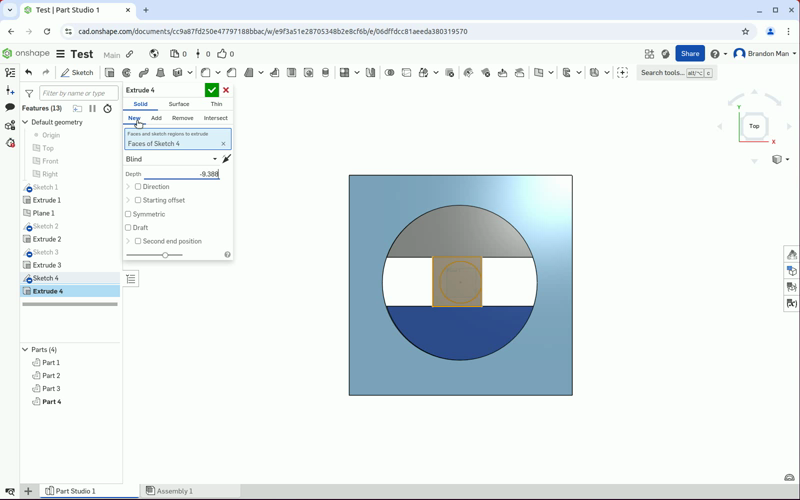
key(enter)
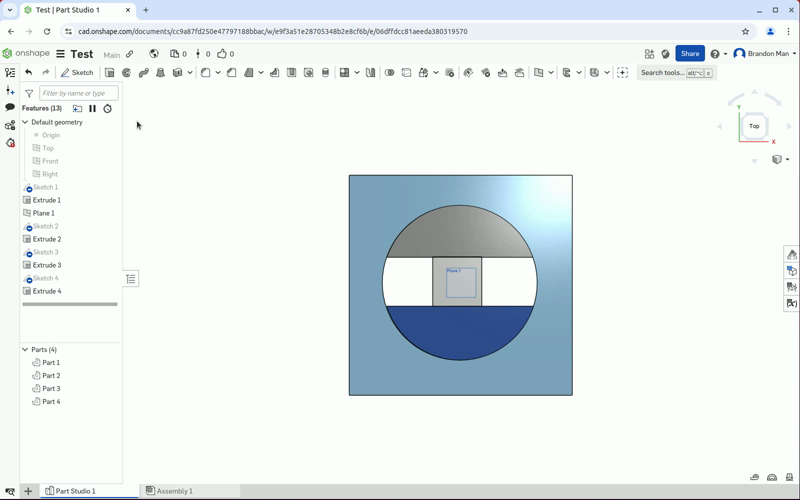
key(shift+h)
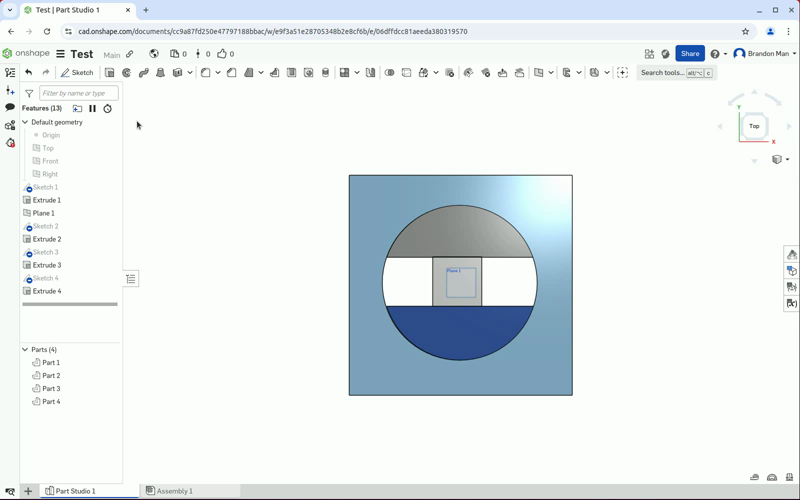
key(shift+h)
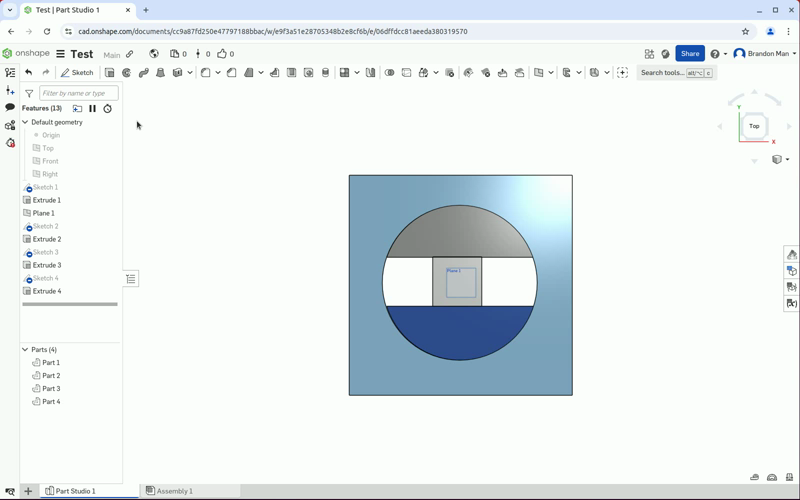
mouse_move(73, 189)
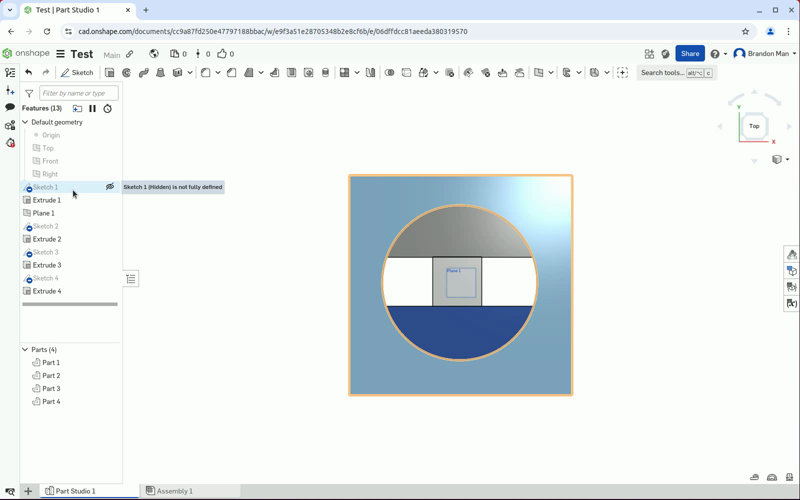
click(73, 189)
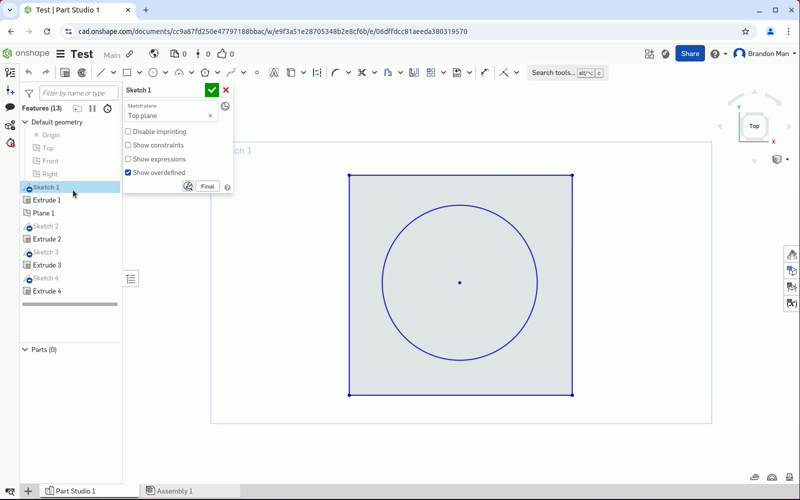
mouse_move(229, 92)
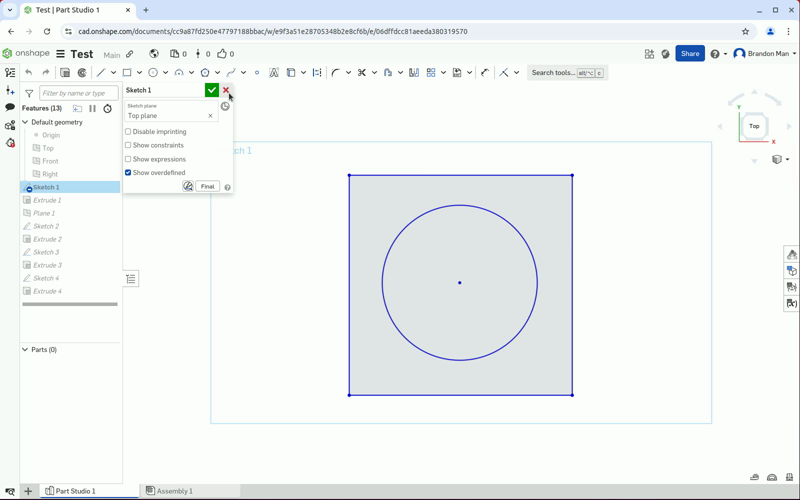
click(229, 92)
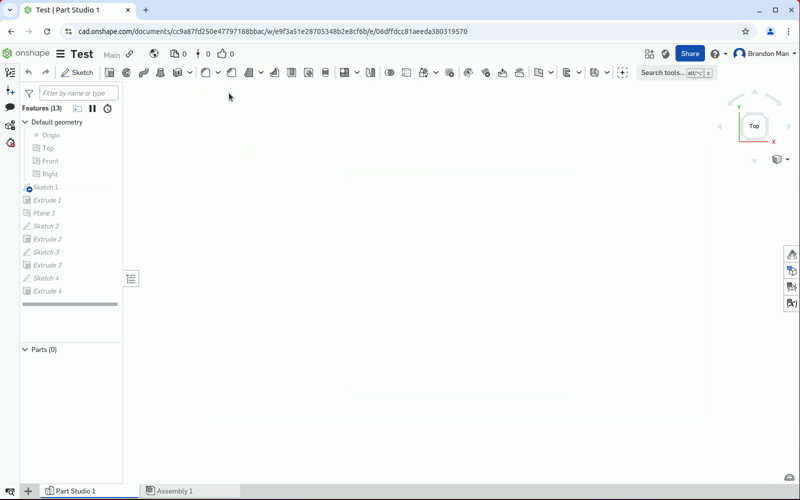
key(shift+s)
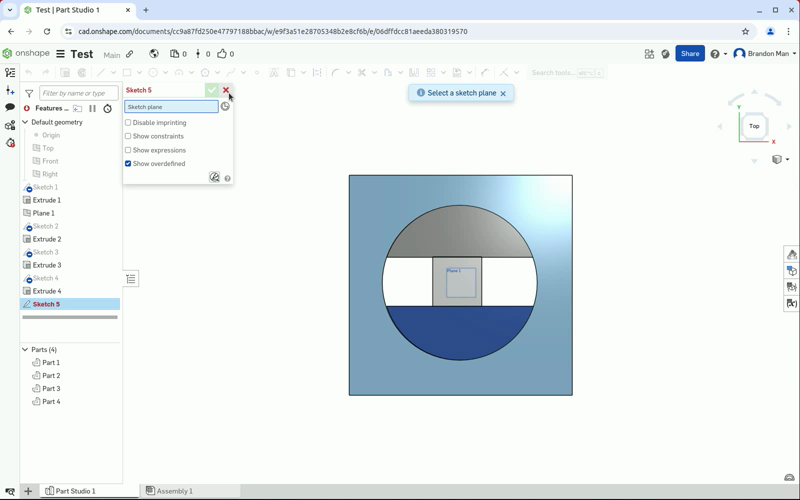
mouse_move(73, 215)
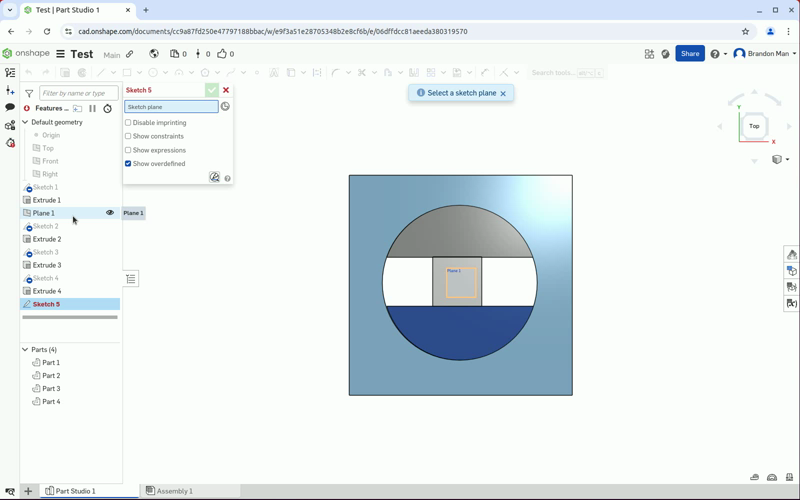
click(73, 215)
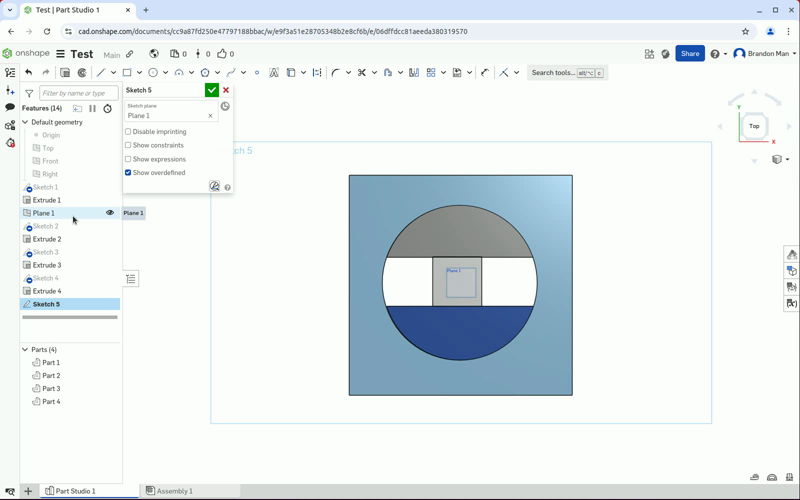
mouse_move(73, 352)
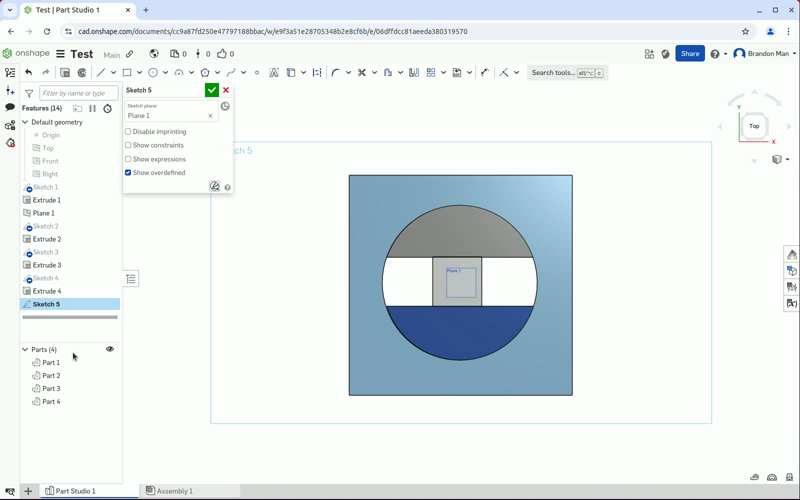
key(y)
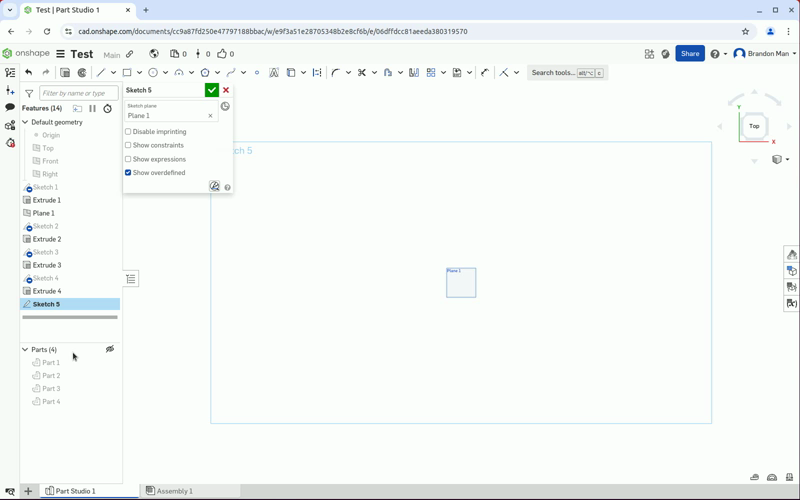
key(l)
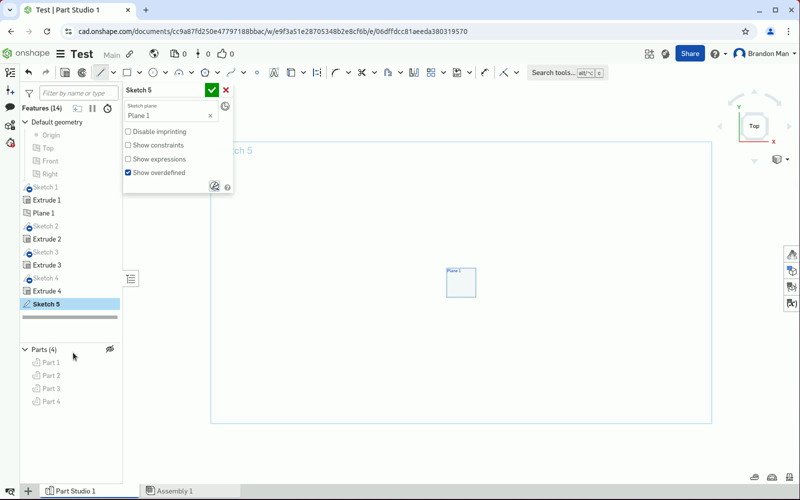
key_down(shift)
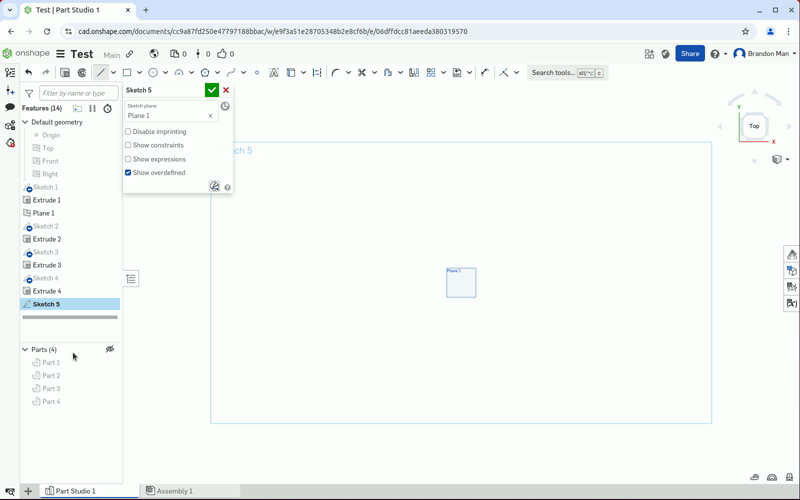
mouse_move(411, 306)
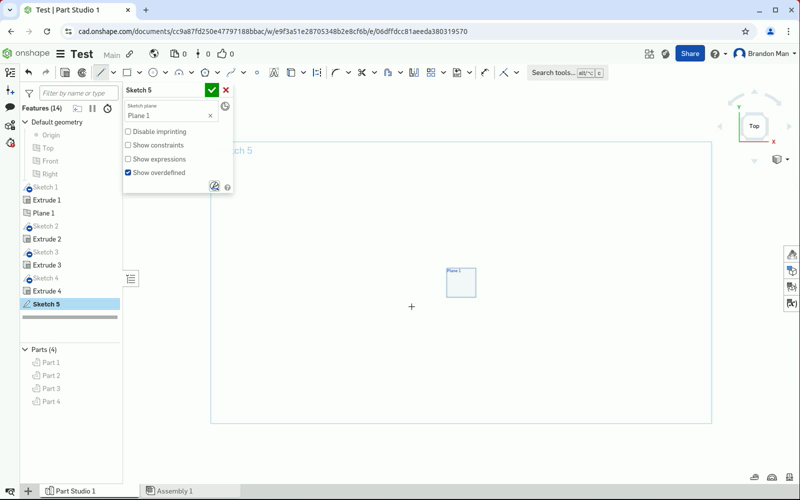
click(411, 306)
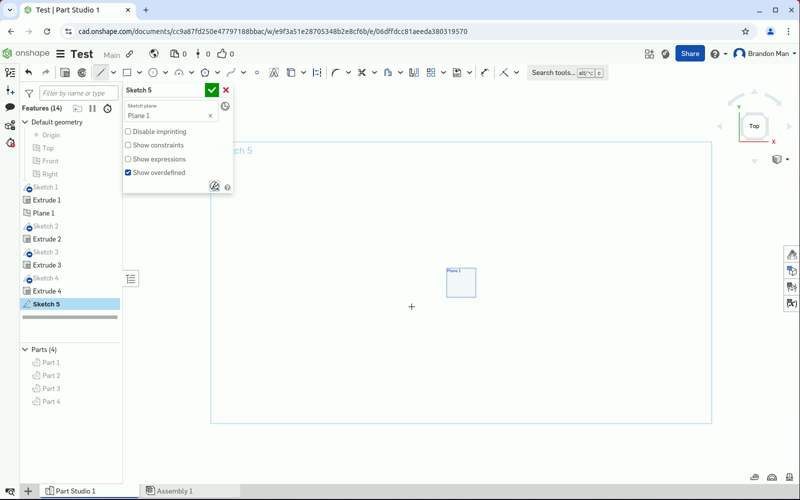
key_up(shift)
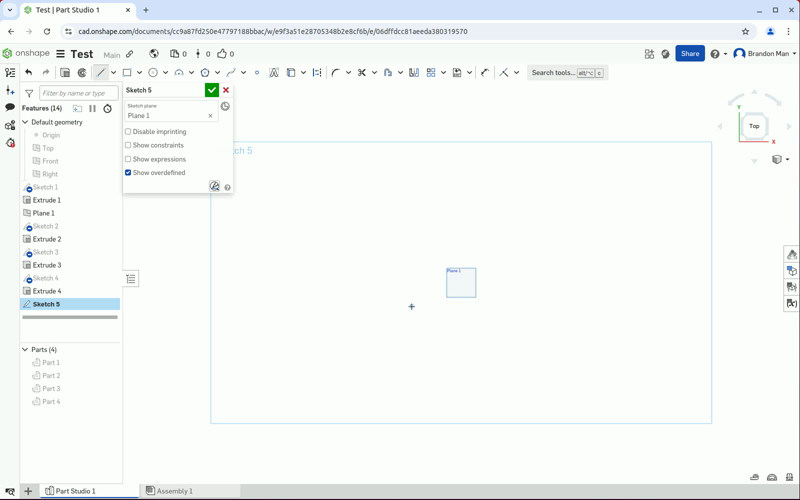
key_down(shift)
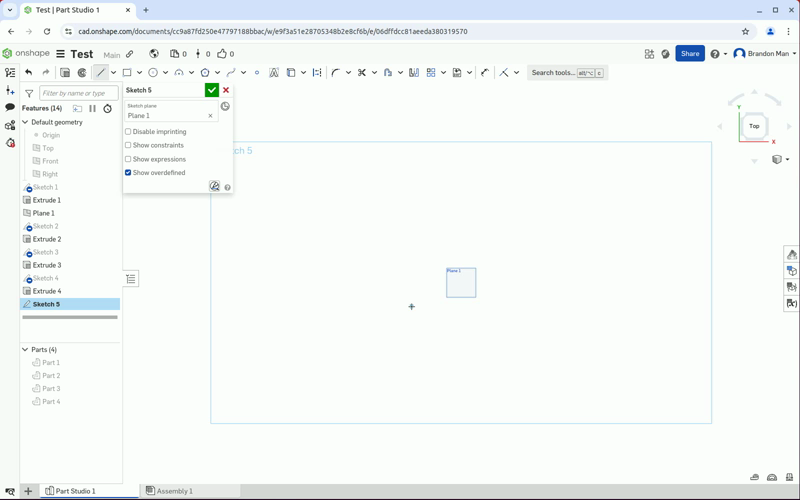
mouse_move(441, 306)
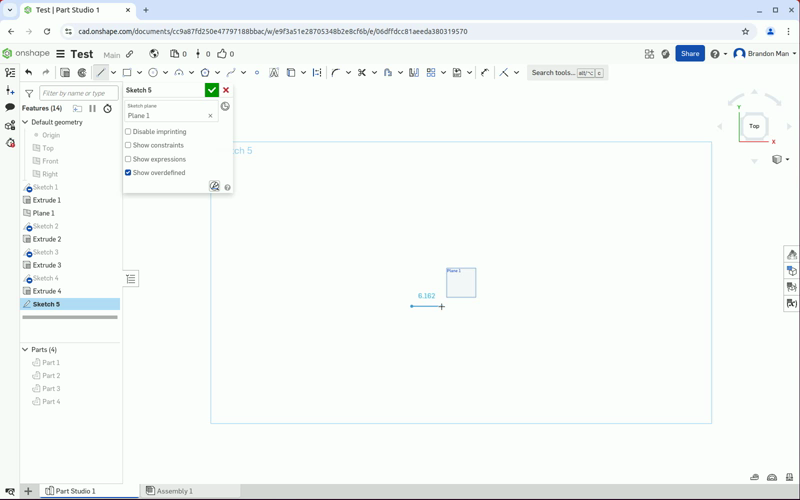
mouse_move(433, 306)
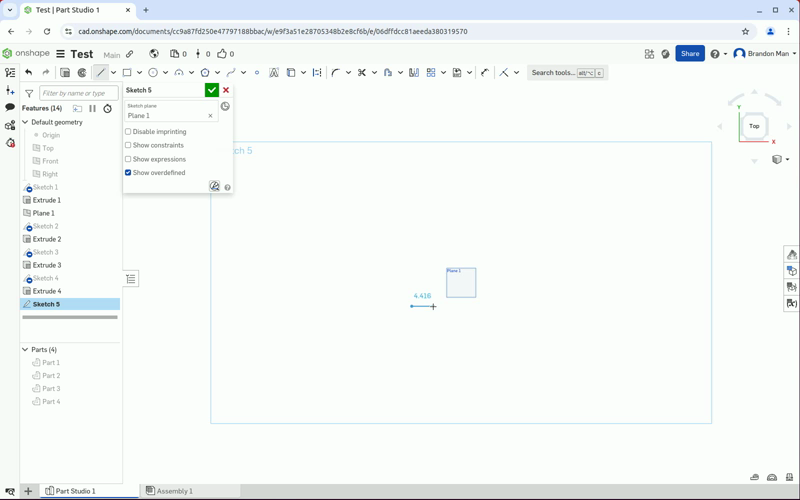
click(433, 306)
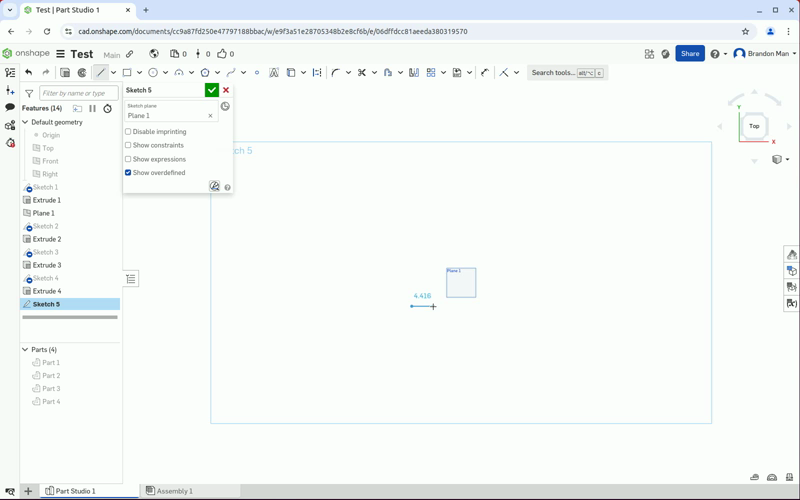
key_up(shift)
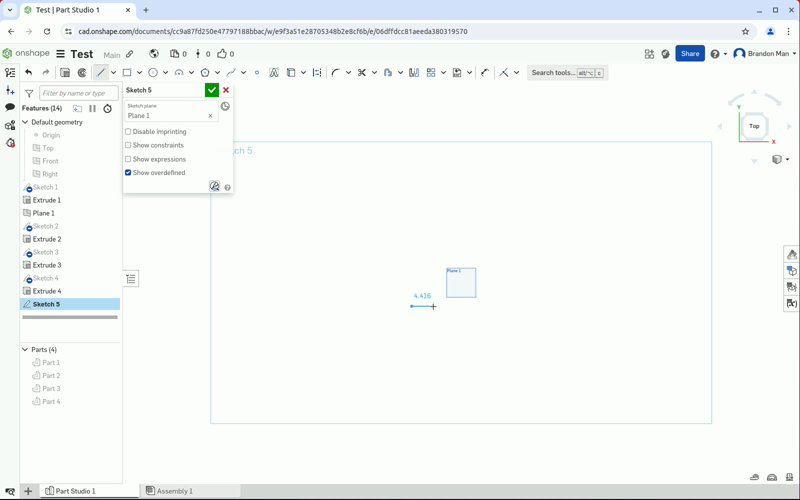
key_down(shift)
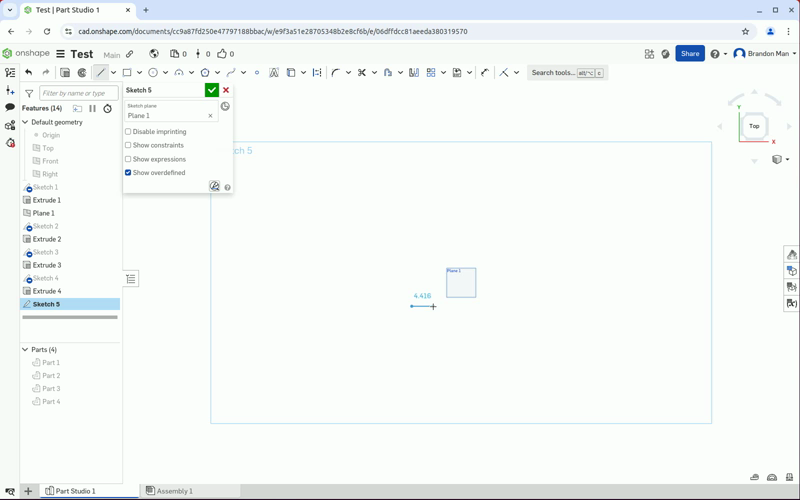
mouse_move(463, 306)
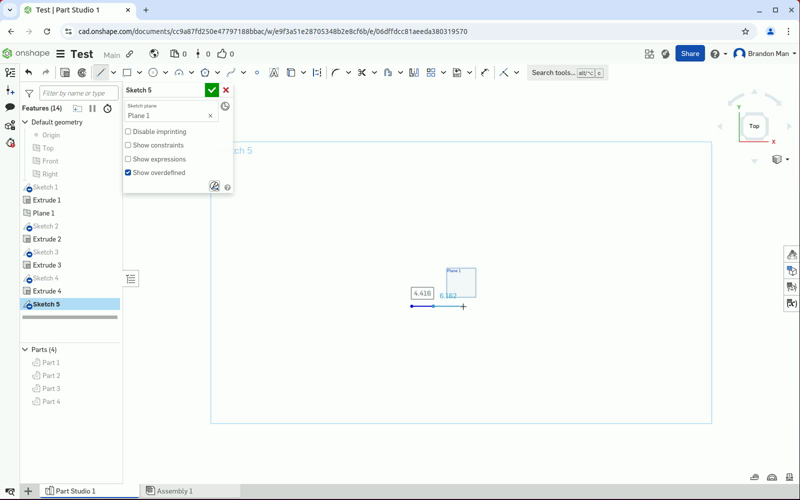
mouse_move(433, 256)
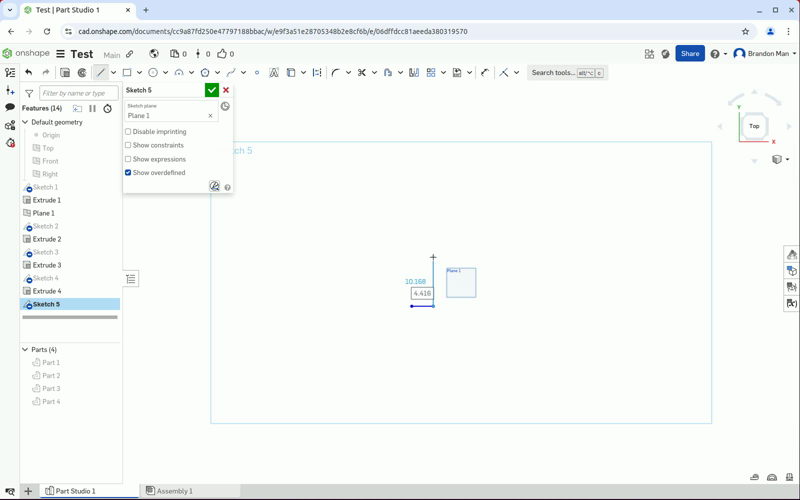
click(433, 256)
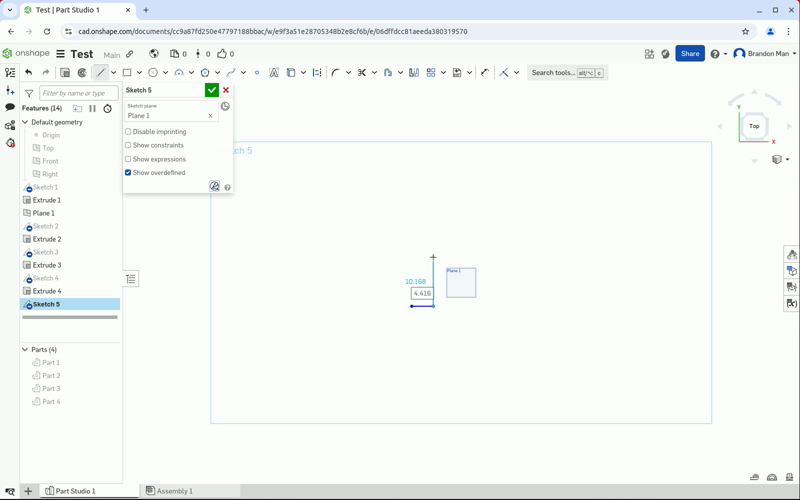
key_up(shift)
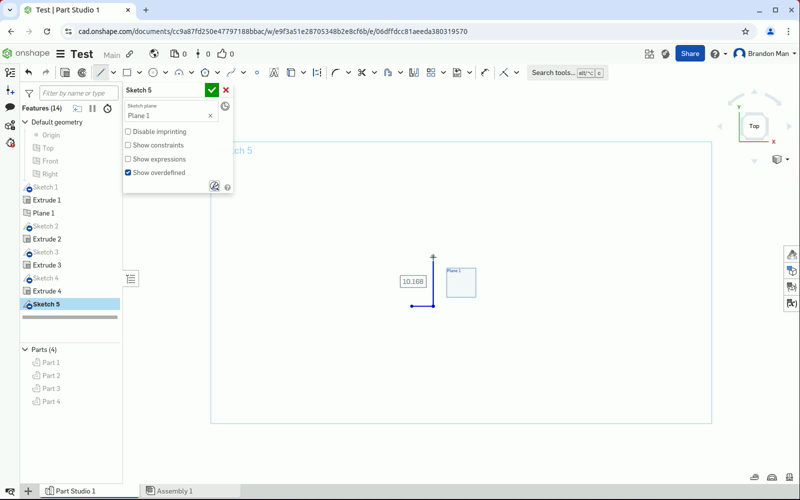
key_down(shift)
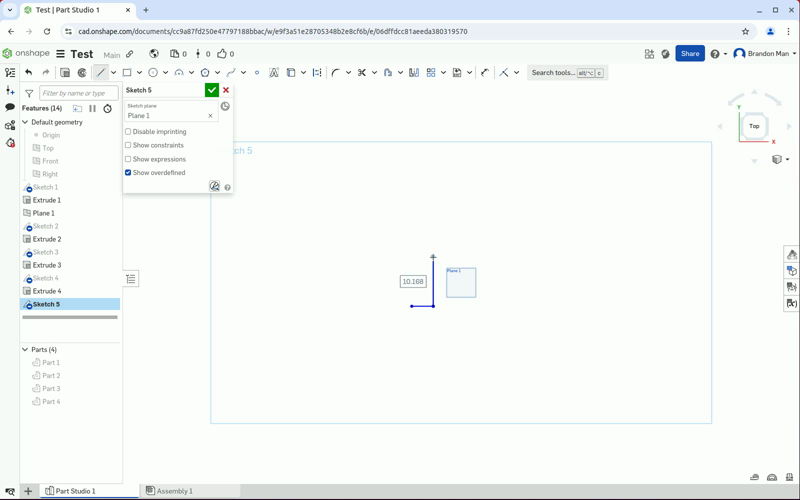
mouse_move(463, 256)
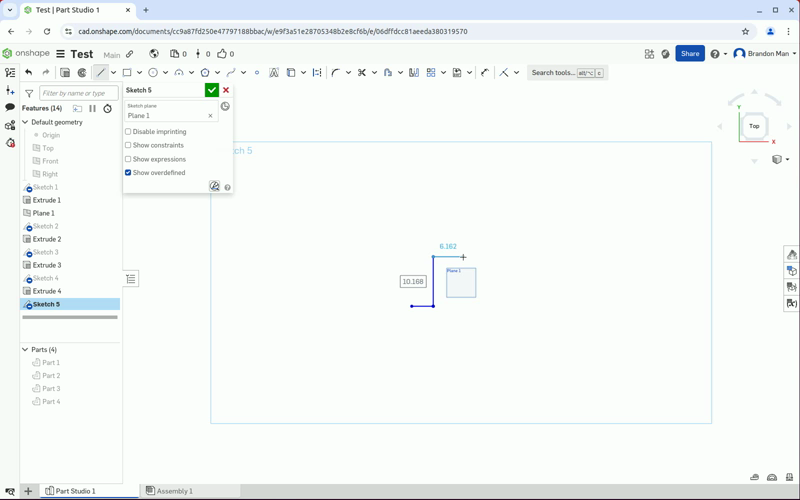
mouse_move(411, 256)
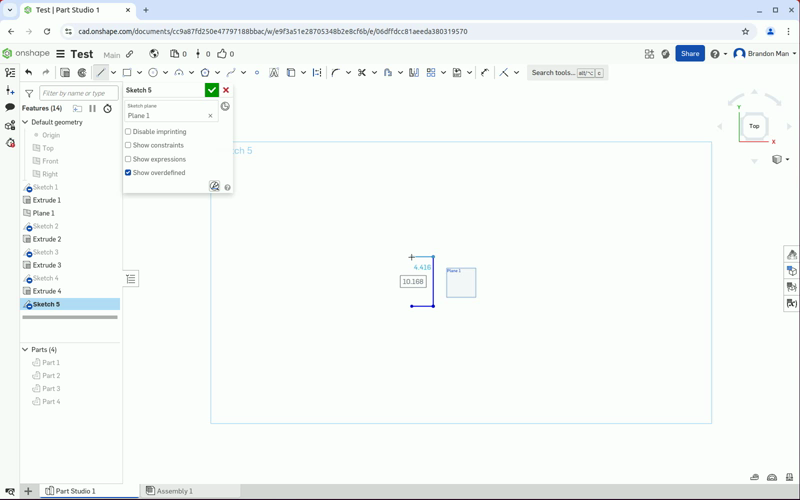
click(411, 256)
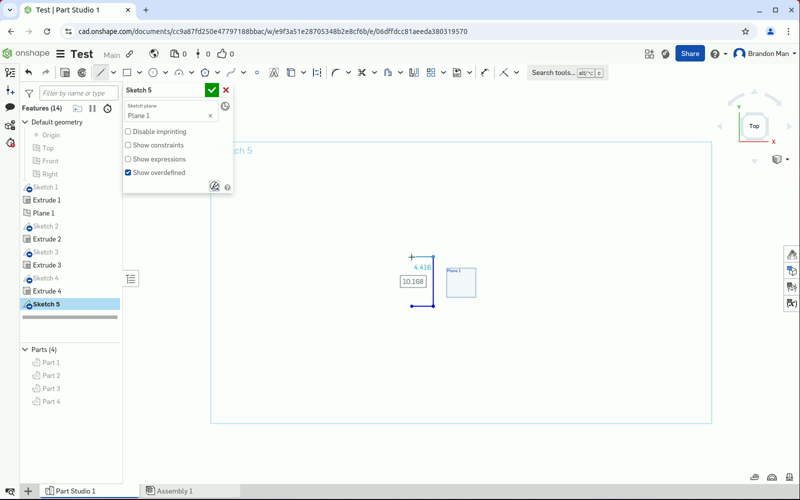
key_up(shift)
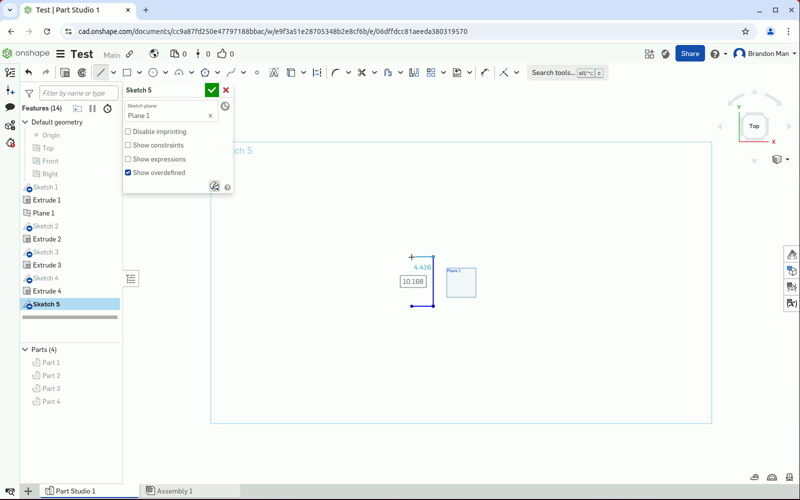
mouse_move(441, 256)
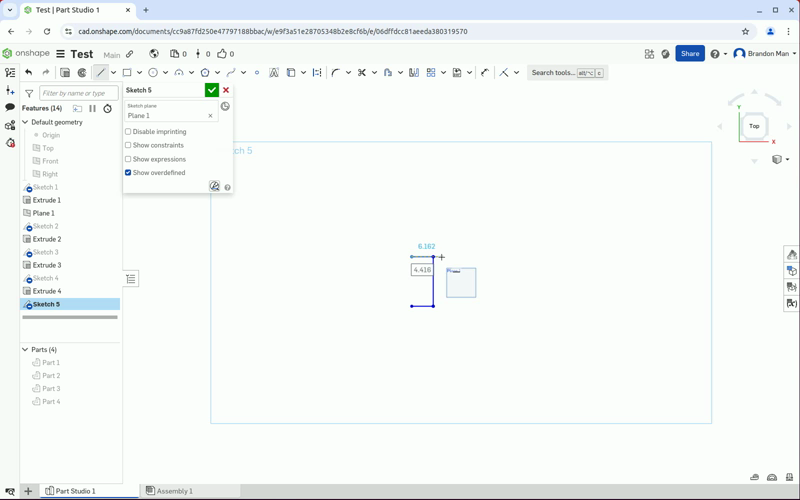
key_down(shift)
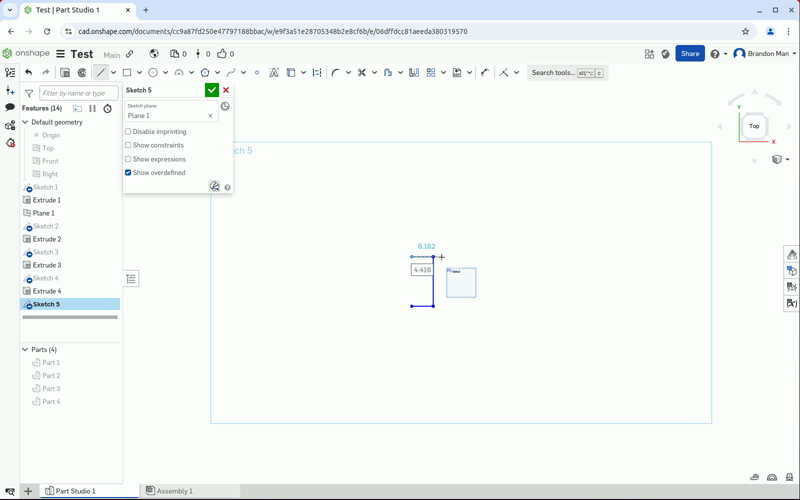
mouse_move(411, 306)
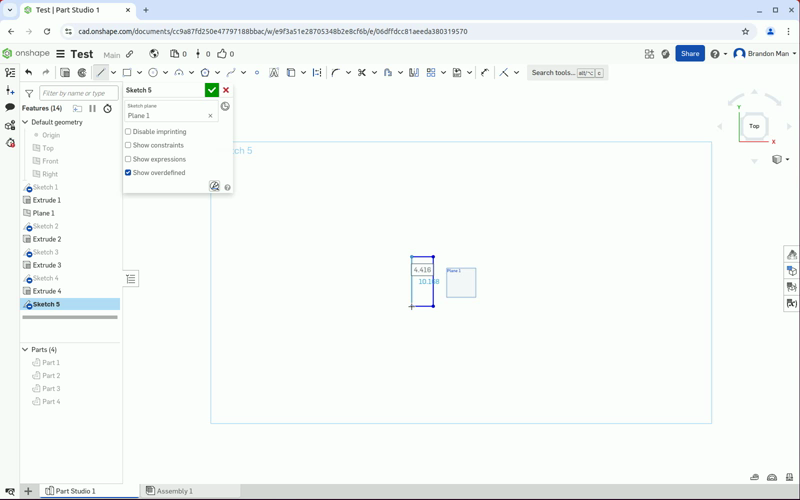
key_up(shift)
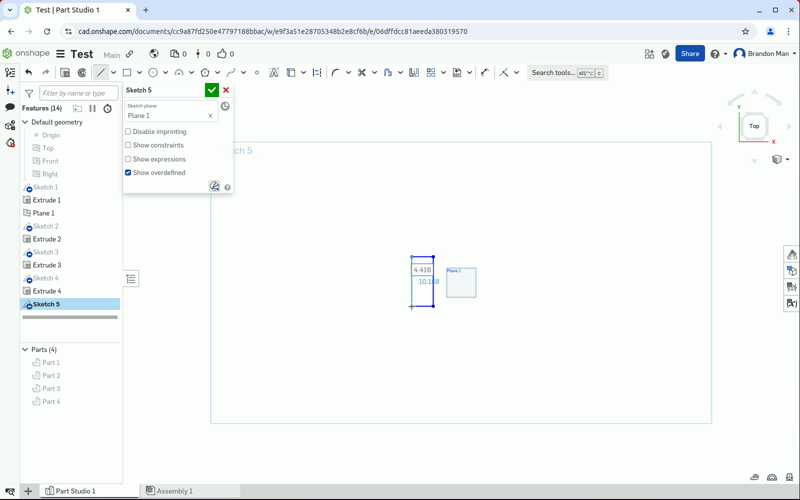
click(411, 306)
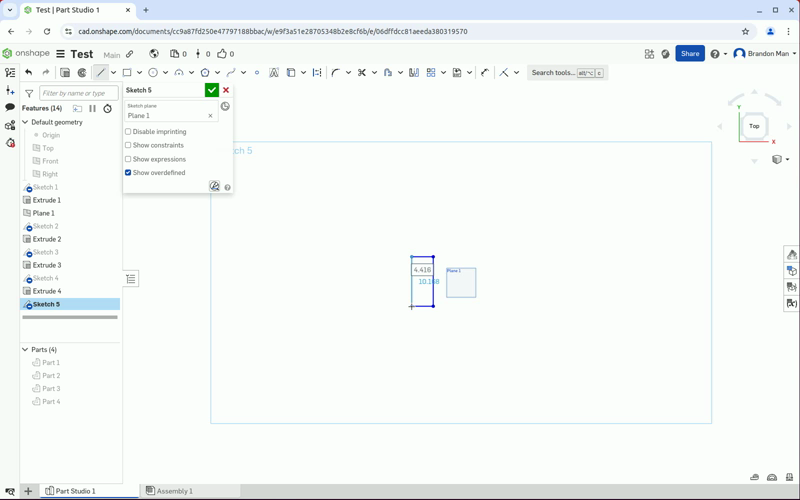
key(esc)
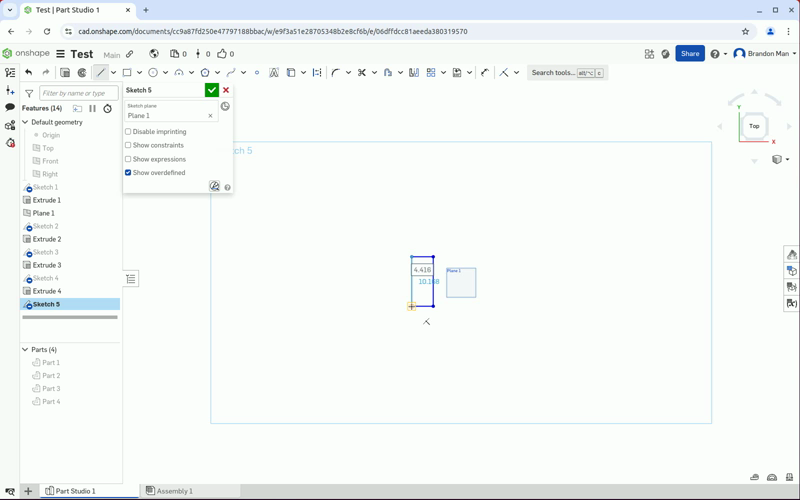
mouse_move(417, 287)
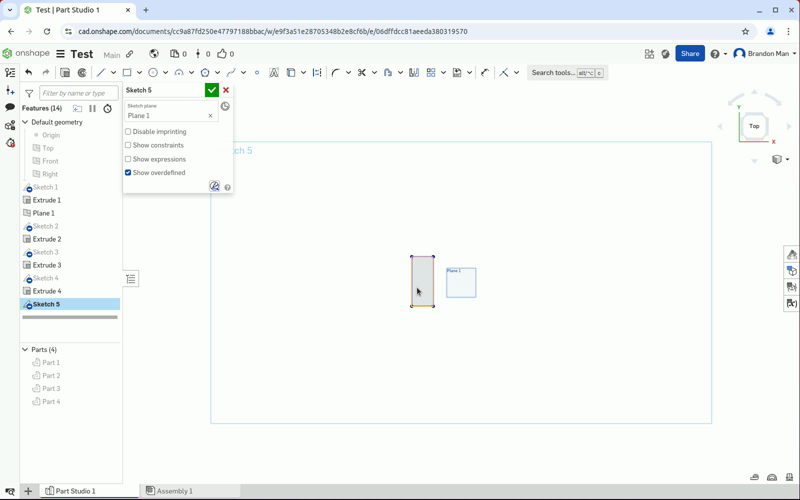
scroll(6)
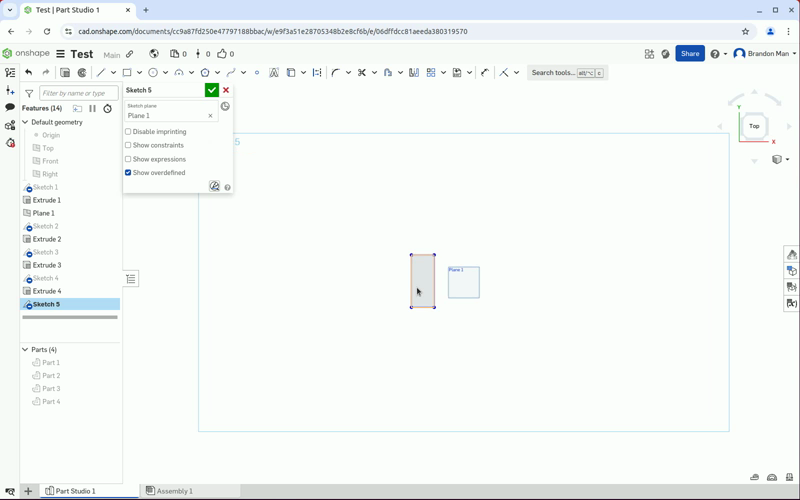
scroll(6)
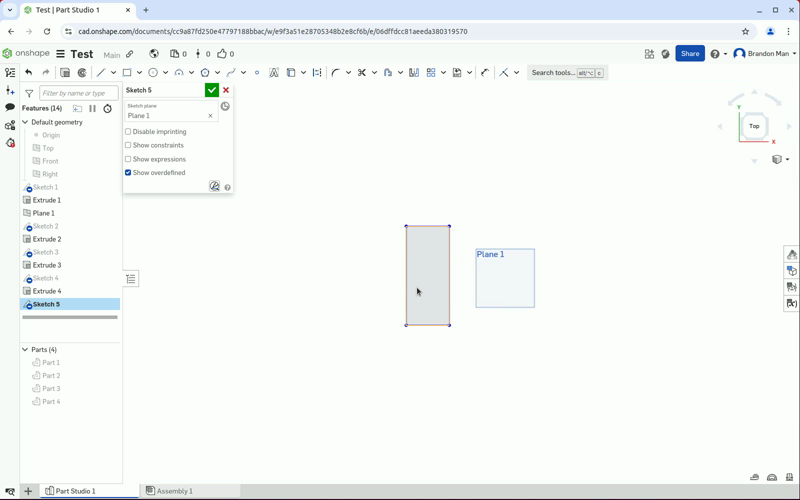
scroll(6)
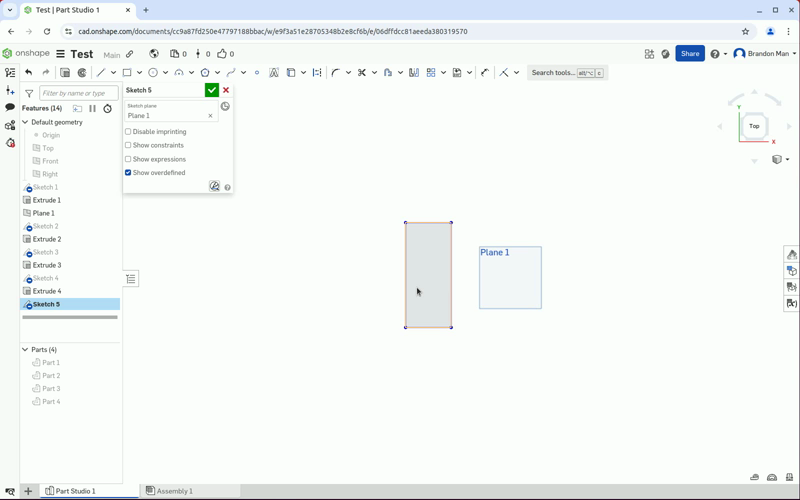
scroll(6)
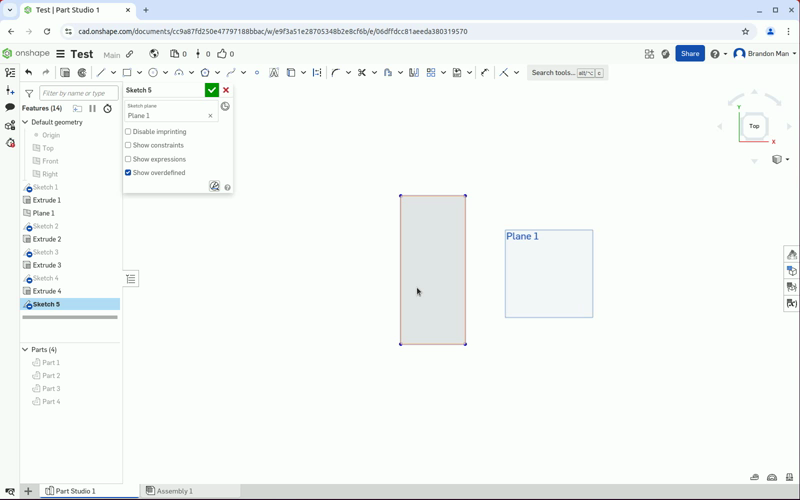
scroll(6)
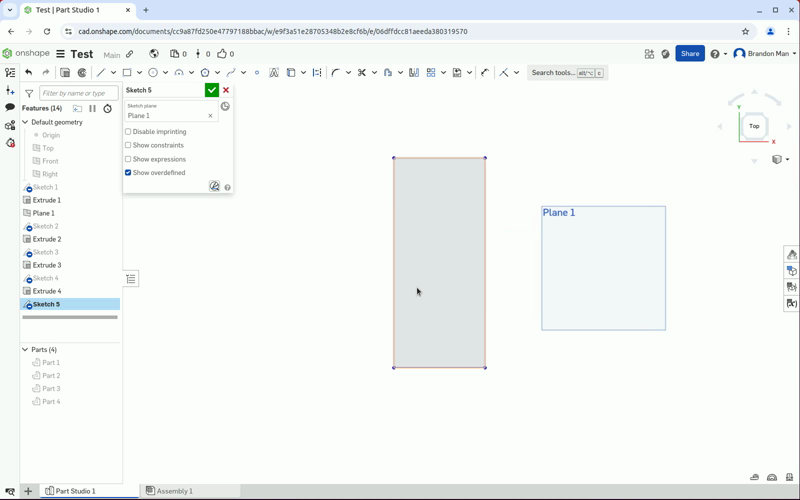
scroll(6)
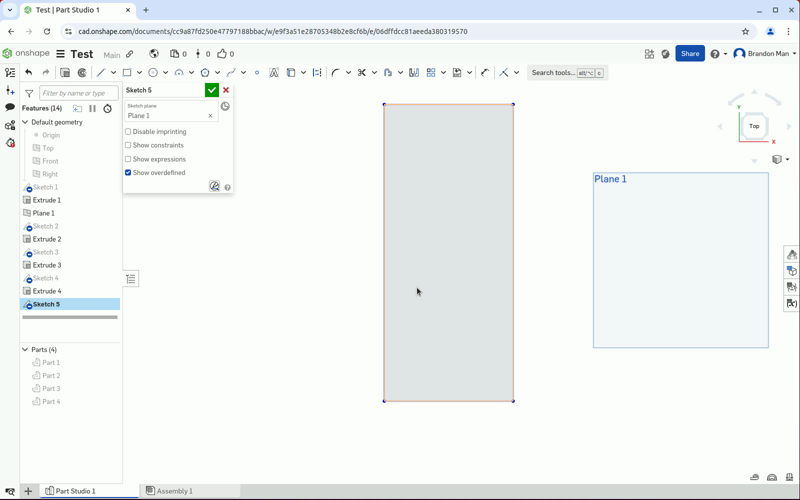
scroll(6)
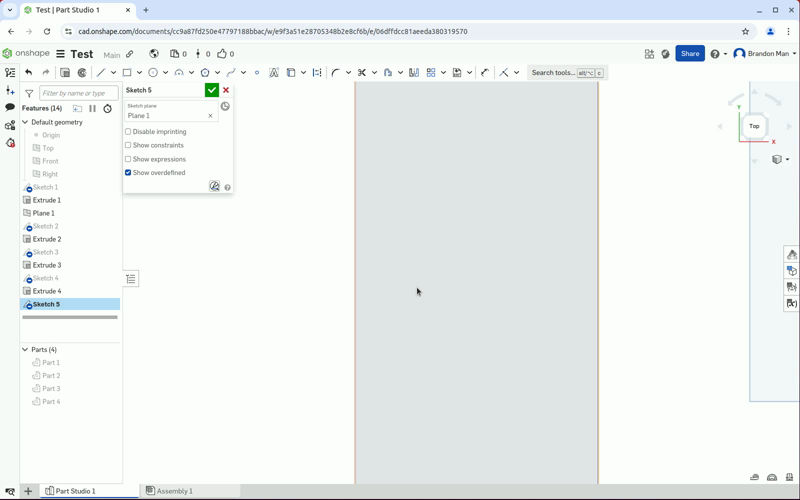
click(417, 287)
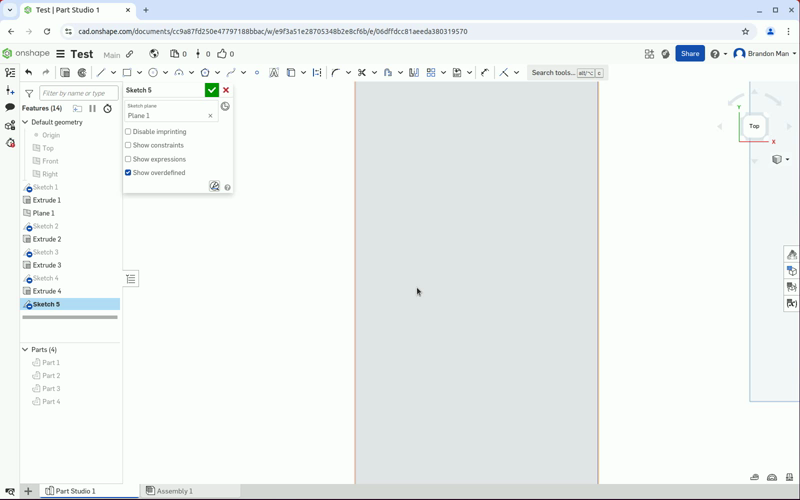
scroll(-6)
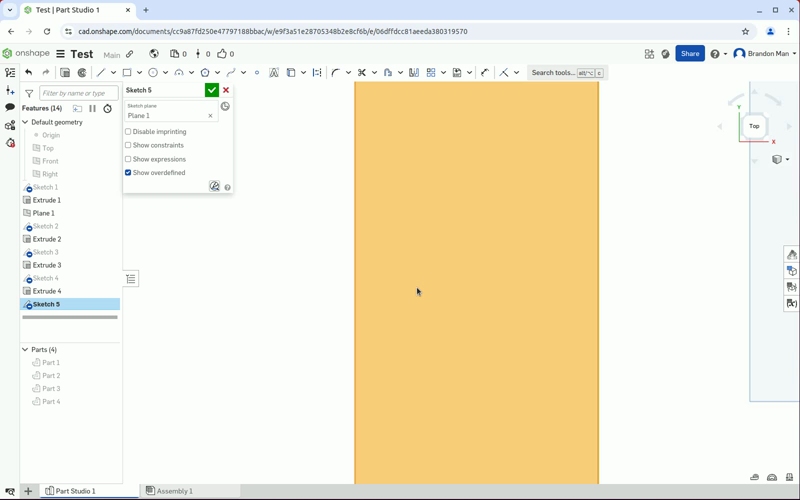
scroll(-6)
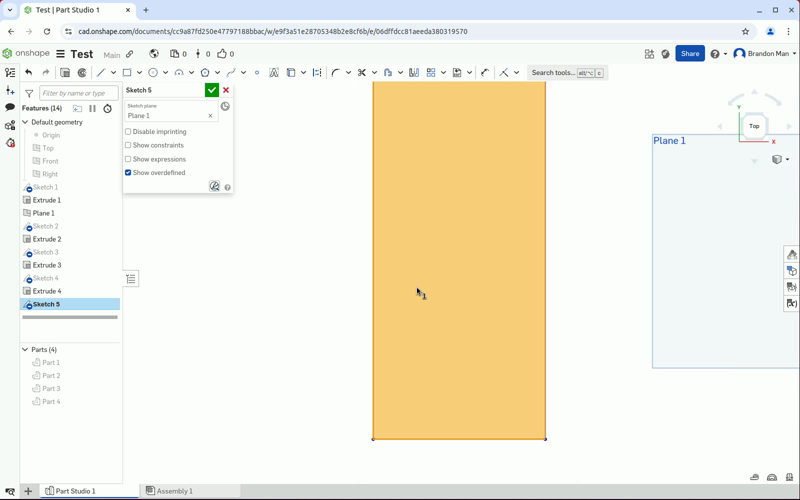
scroll(-6)
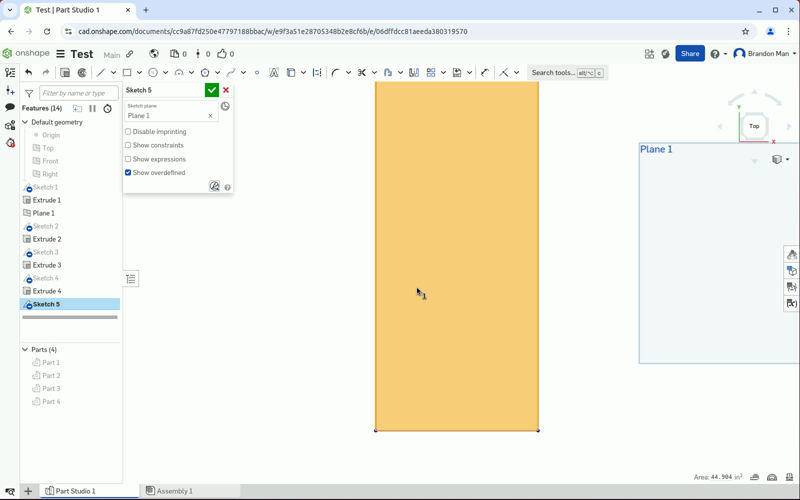
scroll(-6)
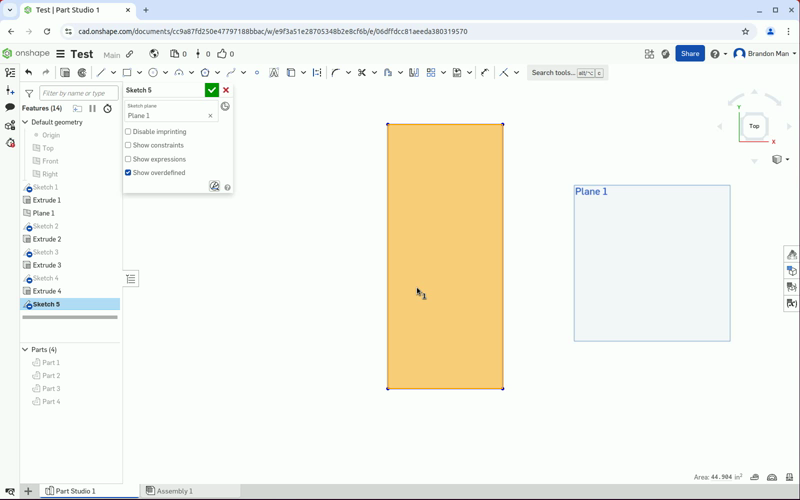
scroll(-6)
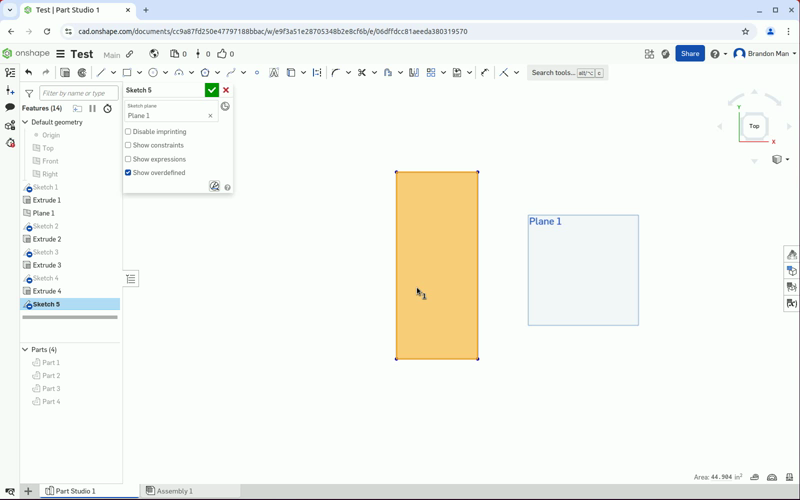
scroll(-6)
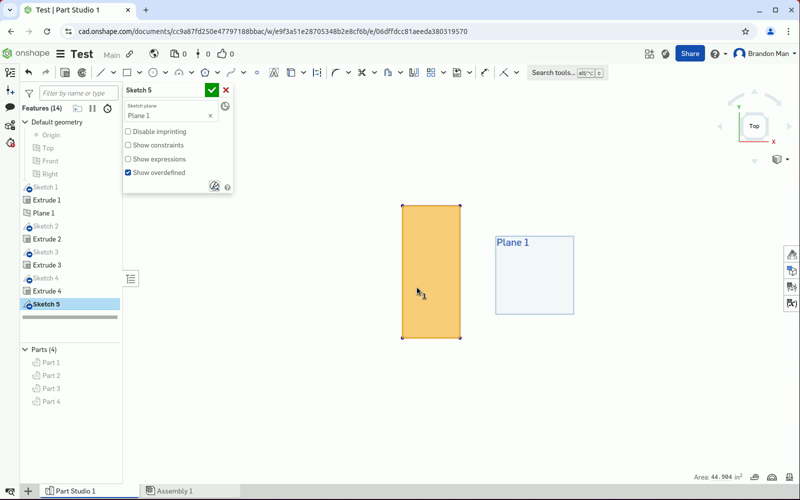
scroll(-6)
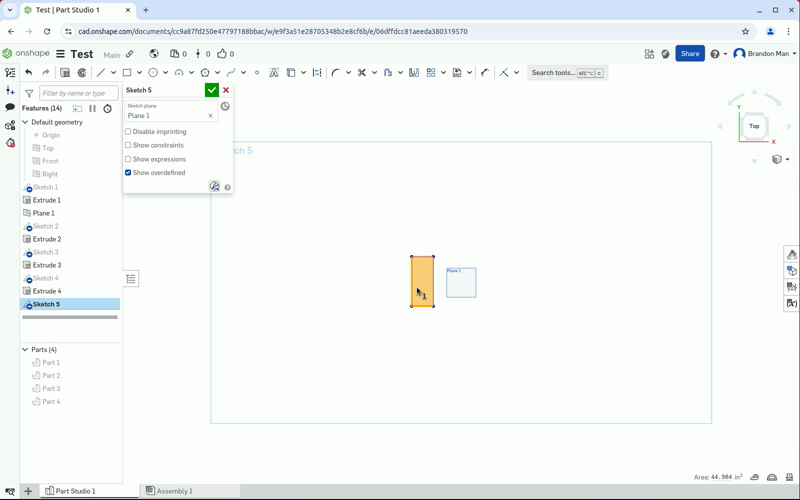
mouse_move(73, 352)
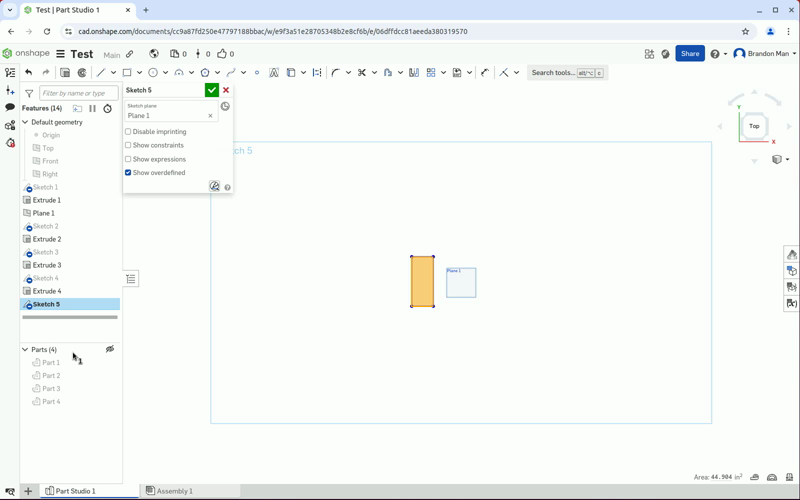
key(shift+y)
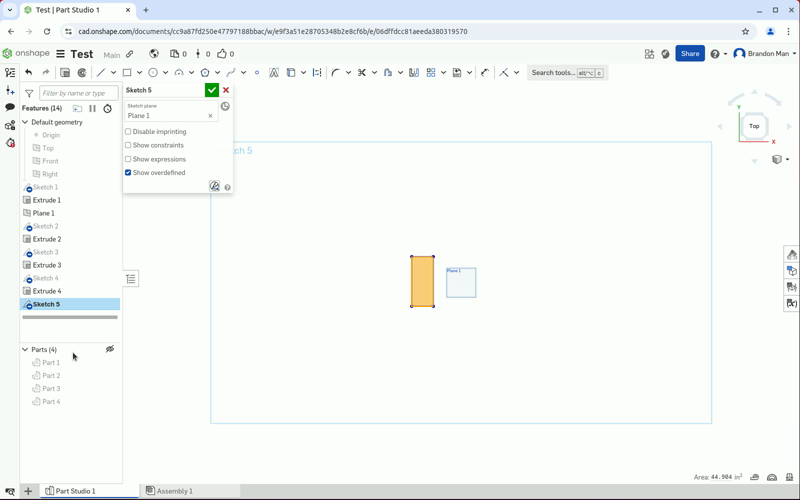
key(shift+e)
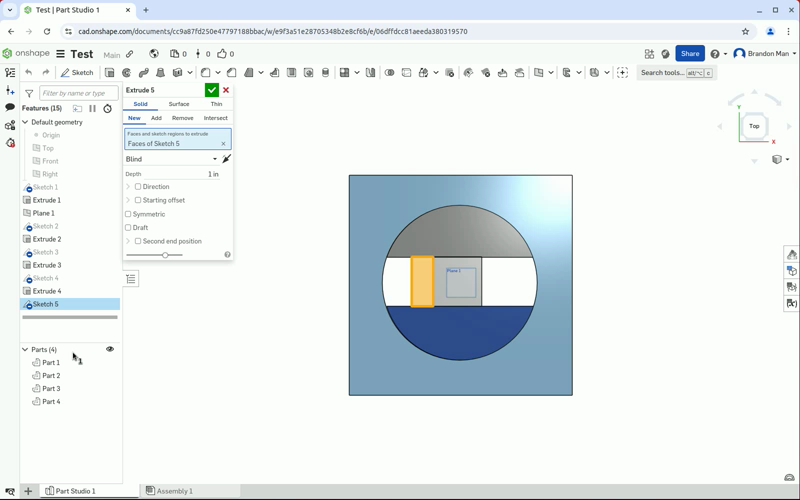
mouse_move(143, 106)
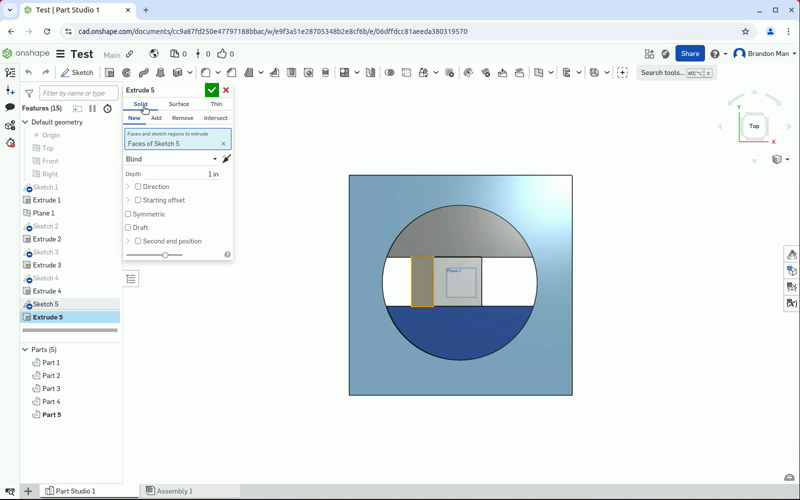
click(143, 106)
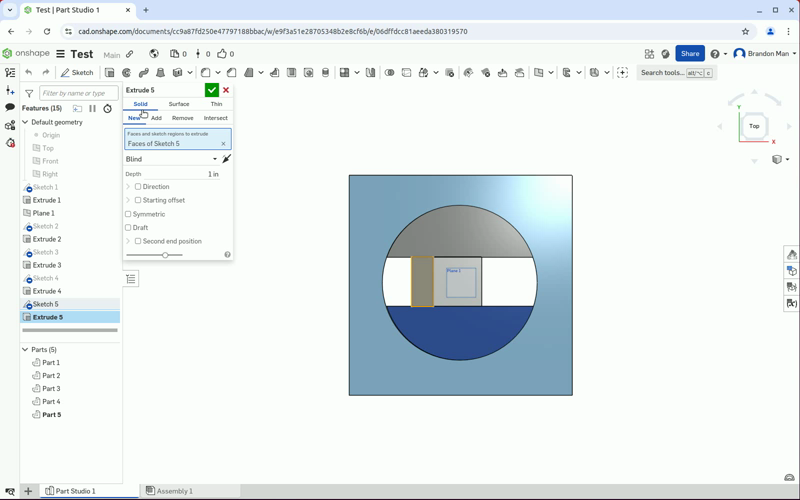
mouse_move(137, 120)
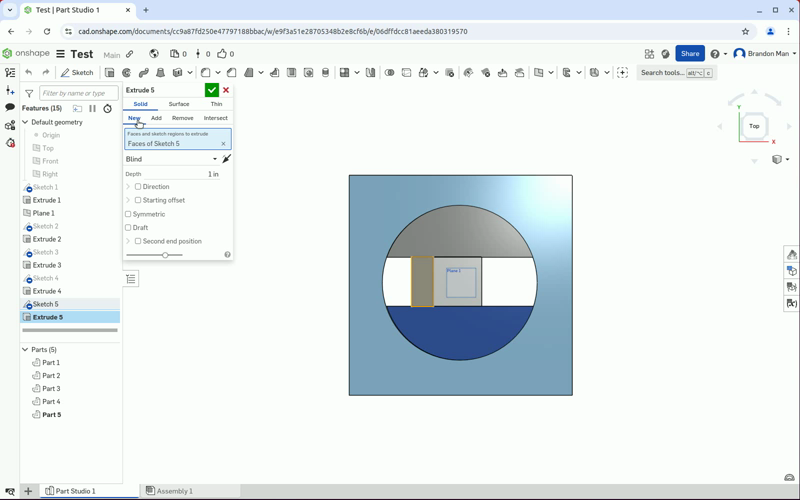
click(137, 120)
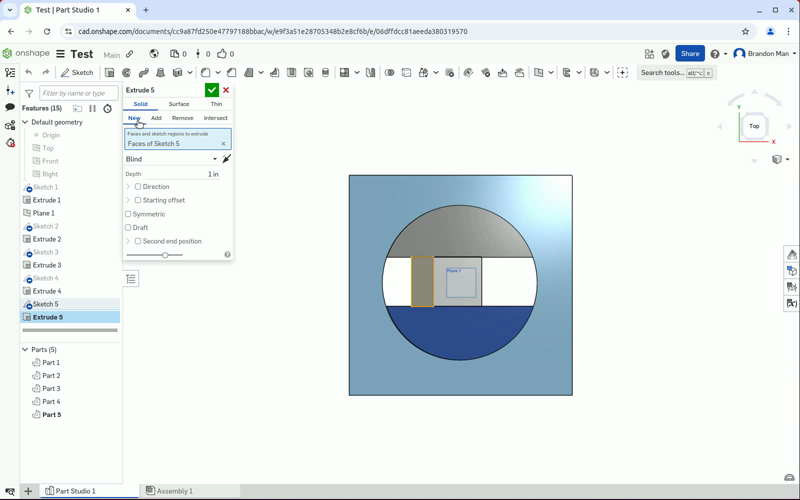
key(tab, 4)
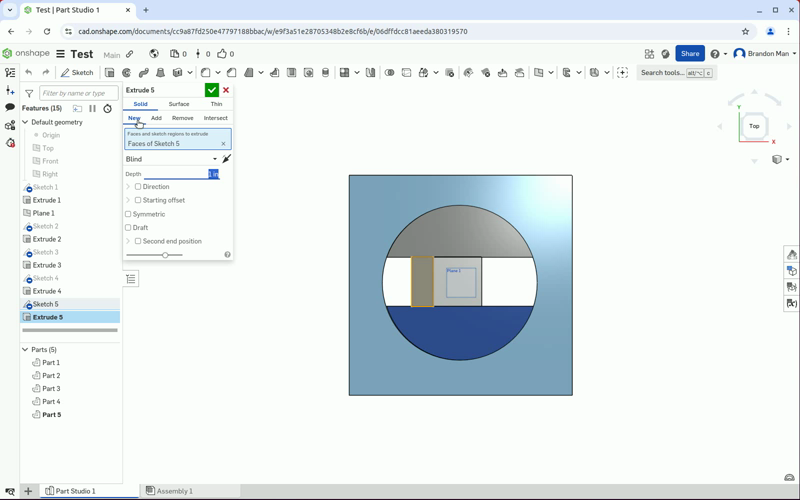
text(-9.388)
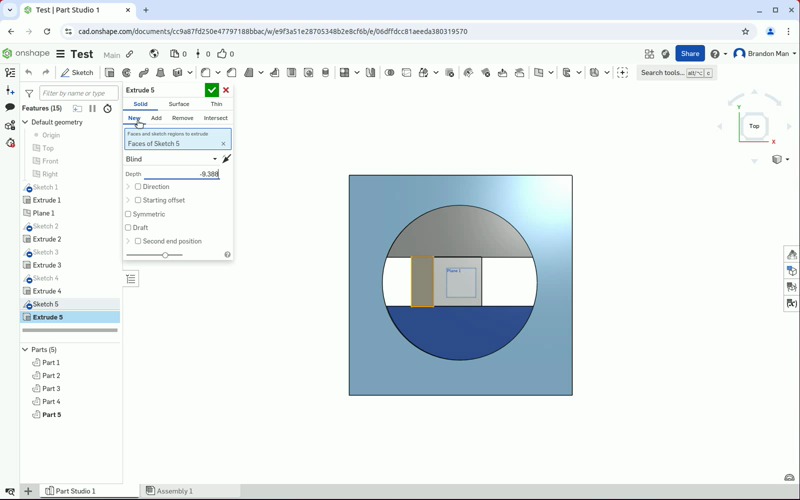
key(enter)
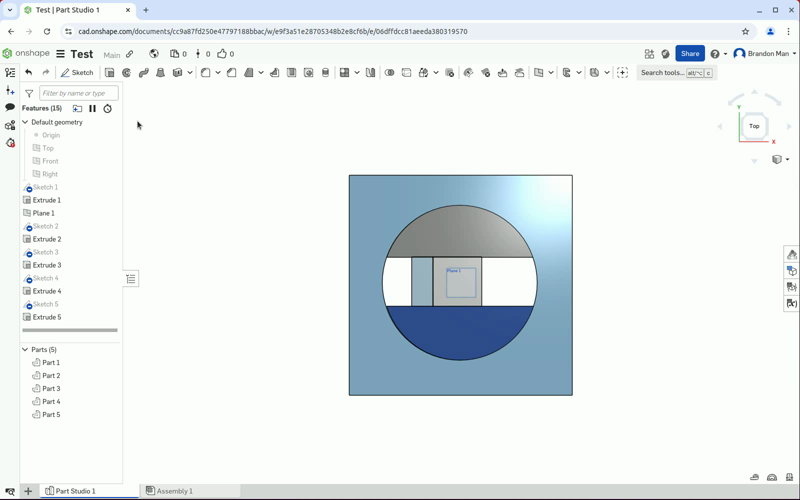
key(shift+h)
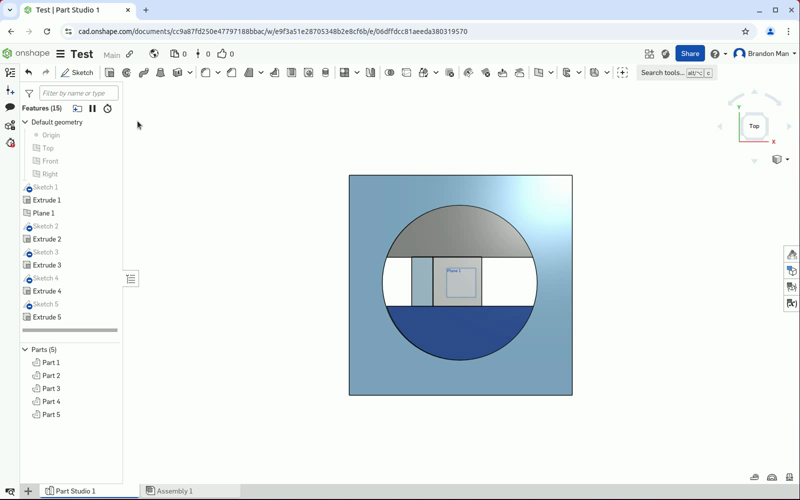
key(shift+h)
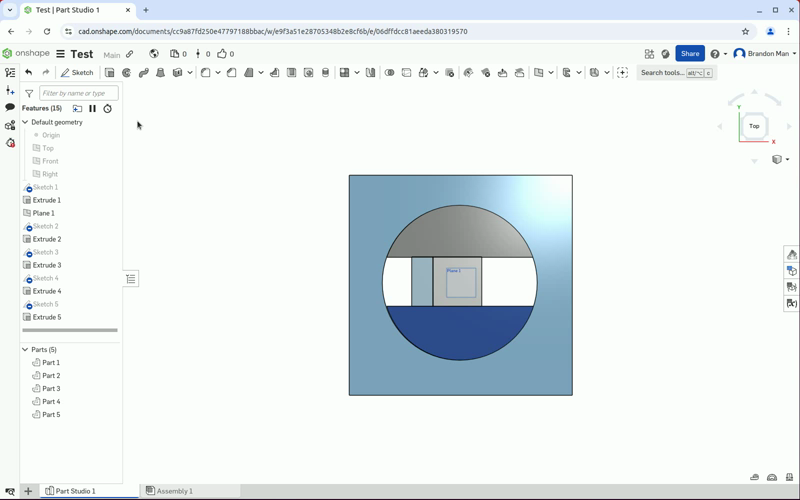
mouse_move(73, 189)
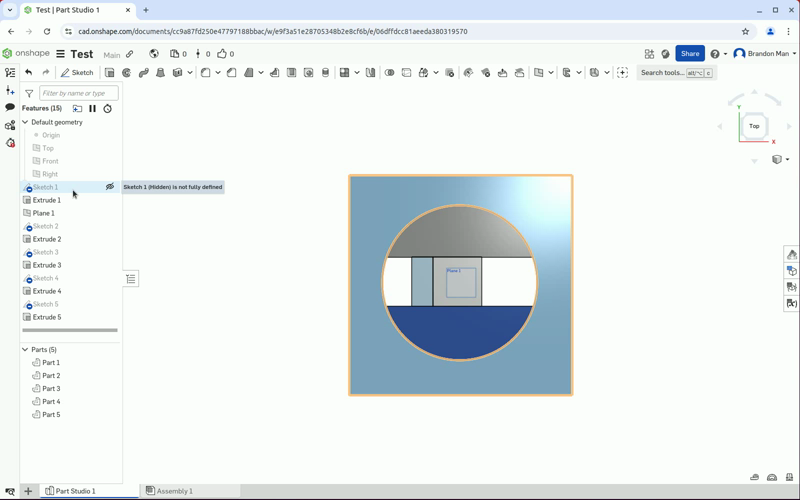
click(73, 189)
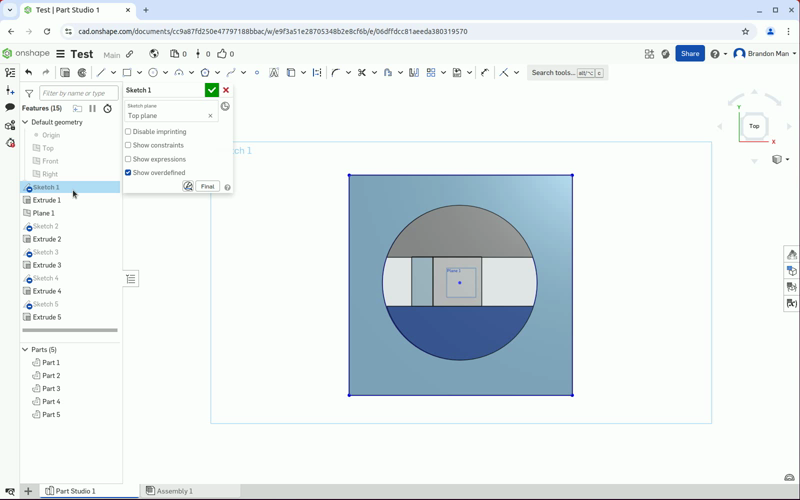
mouse_move(229, 92)
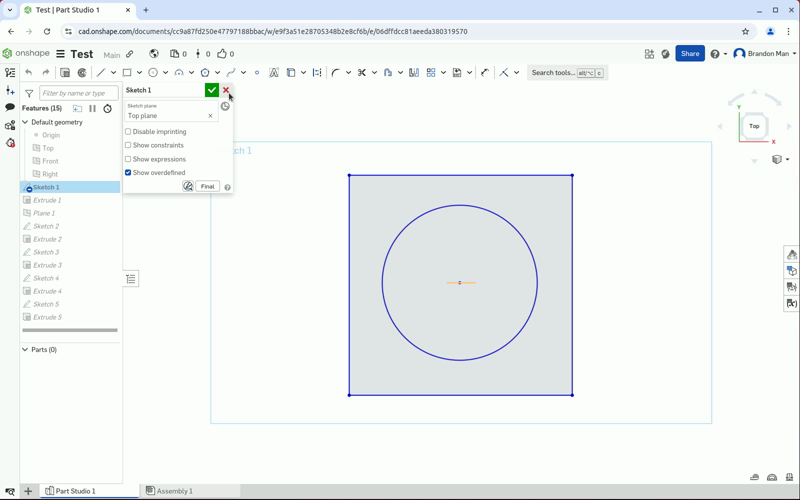
click(229, 92)
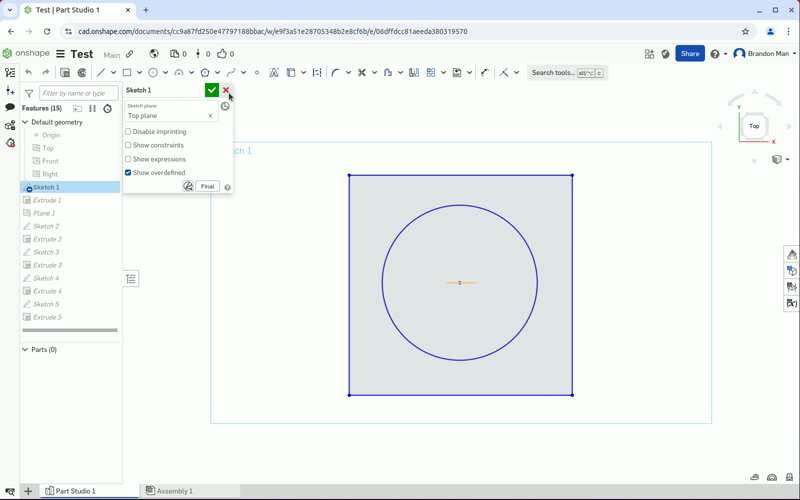
key(shift+s)
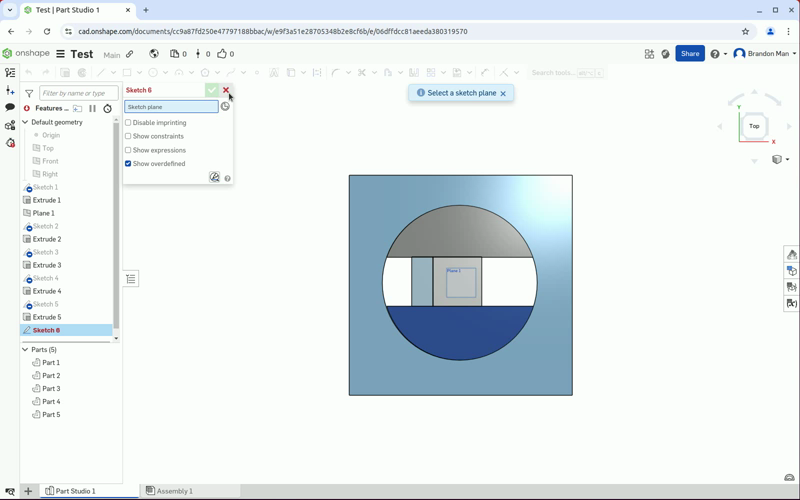
mouse_move(69, 215)
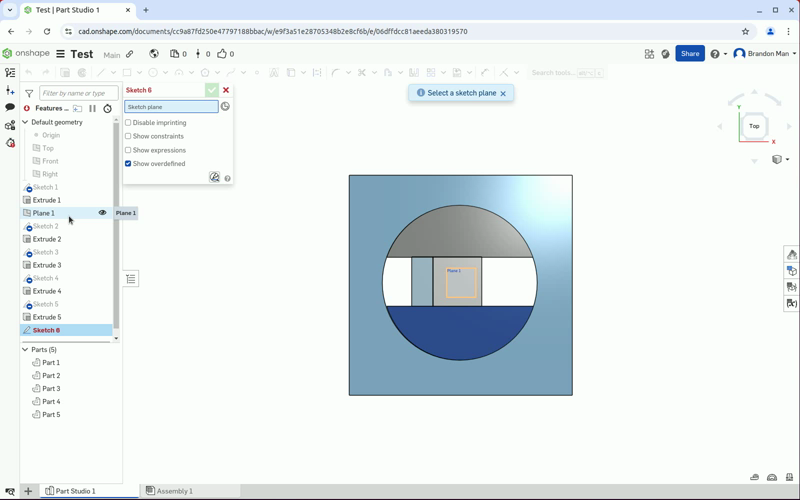
click(69, 215)
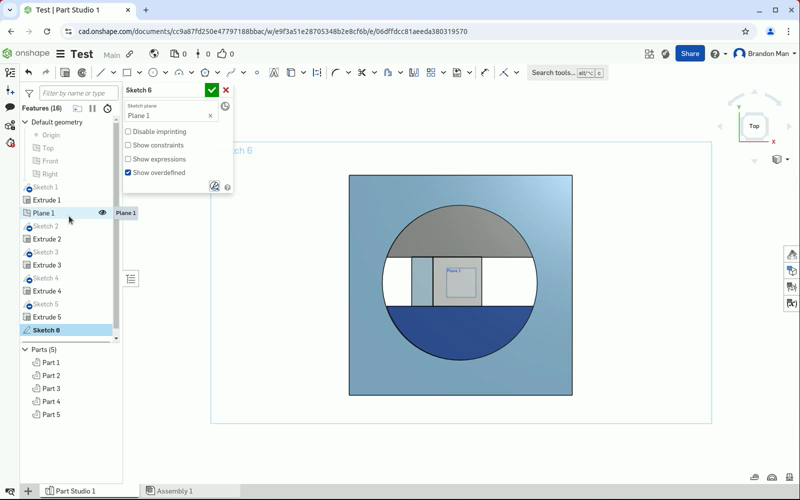
mouse_move(73, 352)
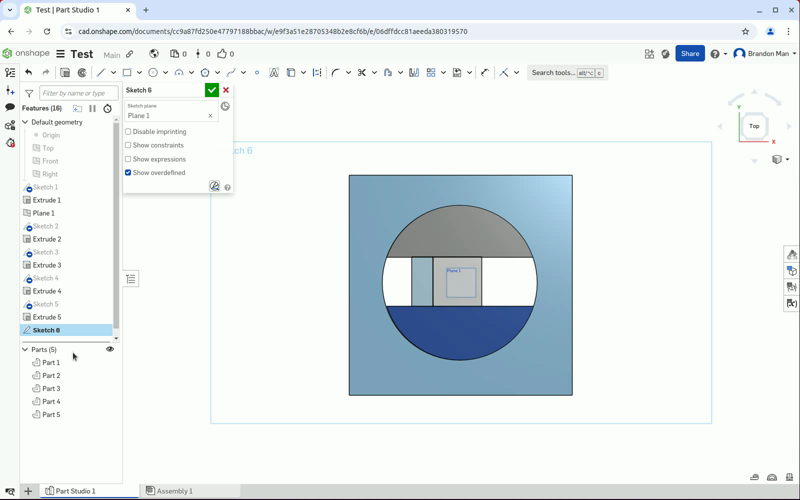
key(y)
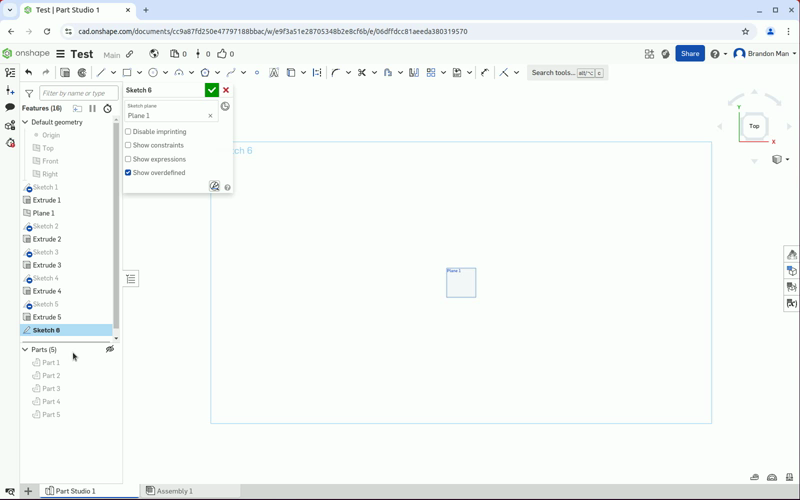
key(l)
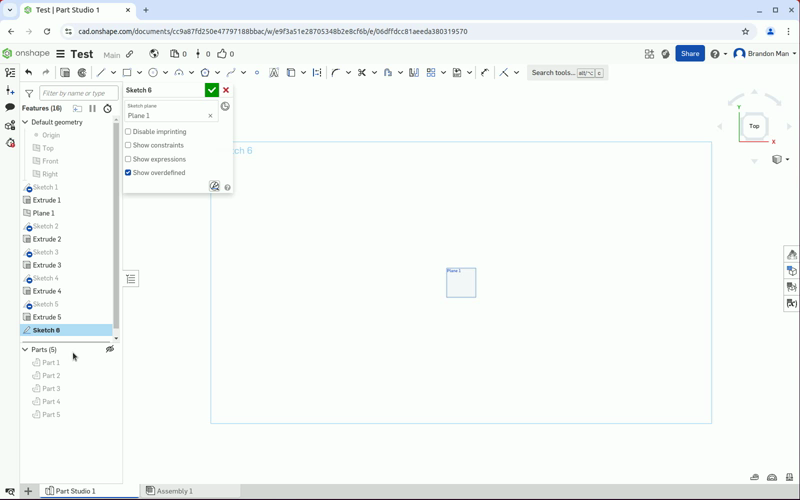
key_down(shift)
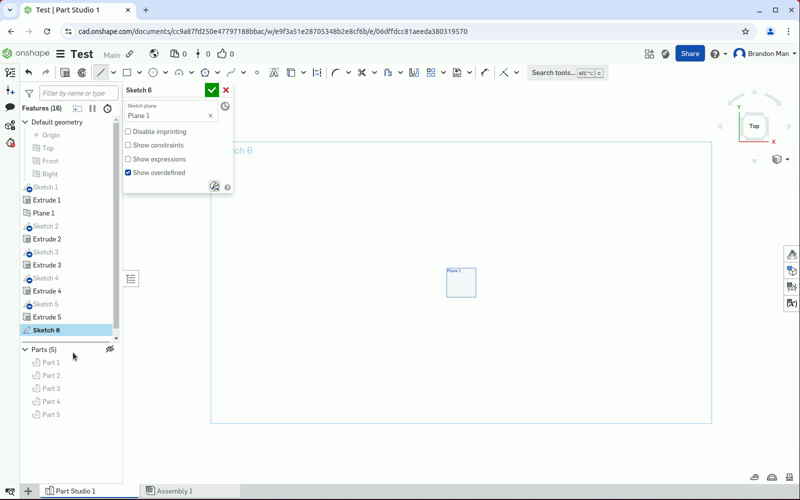
mouse_move(481, 306)
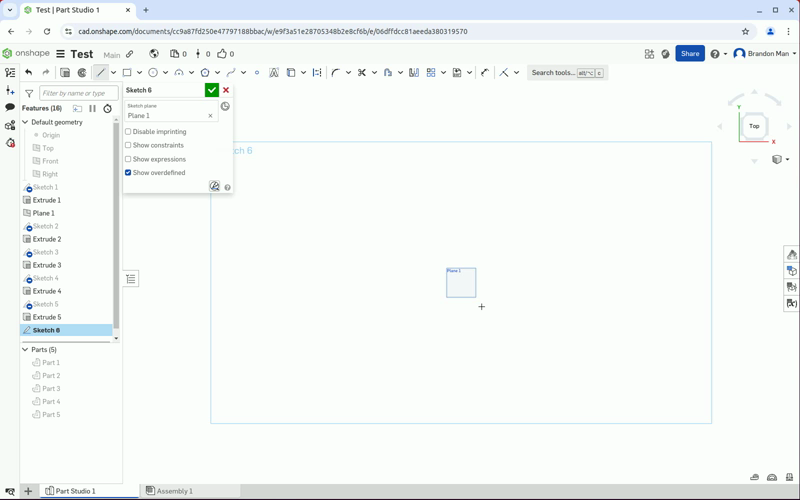
click(481, 306)
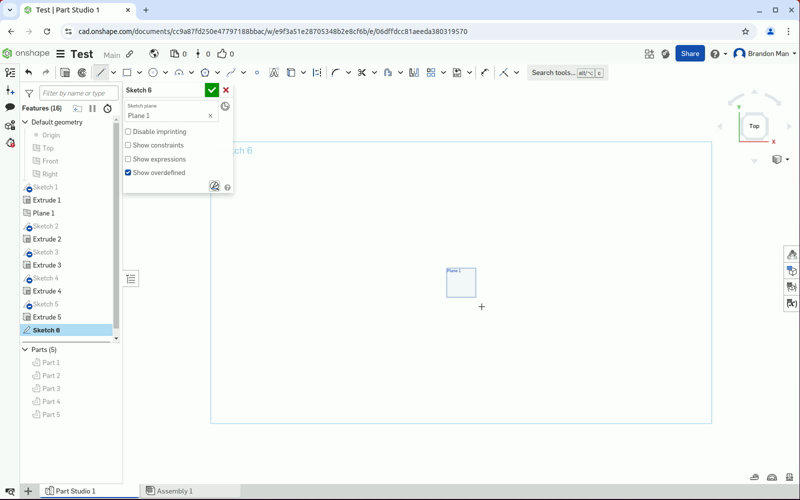
key_up(shift)
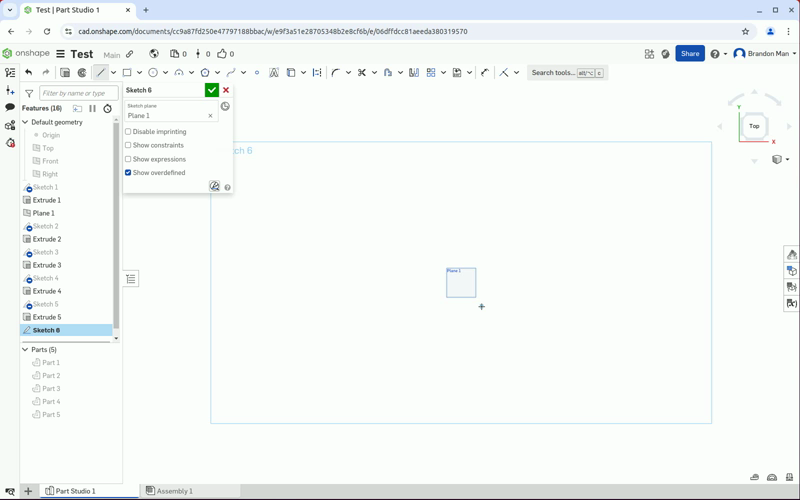
key_down(shift)
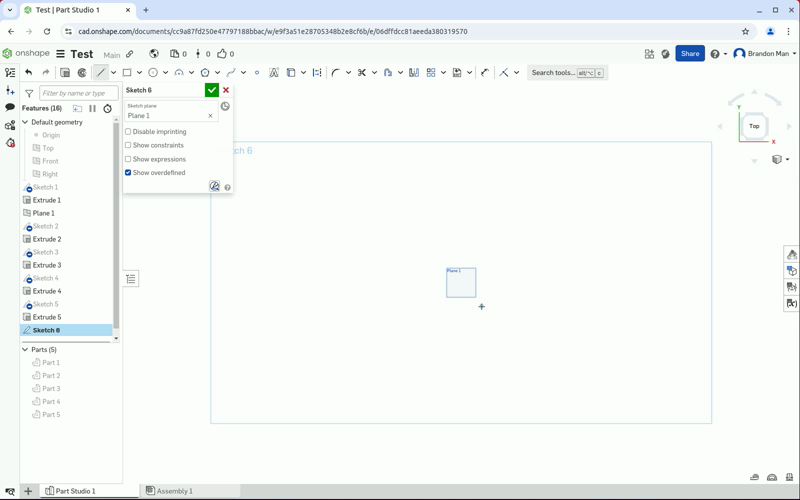
mouse_move(511, 306)
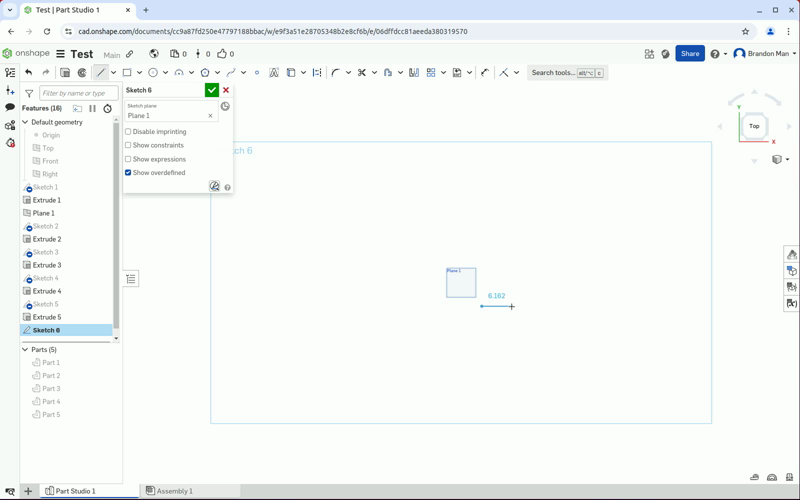
mouse_move(507, 306)
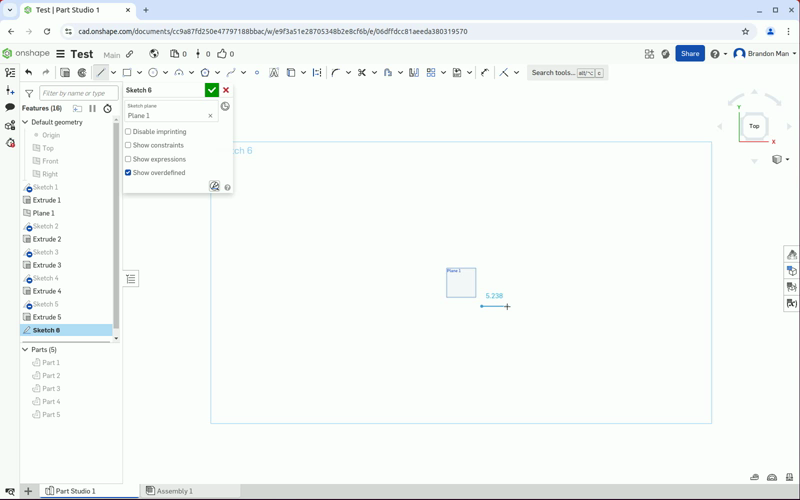
click(507, 306)
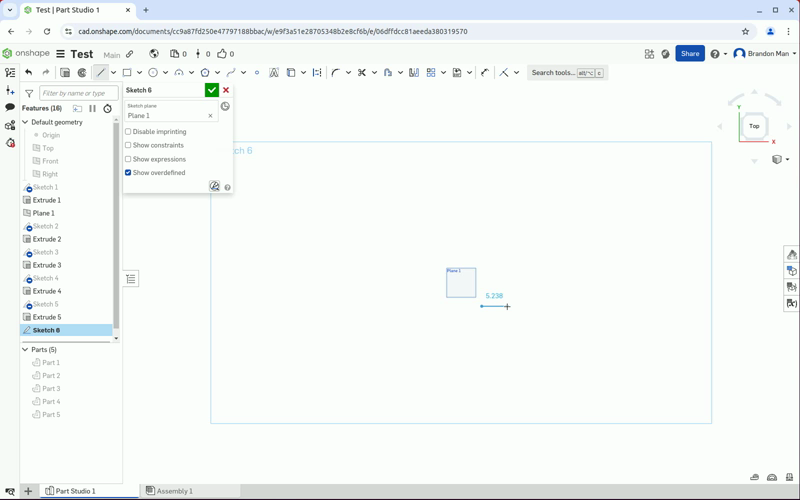
key_up(shift)
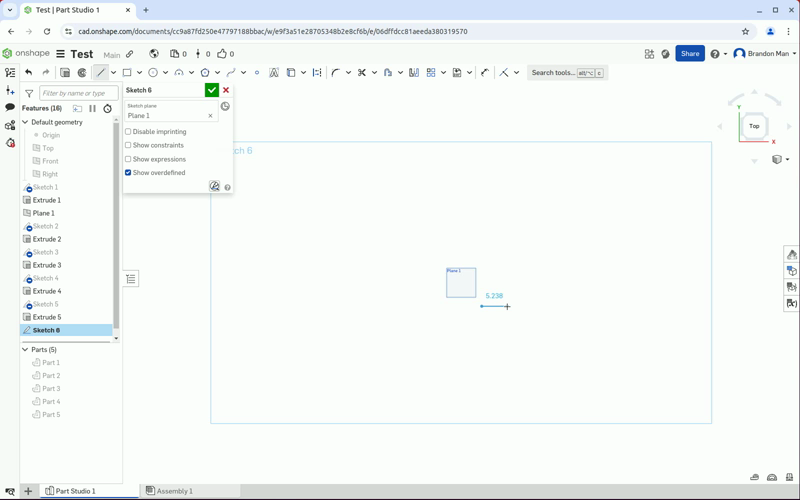
key_down(shift)
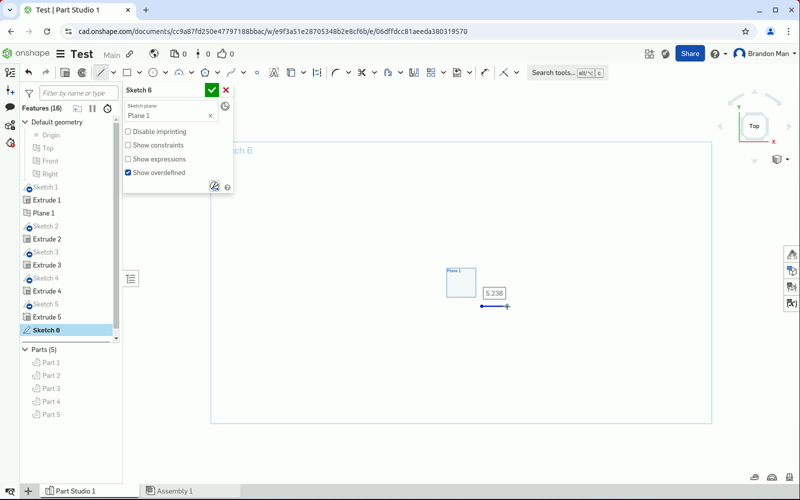
mouse_move(537, 306)
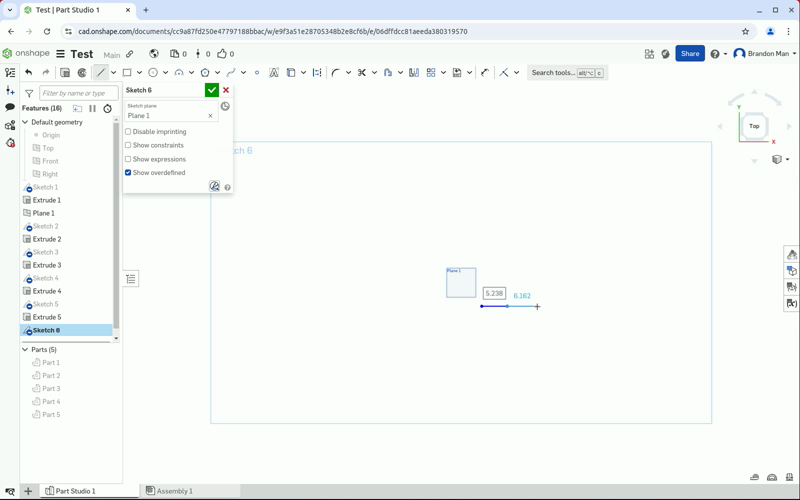
mouse_move(507, 256)
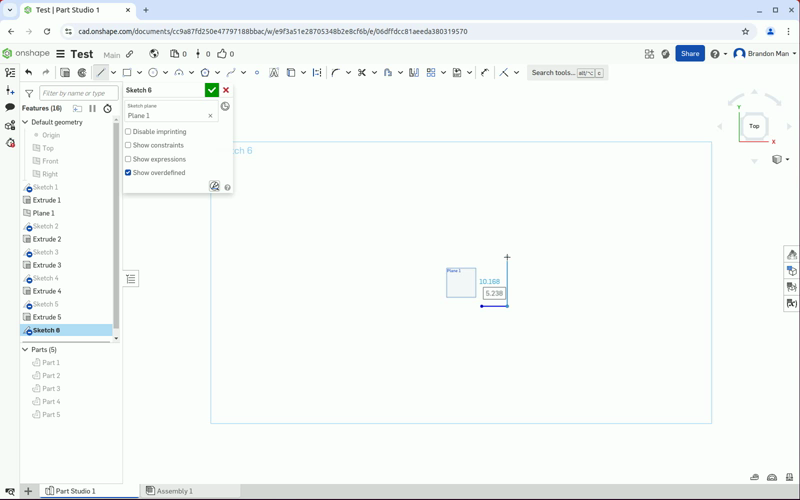
click(507, 256)
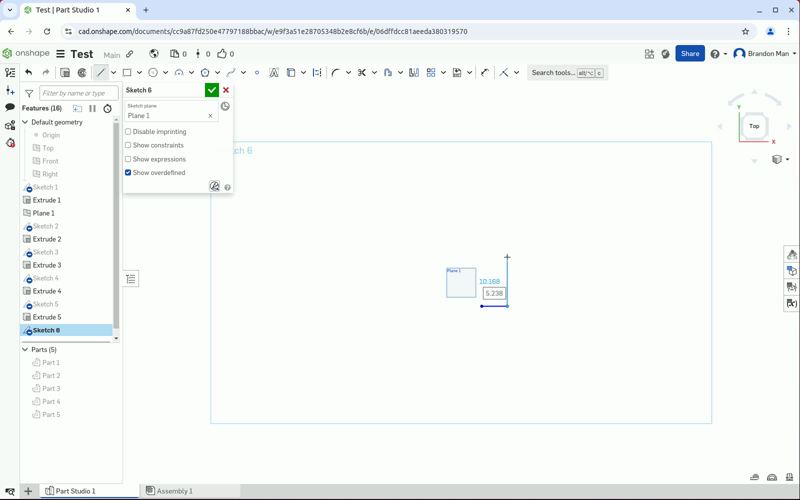
key_up(shift)
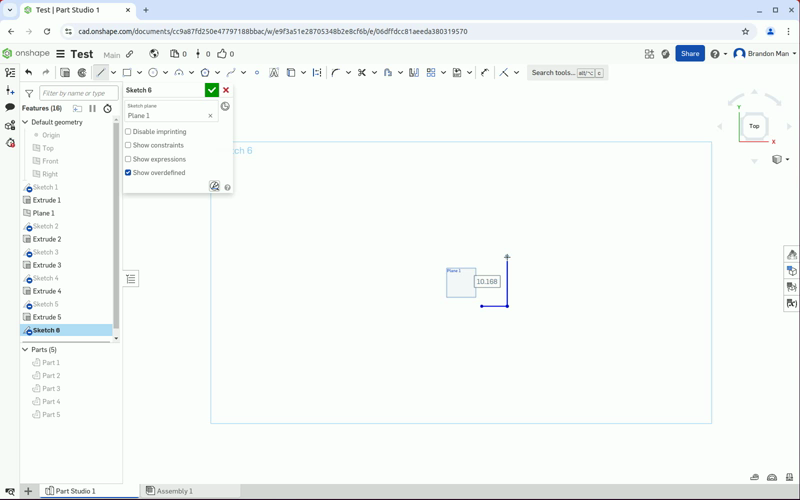
key_down(shift)
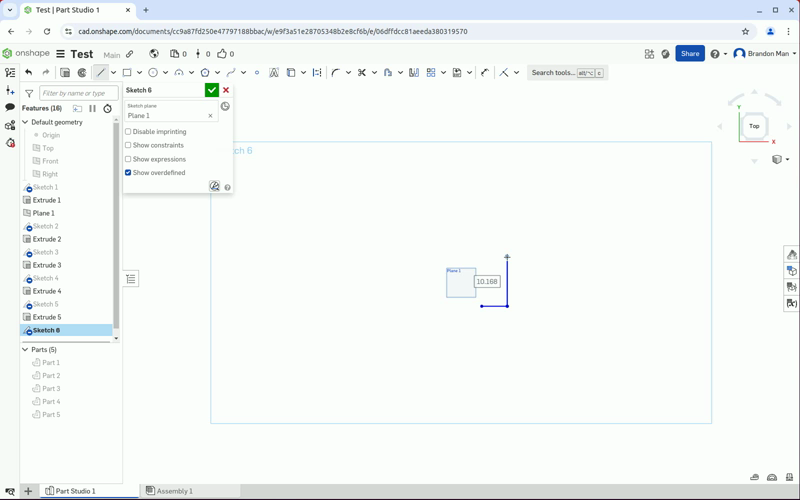
mouse_move(537, 256)
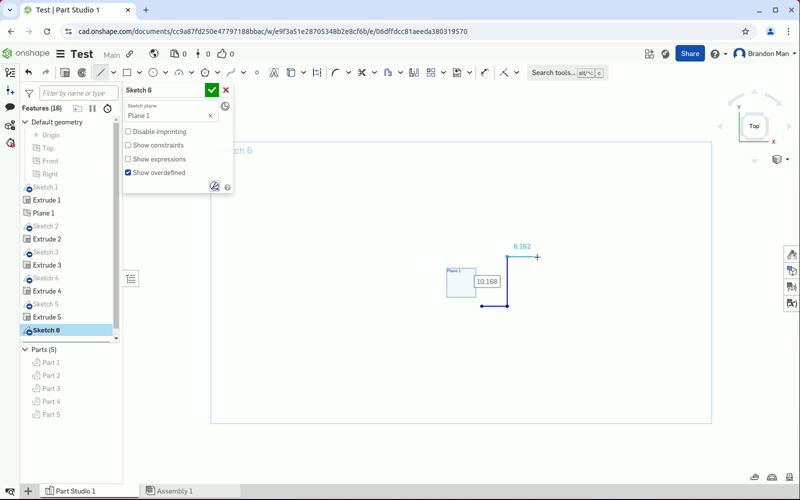
mouse_move(481, 256)
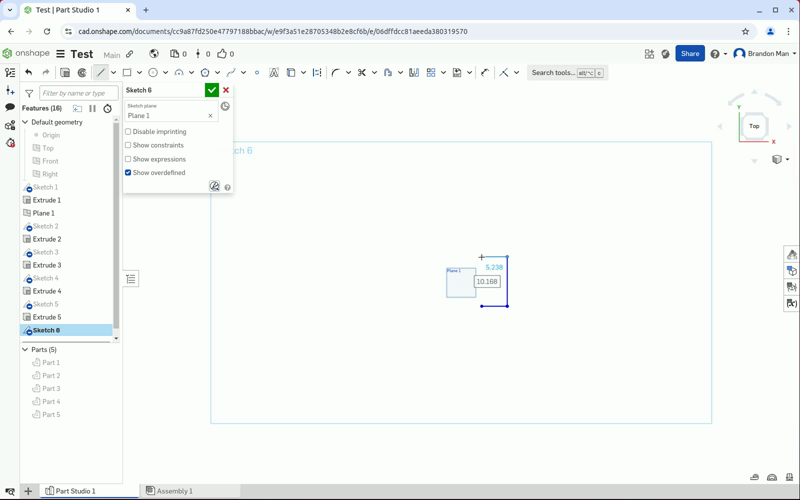
click(481, 256)
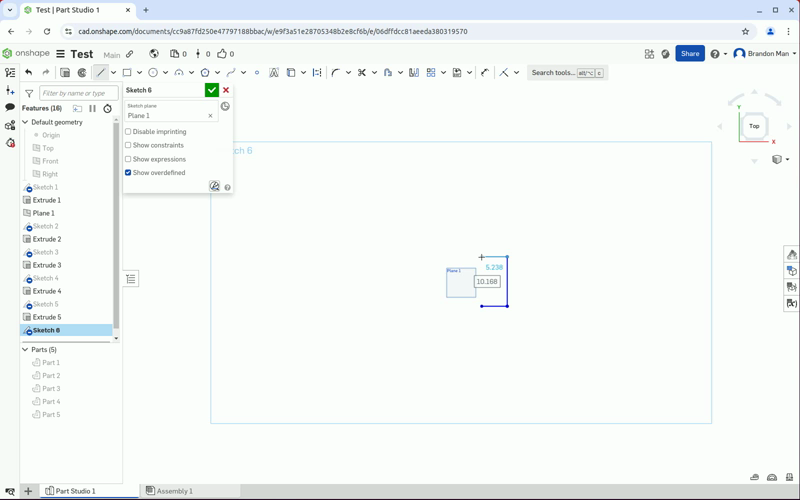
key_up(shift)
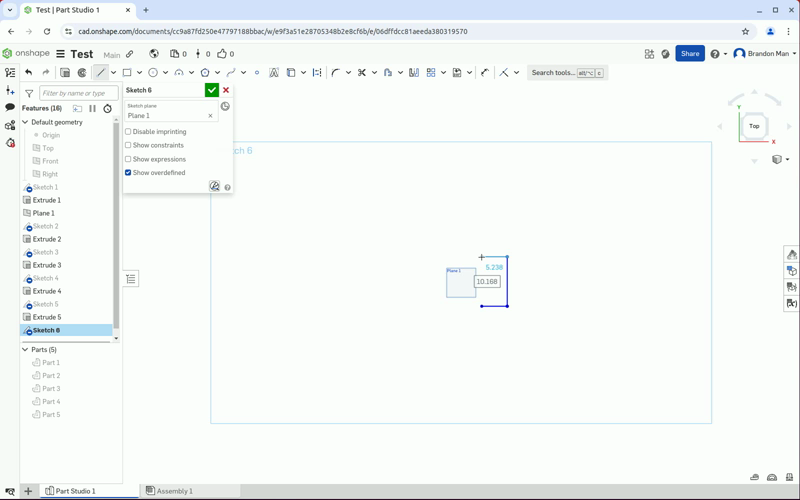
mouse_move(511, 256)
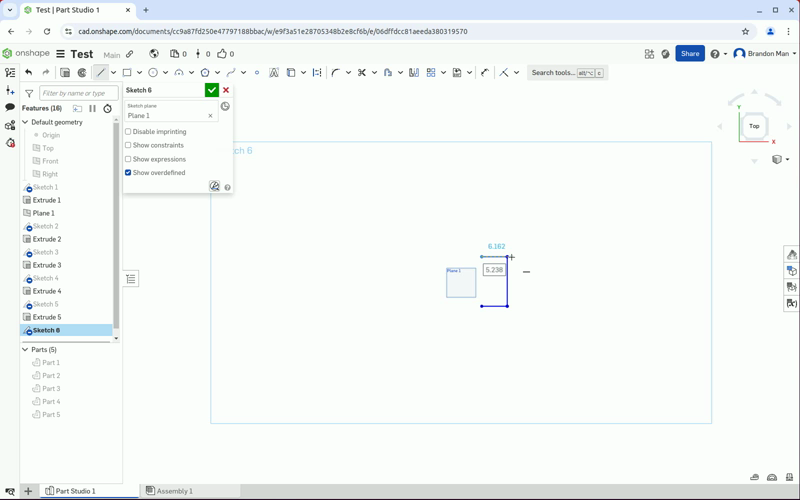
key_down(shift)
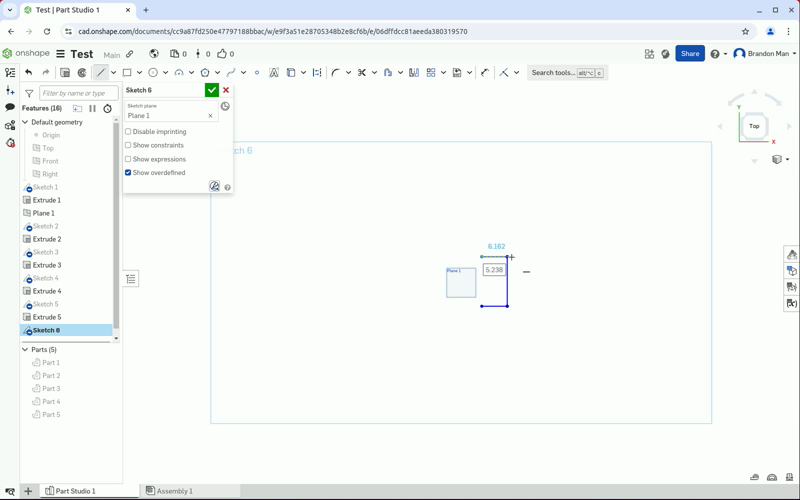
mouse_move(481, 306)
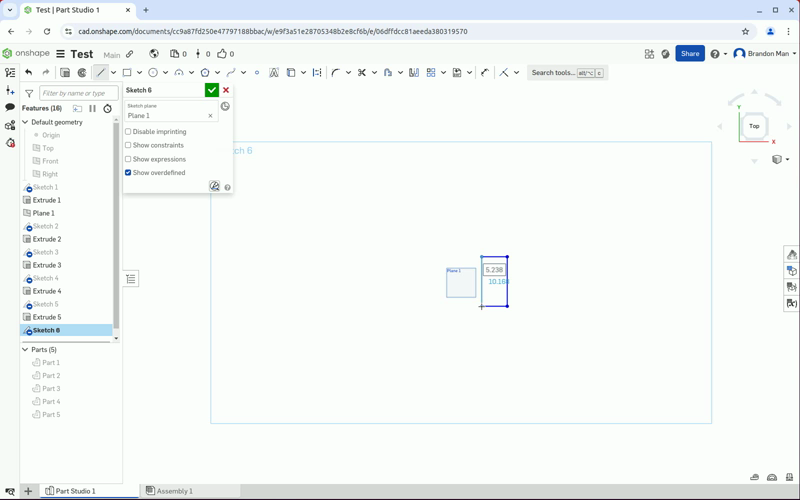
key_up(shift)
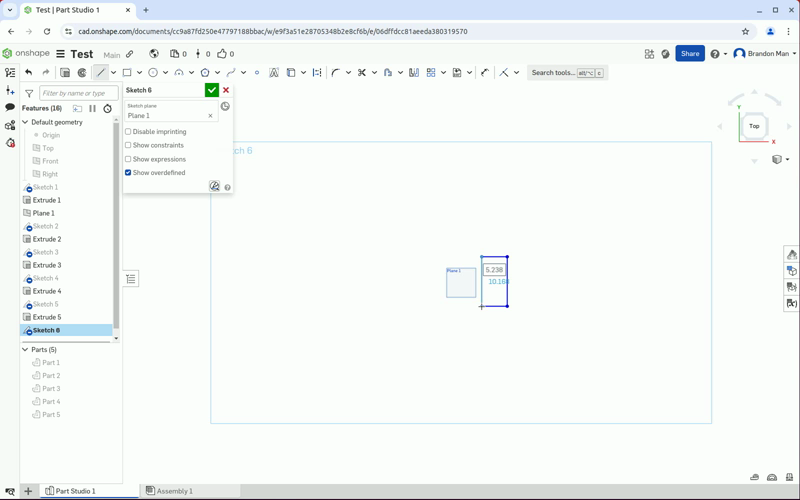
click(481, 306)
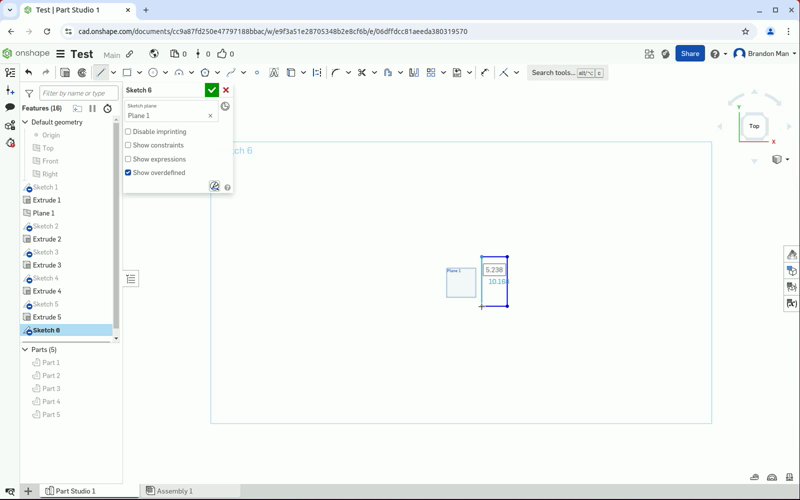
key(esc)
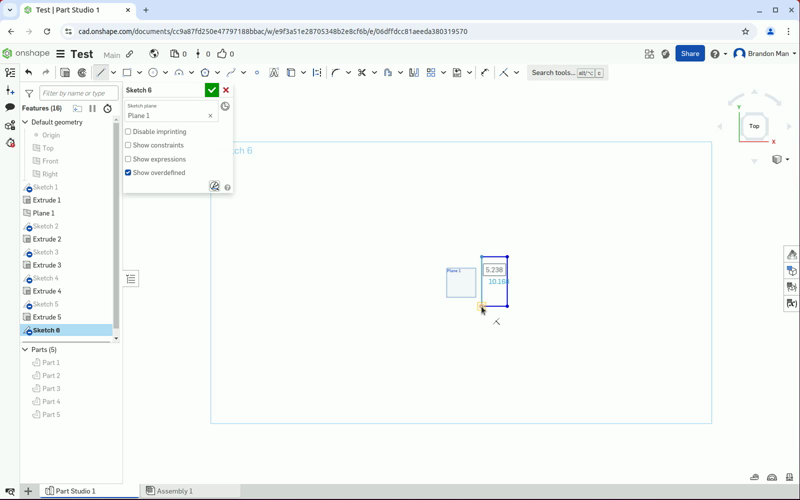
mouse_move(491, 278)
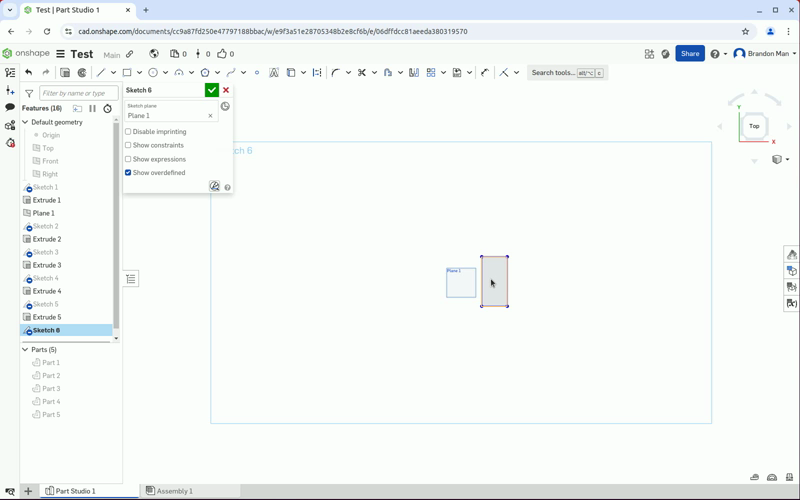
scroll(6)
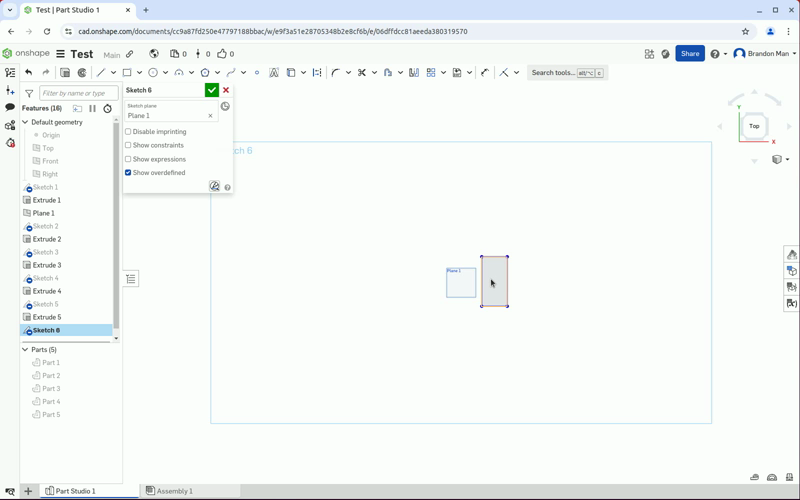
scroll(6)
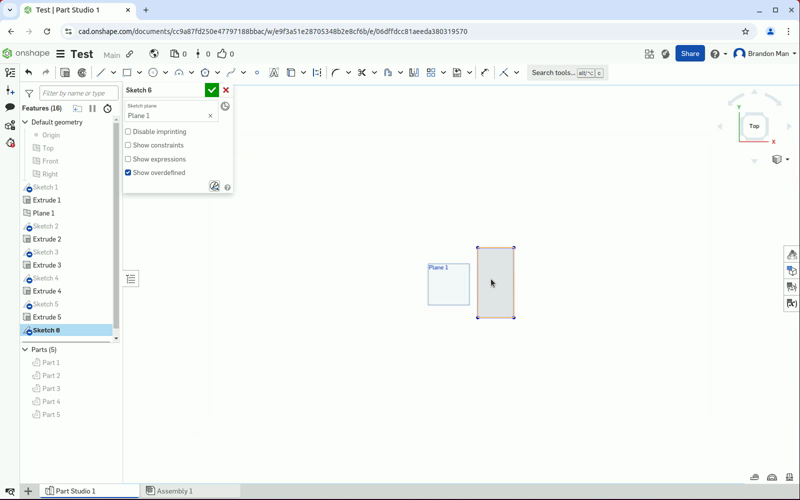
scroll(6)
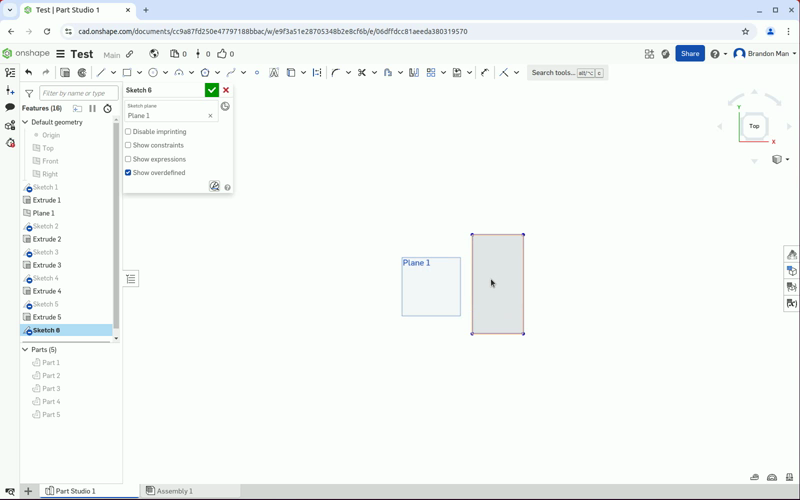
scroll(6)
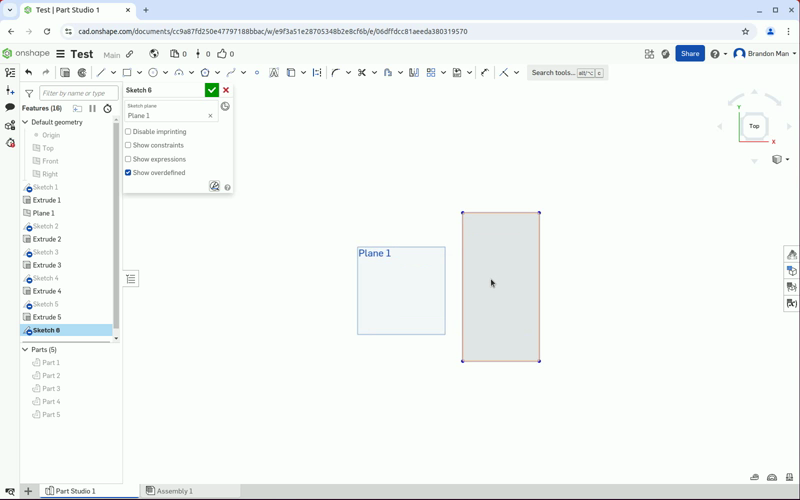
scroll(6)
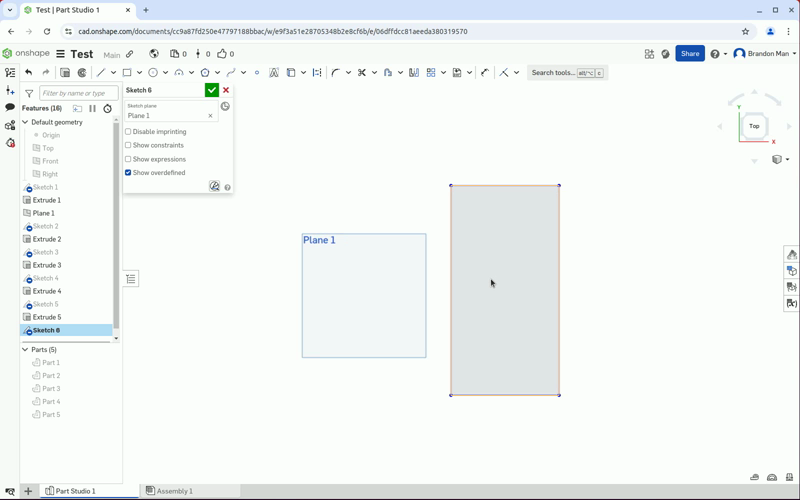
scroll(6)
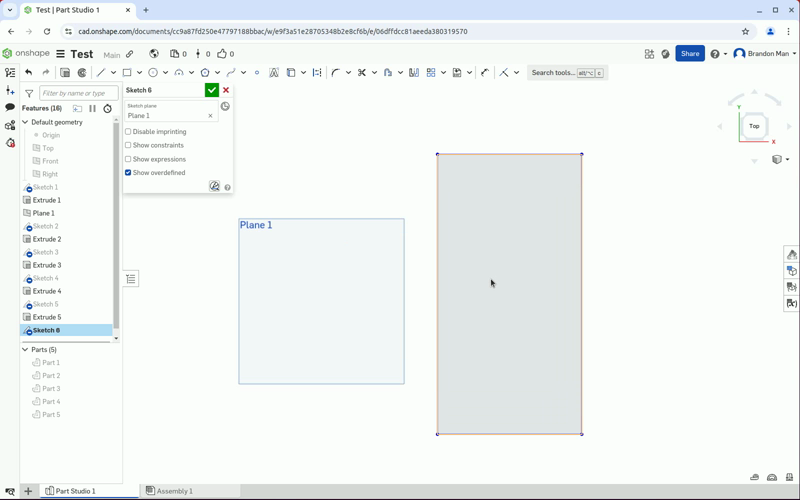
scroll(6)
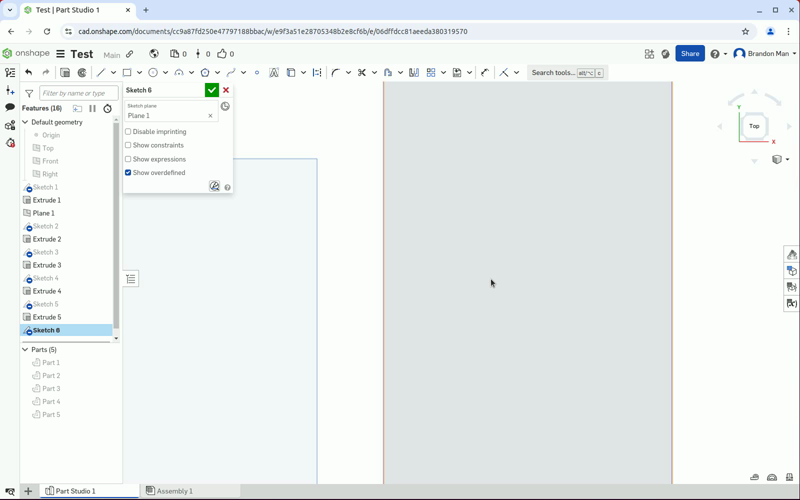
click(491, 278)
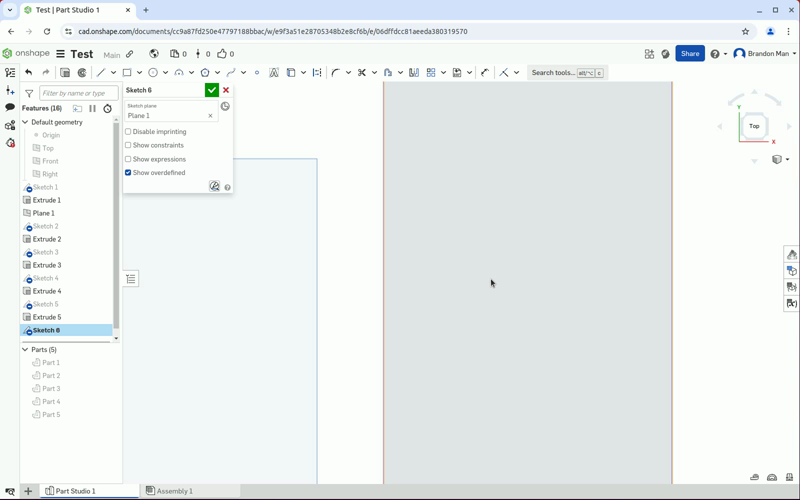
scroll(-6)
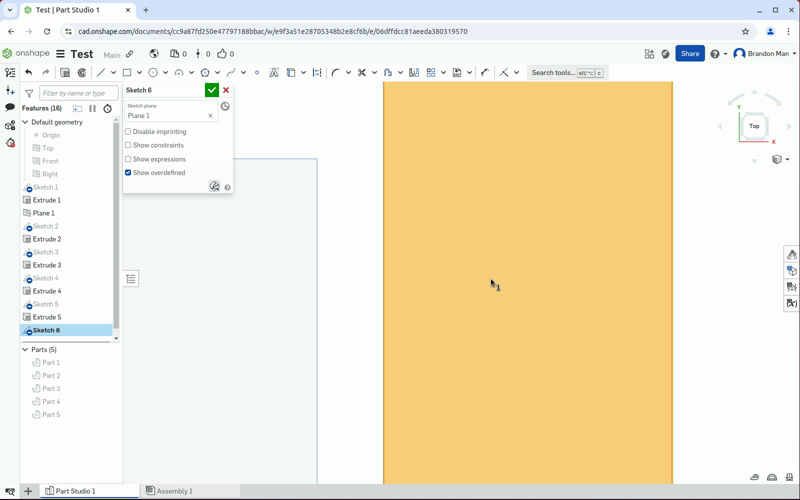
scroll(-6)
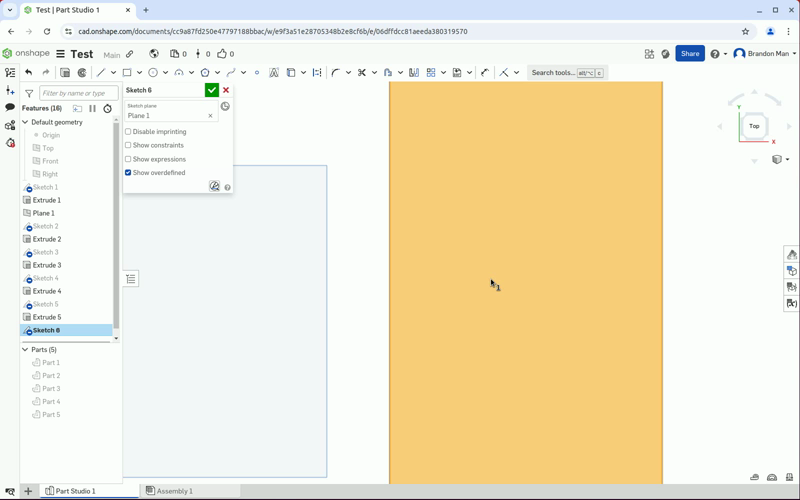
scroll(-6)
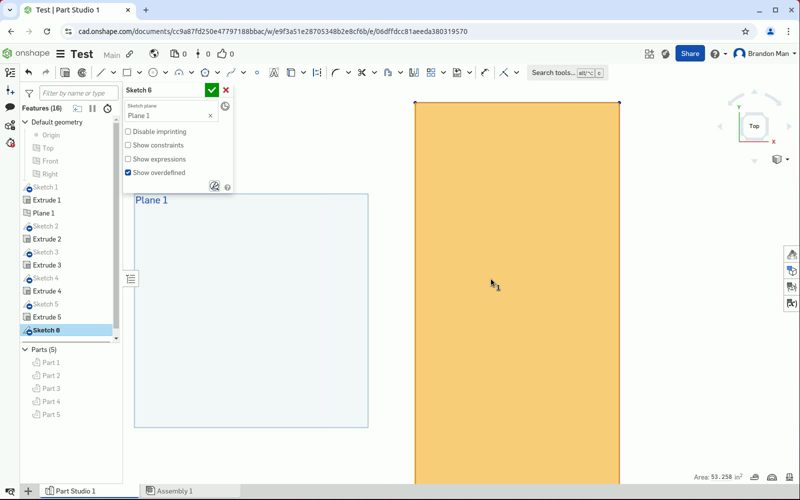
scroll(-6)
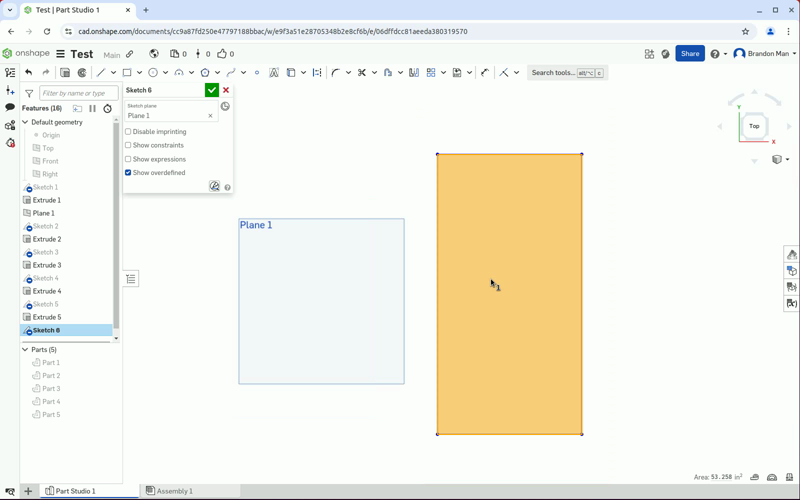
scroll(-6)
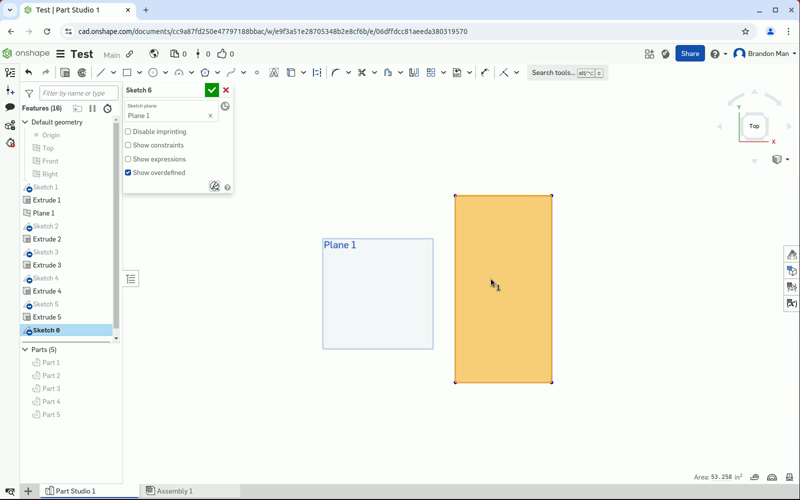
scroll(-6)
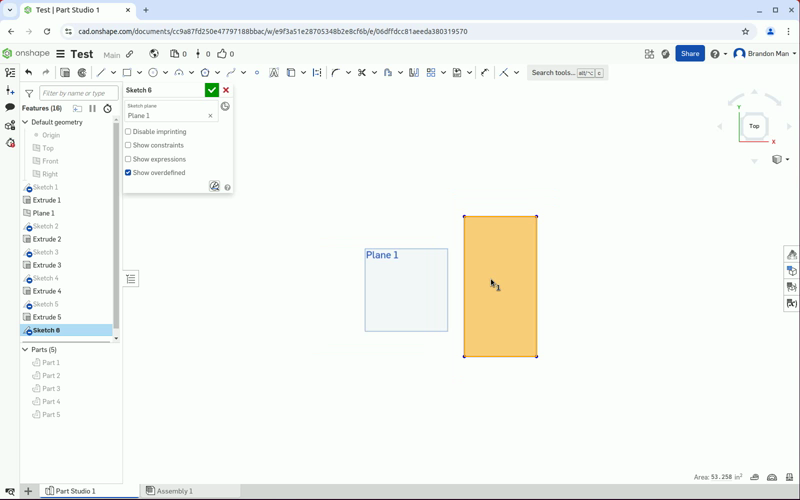
scroll(-6)
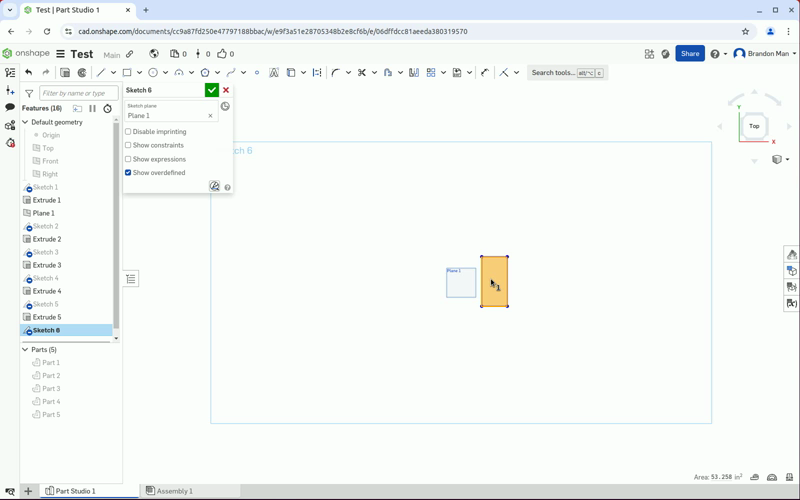
mouse_move(73, 352)
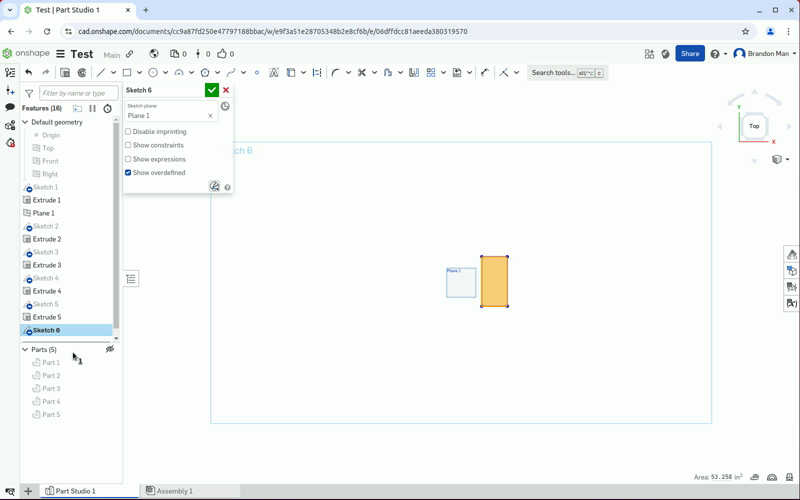
key(shift+y)
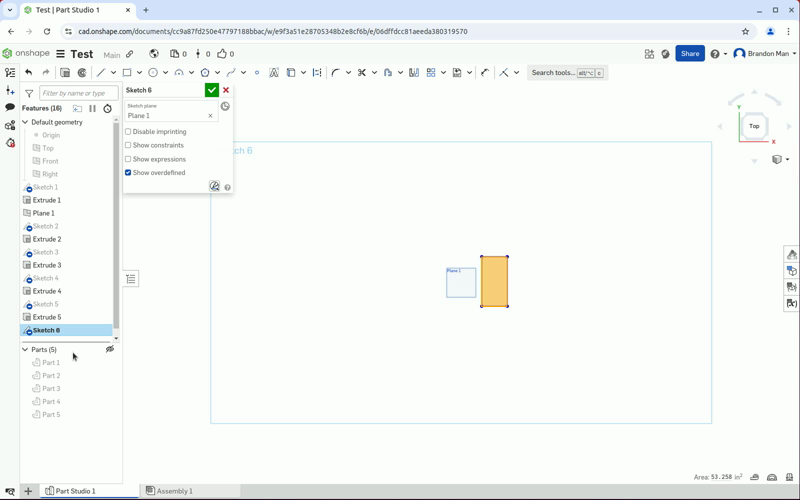
key(shift+e)
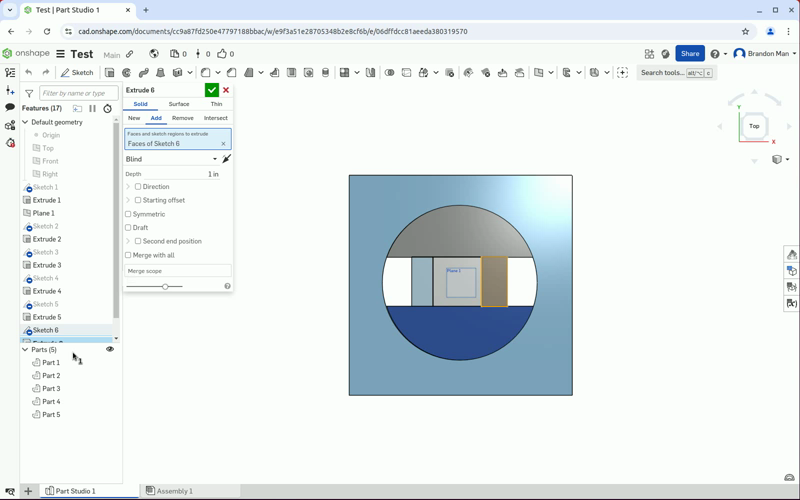
mouse_move(143, 106)
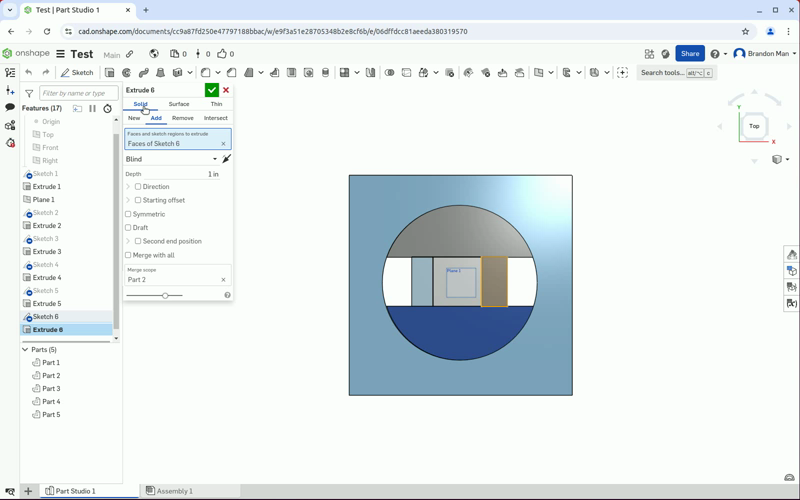
click(143, 106)
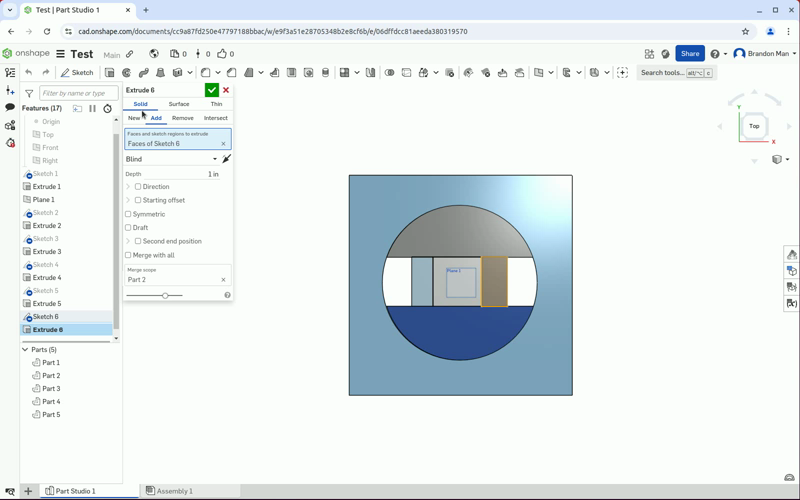
mouse_move(137, 120)
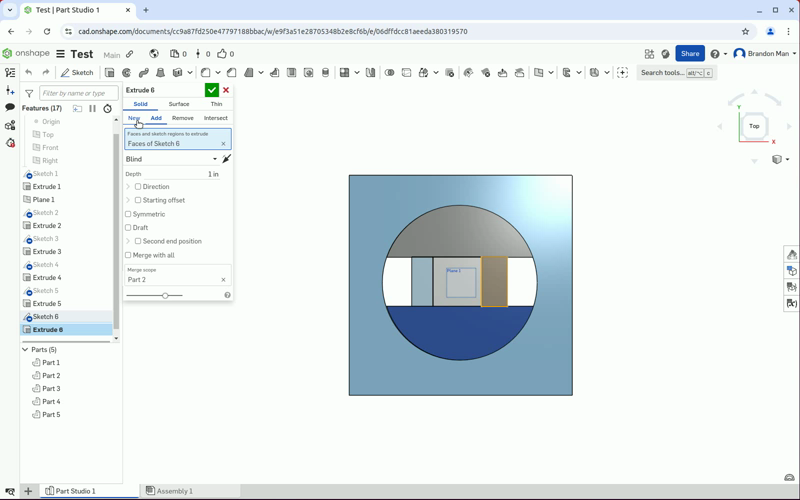
click(137, 120)
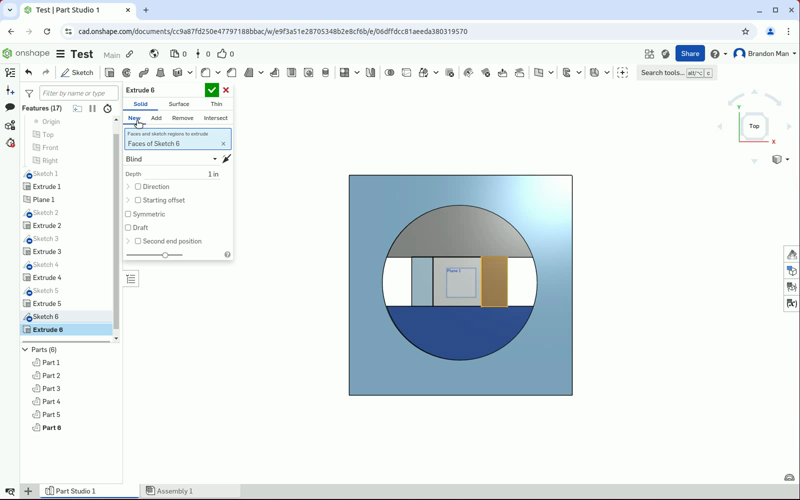
key(tab, 4)
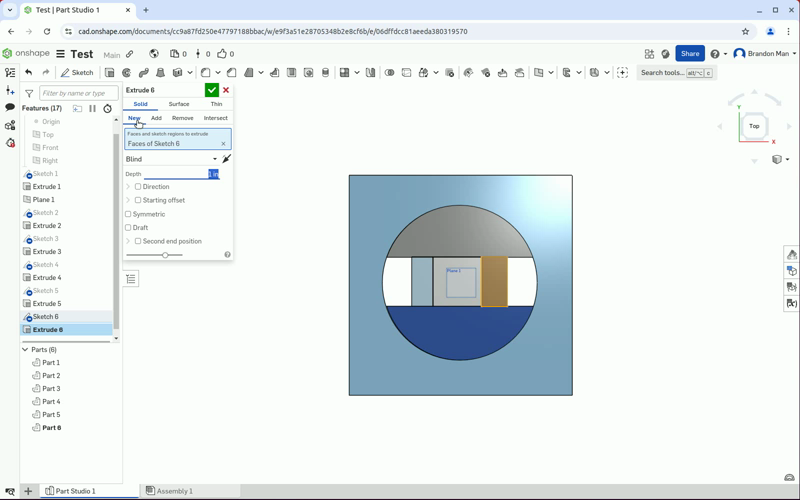
text(-9.388)
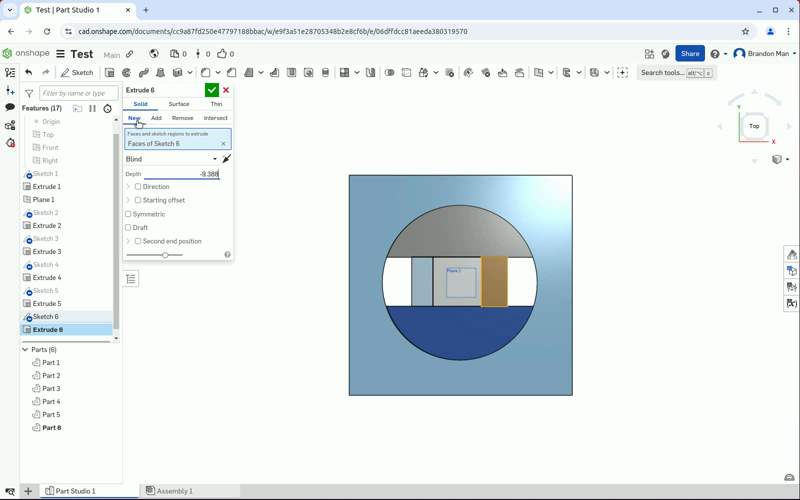
key(enter)
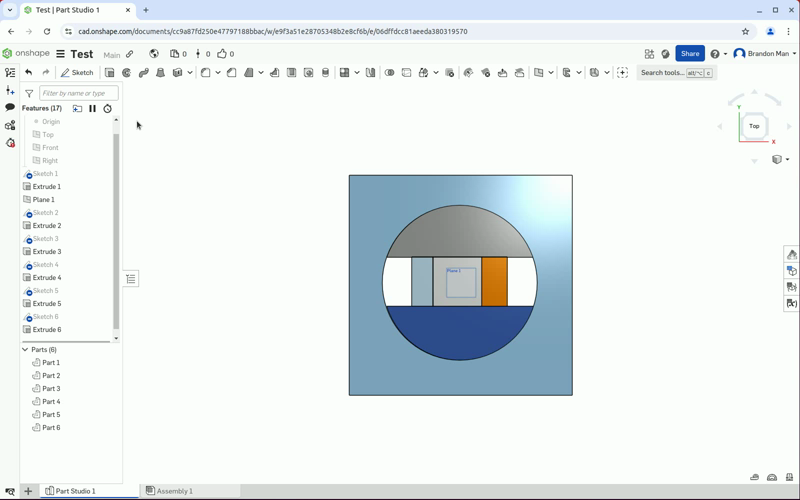
key(shift+h)
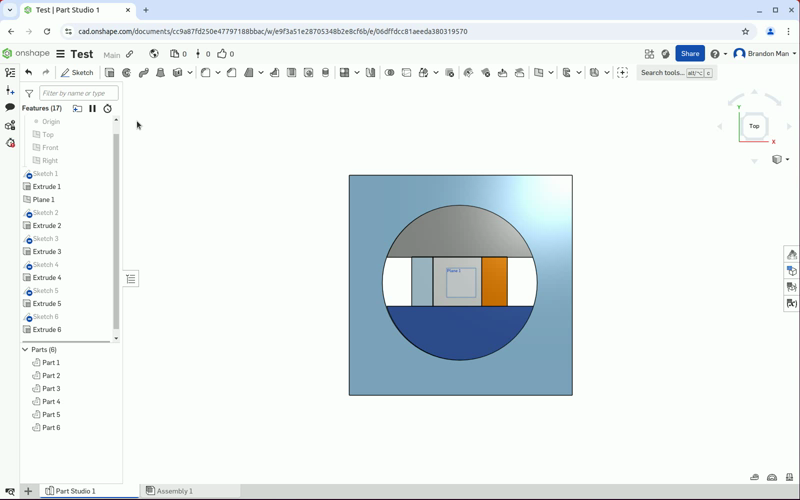
key(shift+h)
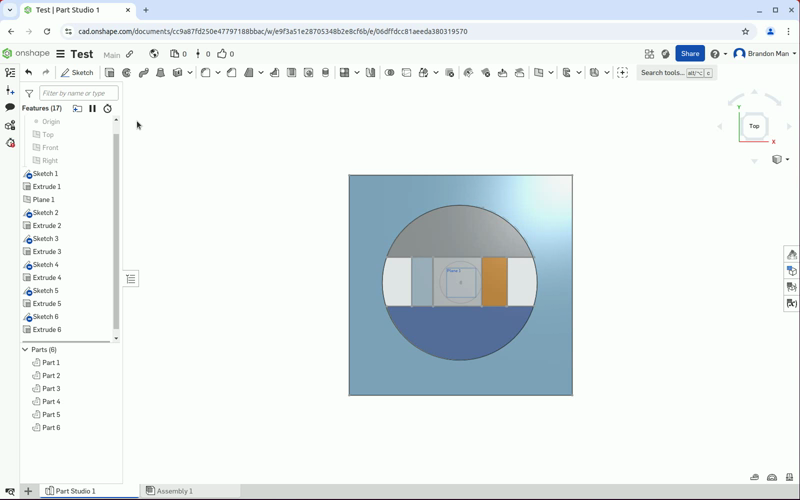
key(shift+7)
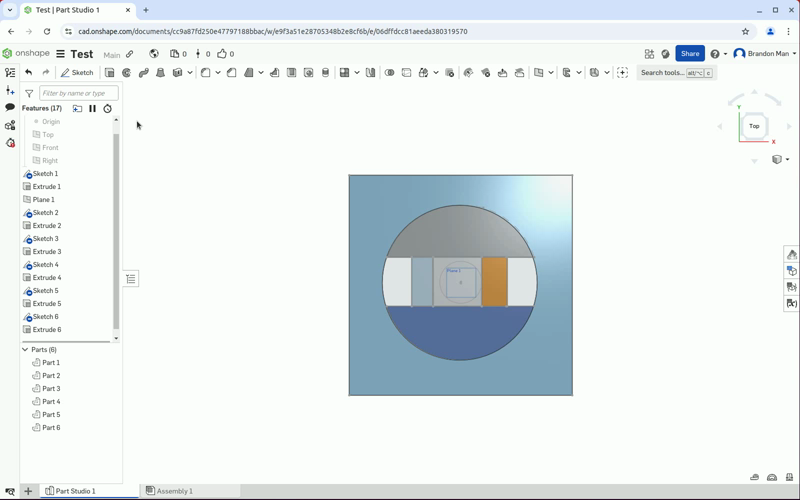
key(up, 3)
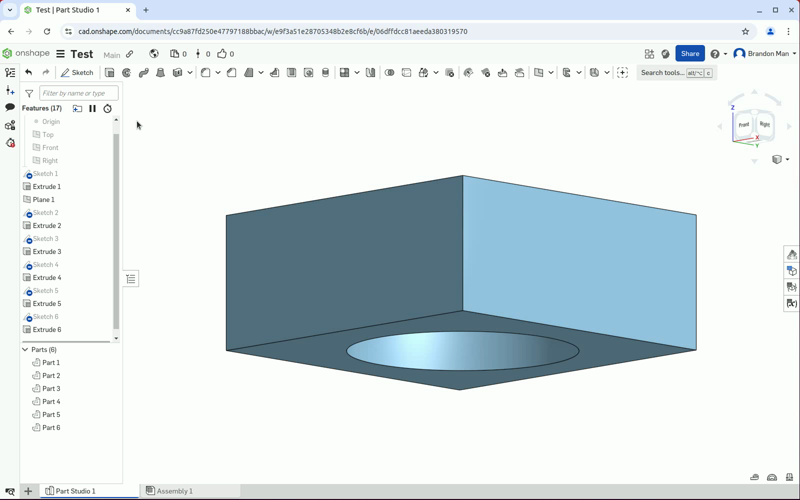
key(left, 3)
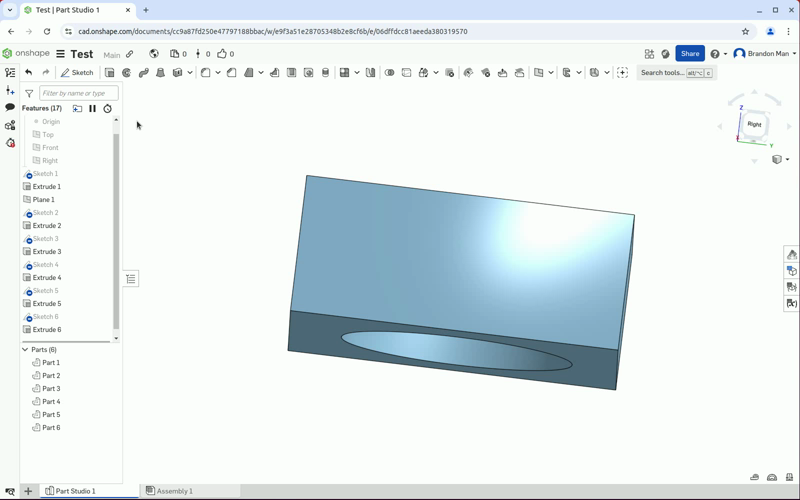
key(right, 3)
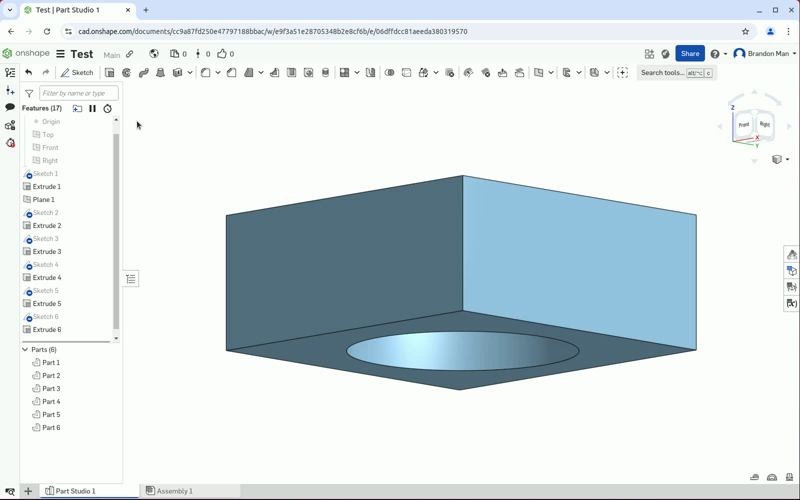
key(down, 3)
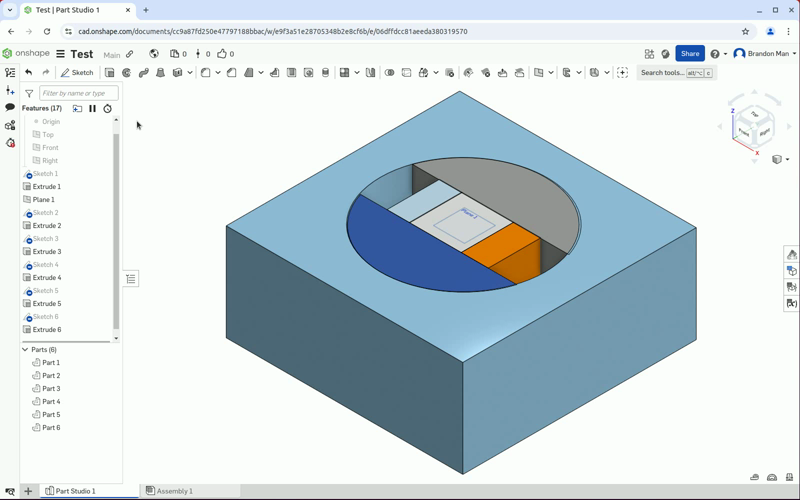
mouse_move(69, 176)
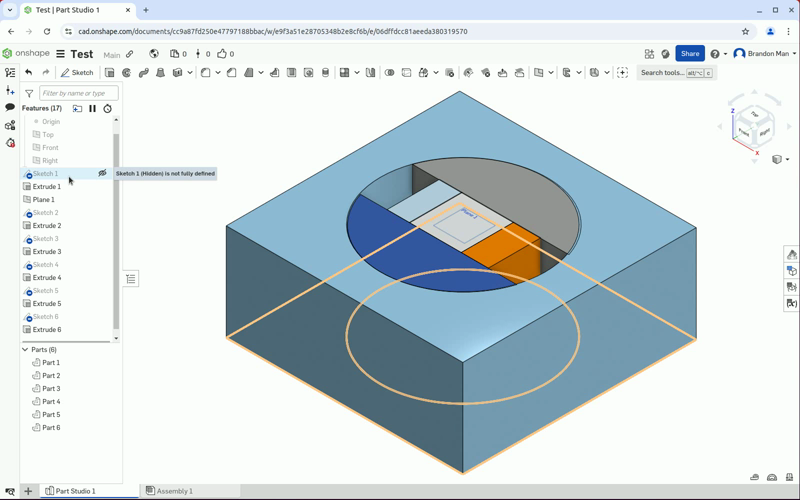
click(69, 176)